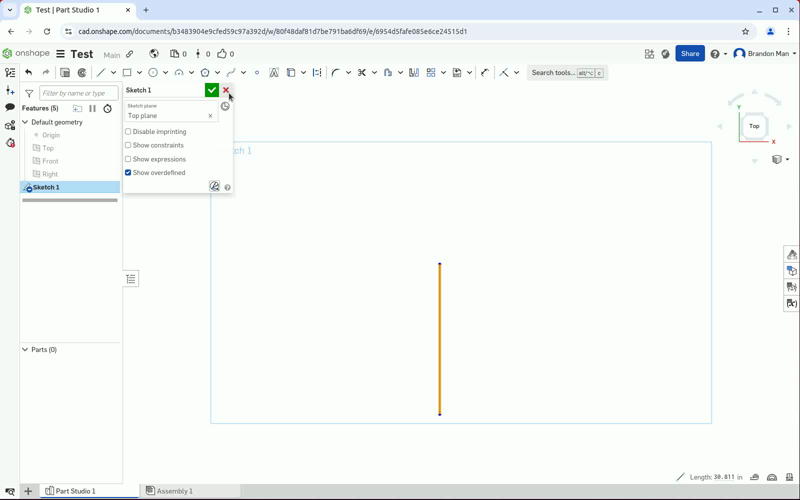
key(shift+h)
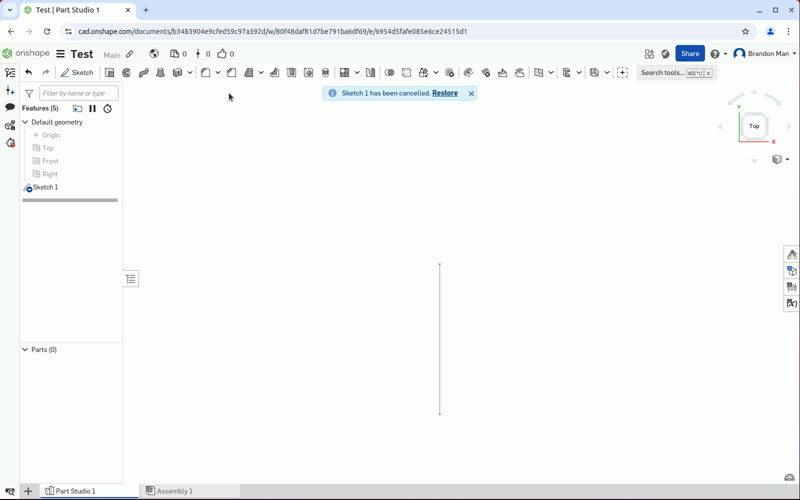
mouse_move(73, 352)
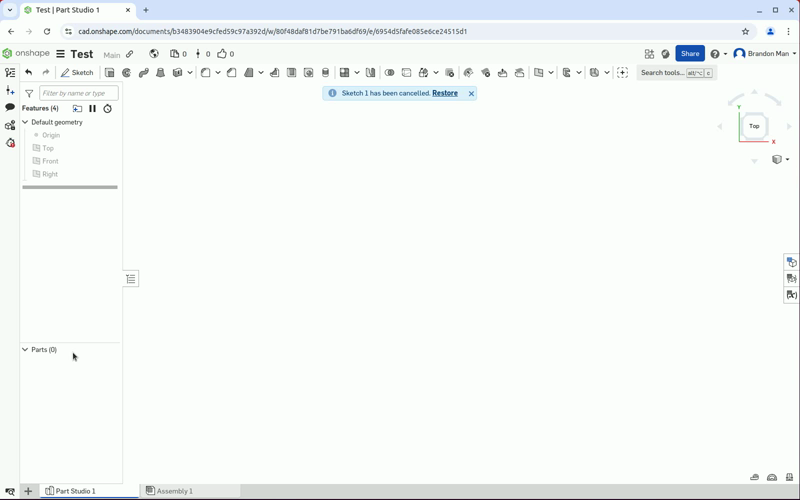
key(y)
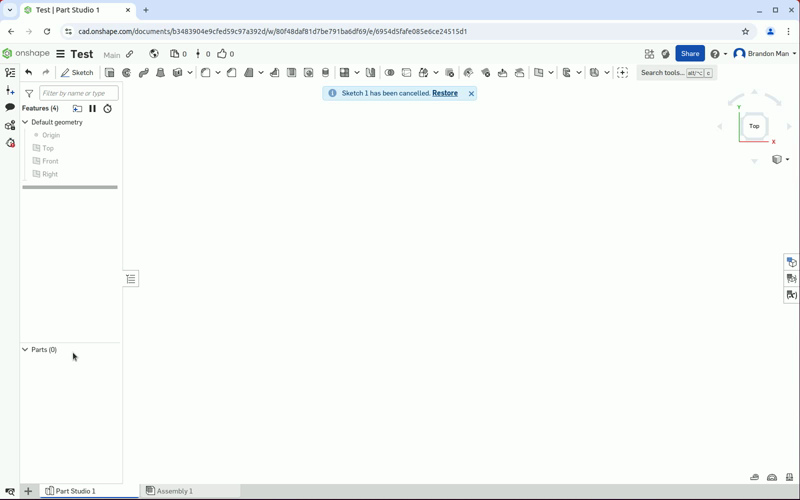
key(shift+p)
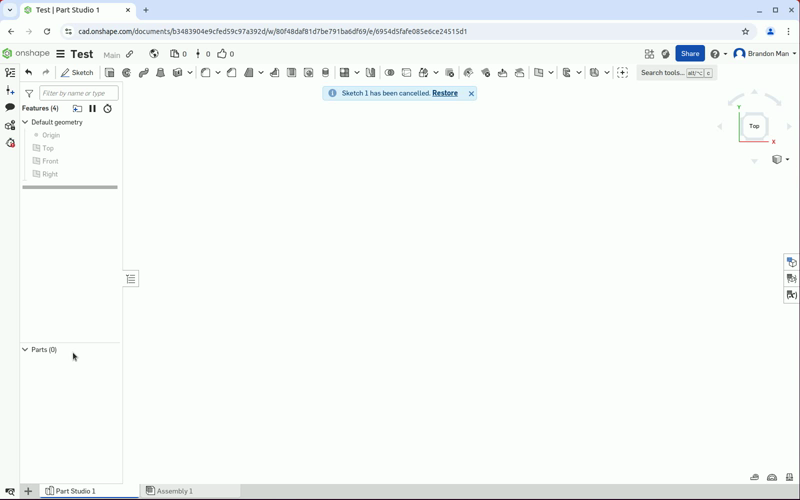
key(space)
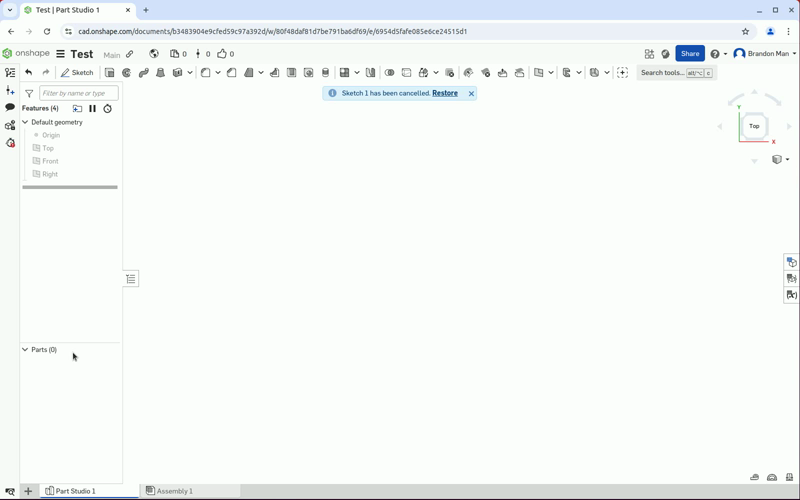
key_down(shift)
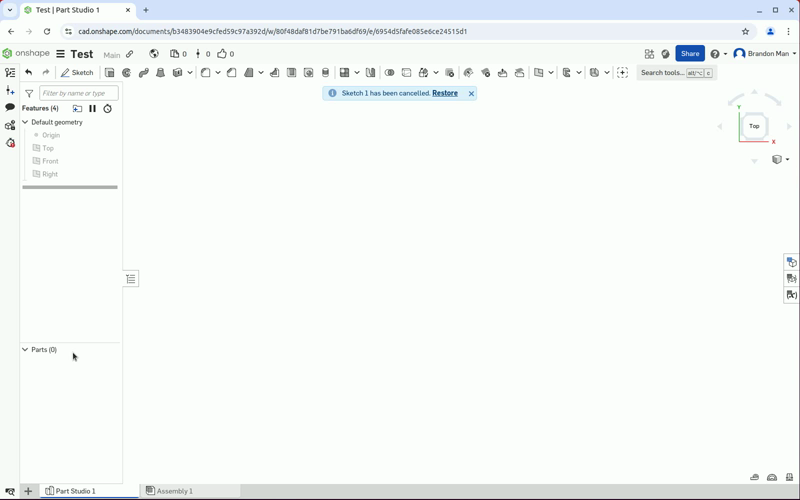
key(up)
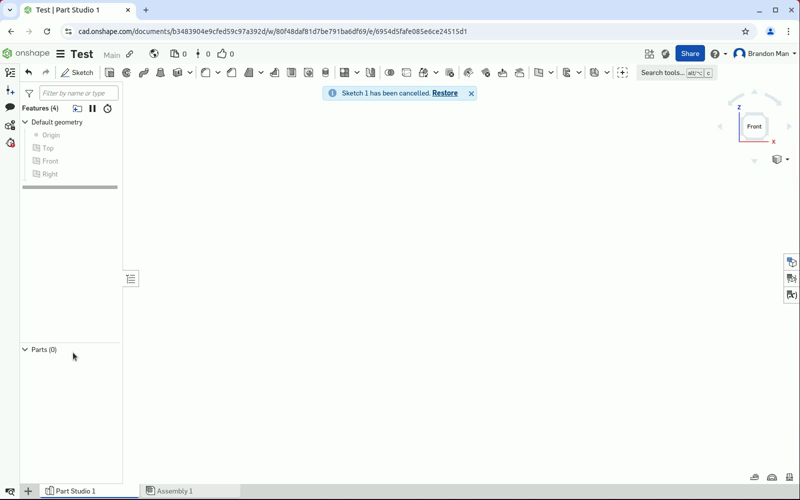
key_up(shift)
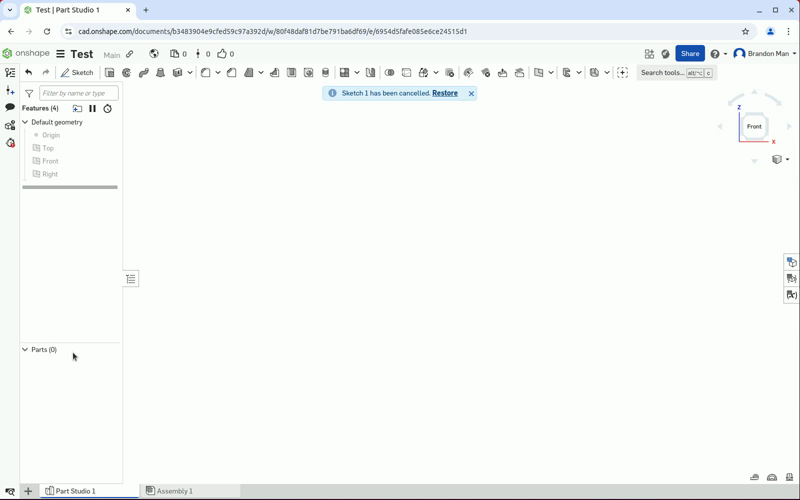
key(space)
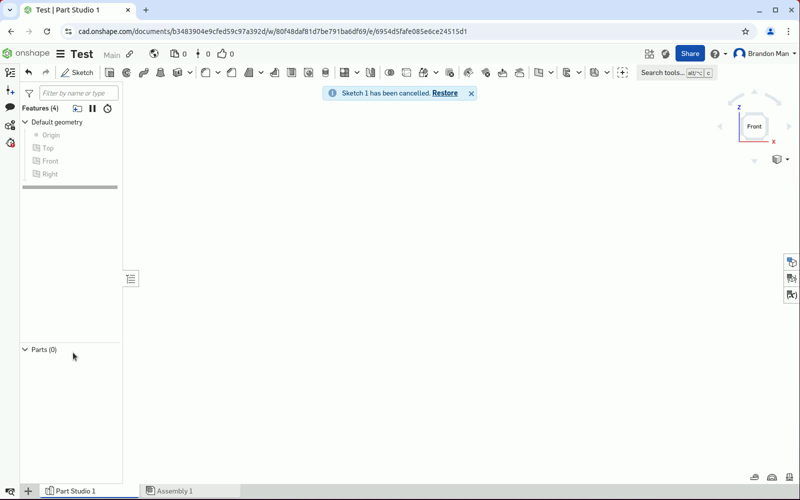
key_down(shift)
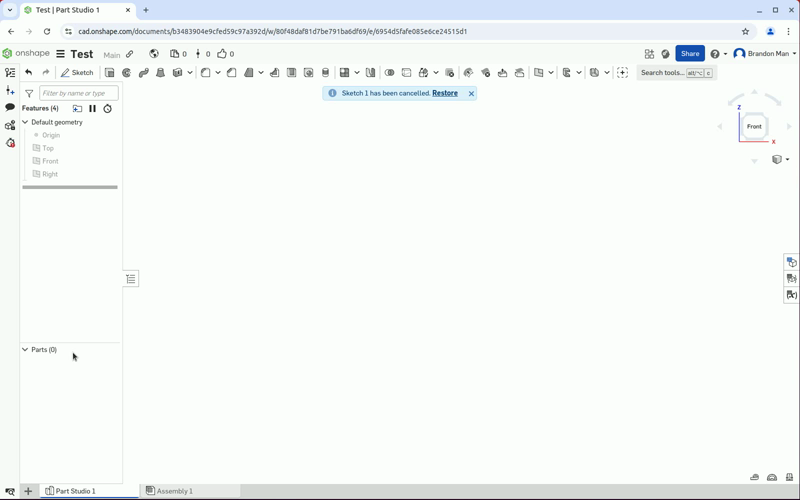
key(left)
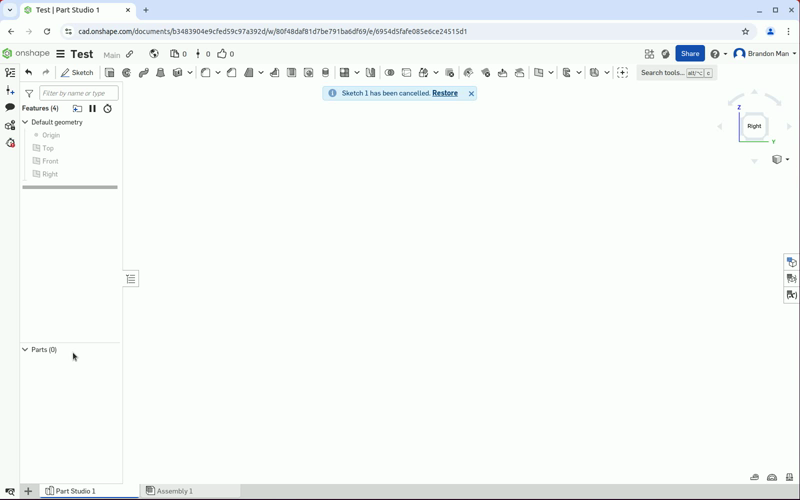
key_up(shift)
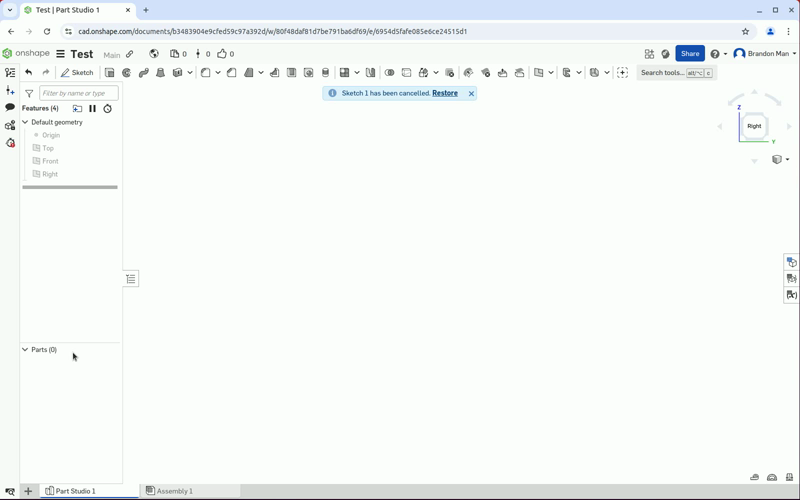
mouse_move(73, 352)
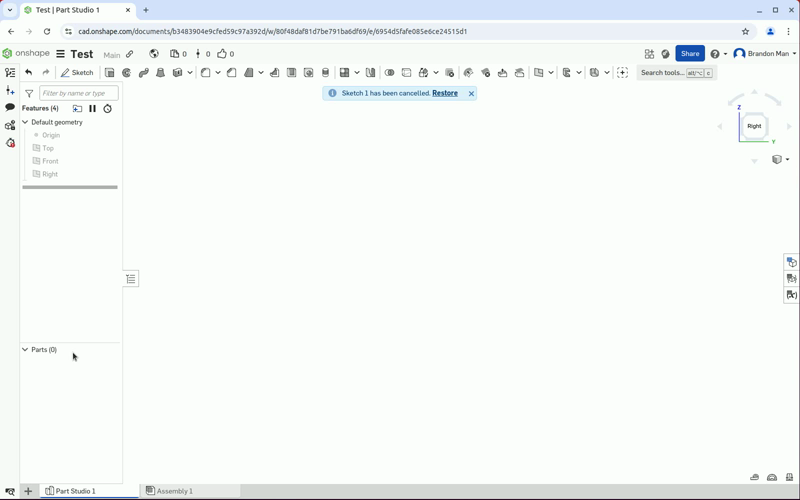
key(shift+y)
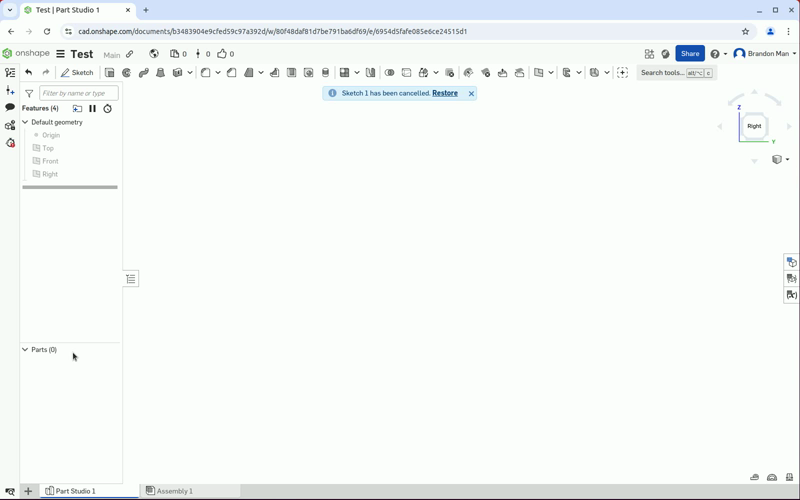
key(shift+s)
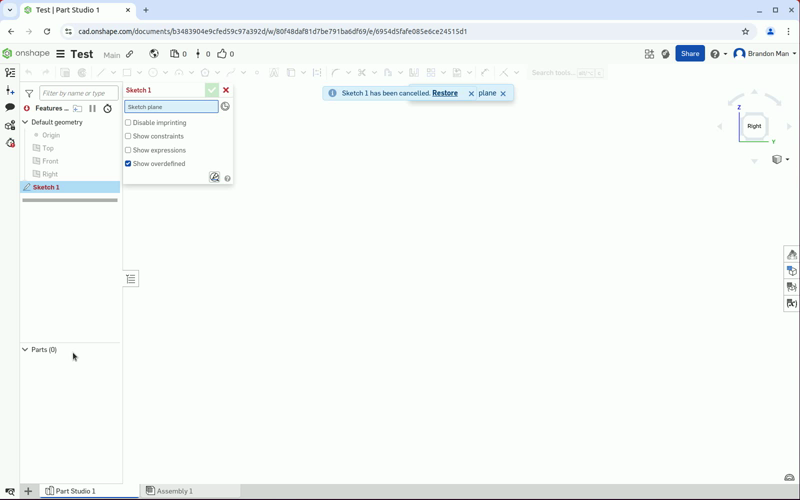
mouse_move(73, 176)
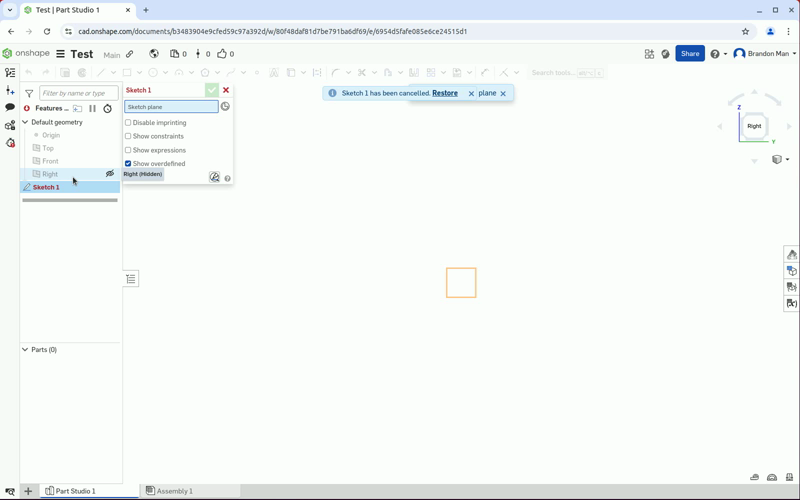
click(73, 176)
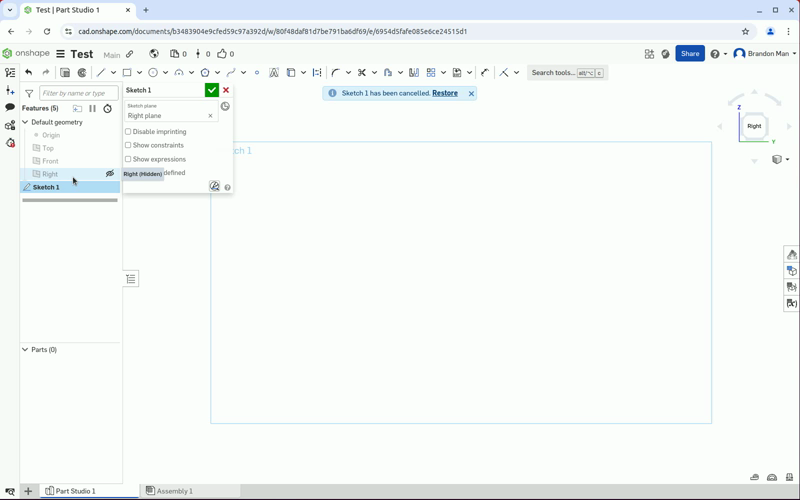
mouse_move(73, 352)
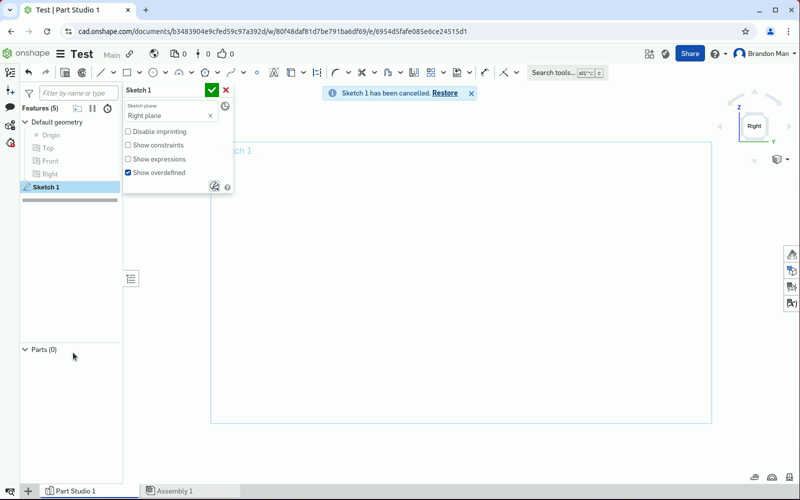
key(y)
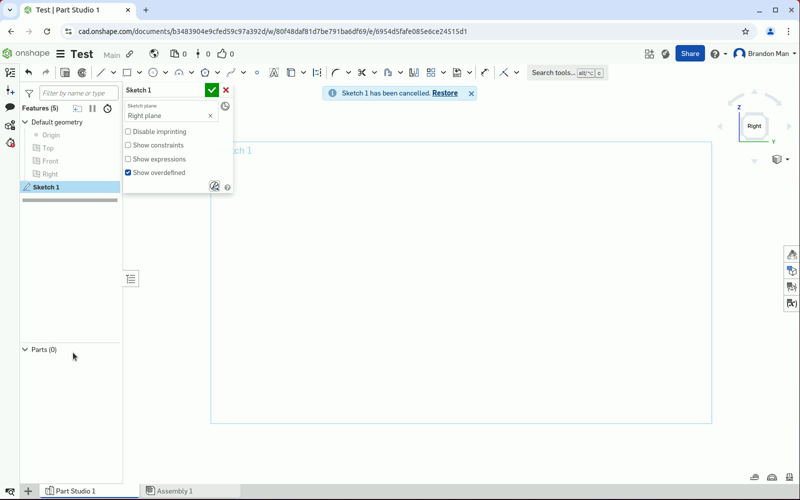
key(l)
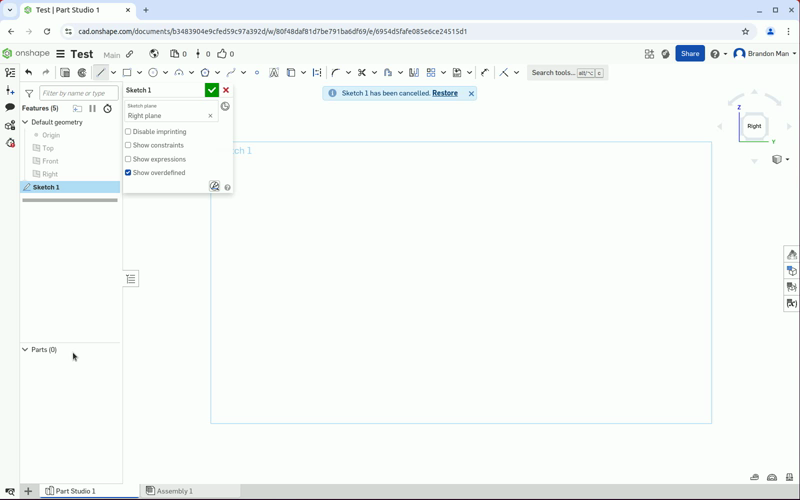
key_down(shift)
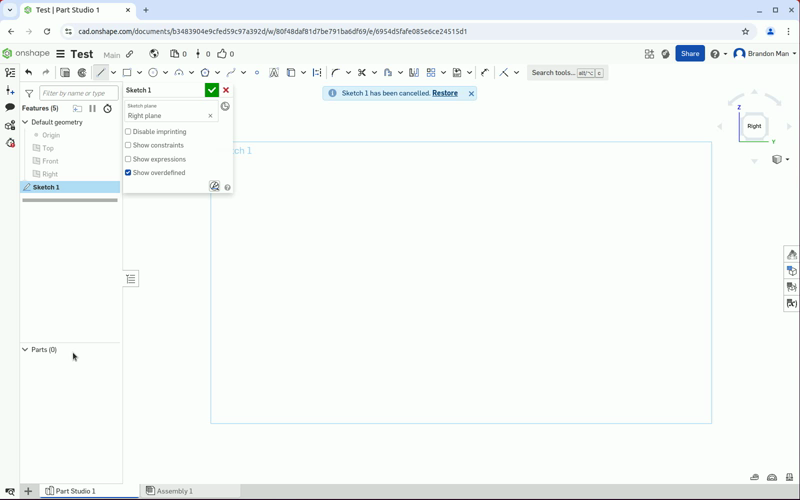
mouse_move(465, 320)
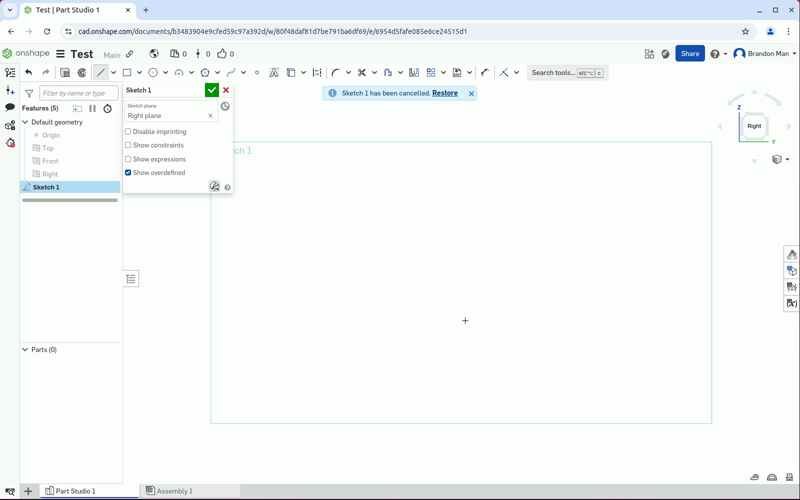
click(465, 320)
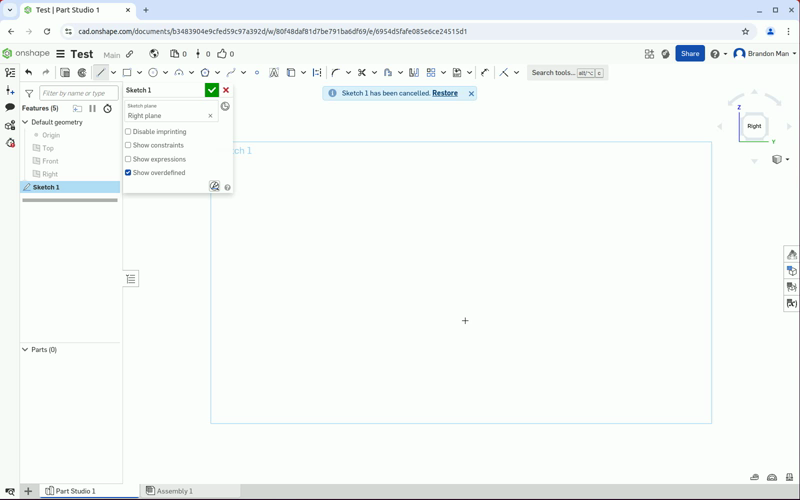
key_up(shift)
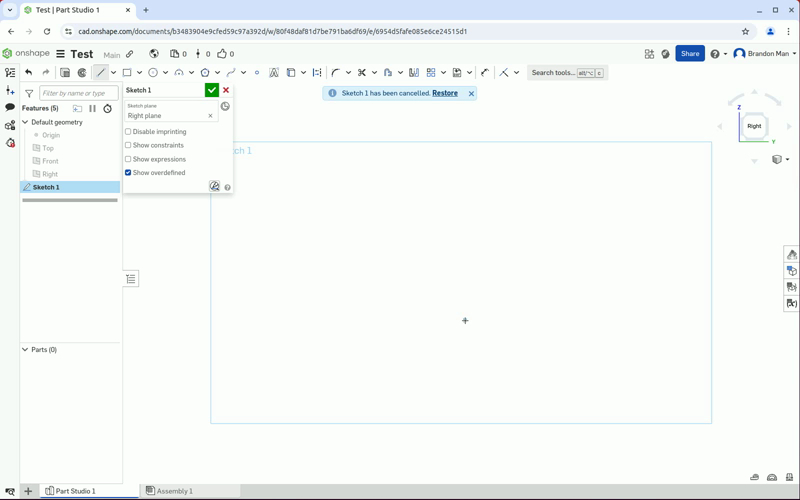
key_down(shift)
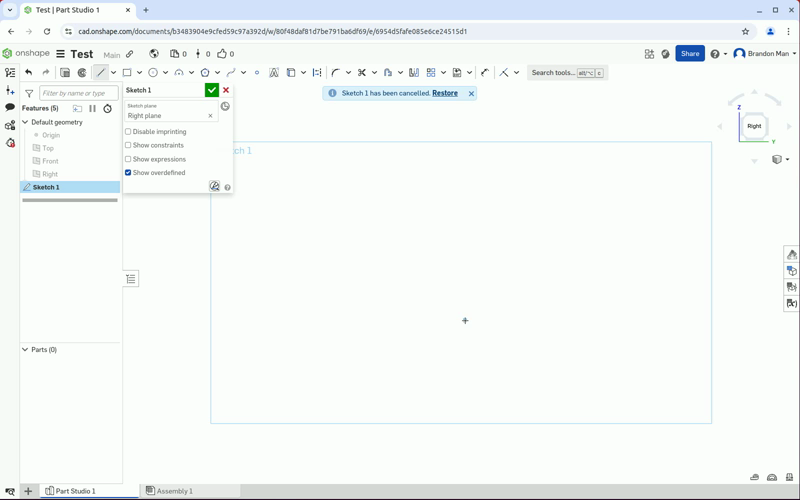
mouse_move(495, 320)
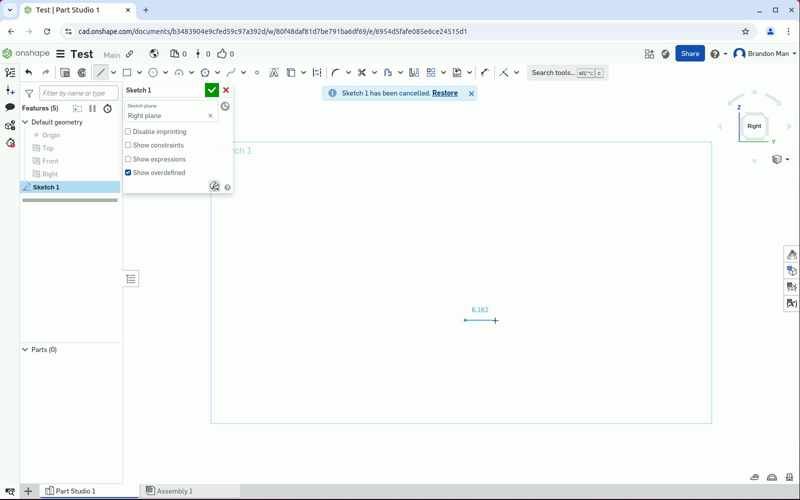
mouse_move(474, 318)
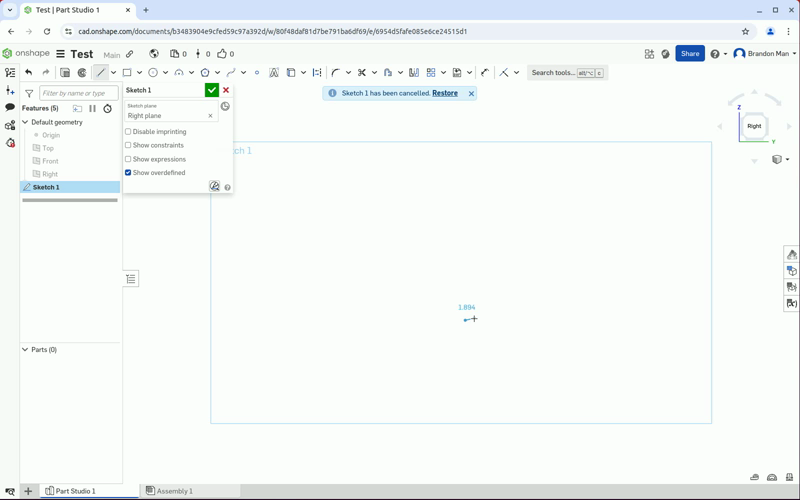
click(474, 318)
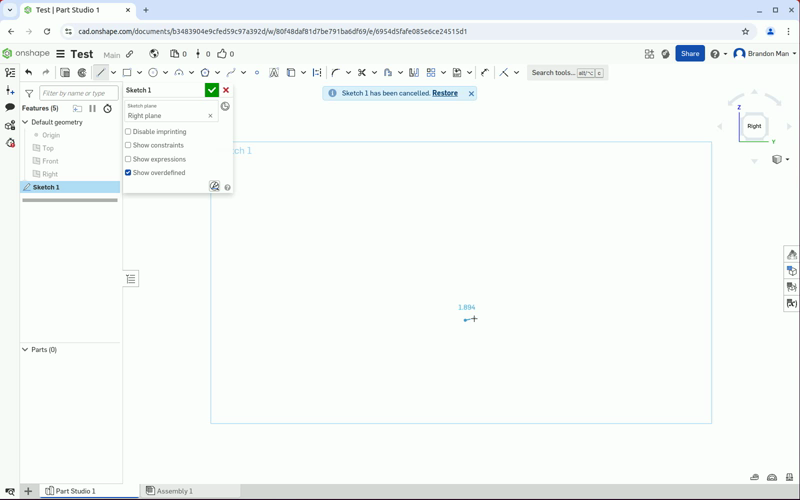
key_up(shift)
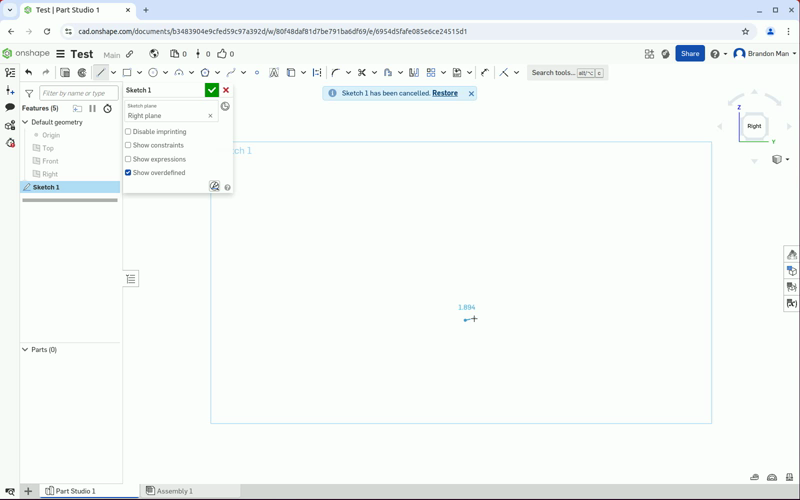
key(esc)
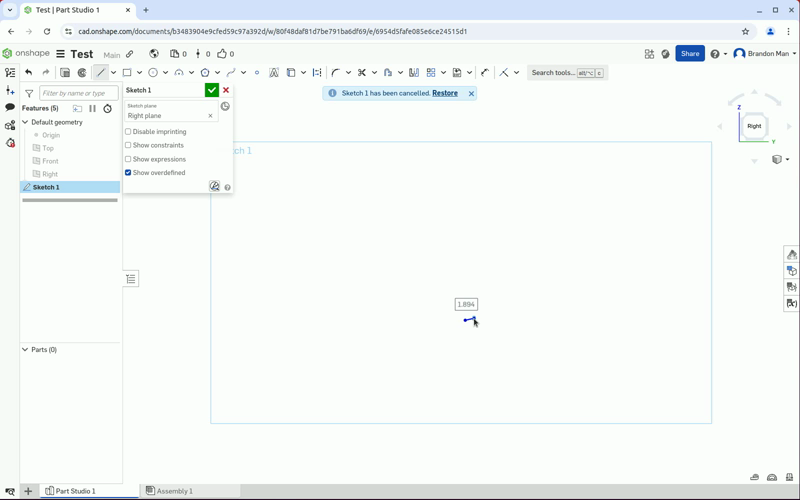
key(a)
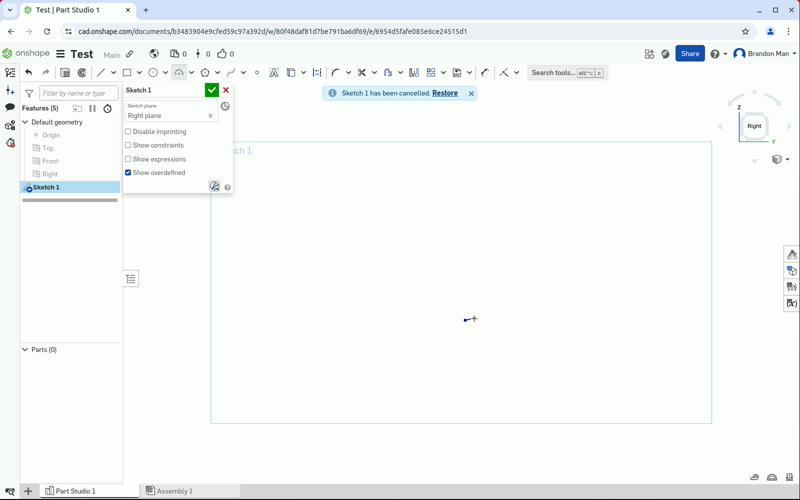
mouse_move(474, 318)
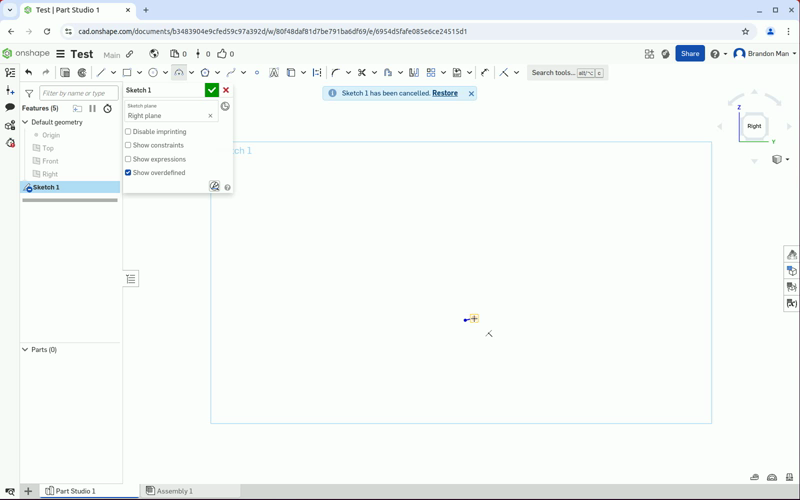
click(474, 318)
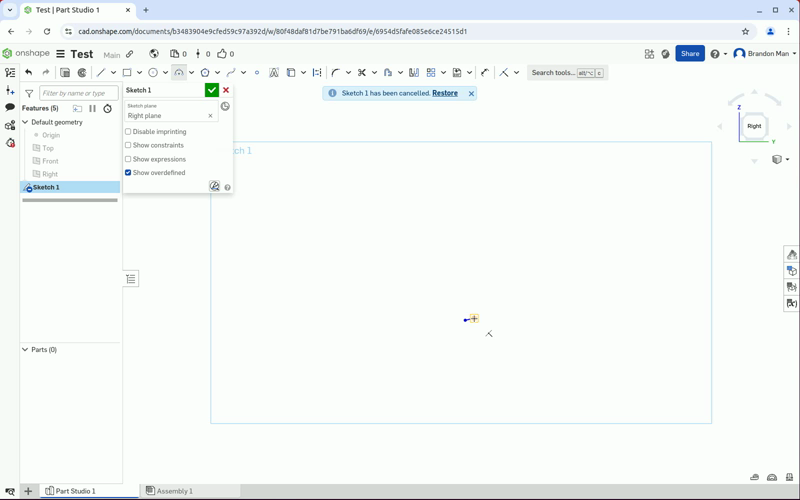
key_down(shift)
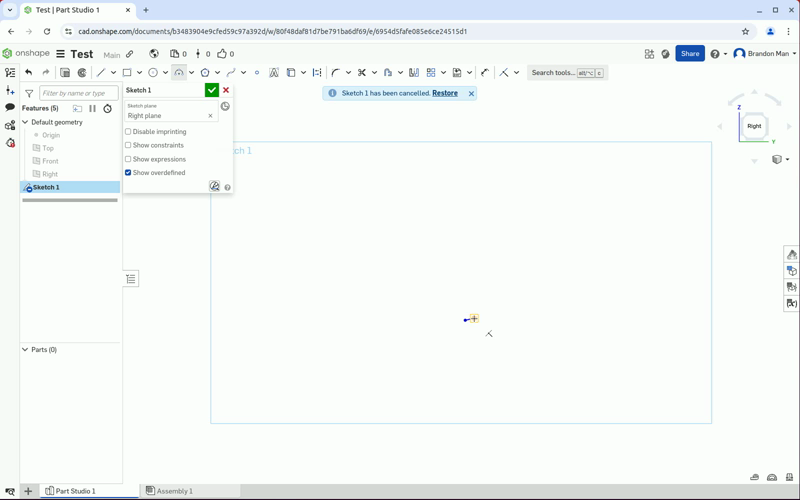
mouse_move(473, 247)
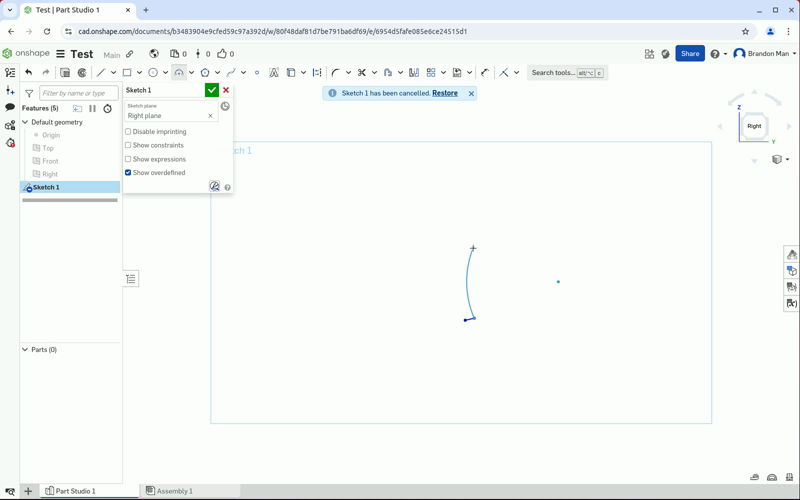
click(473, 247)
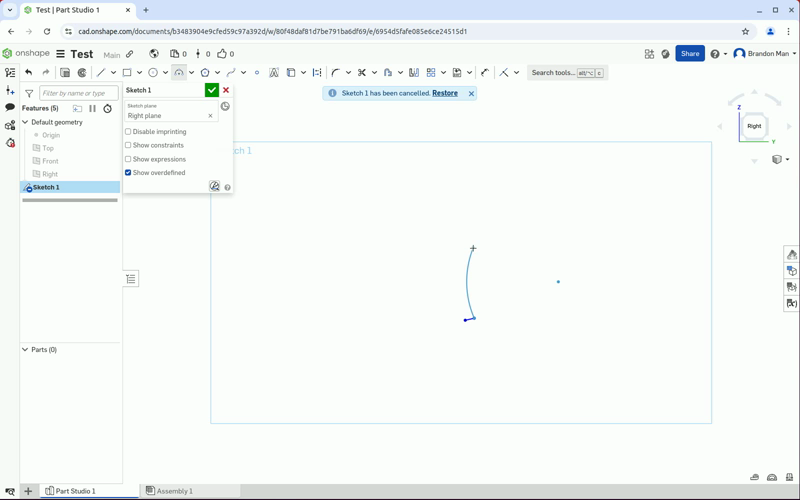
mouse_move(498, 282)
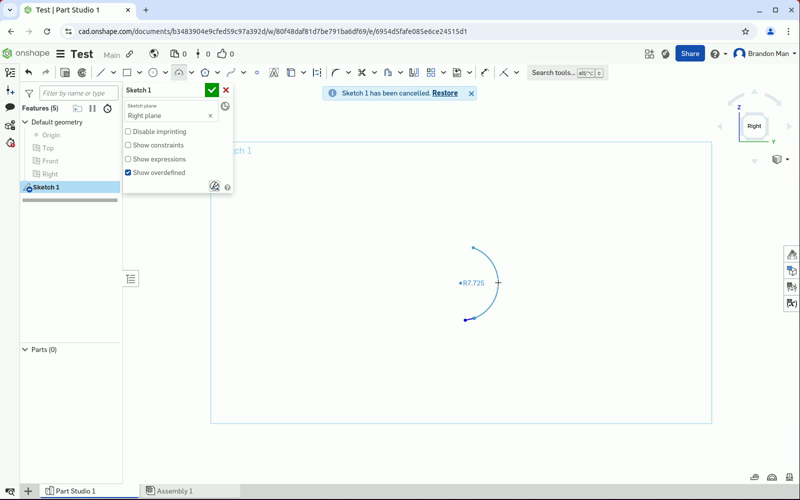
click(498, 282)
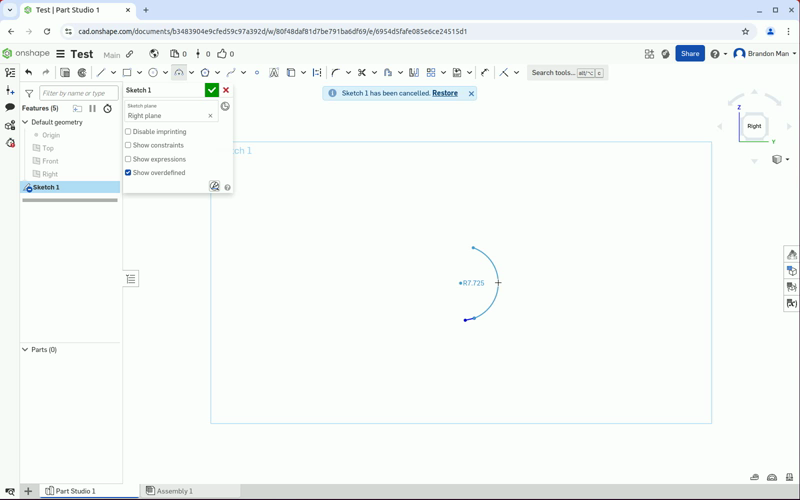
key_up(shift)
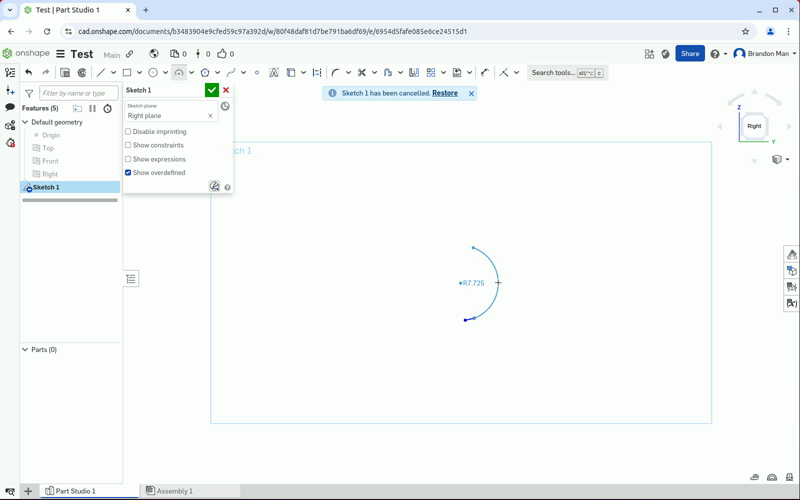
key(esc)
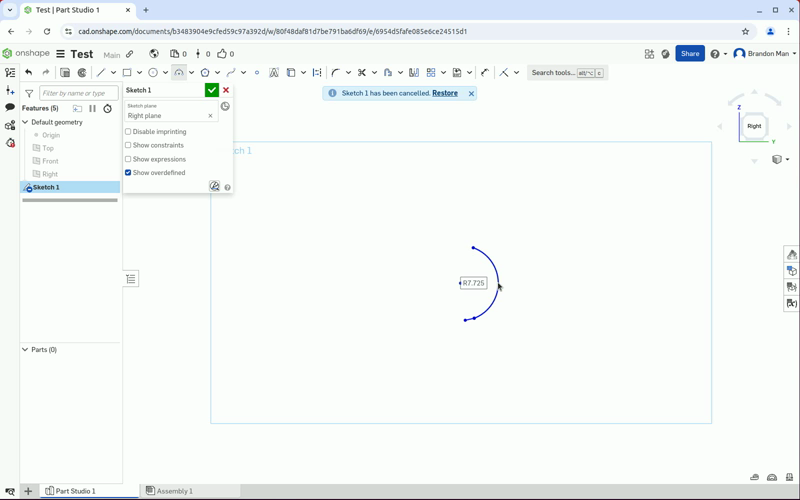
key(l)
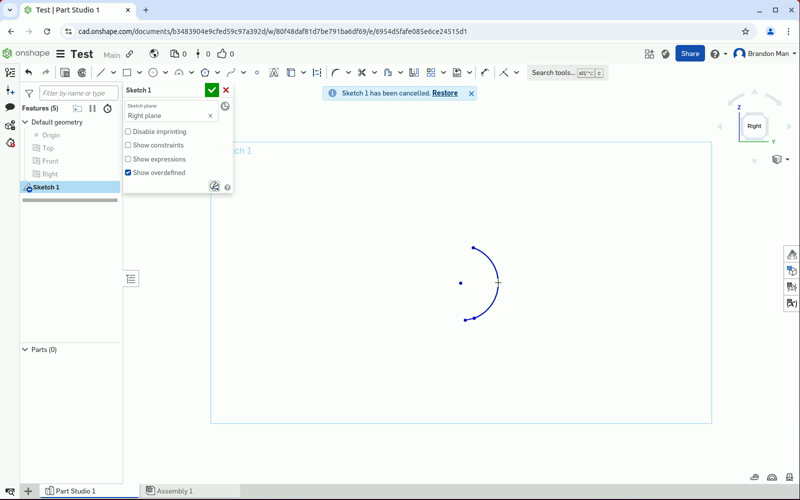
mouse_move(473, 247)
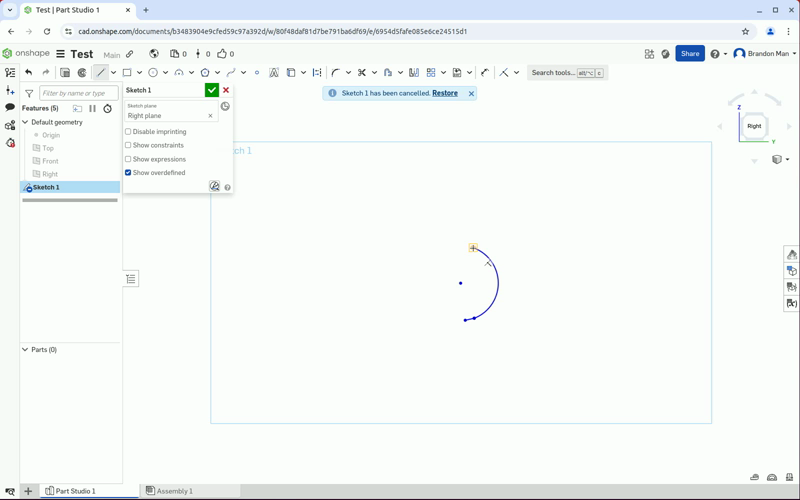
click(473, 247)
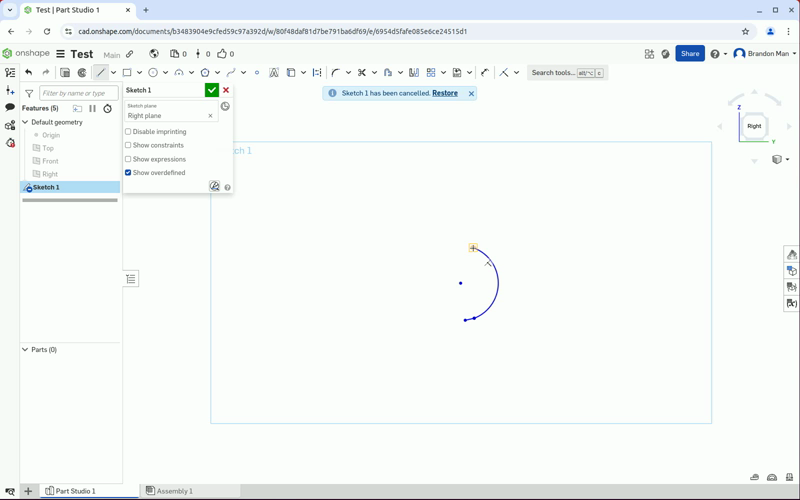
key_down(shift)
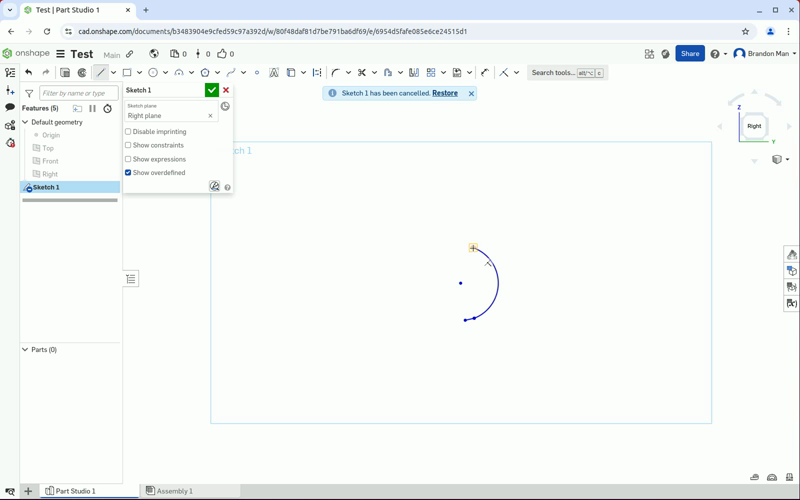
mouse_move(503, 247)
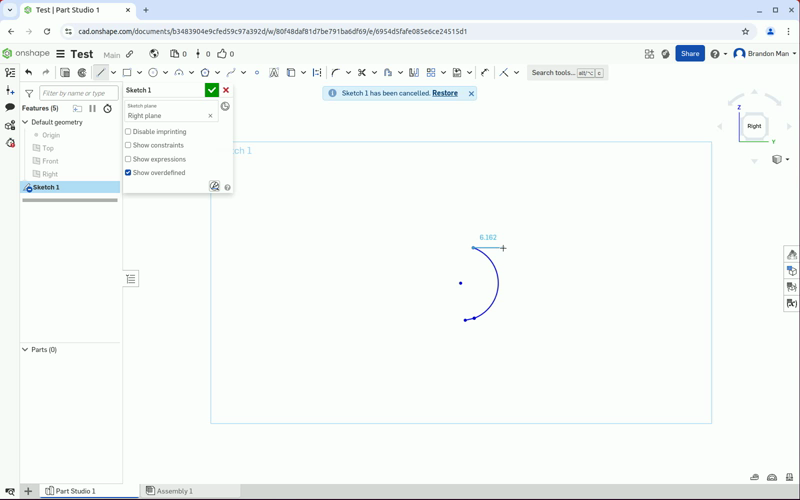
mouse_move(465, 245)
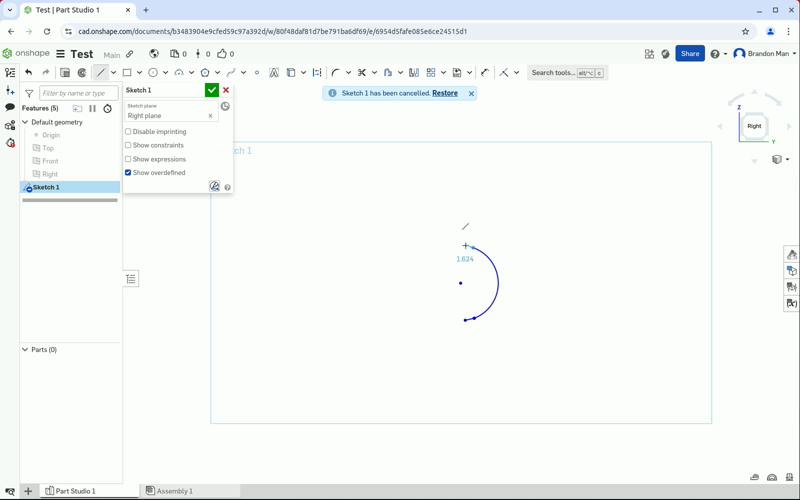
click(465, 245)
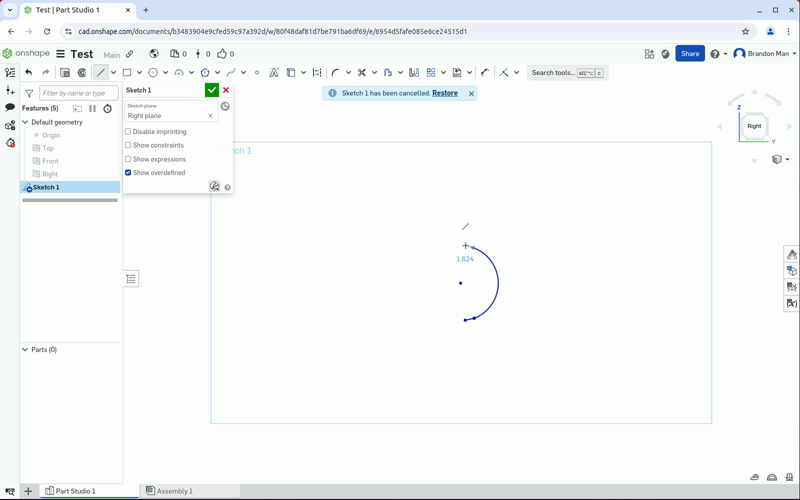
key_up(shift)
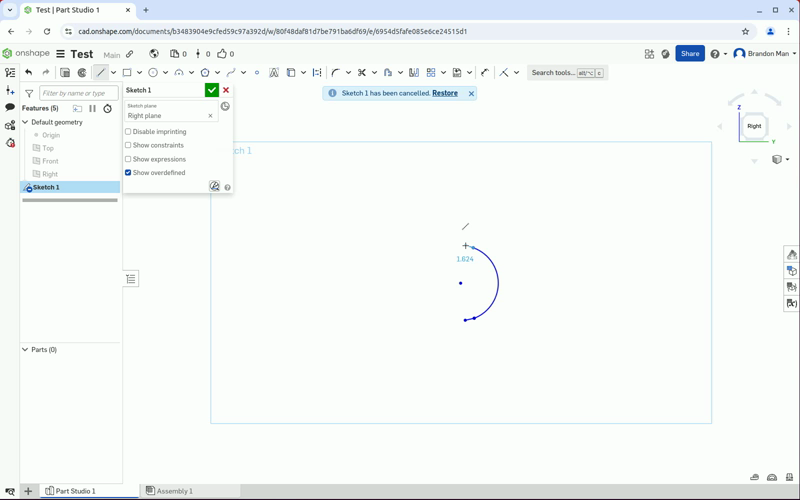
key(esc)
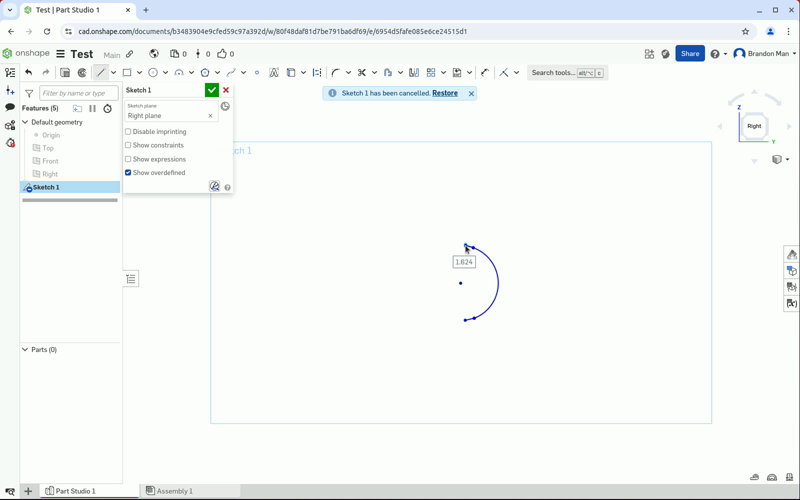
key(a)
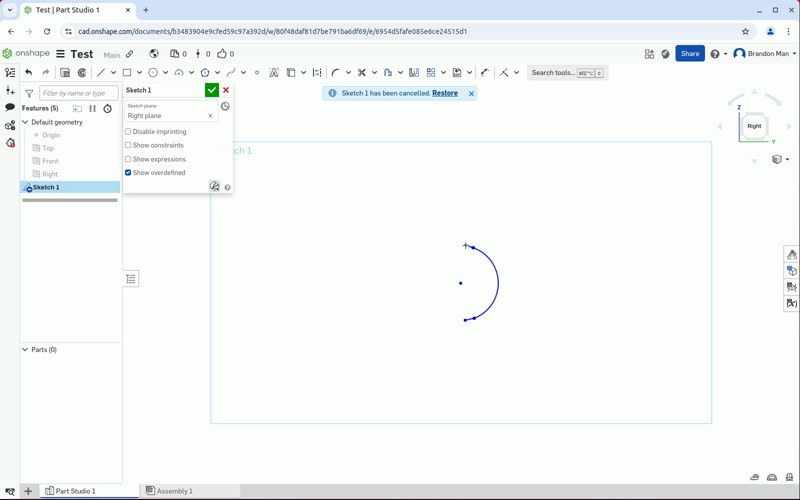
mouse_move(465, 245)
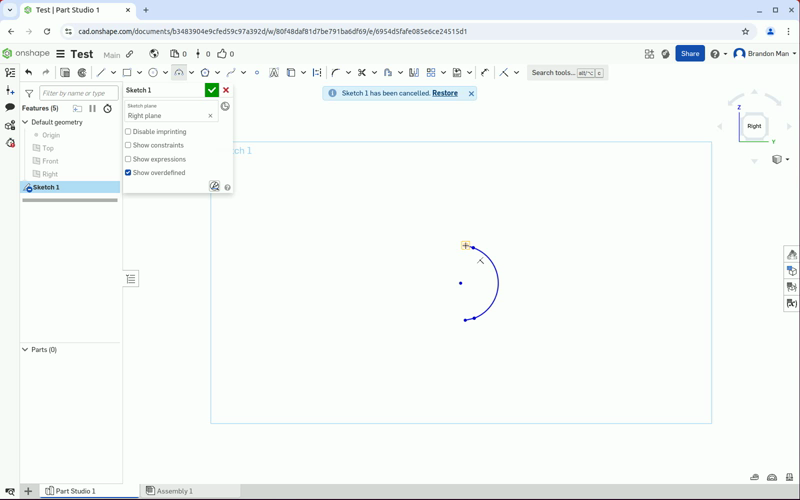
click(465, 245)
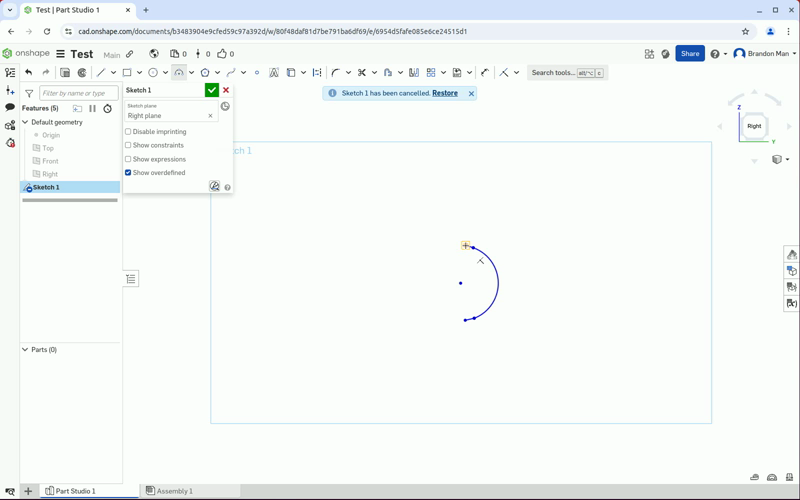
mouse_move(465, 320)
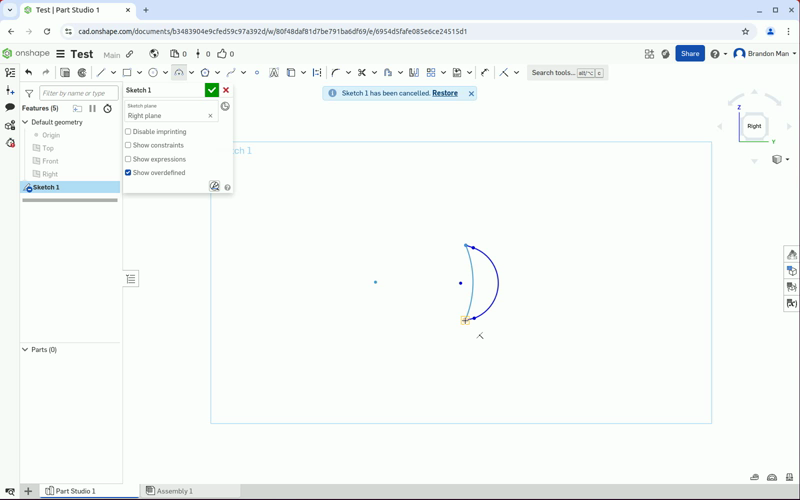
click(465, 320)
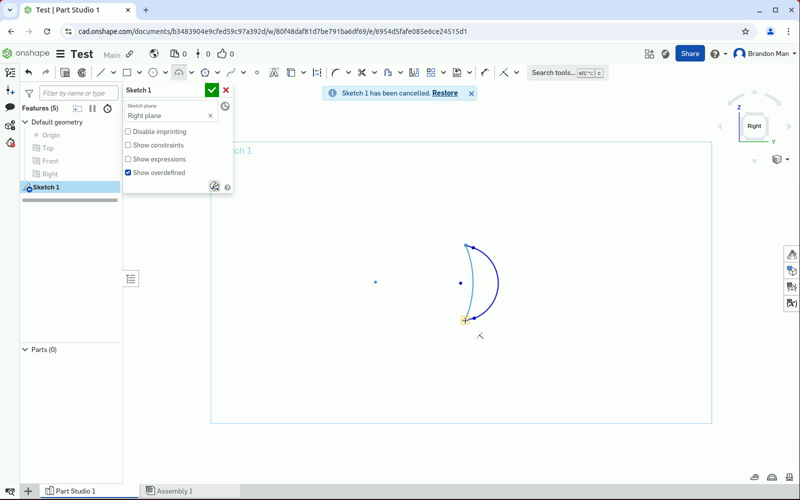
key_down(shift)
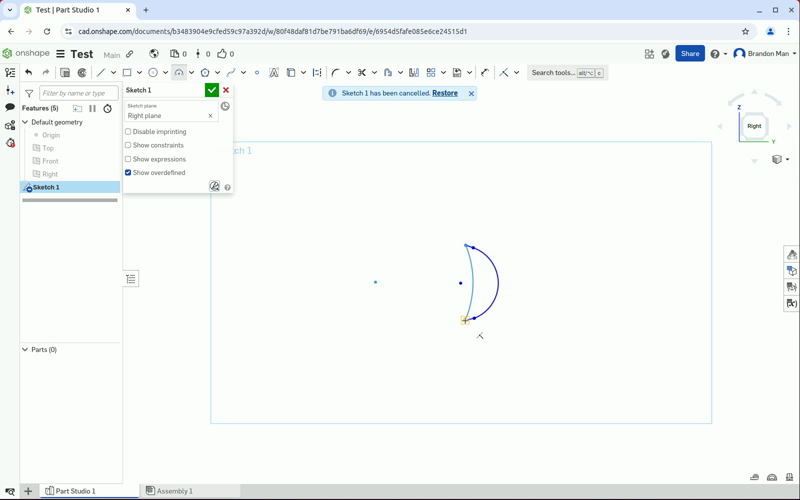
mouse_move(422, 282)
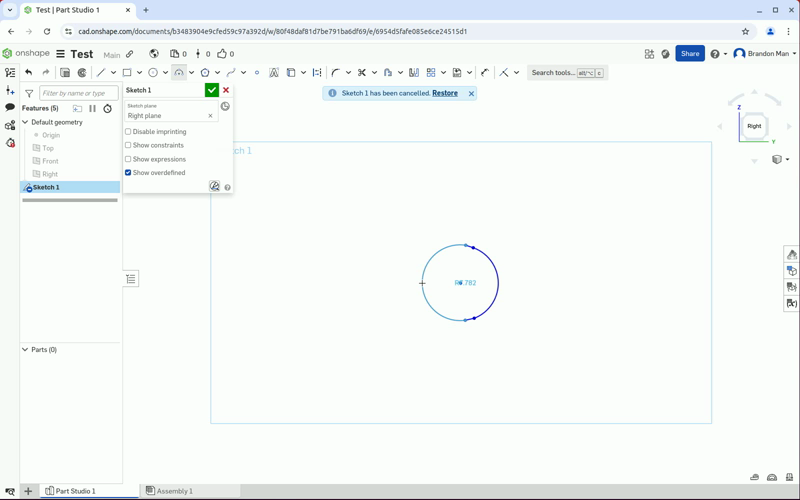
click(422, 282)
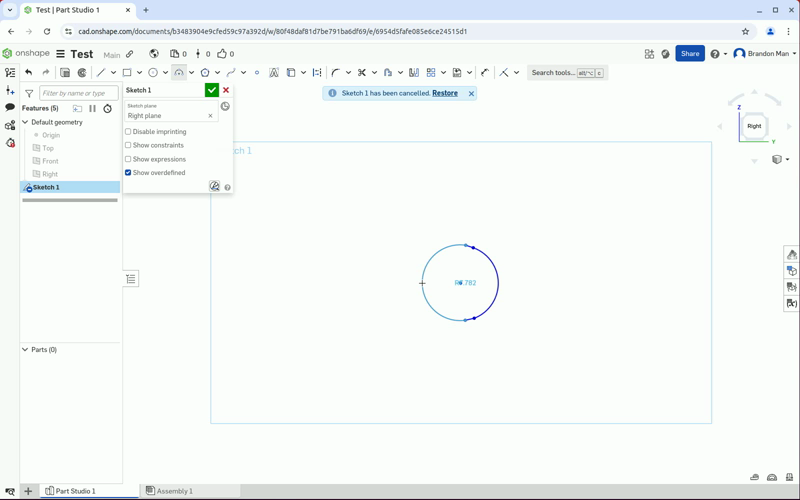
key_up(shift)
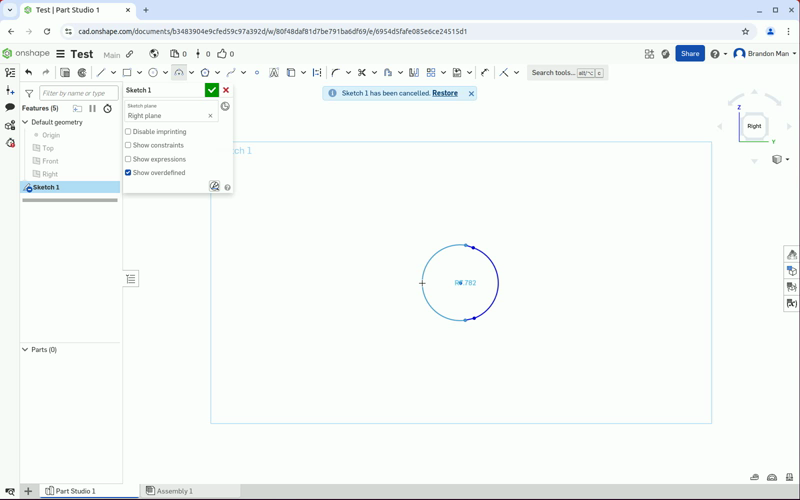
key(esc)
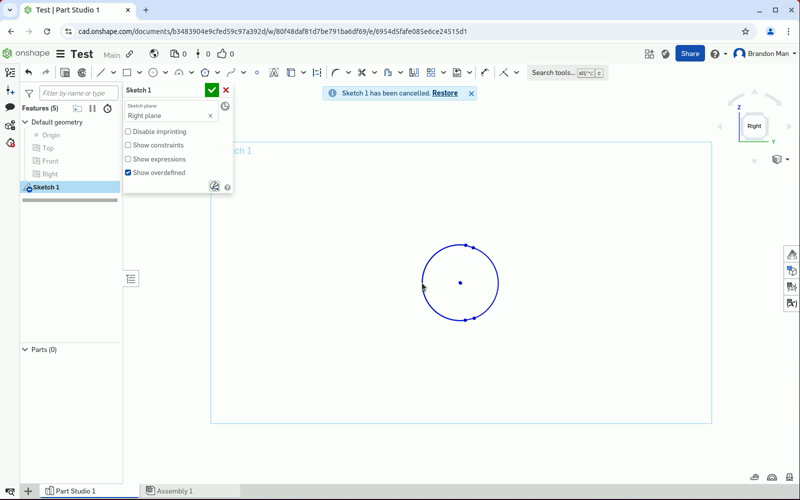
mouse_move(472, 298)
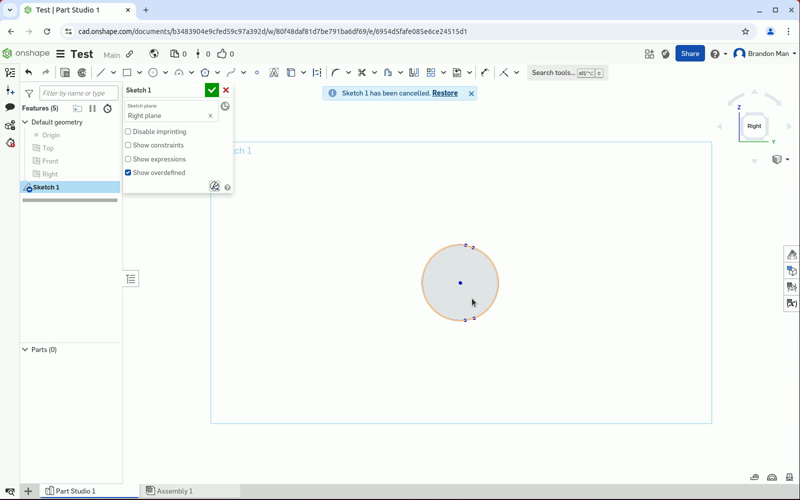
click(472, 298)
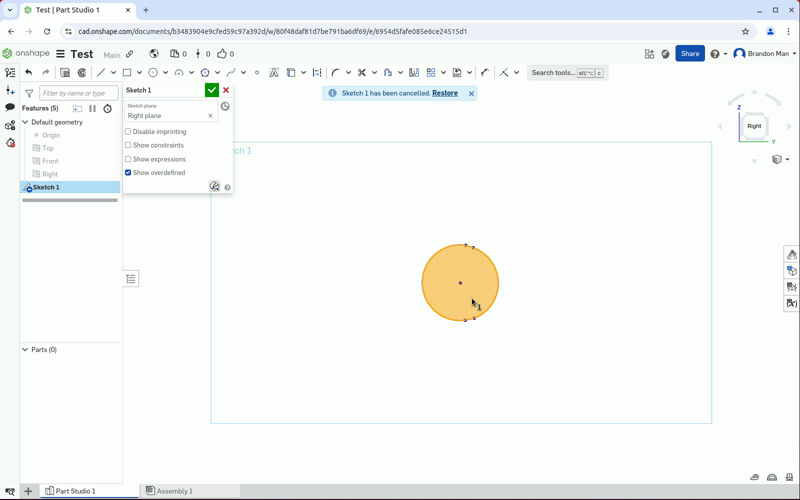
mouse_move(73, 352)
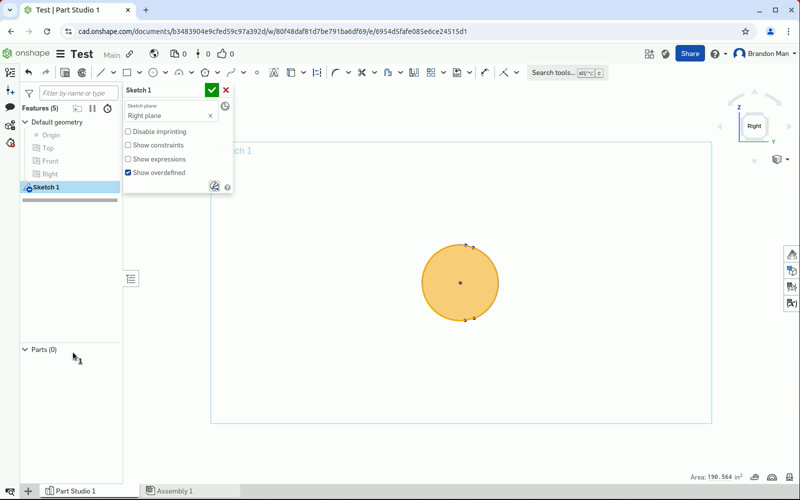
key(shift+y)
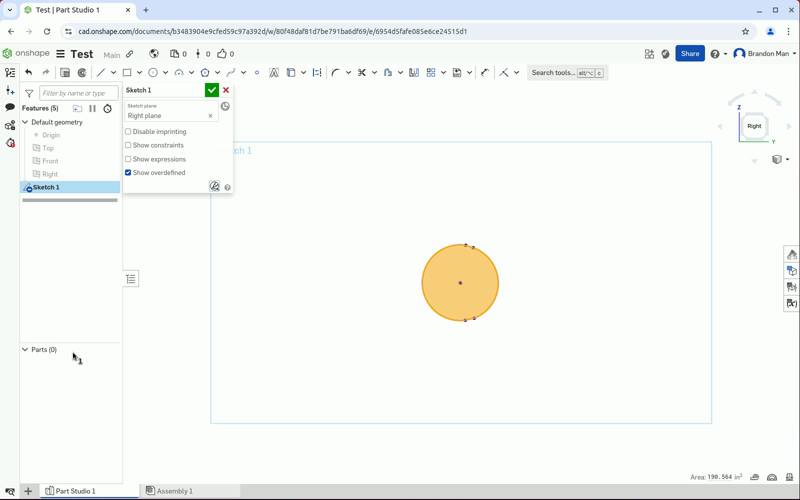
key(shift+e)
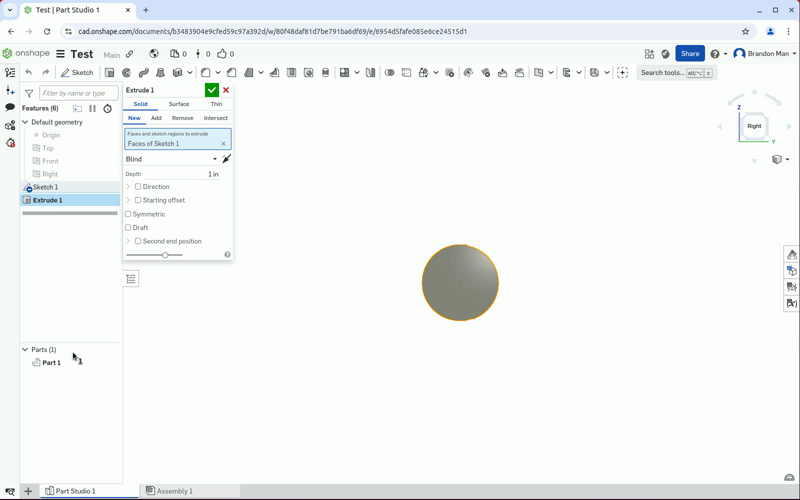
mouse_move(143, 106)
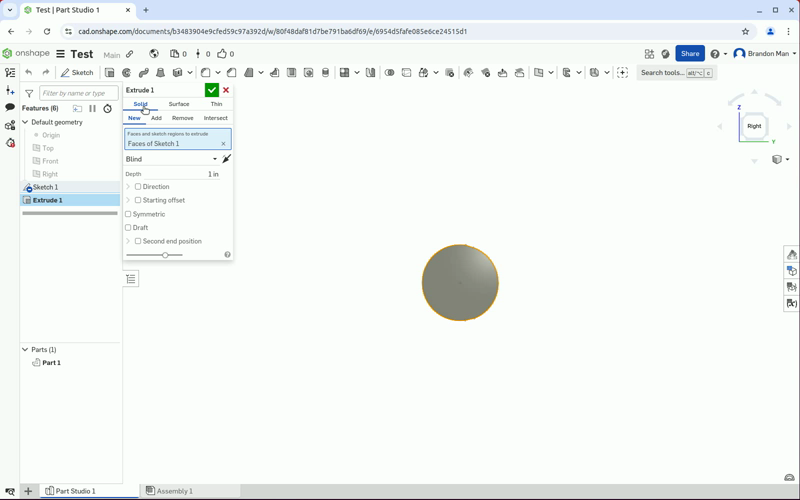
click(143, 106)
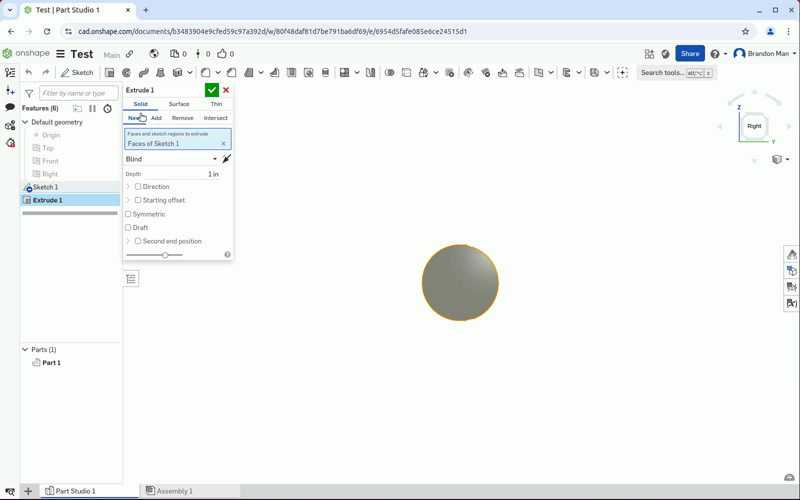
mouse_move(137, 120)
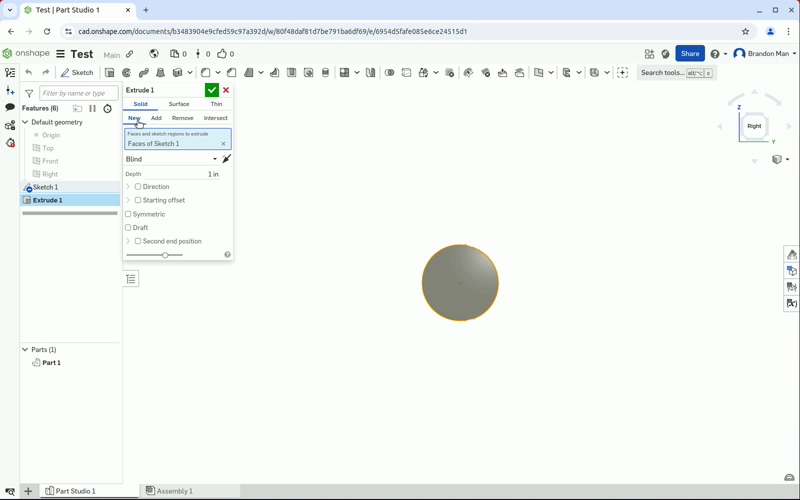
click(137, 120)
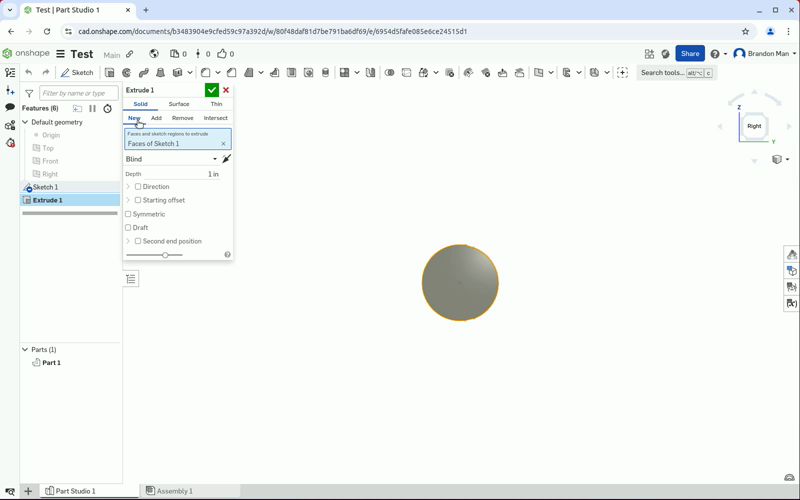
key(tab, 4)
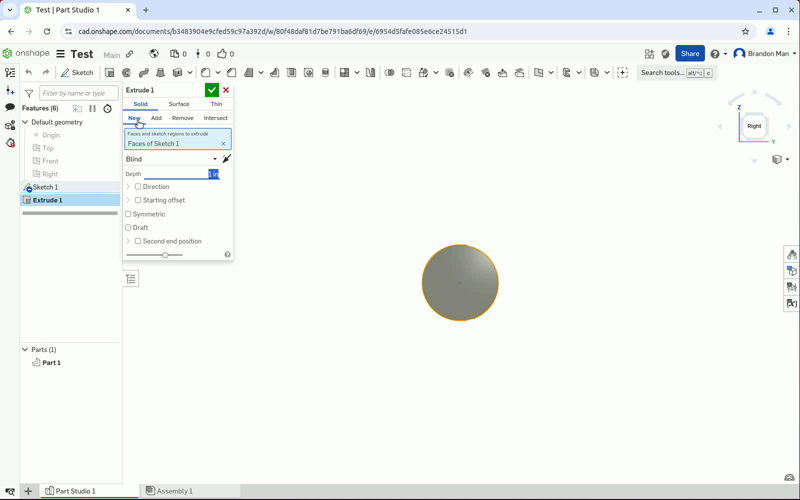
text(7.703)
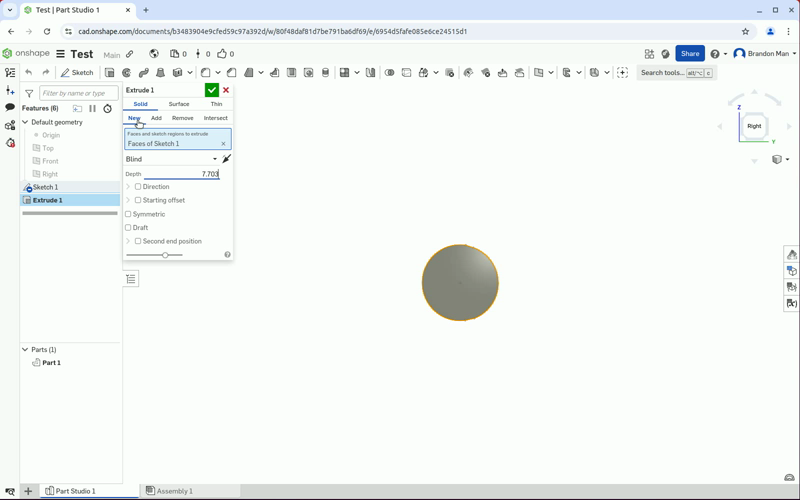
key(enter)
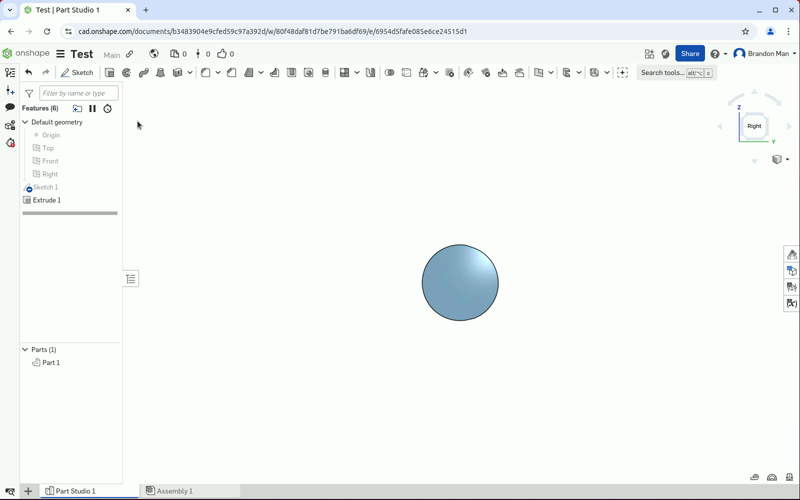
key(shift+h)
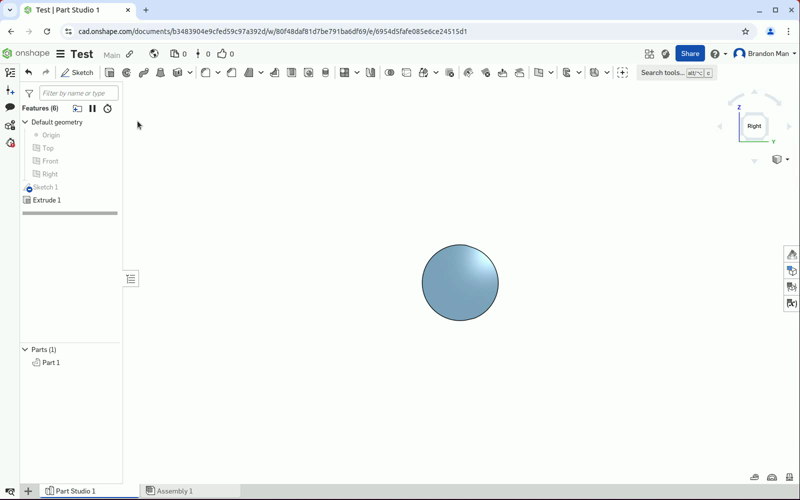
key(shift+h)
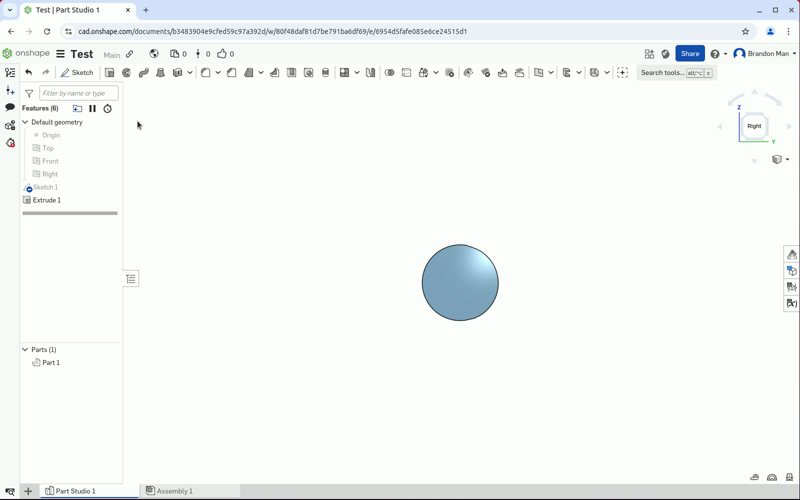
mouse_move(73, 189)
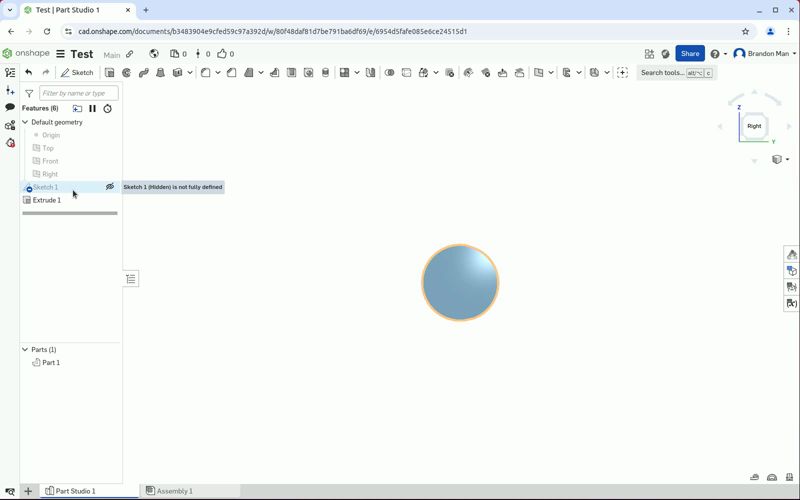
click(73, 189)
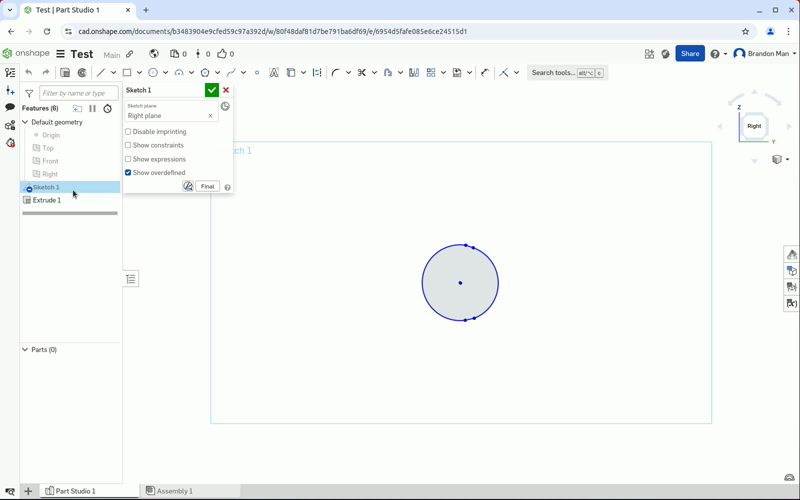
mouse_move(229, 92)
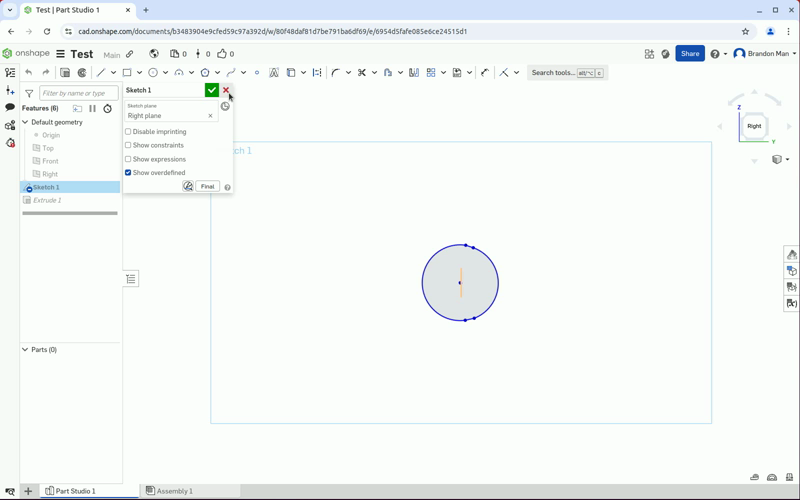
click(229, 92)
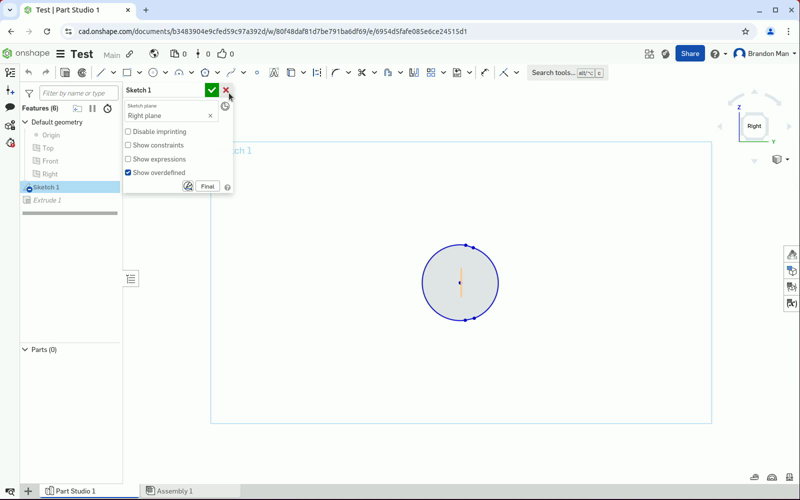
key(shift+s)
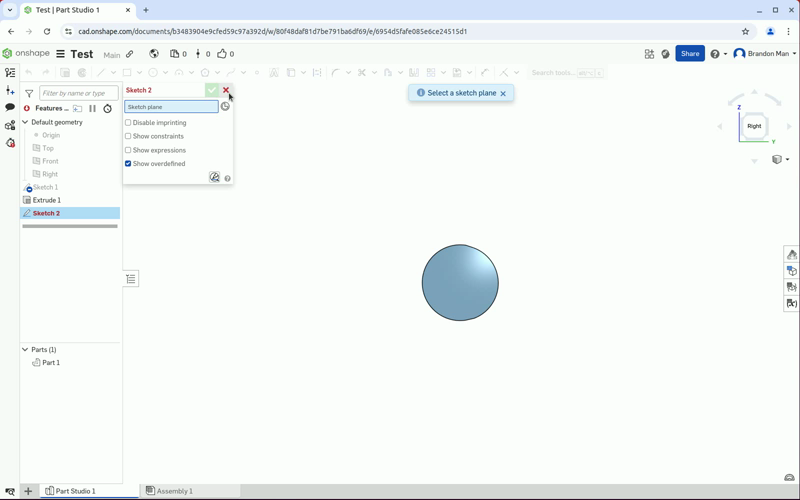
mouse_move(73, 176)
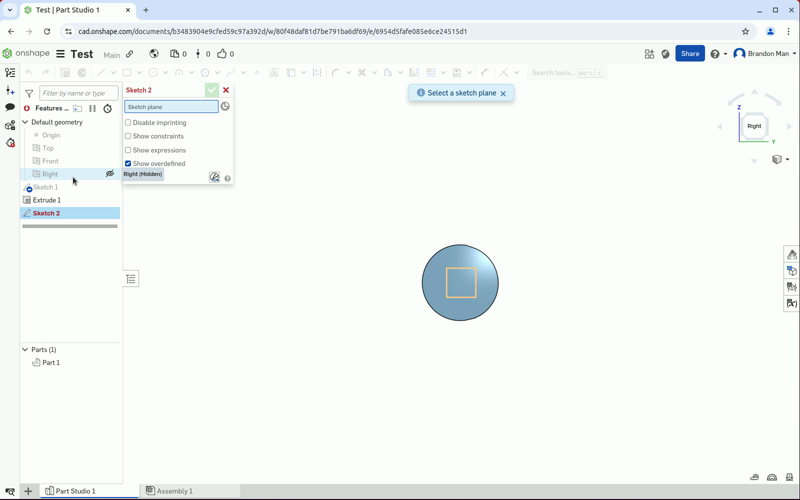
click(73, 176)
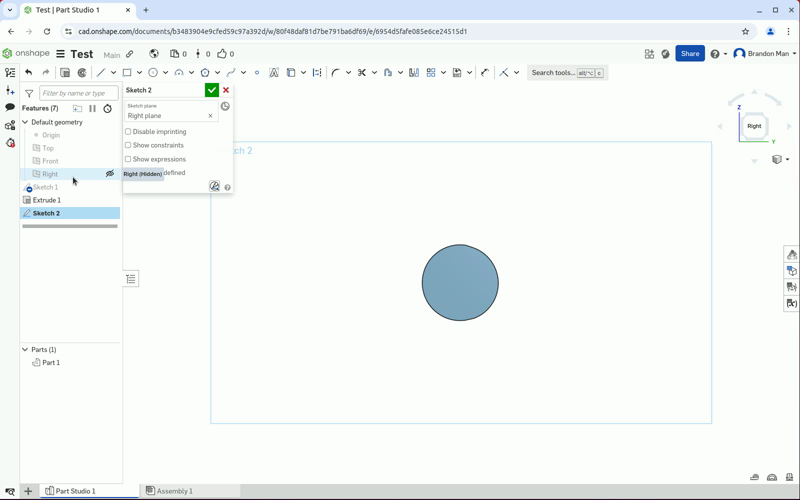
mouse_move(73, 352)
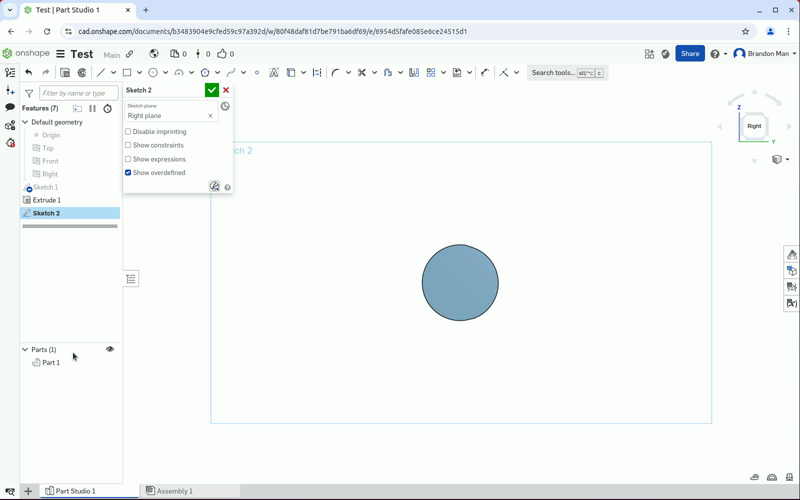
key(y)
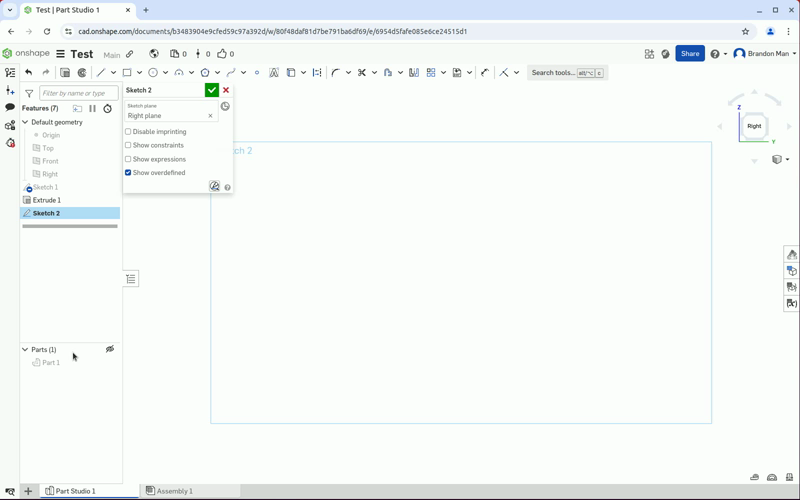
key(a)
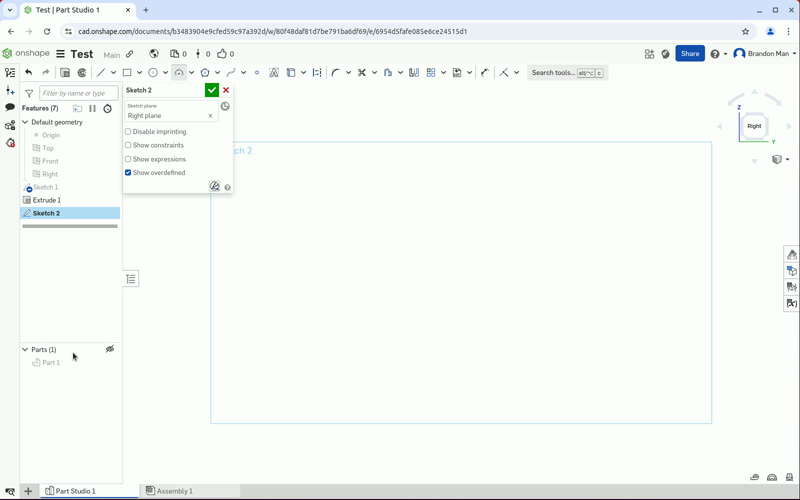
key_down(shift)
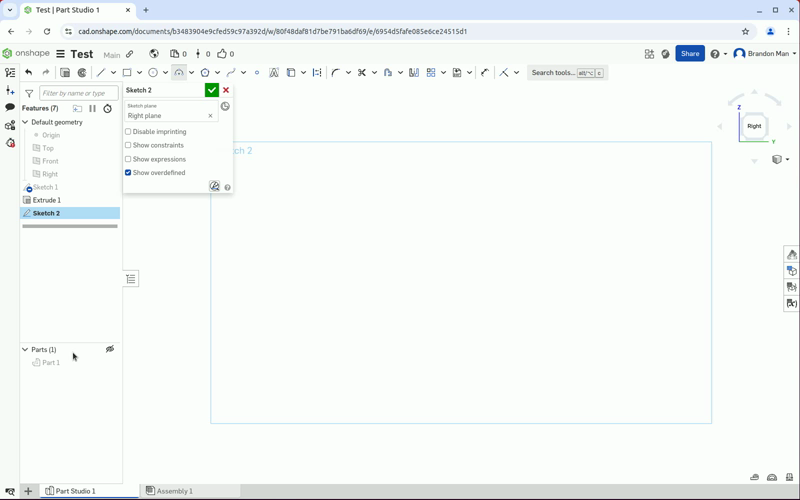
mouse_move(473, 247)
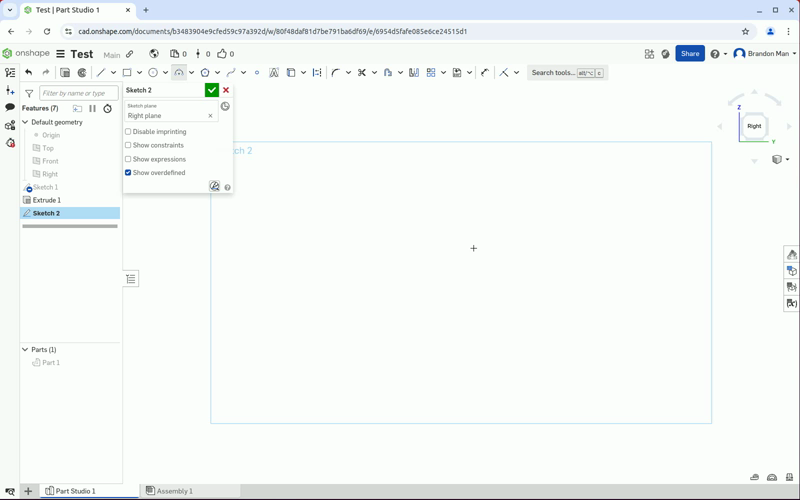
click(473, 247)
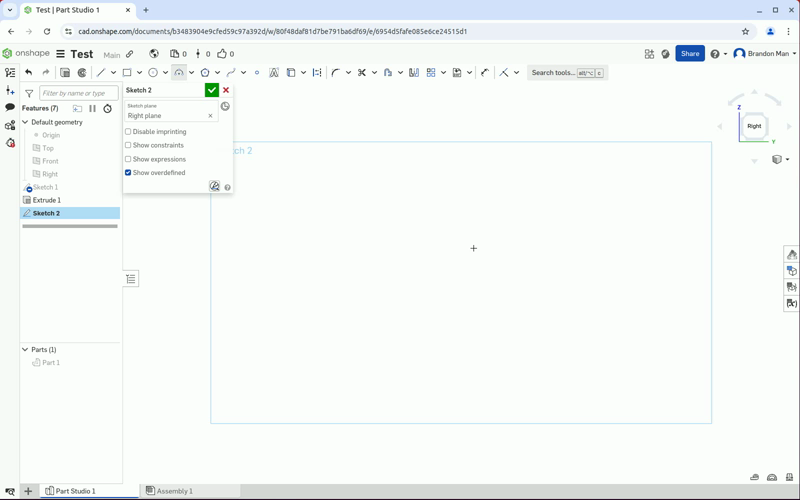
key_up(shift)
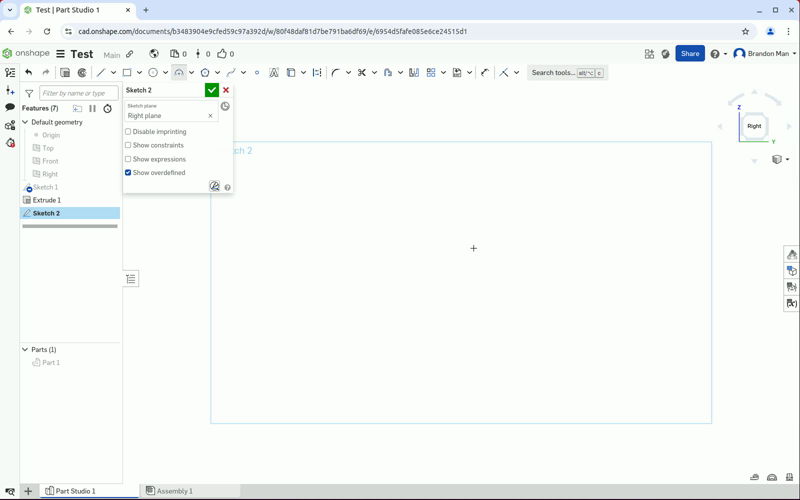
key_down(shift)
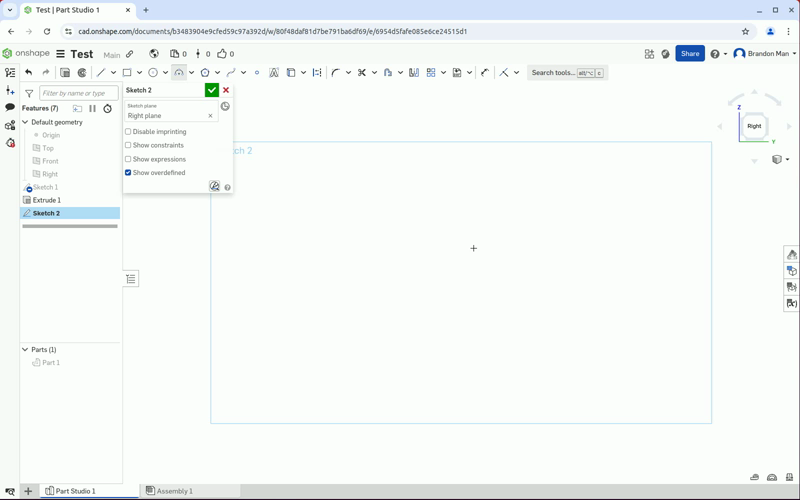
mouse_move(498, 282)
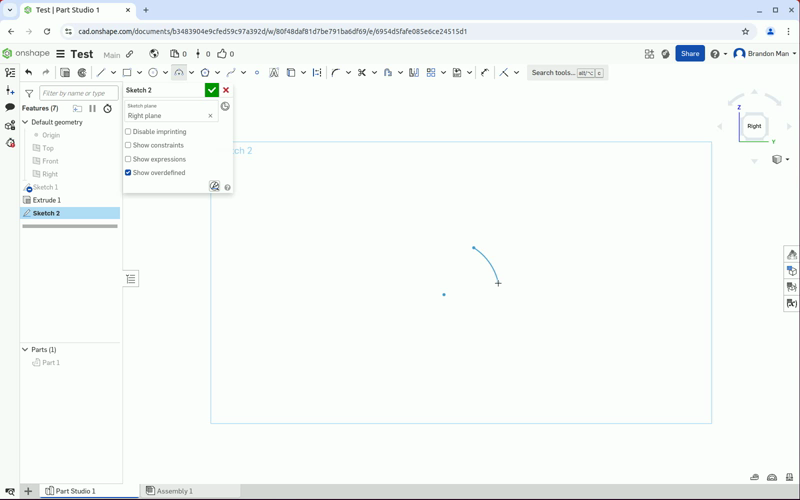
click(498, 282)
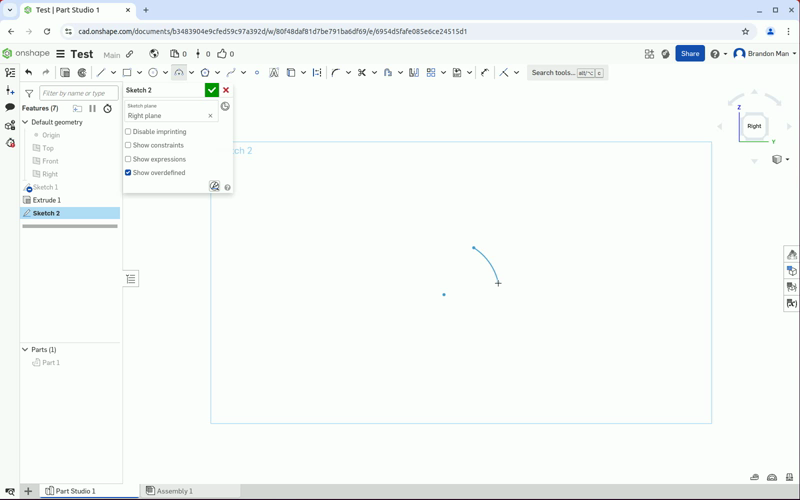
mouse_move(491, 261)
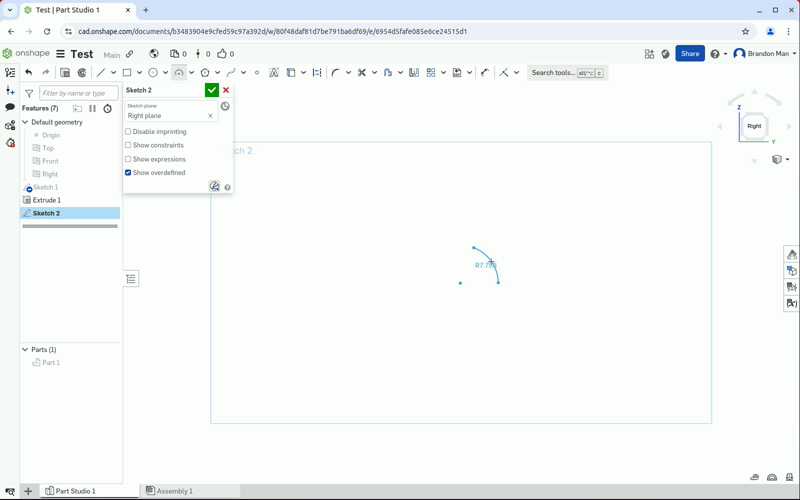
click(491, 261)
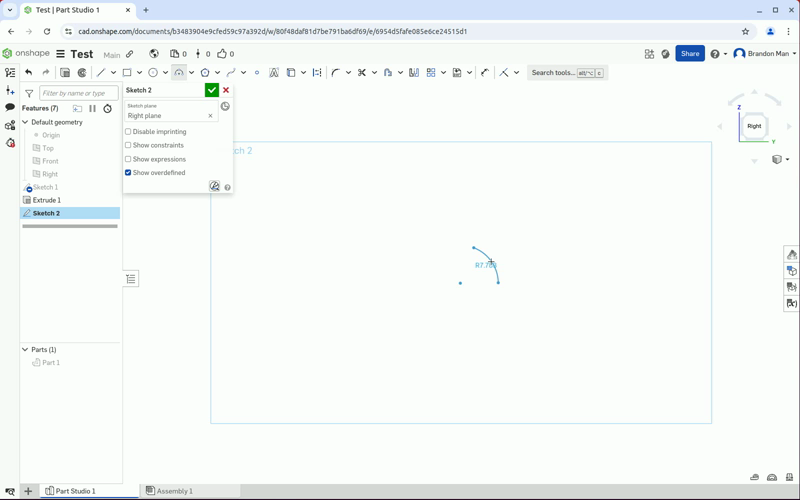
key_up(shift)
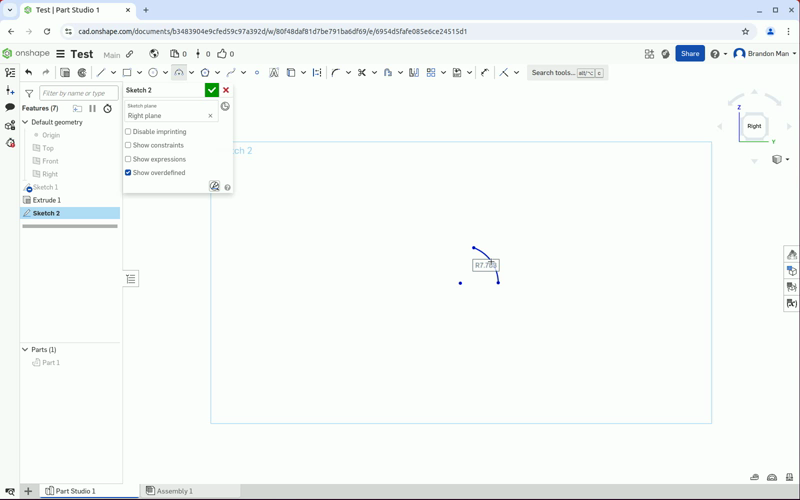
key(esc)
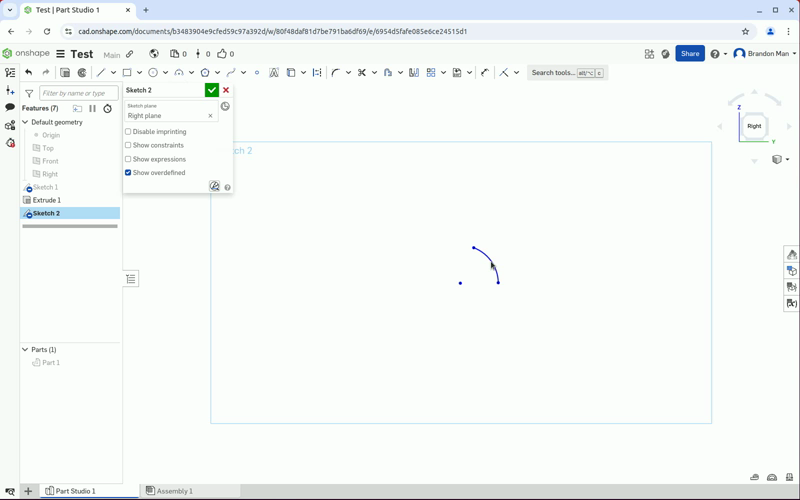
key(l)
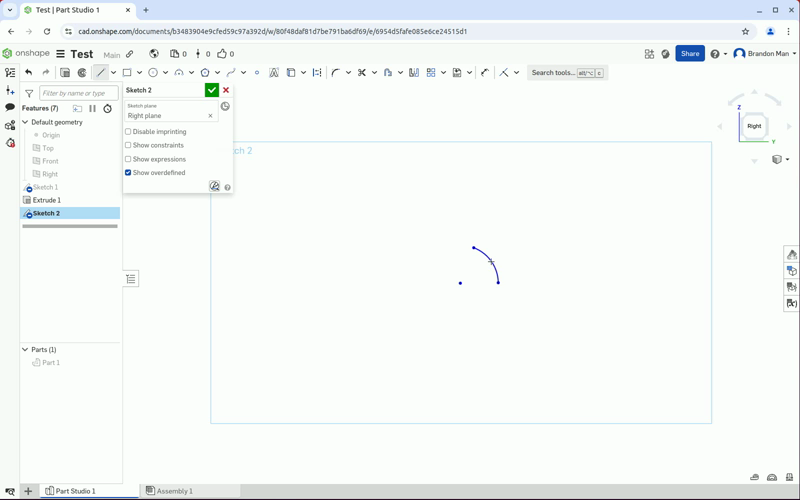
mouse_move(498, 282)
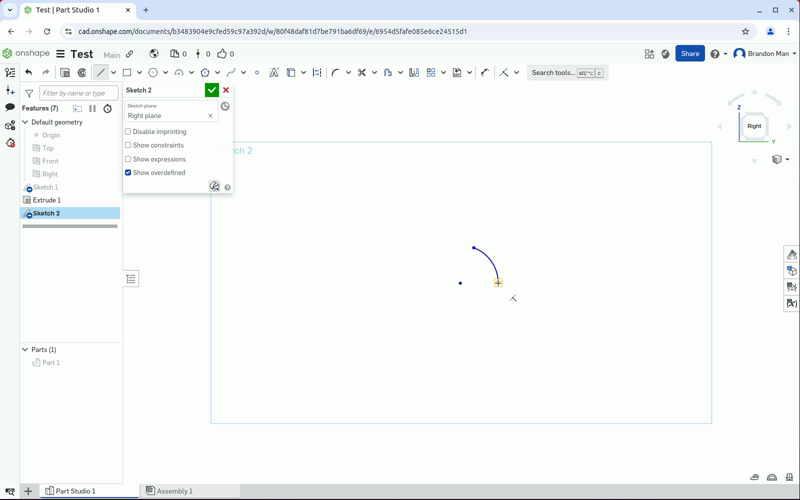
click(498, 282)
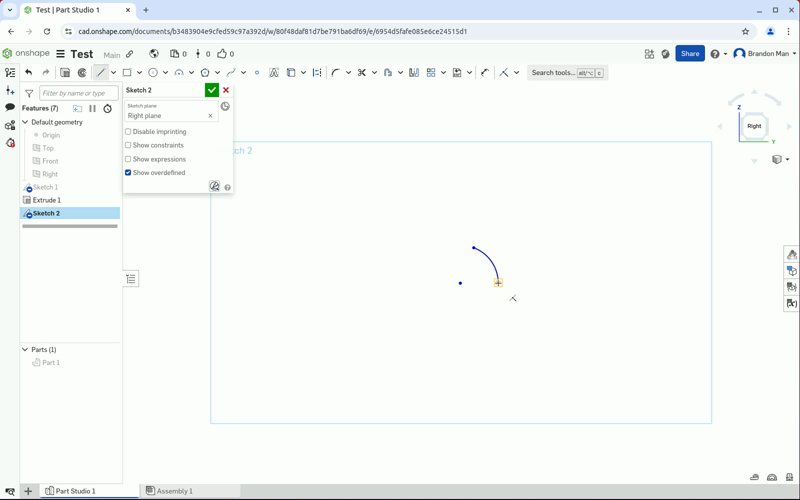
key_down(shift)
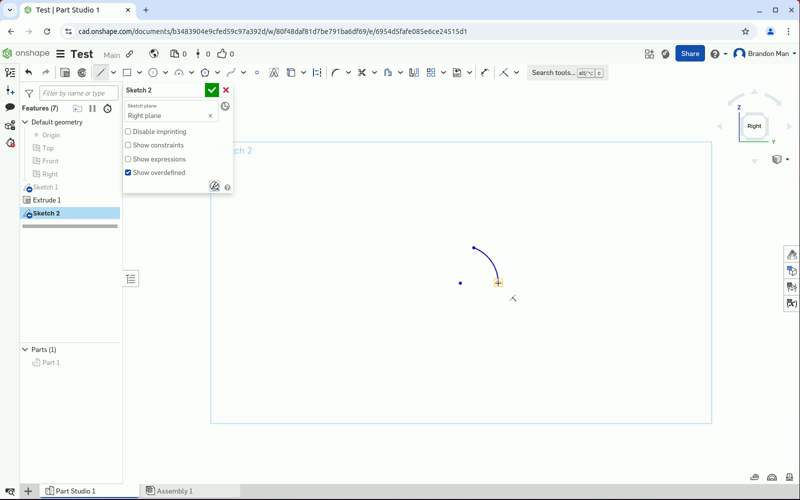
mouse_move(528, 282)
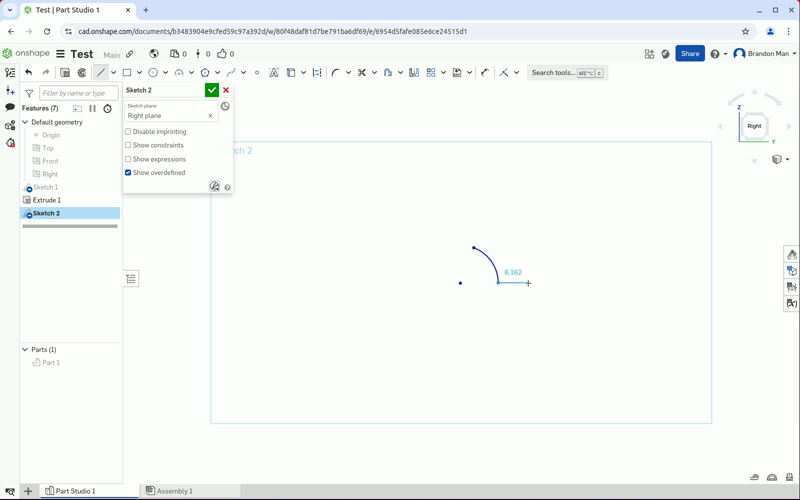
mouse_move(548, 282)
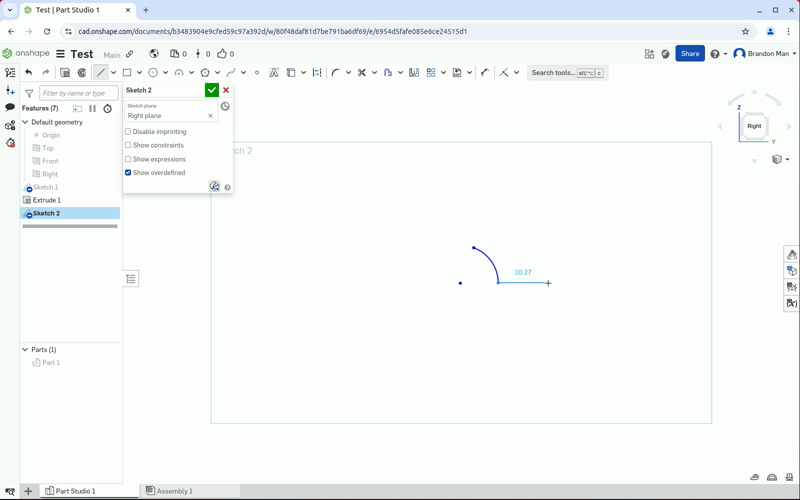
click(548, 282)
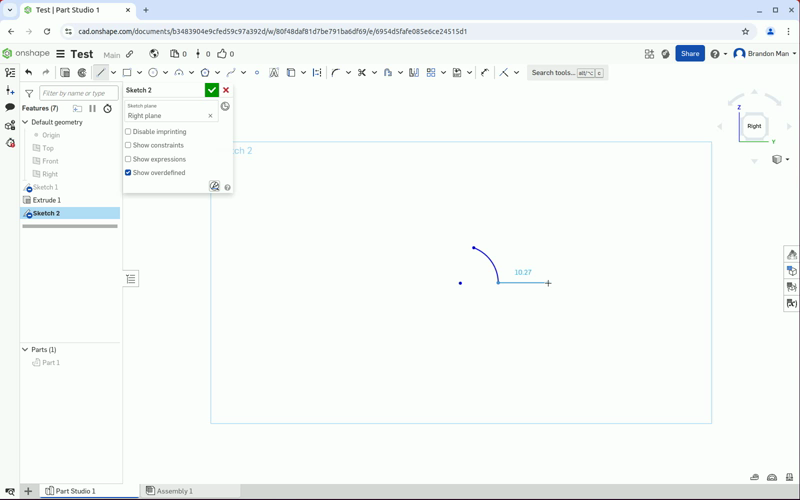
key_up(shift)
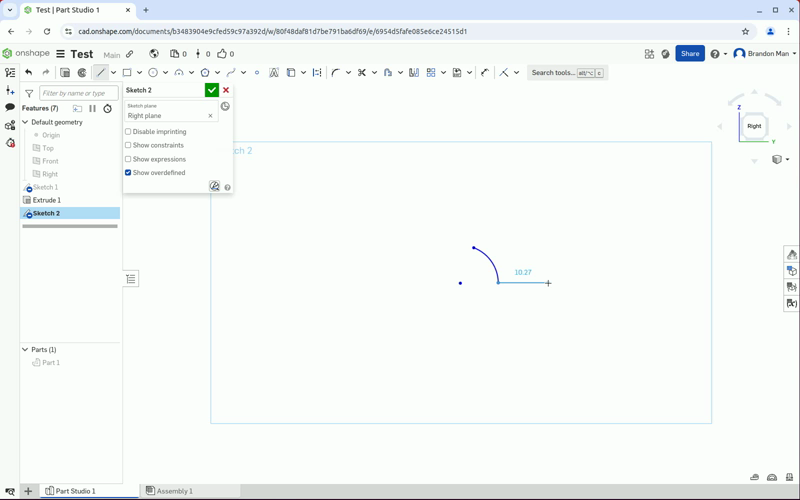
key(esc)
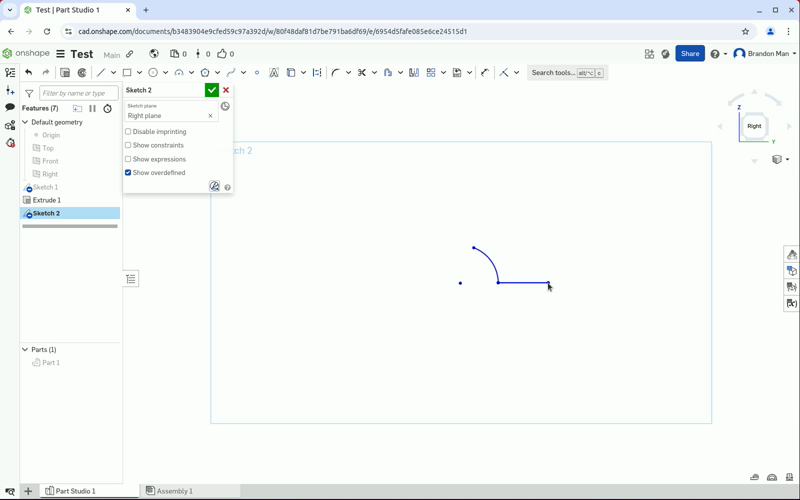
key(a)
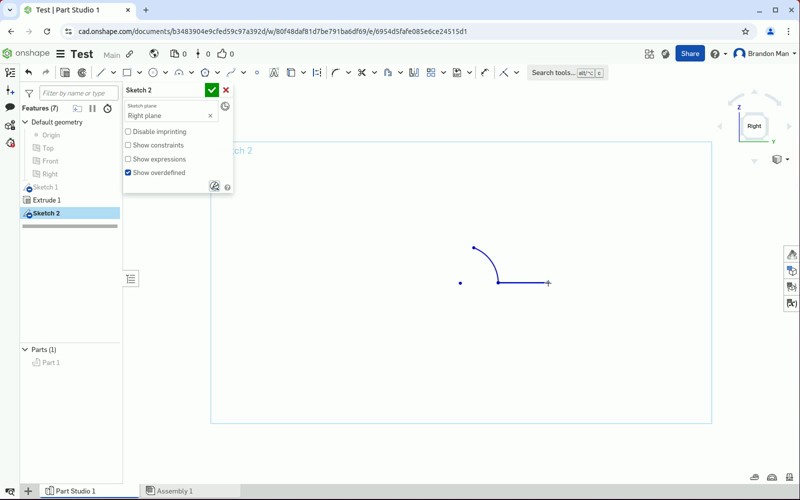
mouse_move(548, 282)
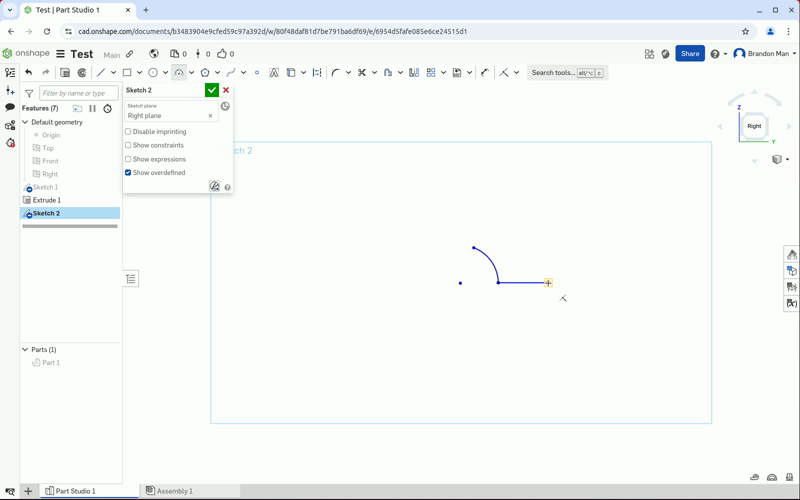
click(548, 282)
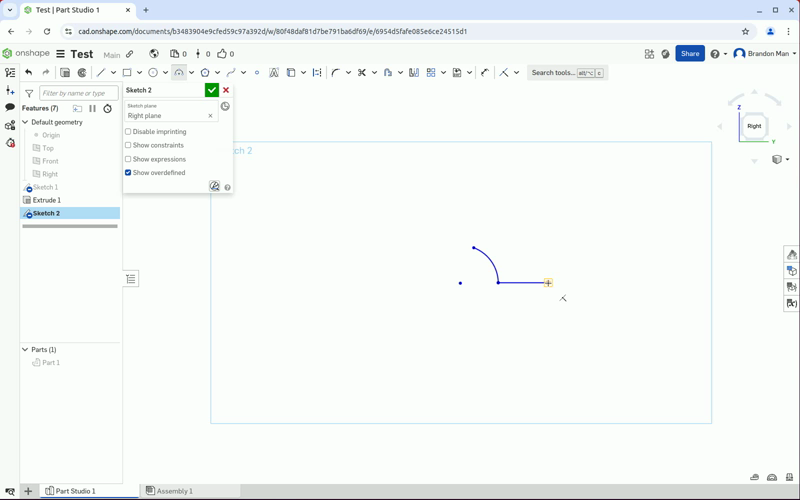
key_down(shift)
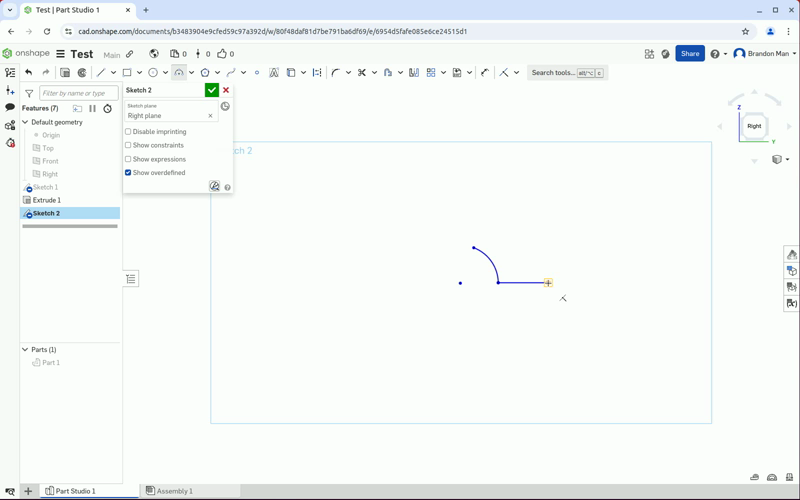
mouse_move(563, 270)
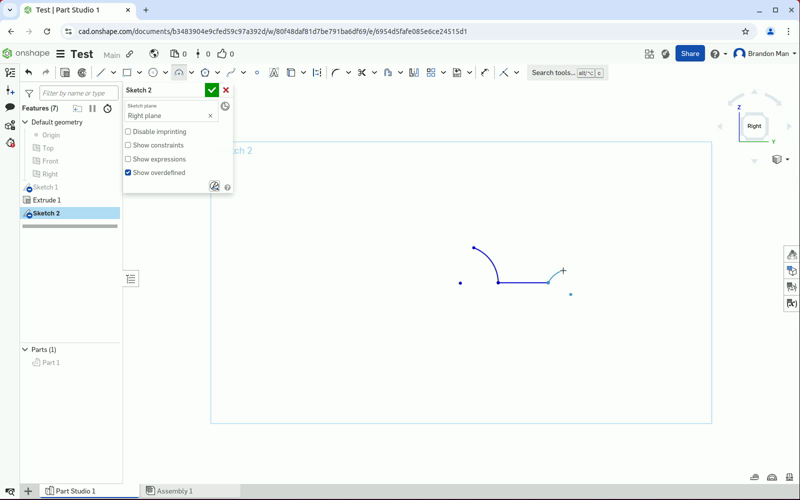
click(563, 270)
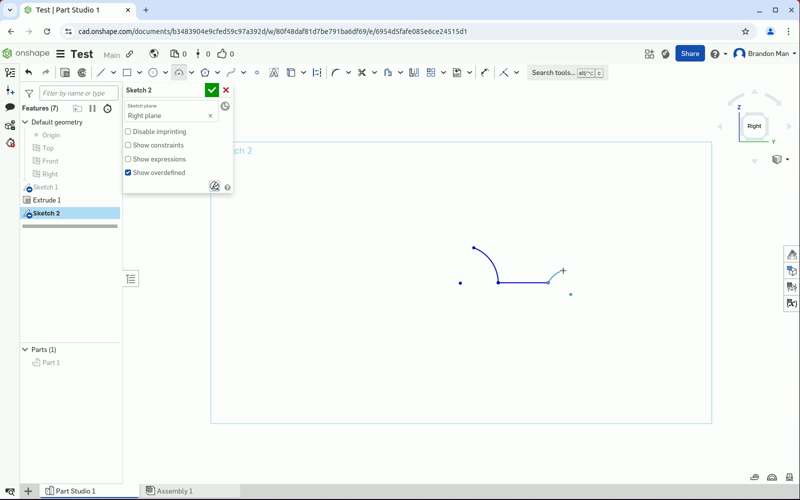
mouse_move(552, 273)
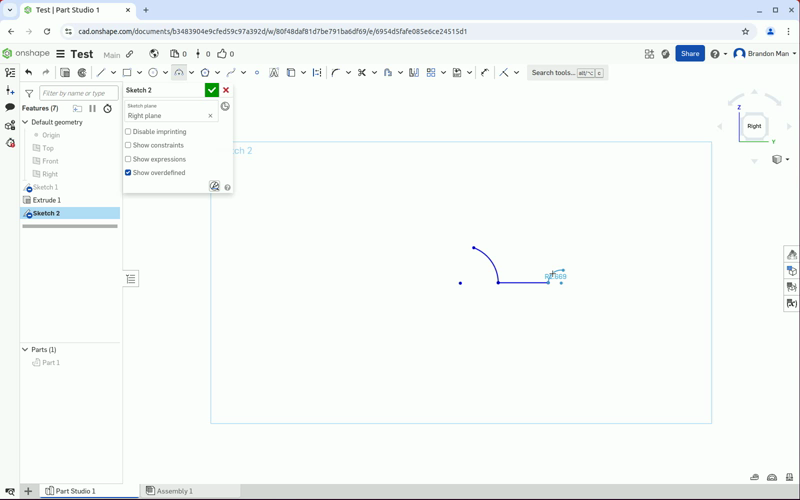
click(552, 273)
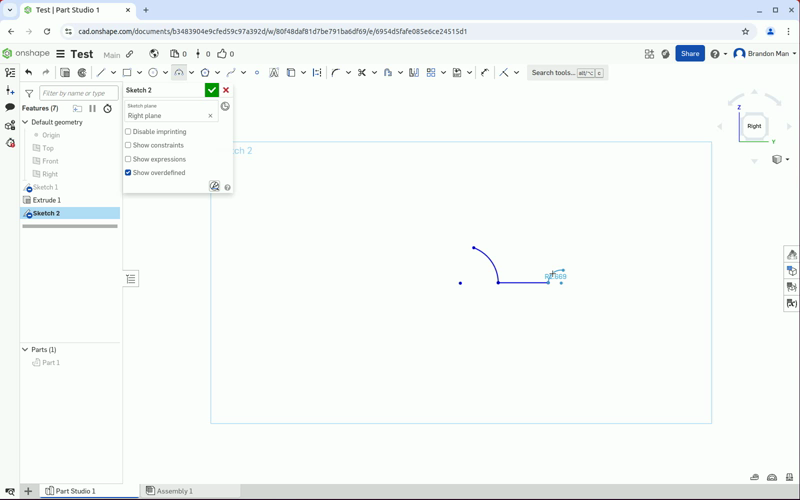
key_up(shift)
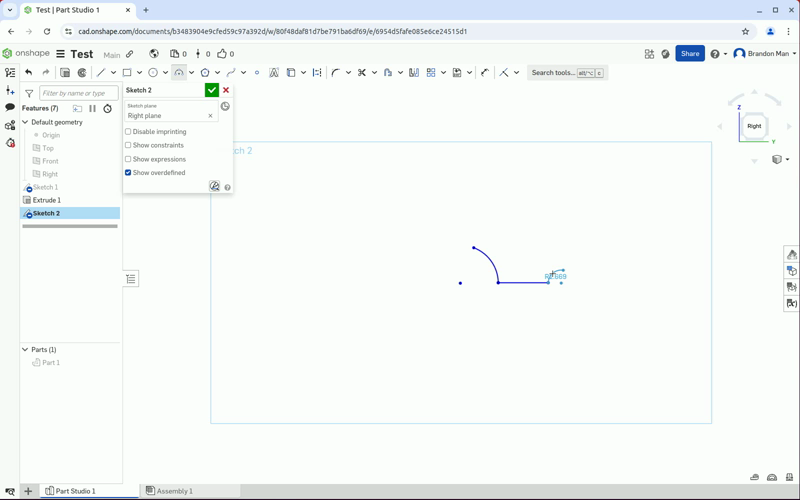
key(esc)
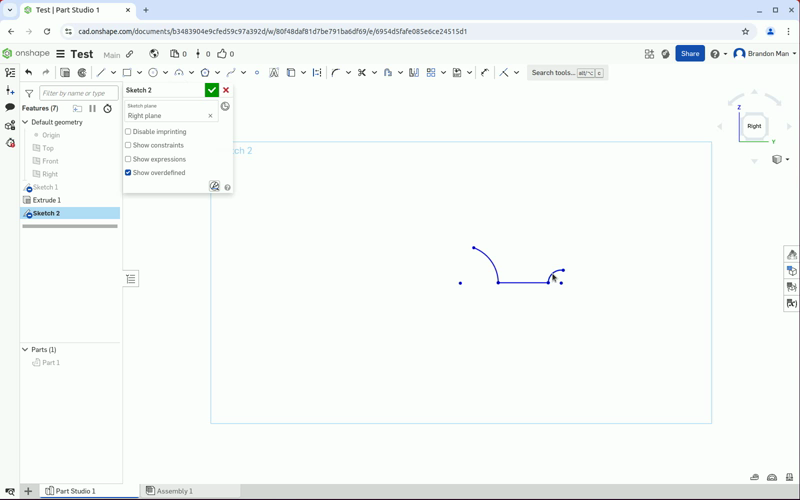
key(l)
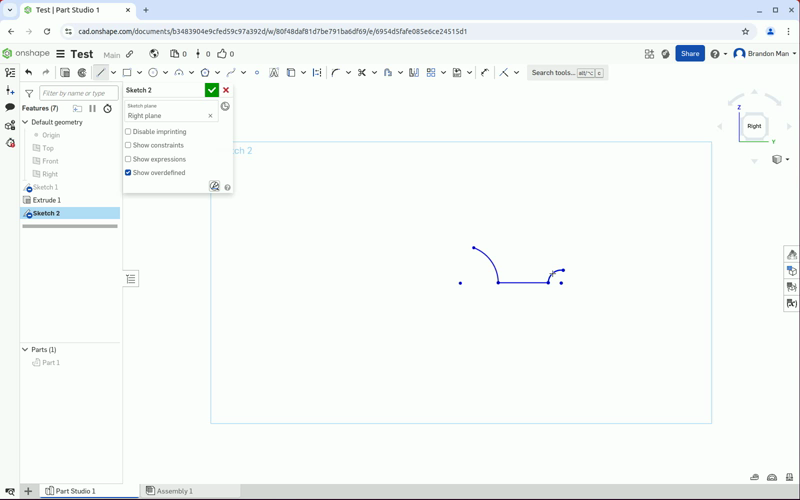
mouse_move(563, 270)
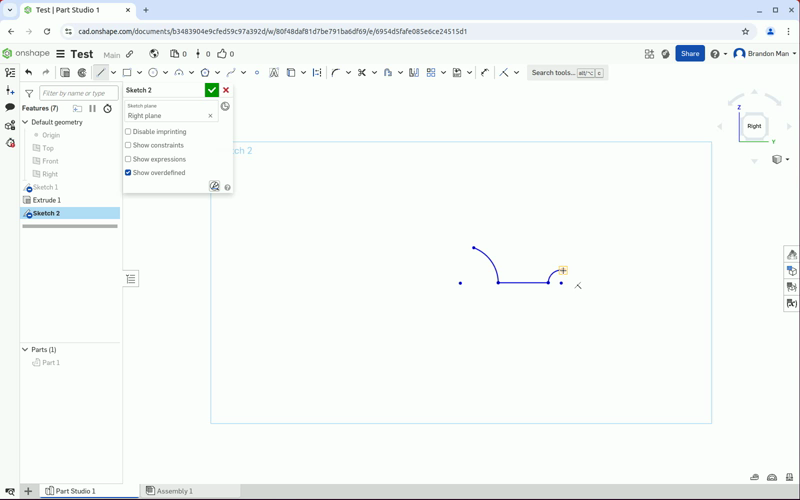
click(563, 270)
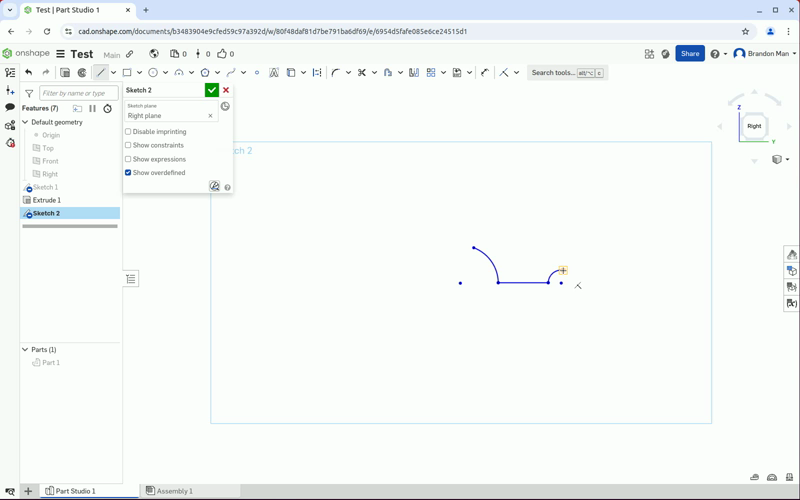
key_down(shift)
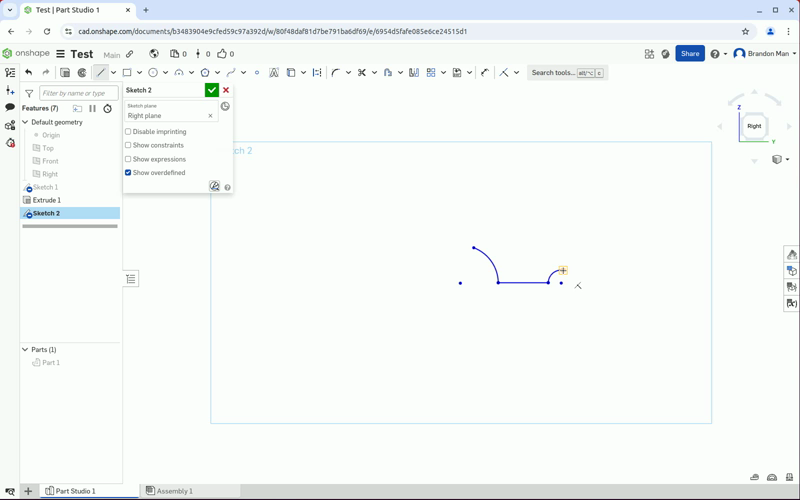
mouse_move(473, 247)
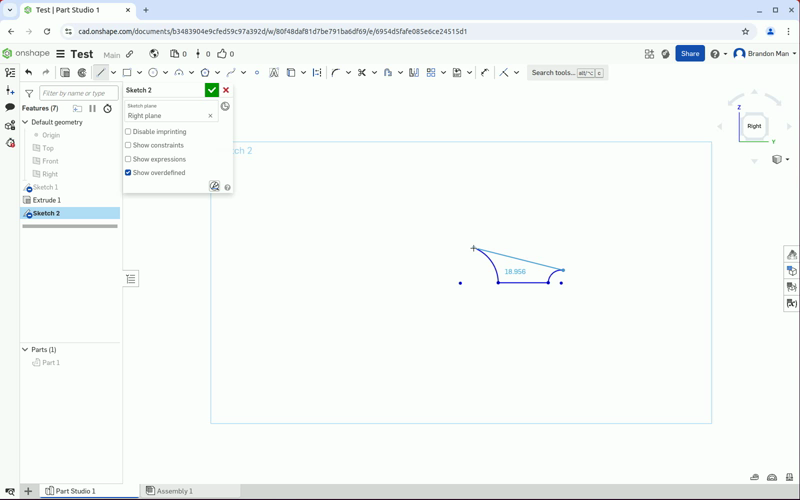
key_up(shift)
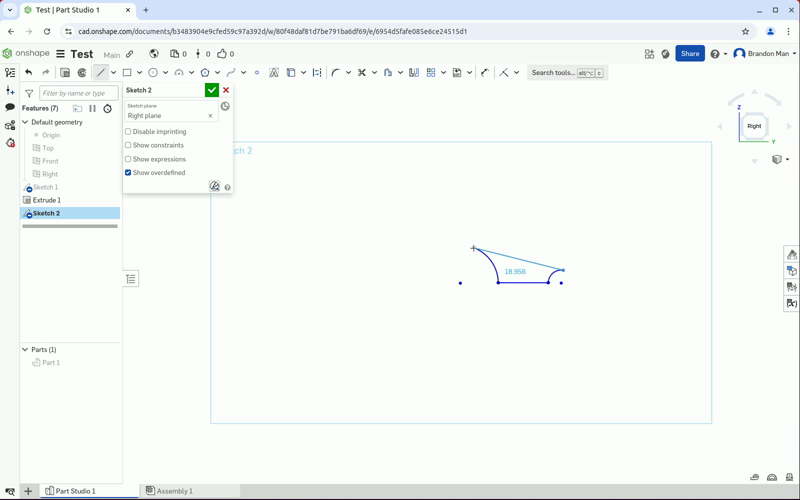
click(473, 247)
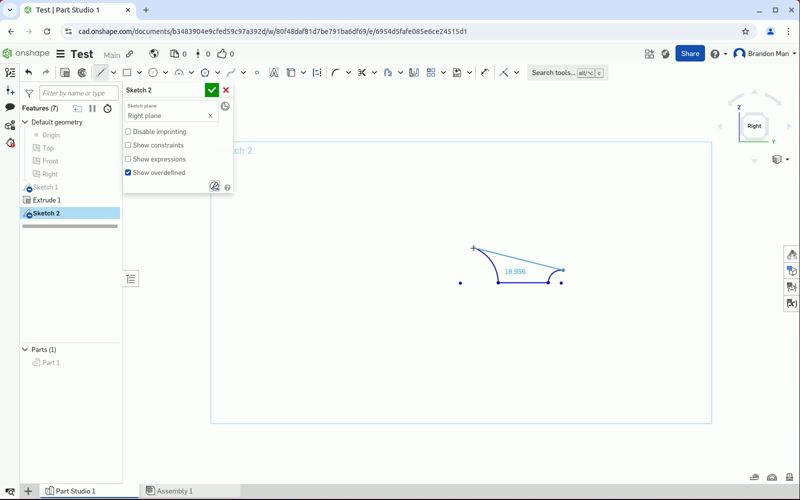
key(esc)
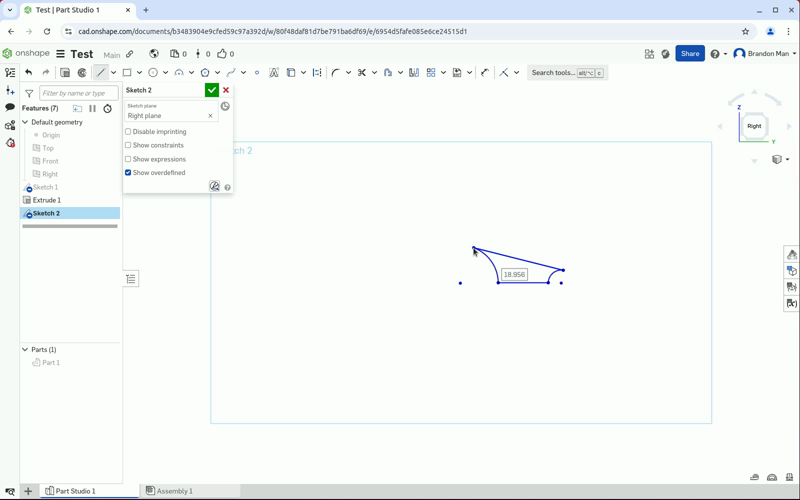
mouse_move(498, 261)
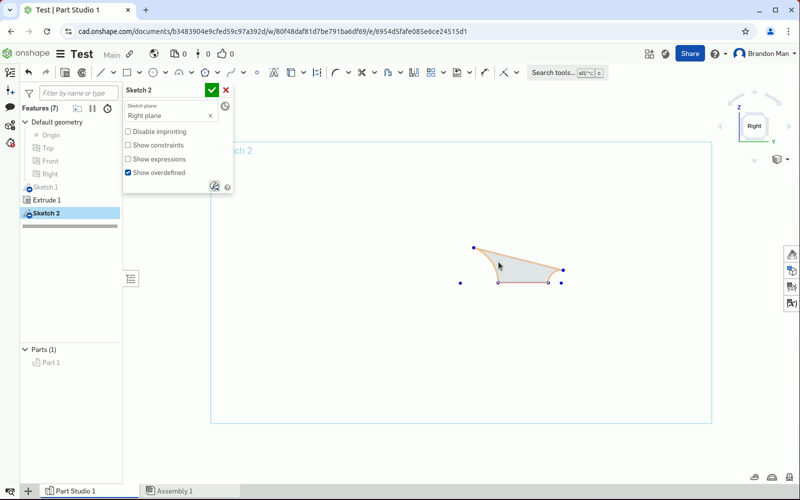
scroll(6)
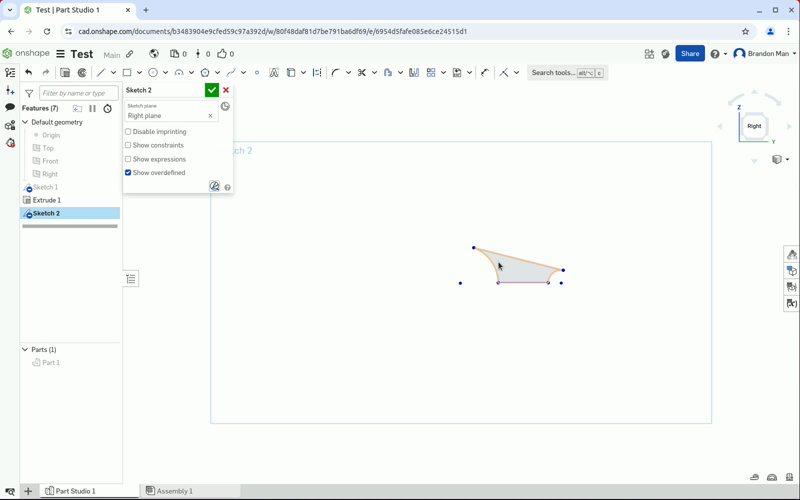
scroll(6)
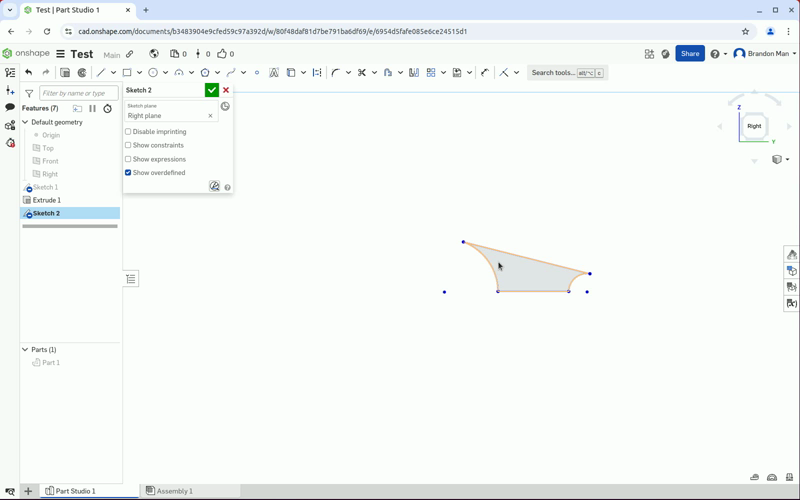
scroll(6)
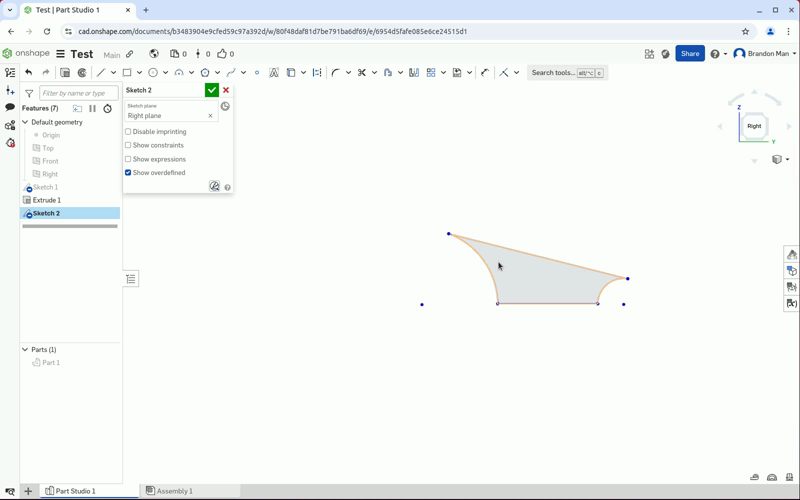
scroll(6)
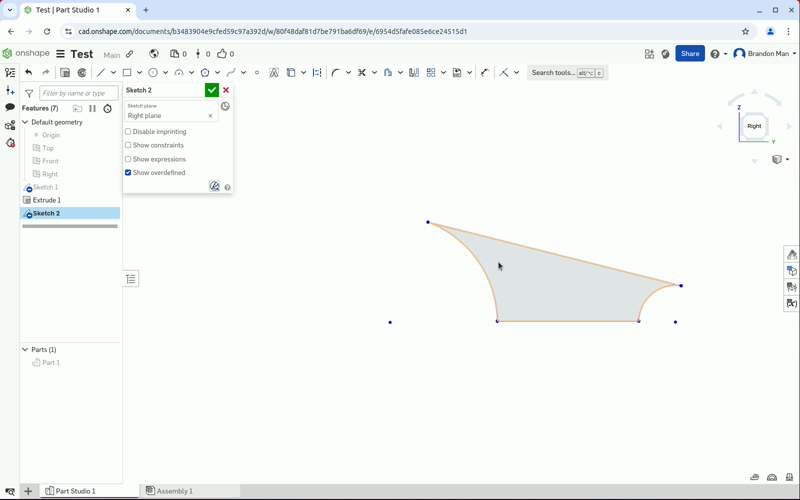
scroll(6)
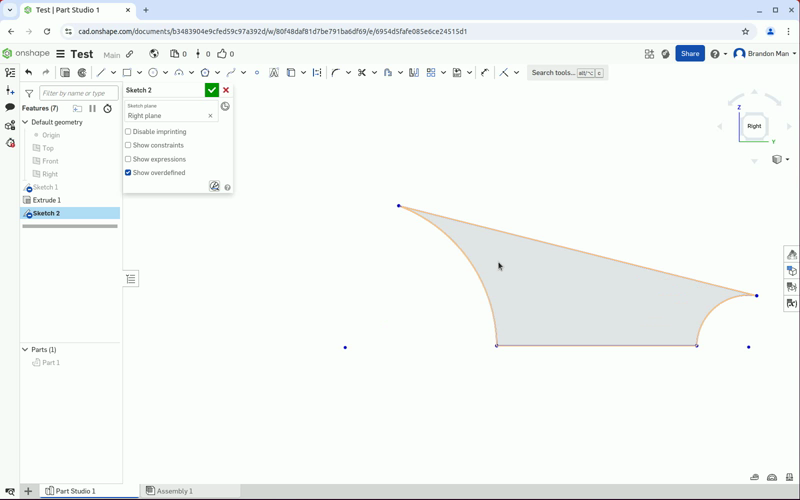
scroll(6)
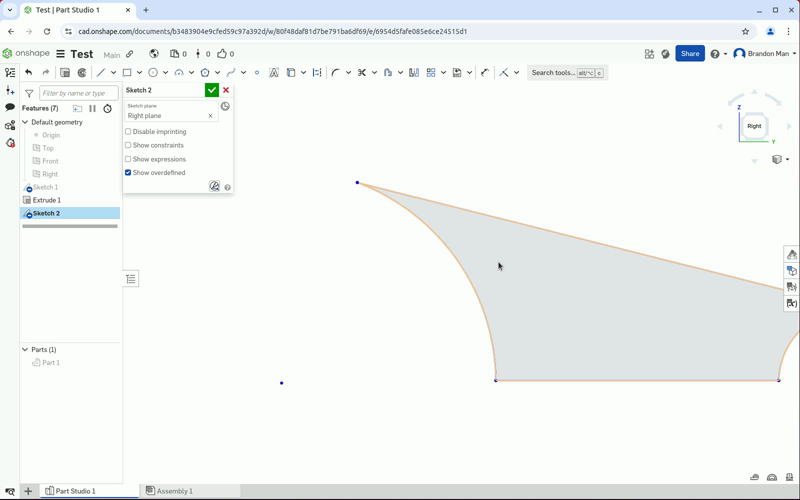
scroll(6)
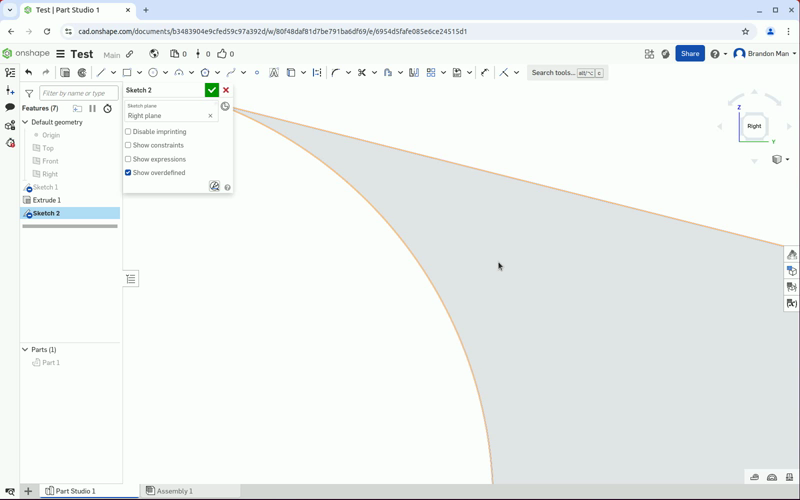
click(498, 261)
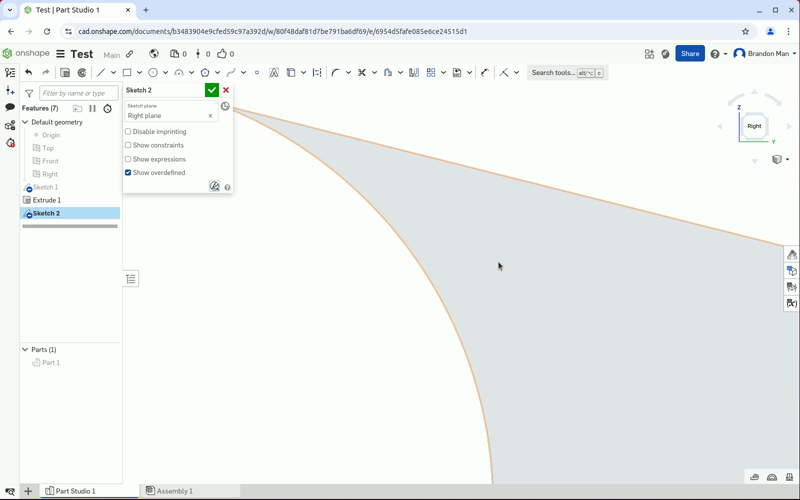
scroll(-6)
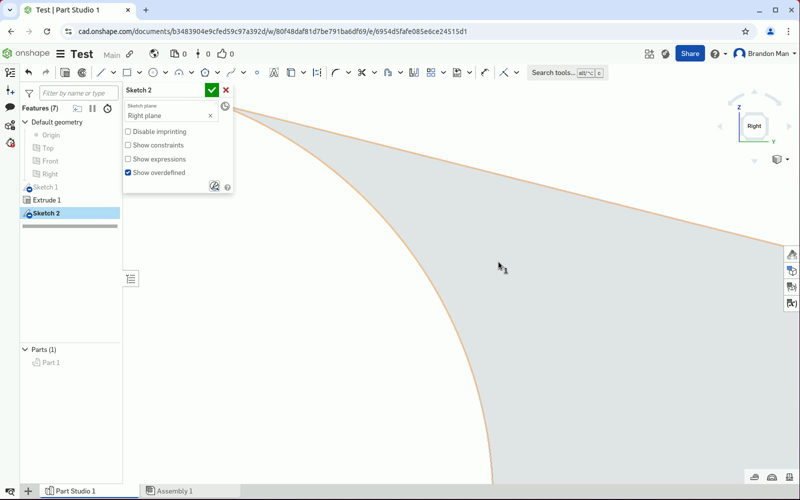
scroll(-6)
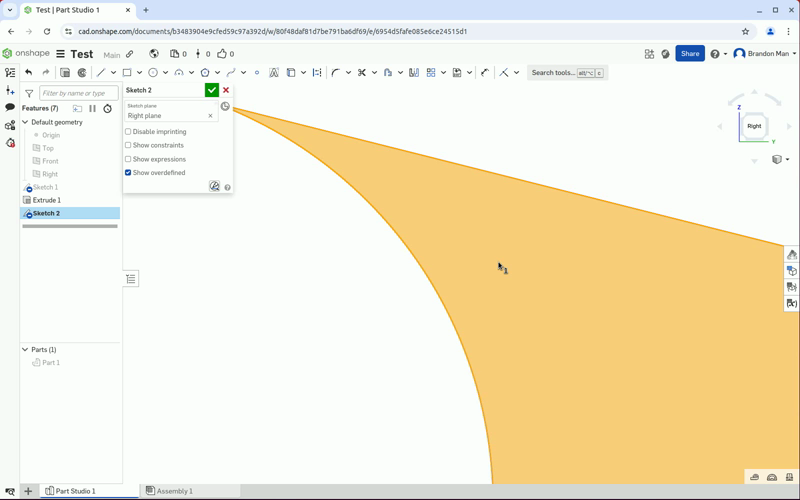
scroll(-6)
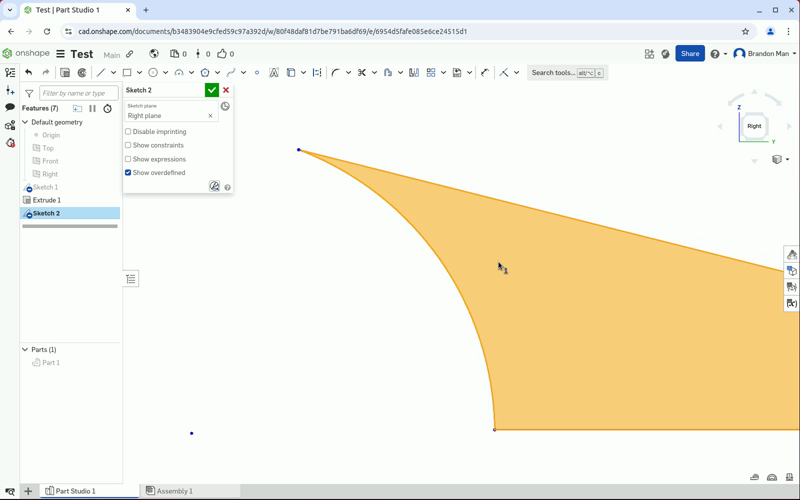
scroll(-6)
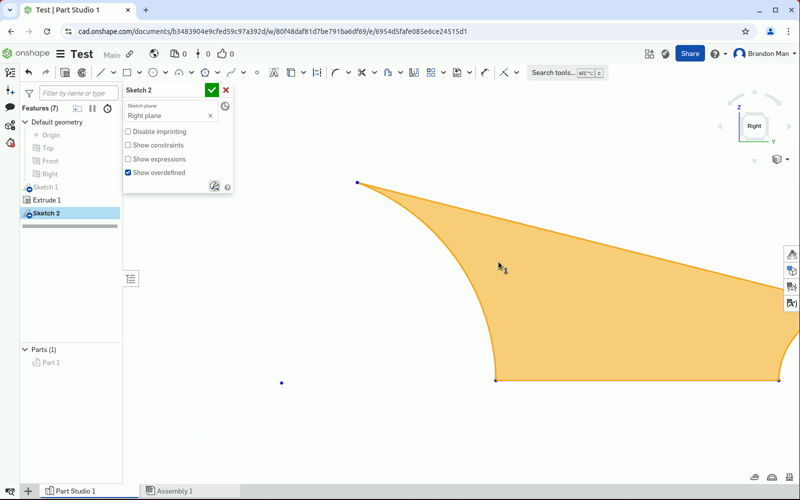
scroll(-6)
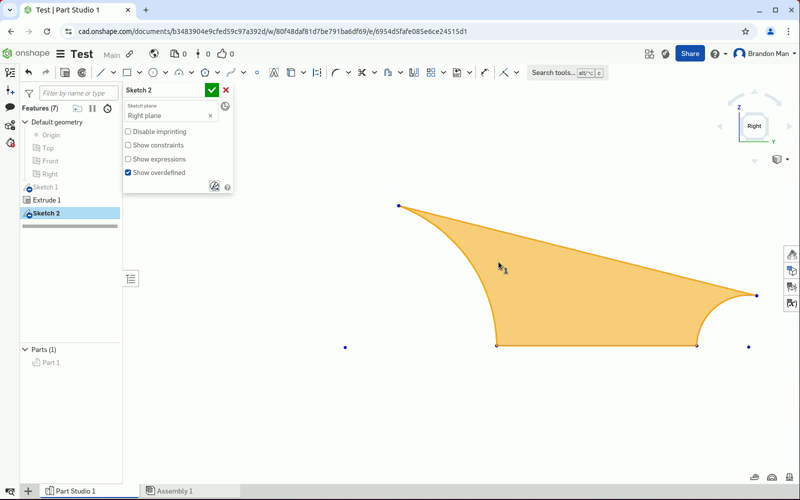
scroll(-6)
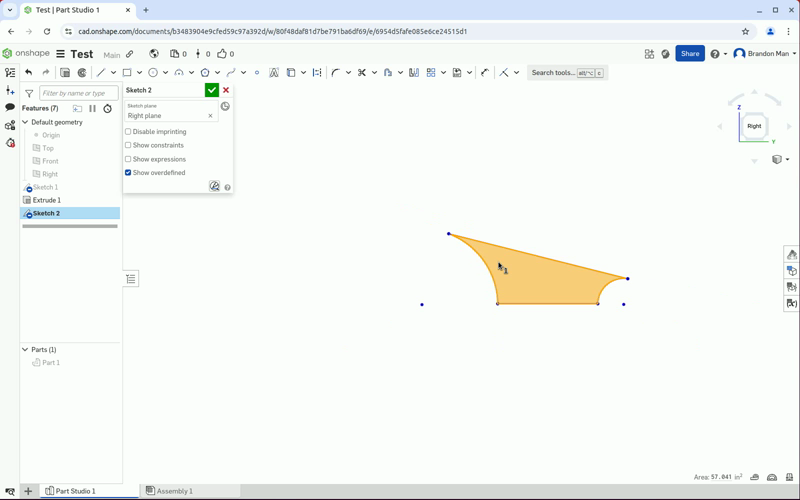
scroll(-6)
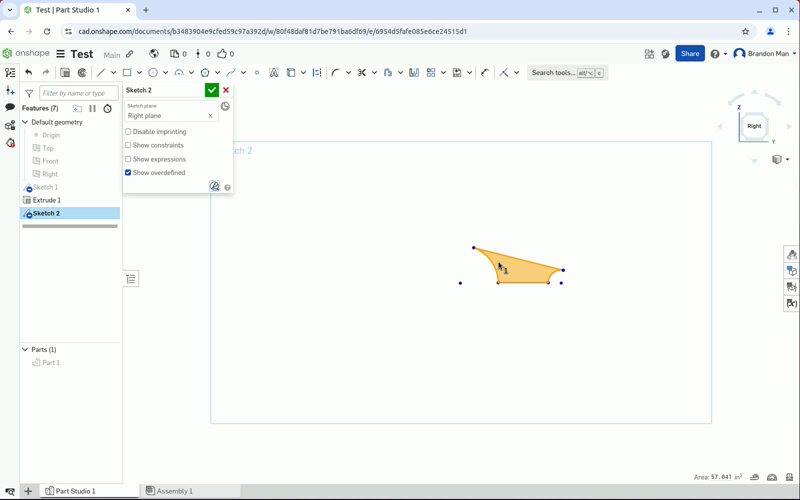
mouse_move(73, 352)
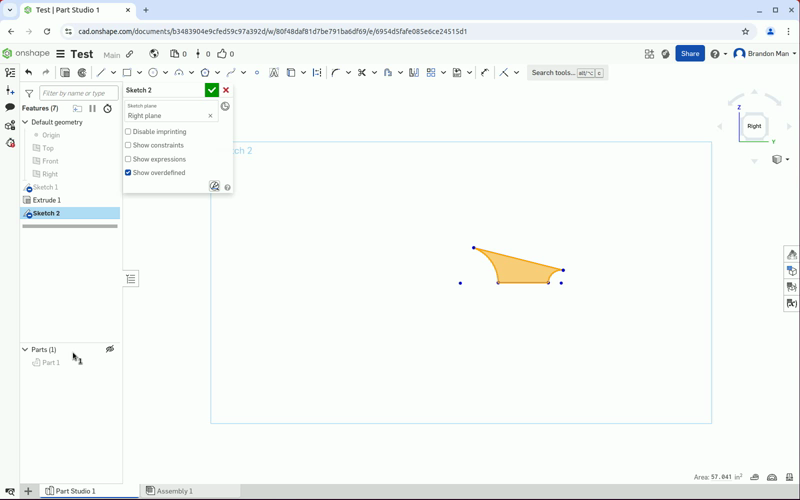
key(shift+y)
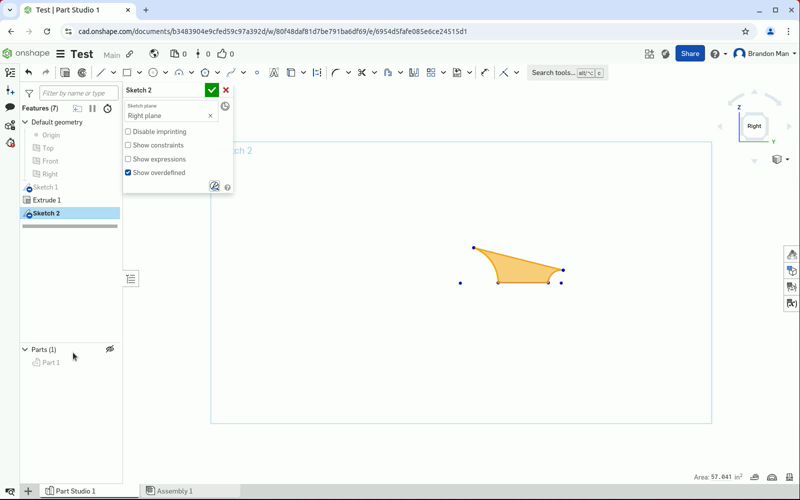
key(shift+e)
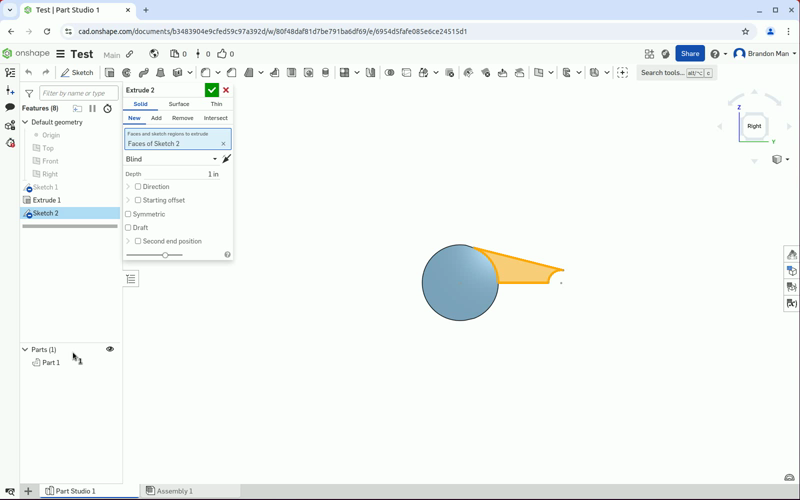
mouse_move(143, 106)
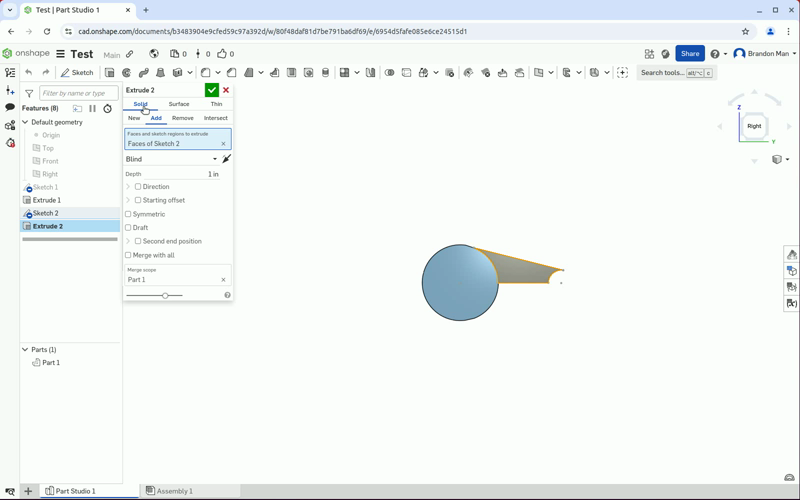
click(143, 106)
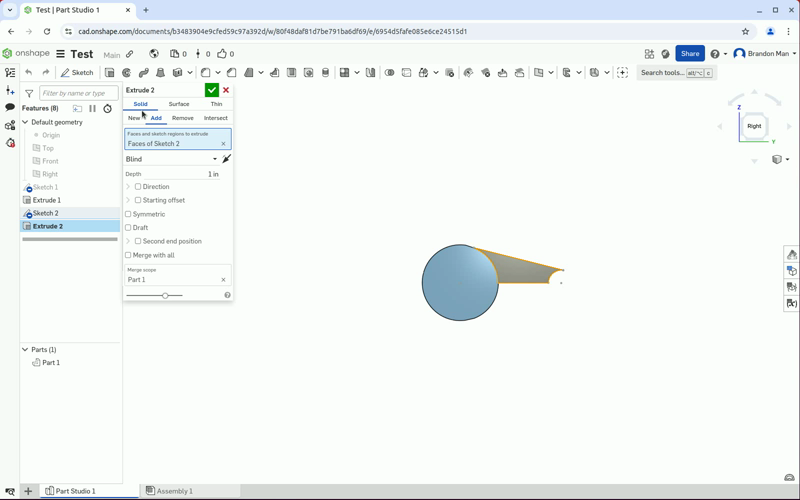
mouse_move(137, 120)
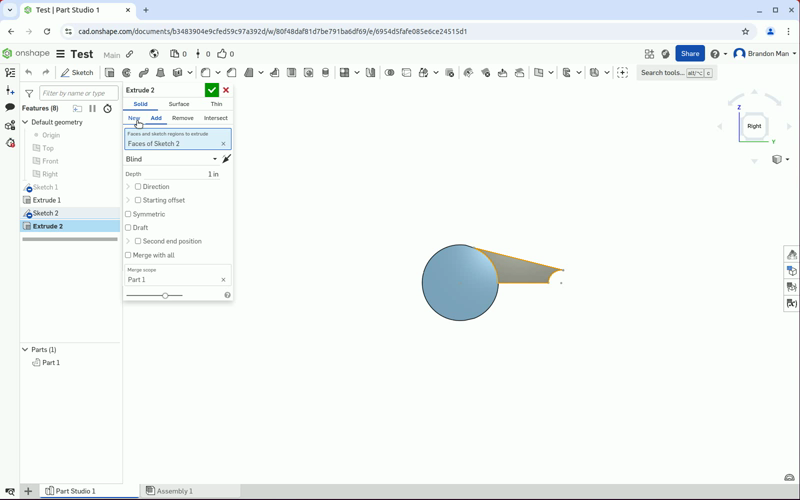
click(137, 120)
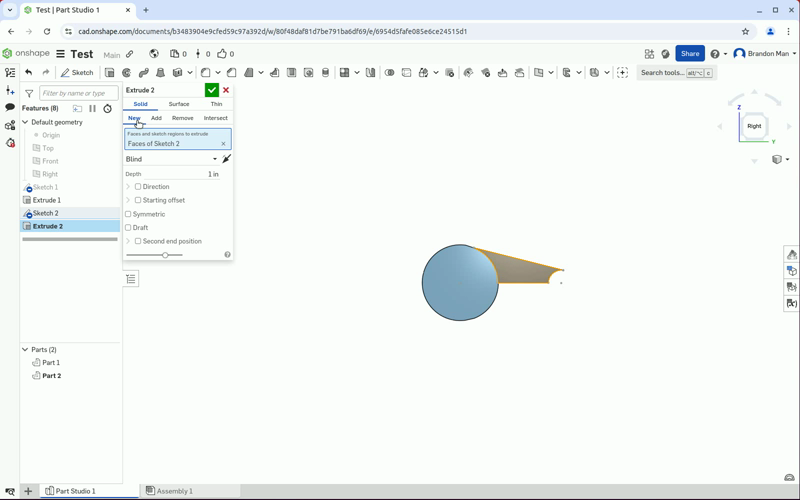
key(tab, 4)
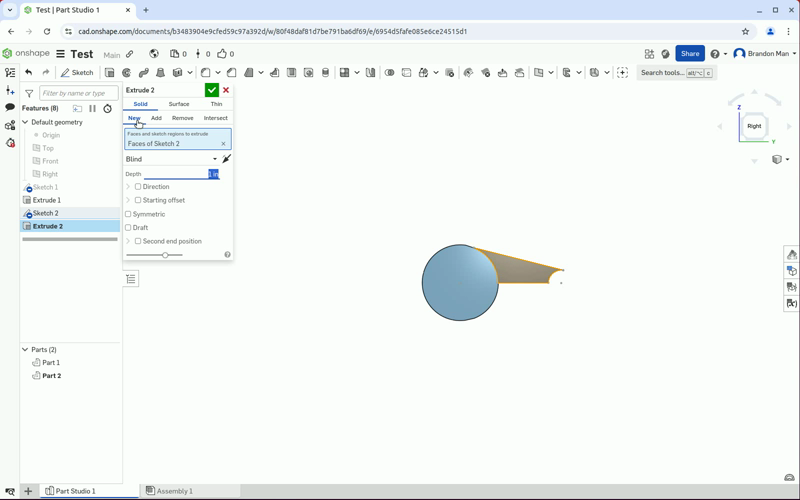
text(7.703)
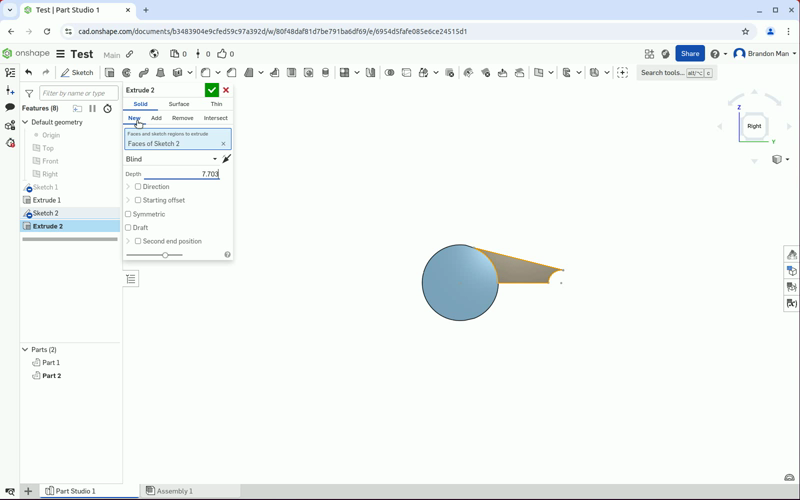
key(enter)
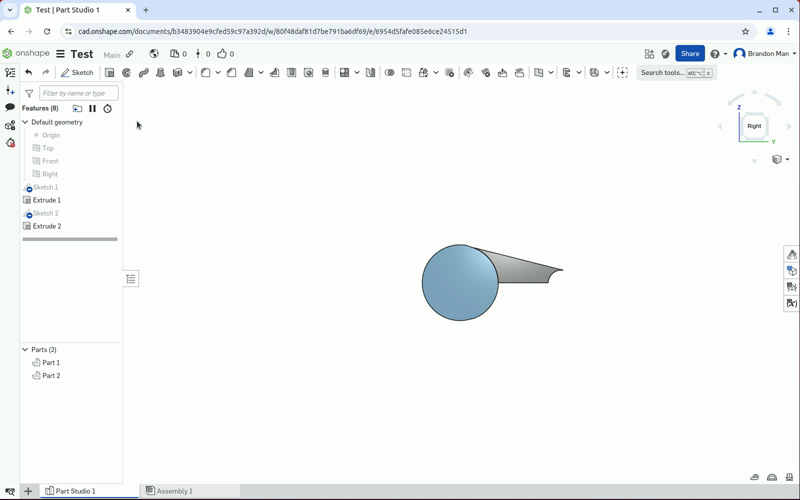
key(shift+h)
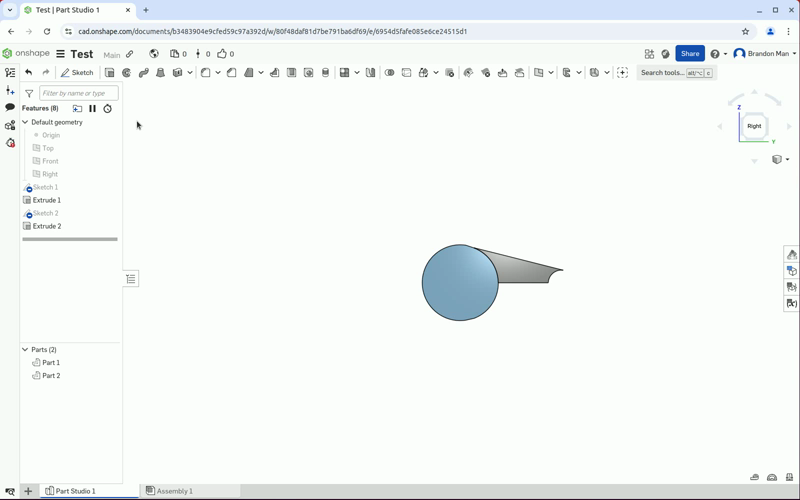
key(shift+h)
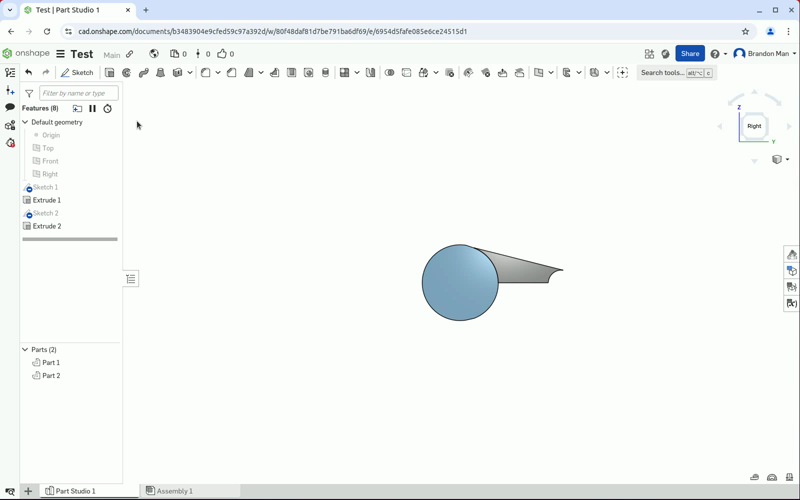
mouse_move(73, 189)
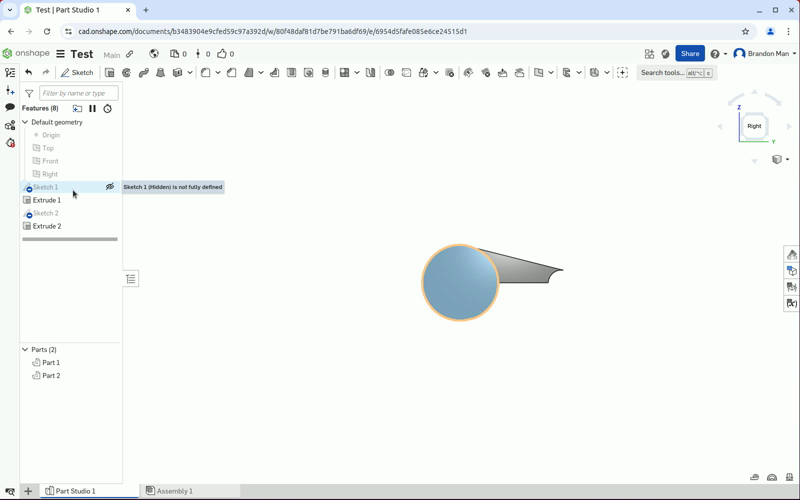
click(73, 189)
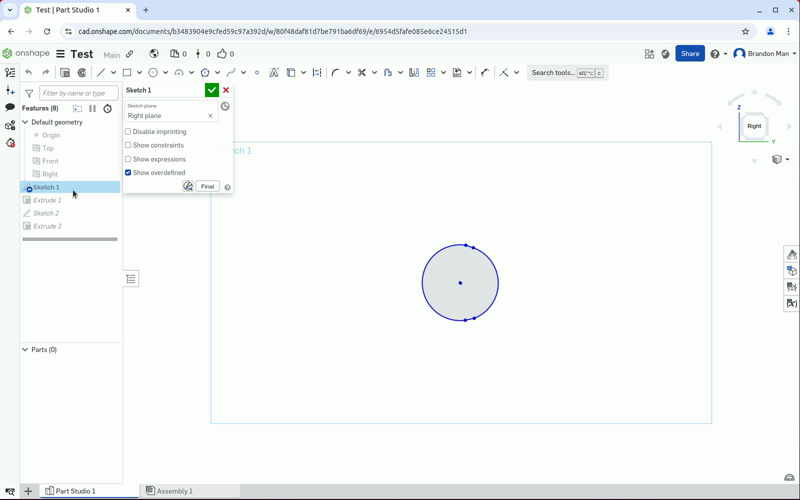
mouse_move(229, 92)
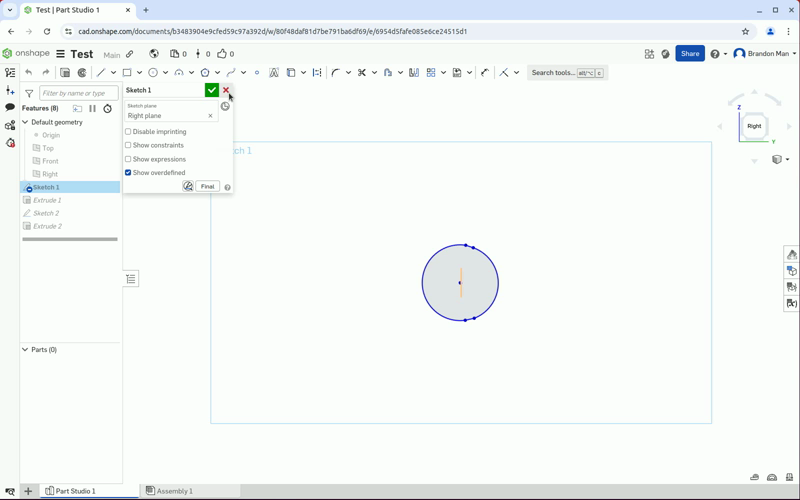
click(229, 92)
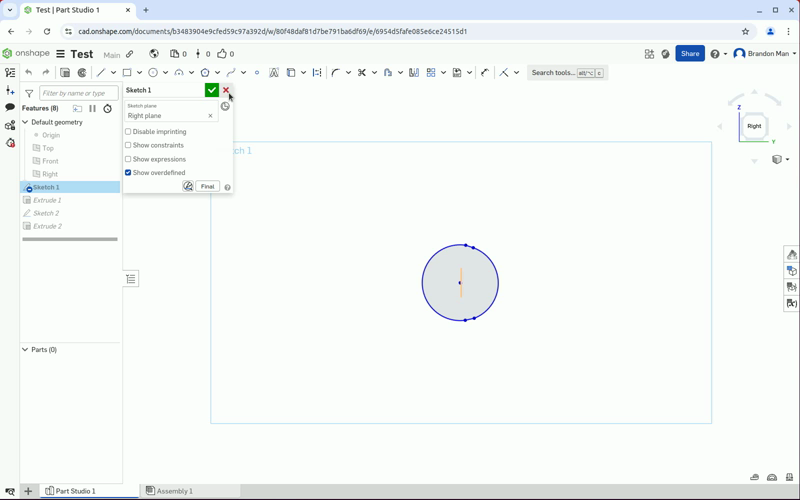
key(shift+s)
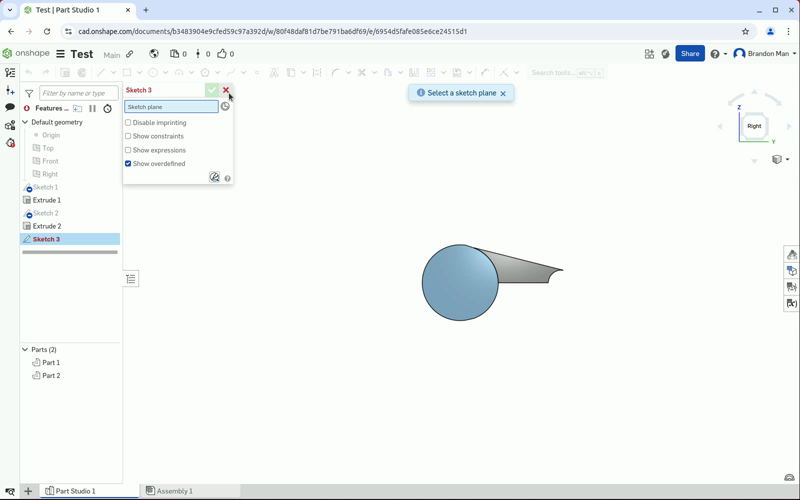
mouse_move(73, 176)
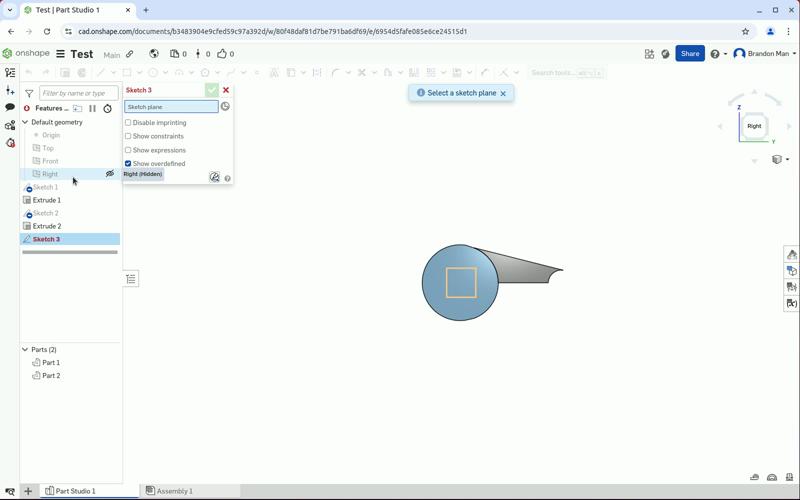
click(73, 176)
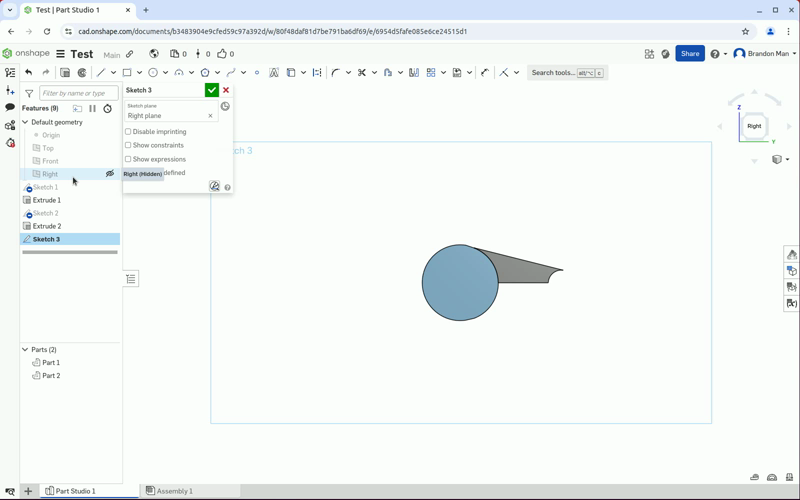
mouse_move(73, 352)
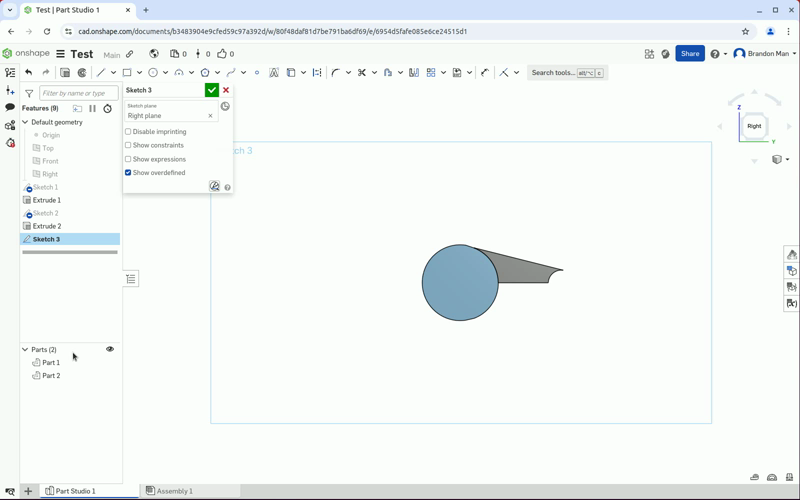
key(y)
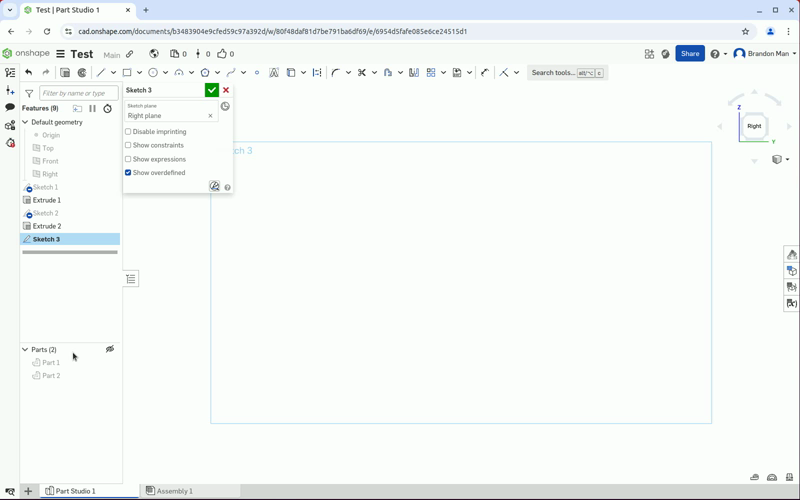
key(l)
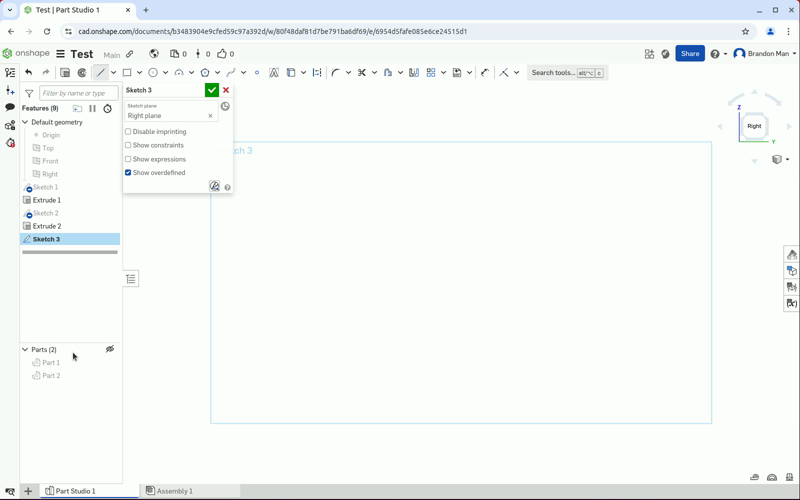
key_down(shift)
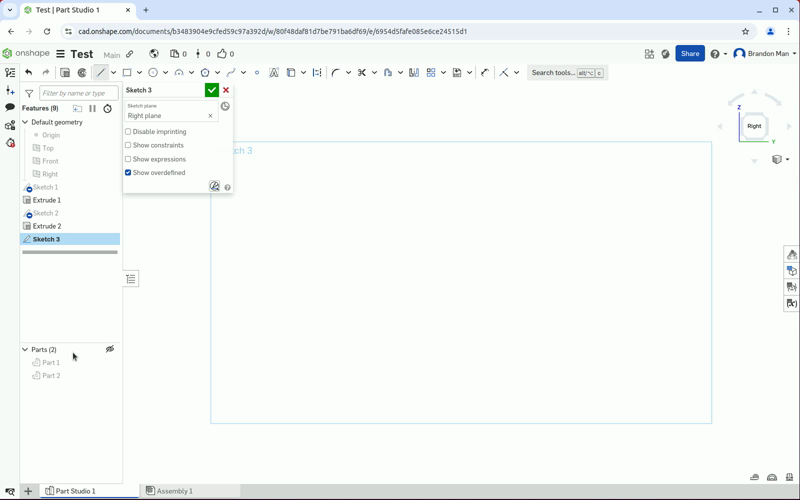
mouse_move(473, 318)
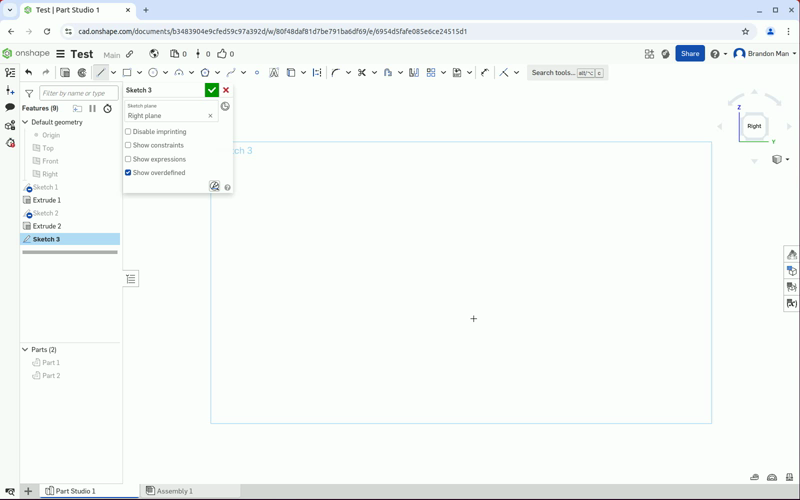
click(473, 318)
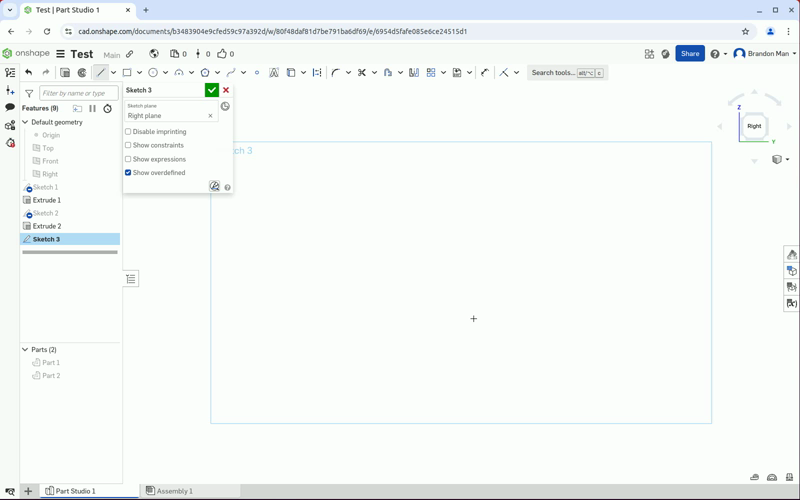
key_up(shift)
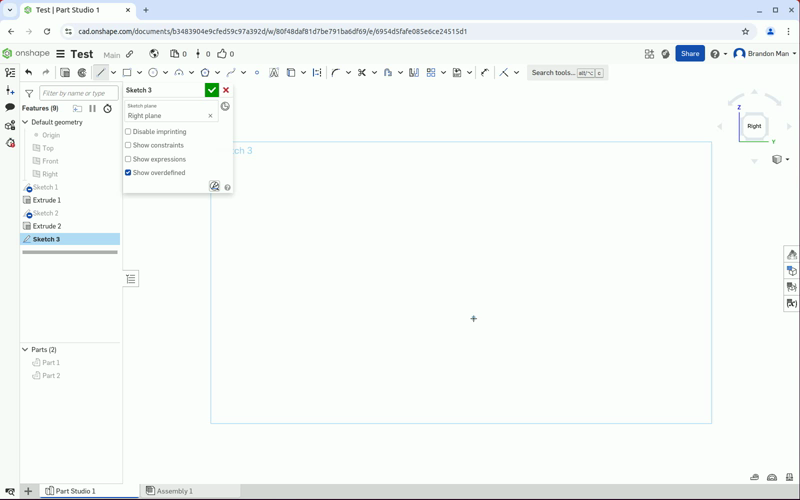
key_down(shift)
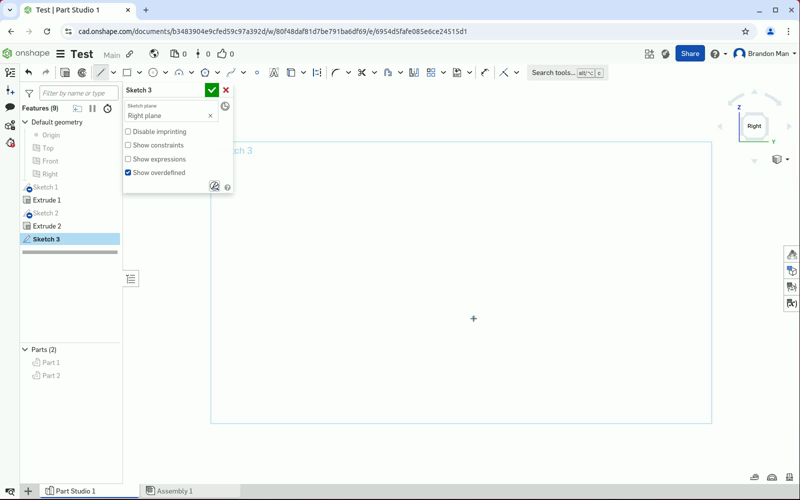
mouse_move(561, 295)
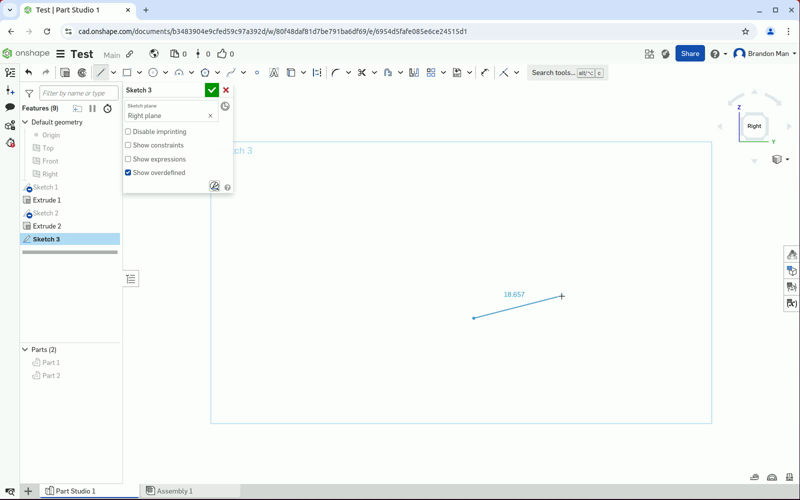
click(561, 295)
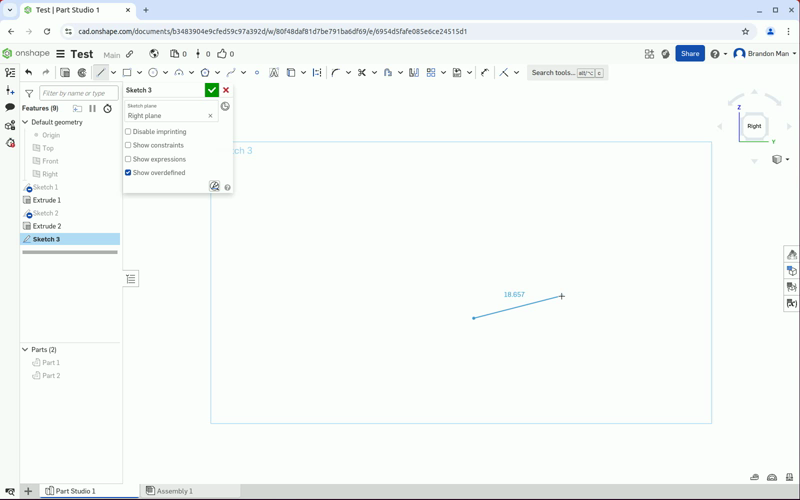
key_up(shift)
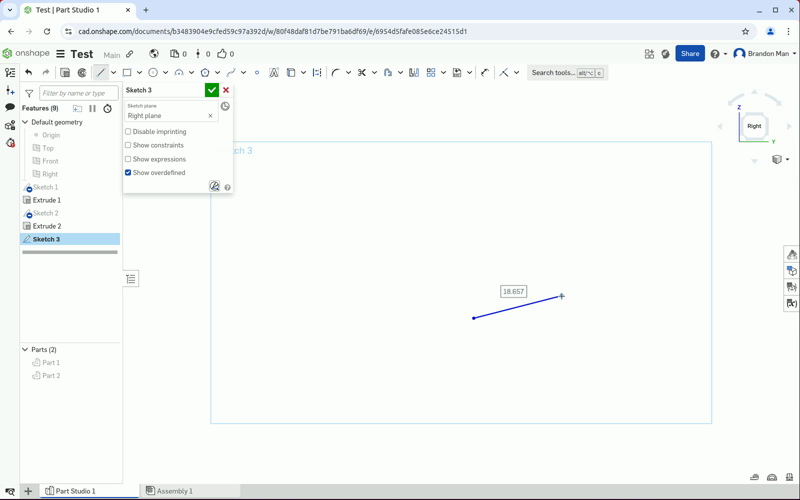
key(esc)
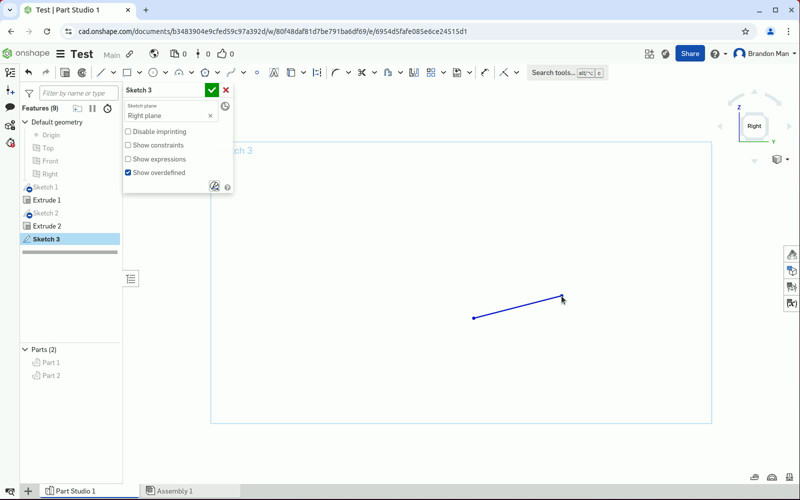
key(a)
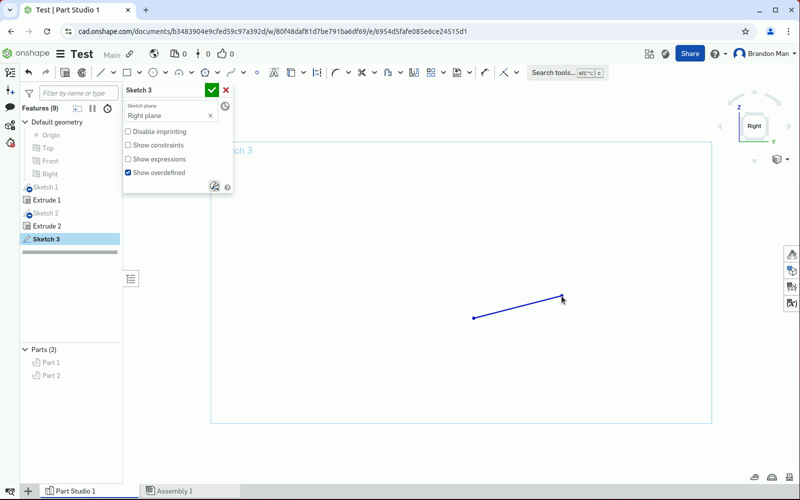
mouse_move(561, 295)
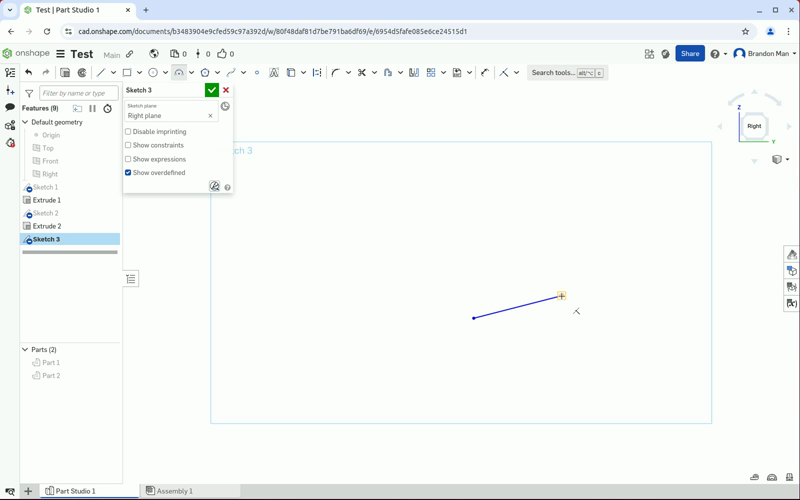
click(561, 295)
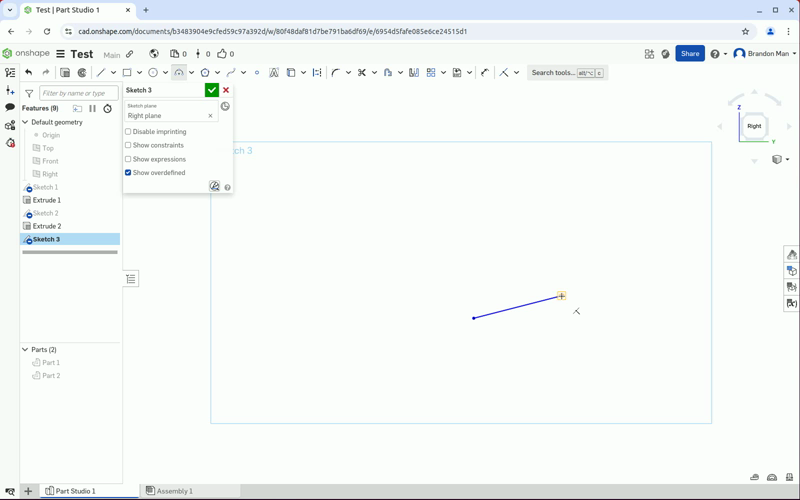
key_down(shift)
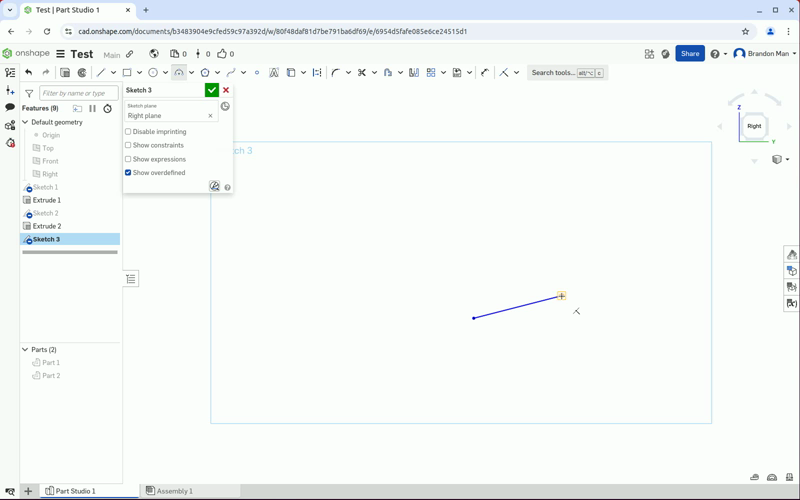
mouse_move(547, 282)
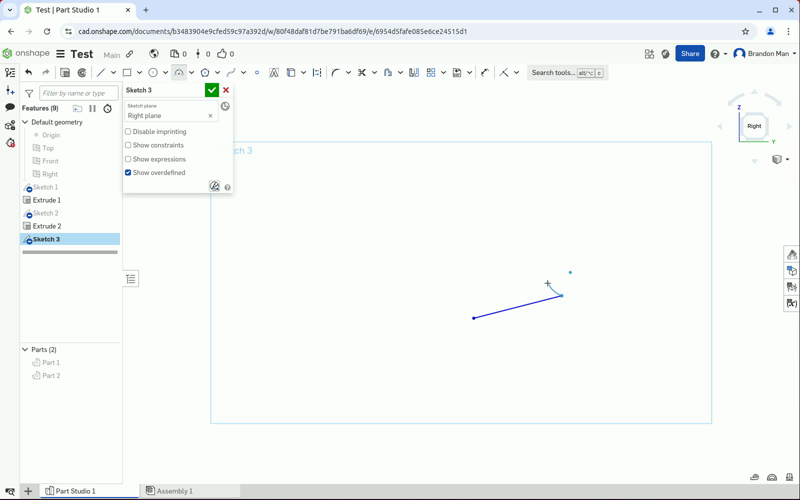
click(547, 282)
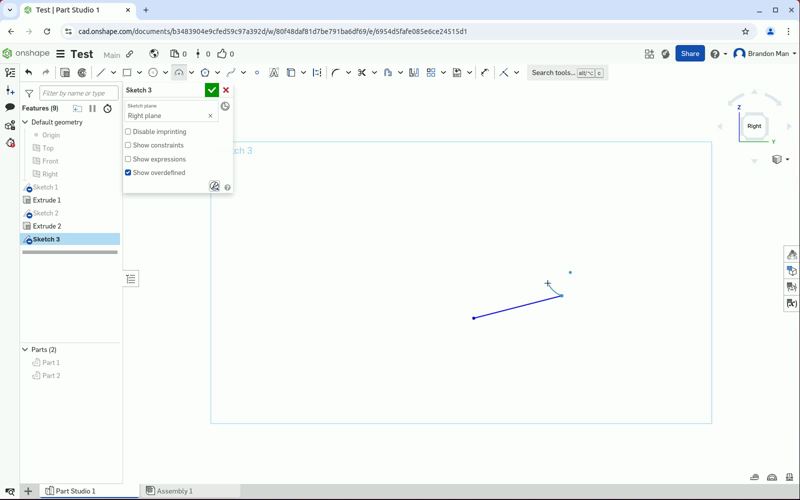
mouse_move(552, 292)
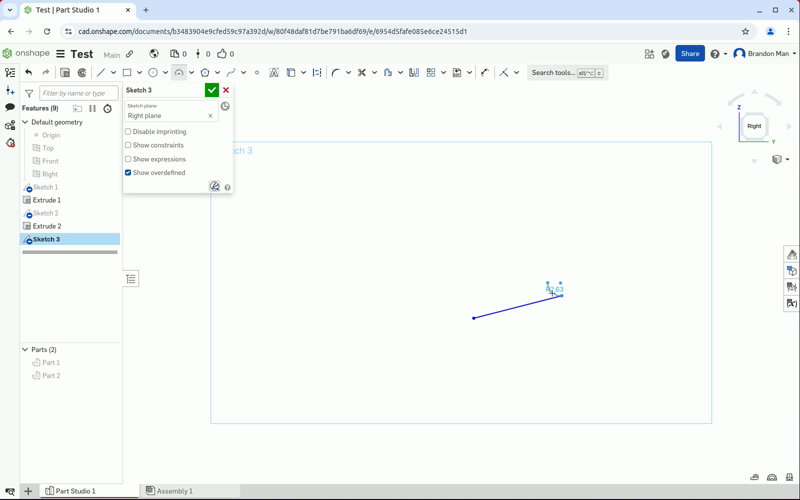
click(552, 292)
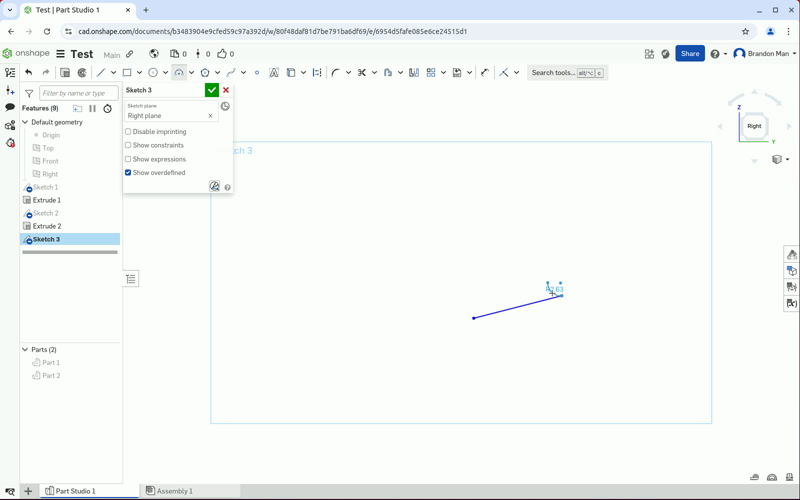
key_up(shift)
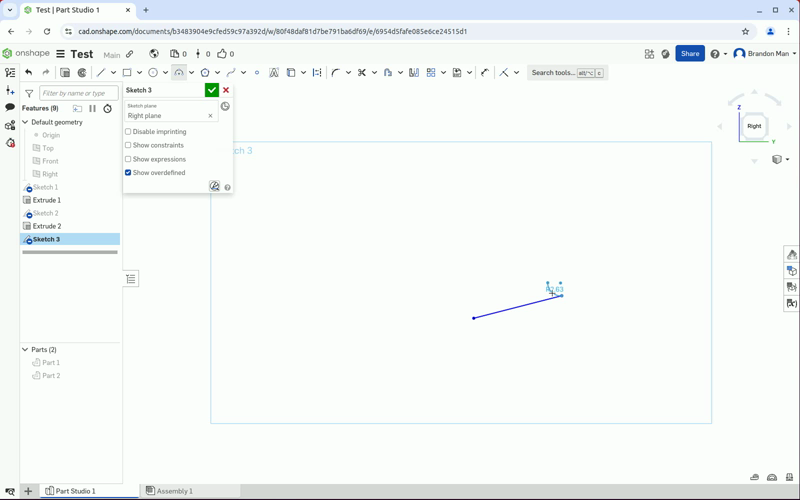
key(esc)
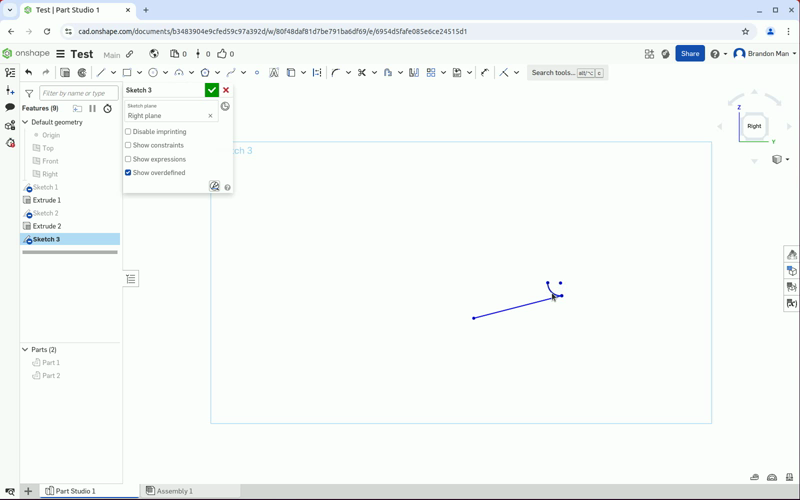
key(l)
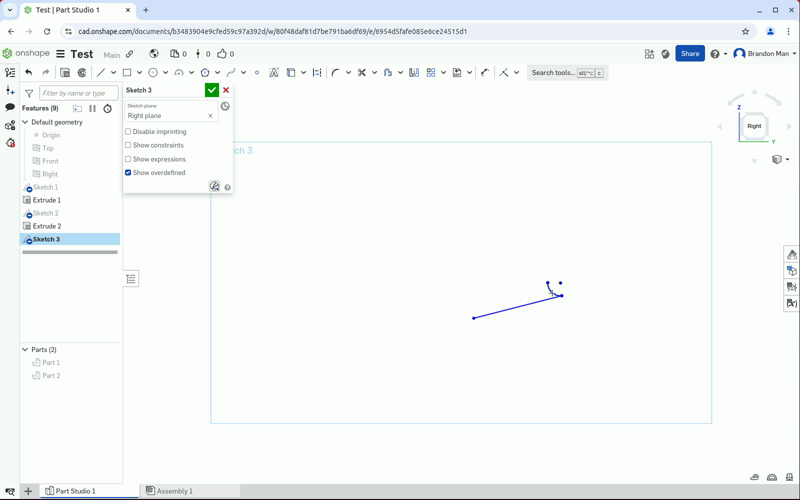
mouse_move(547, 282)
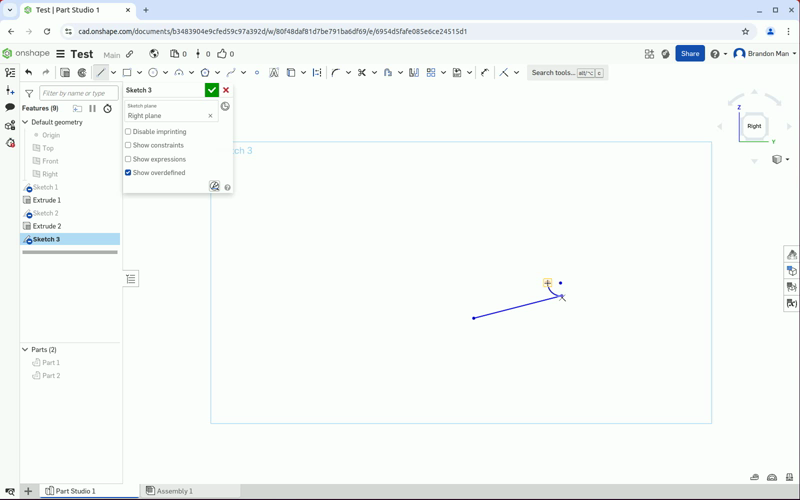
click(547, 282)
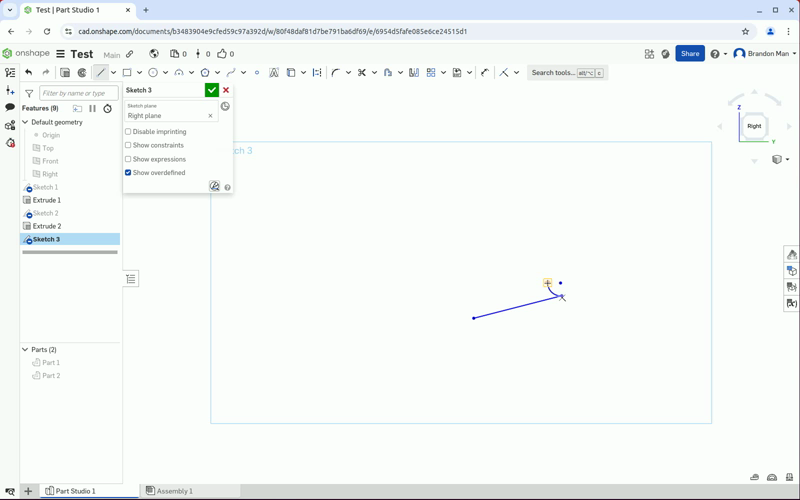
key_down(shift)
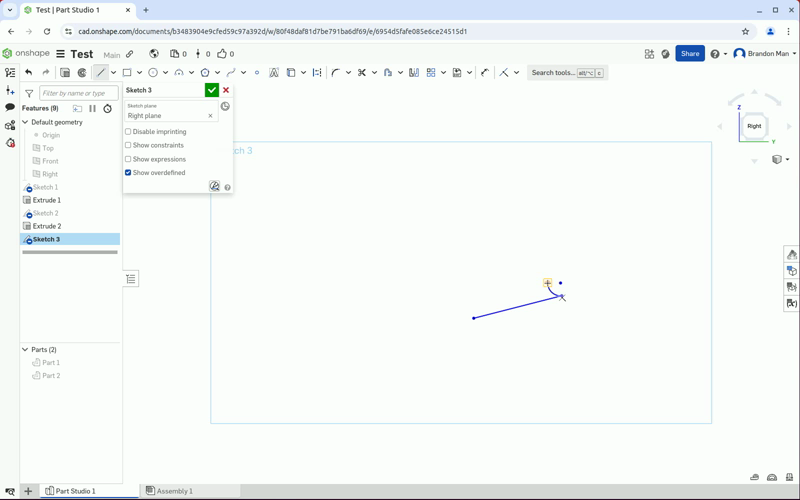
mouse_move(577, 282)
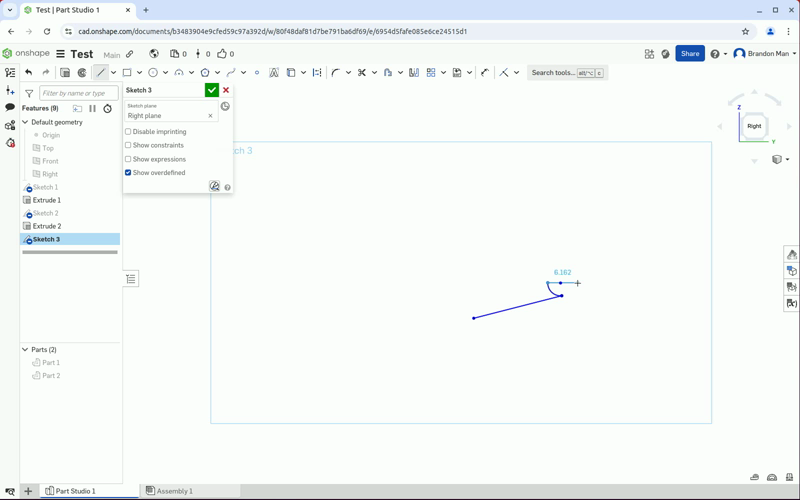
mouse_move(497, 282)
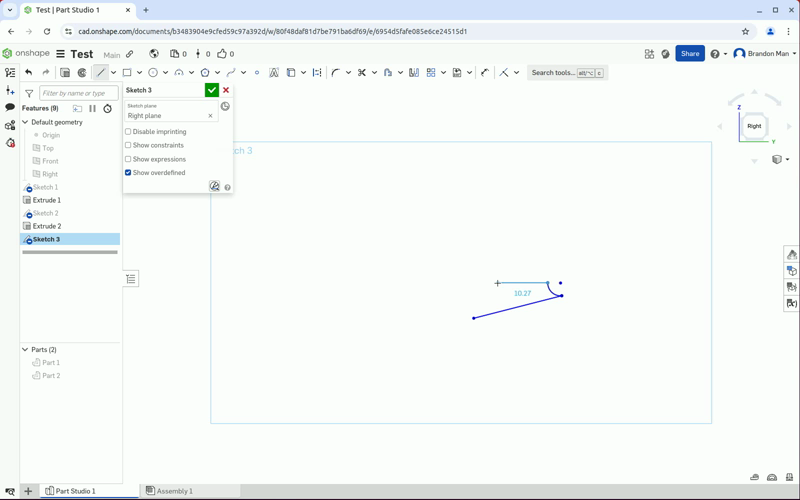
click(497, 282)
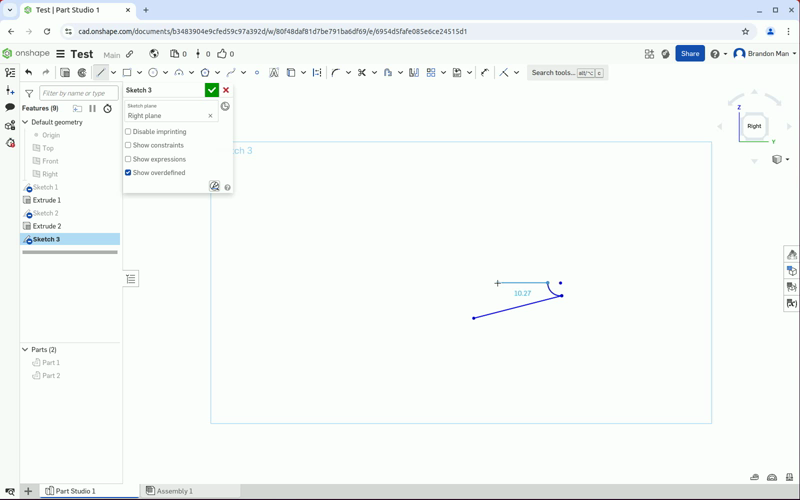
key_up(shift)
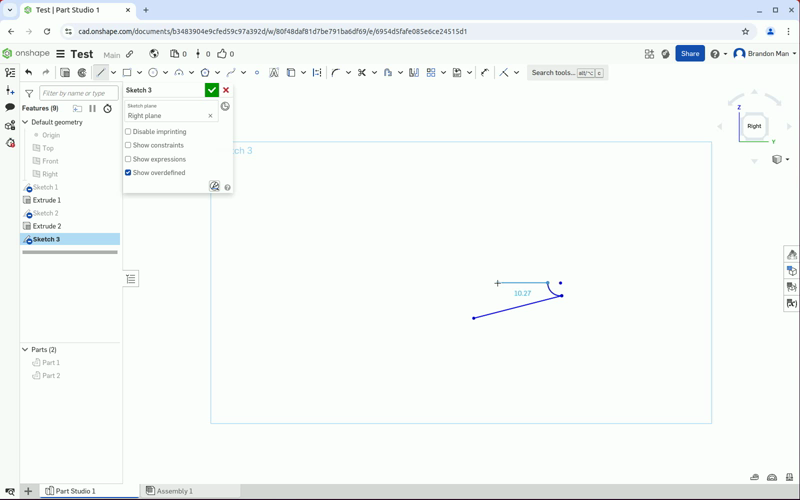
key(esc)
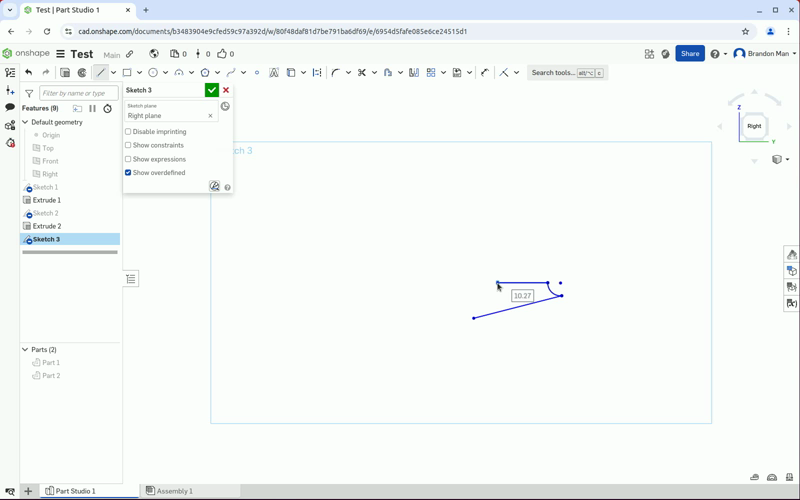
key(a)
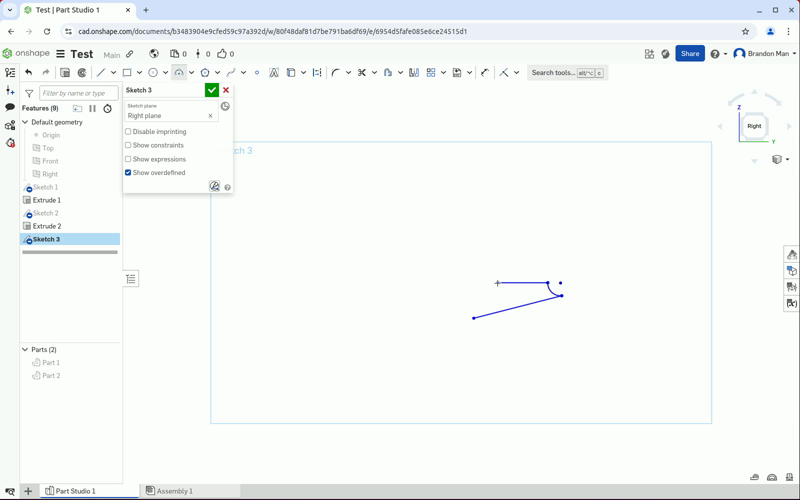
mouse_move(497, 282)
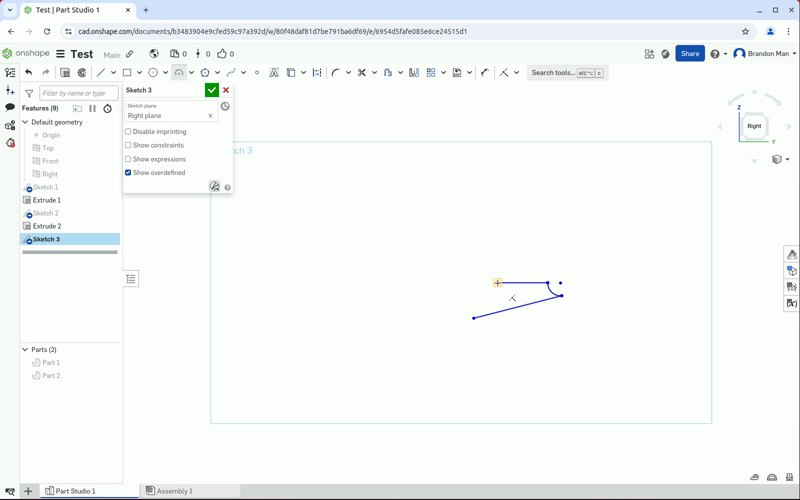
click(497, 282)
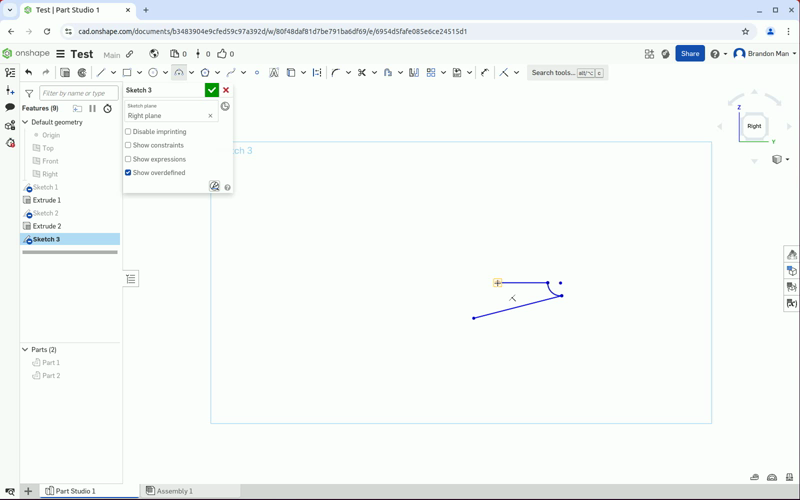
mouse_move(473, 318)
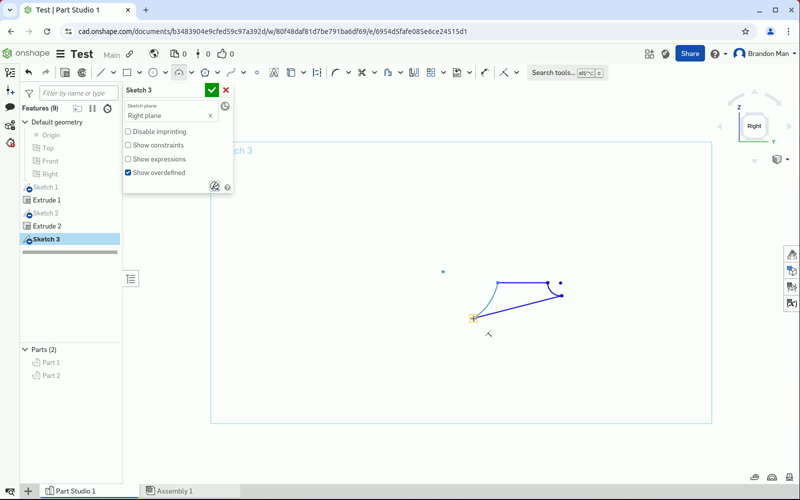
click(473, 318)
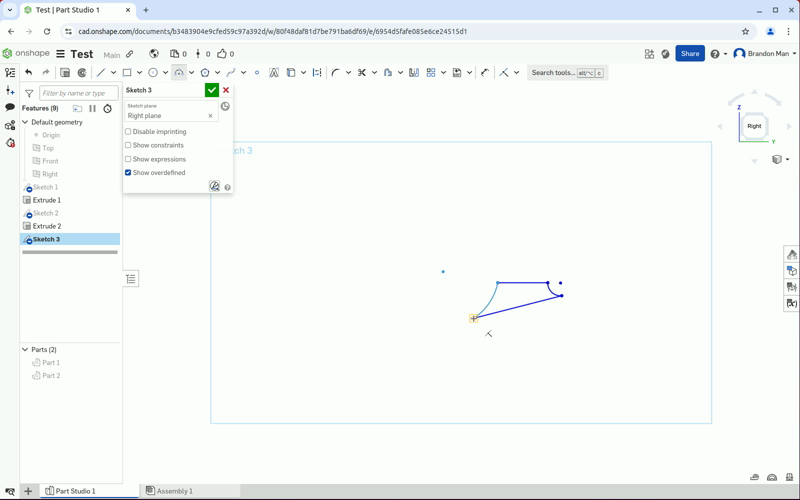
key_down(shift)
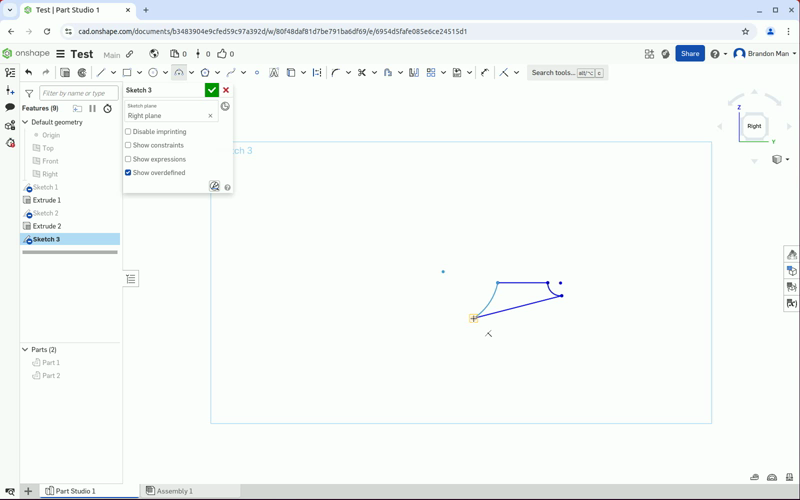
mouse_move(491, 304)
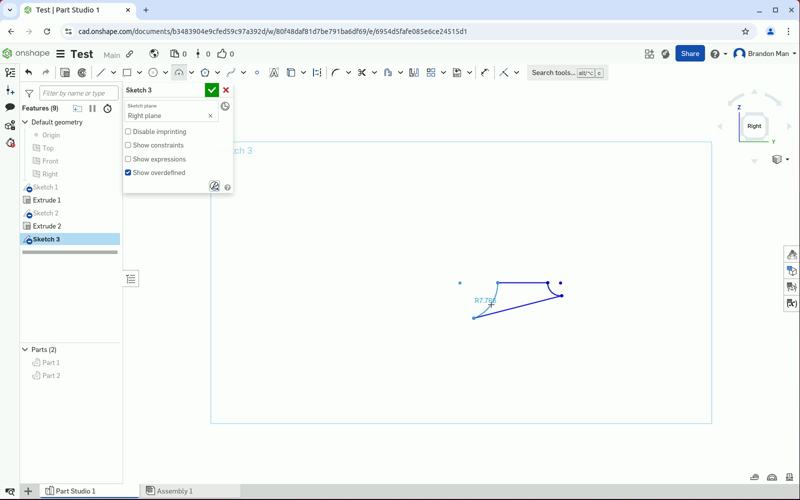
click(491, 304)
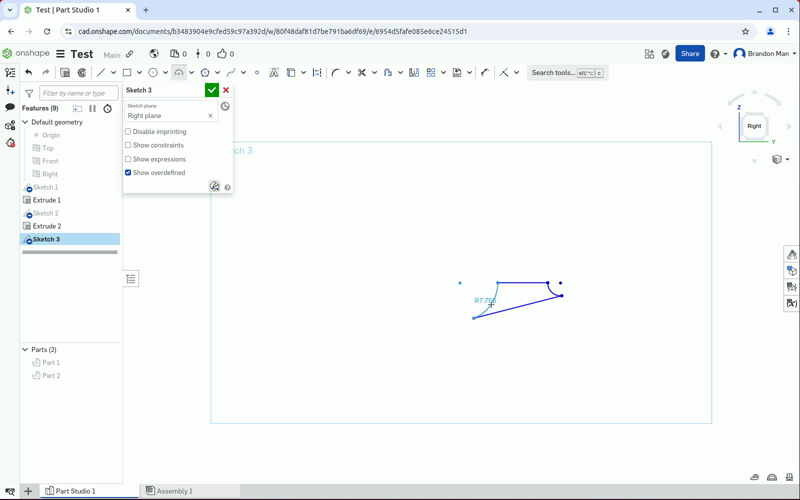
key_up(shift)
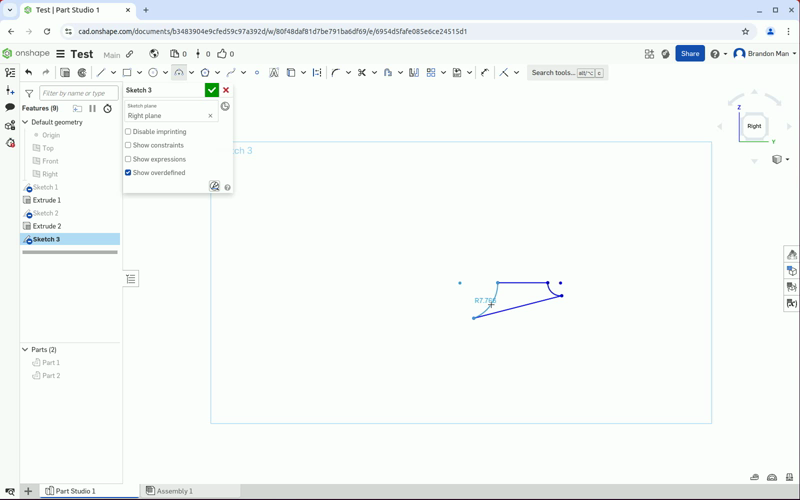
key(esc)
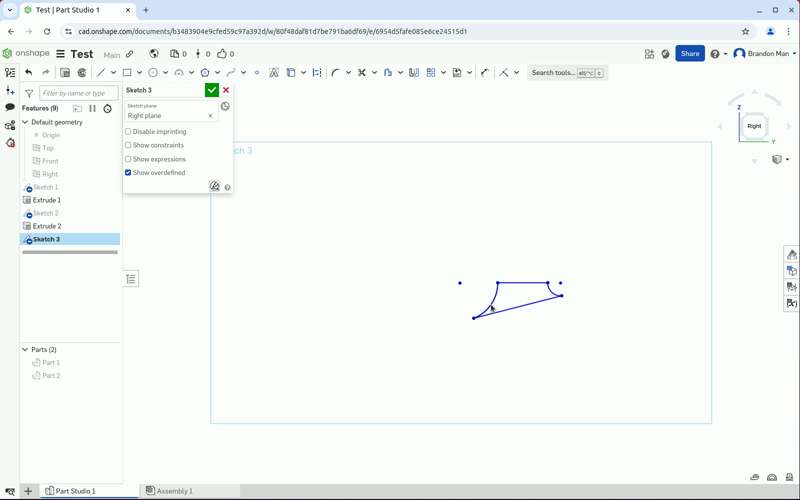
mouse_move(525, 287)
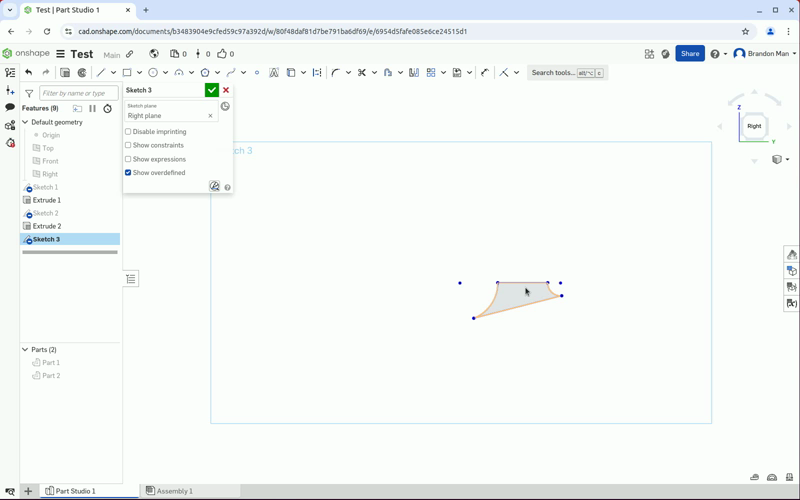
scroll(6)
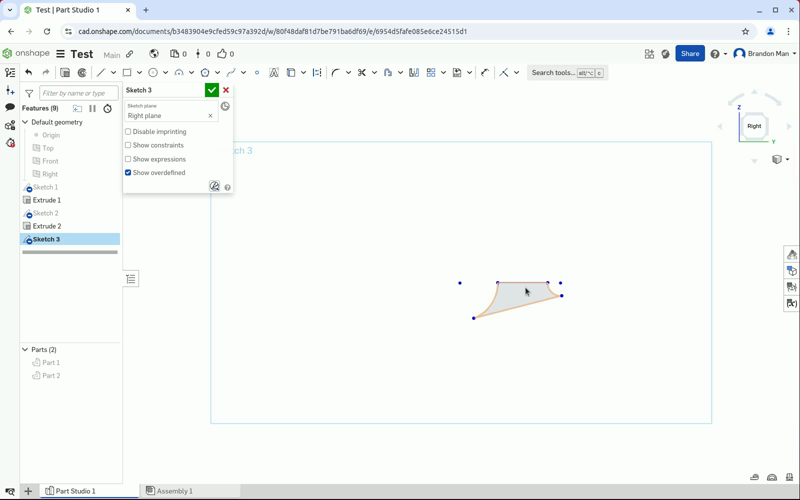
scroll(6)
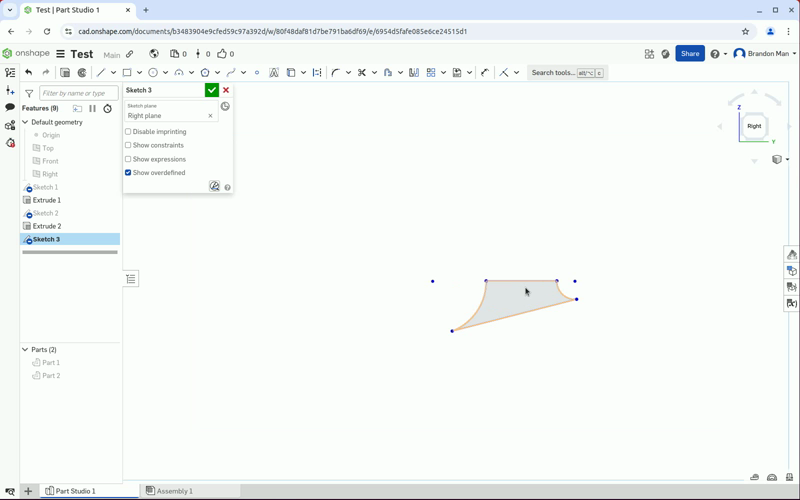
scroll(6)
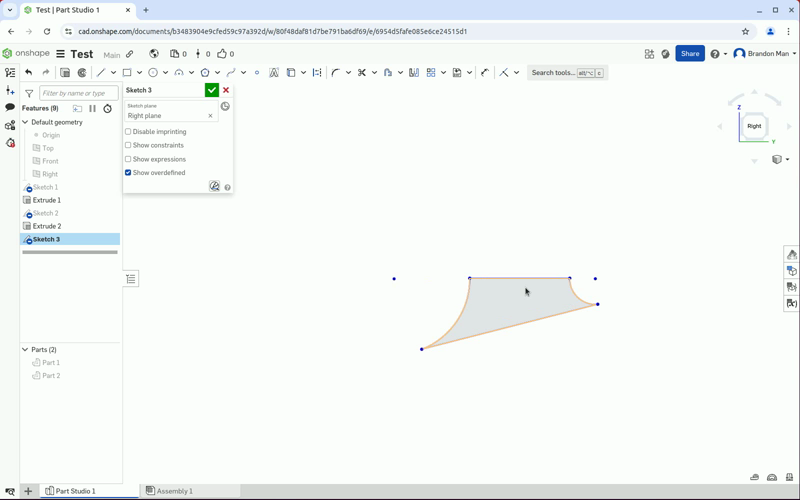
scroll(6)
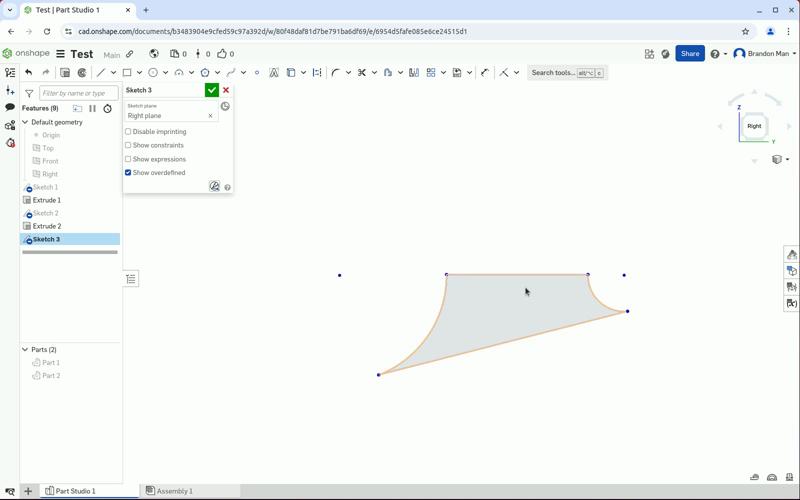
scroll(6)
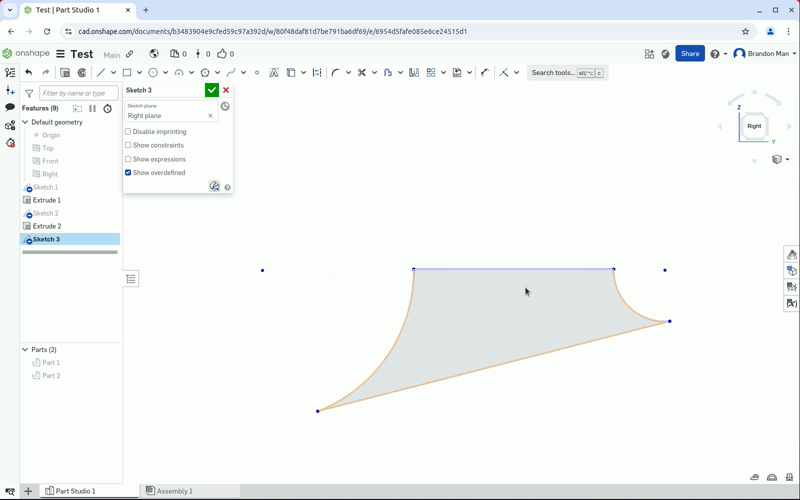
scroll(6)
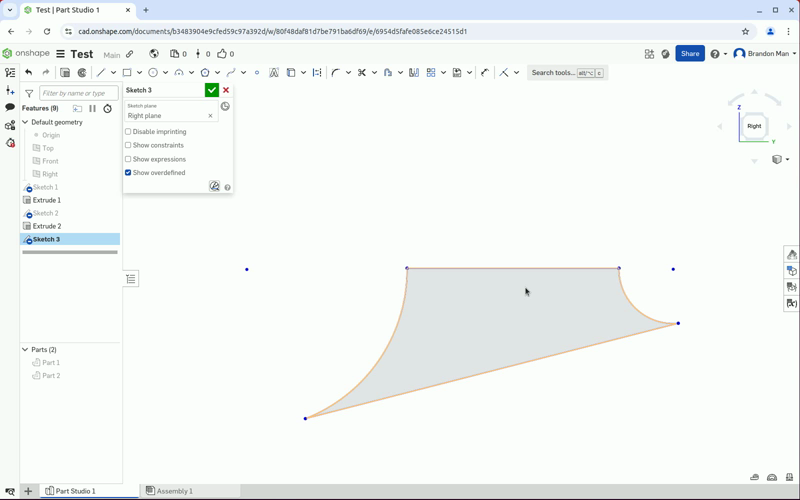
scroll(6)
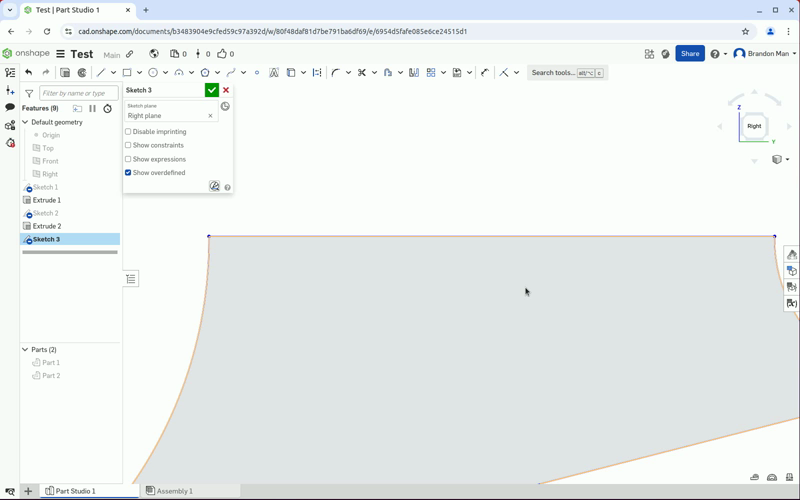
click(525, 287)
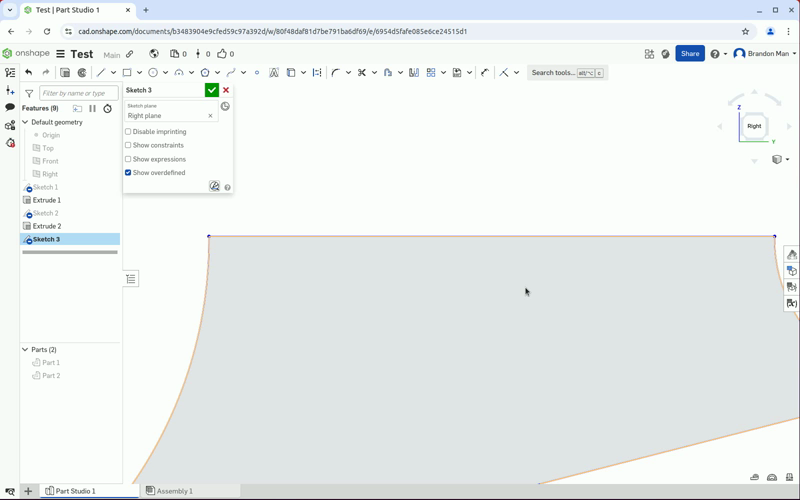
scroll(-6)
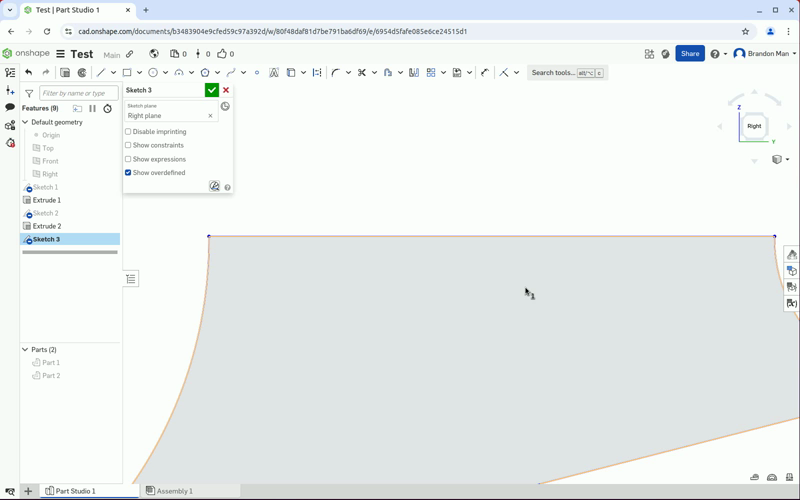
scroll(-6)
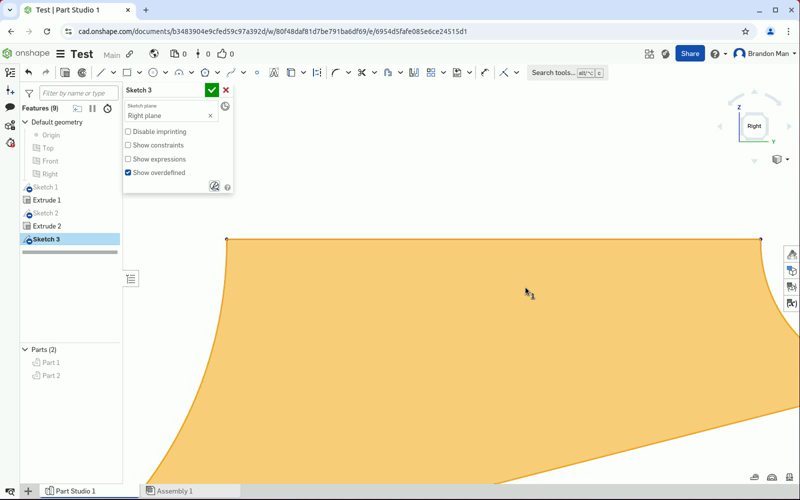
scroll(-6)
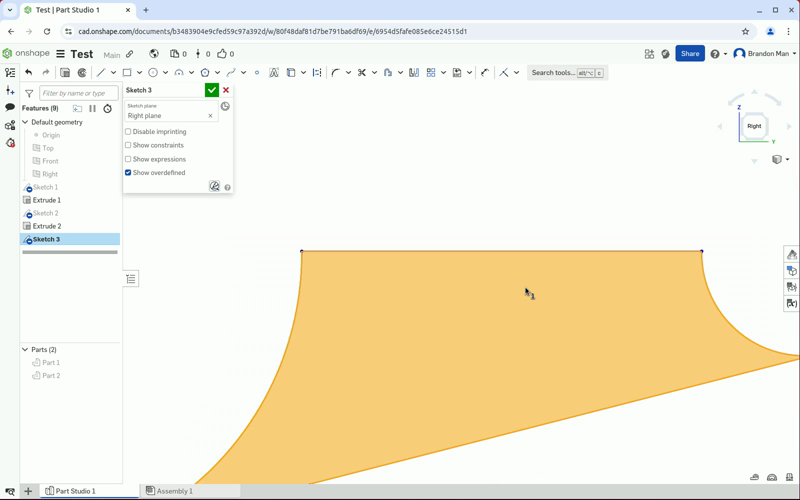
scroll(-6)
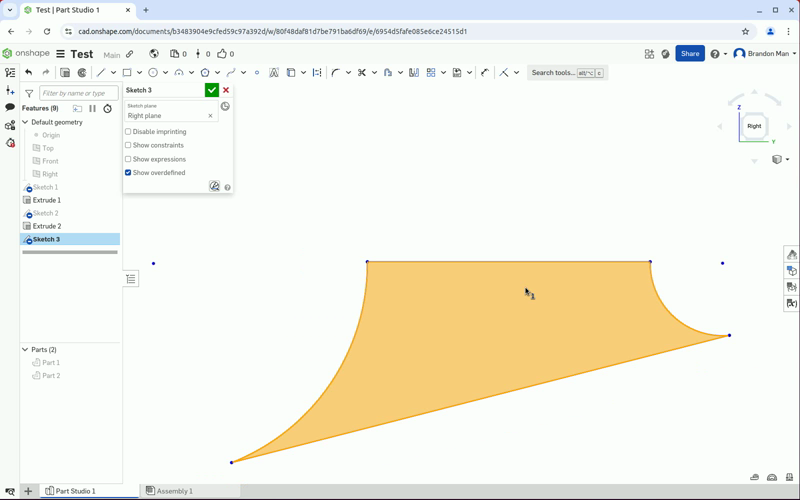
scroll(-6)
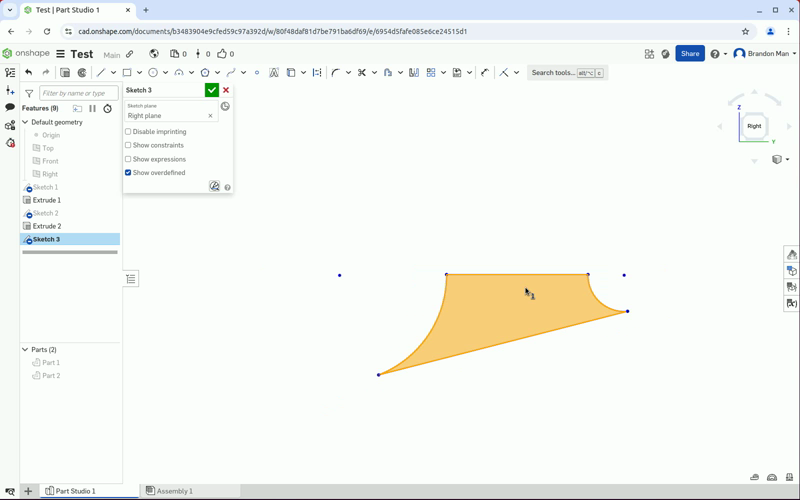
scroll(-6)
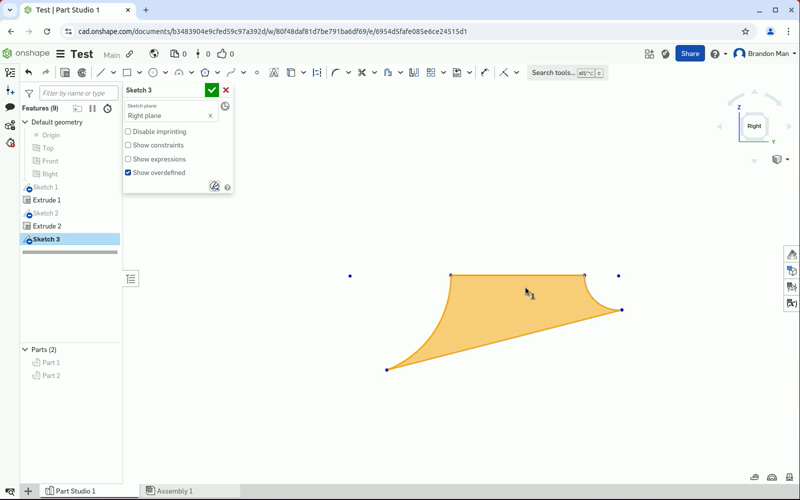
scroll(-6)
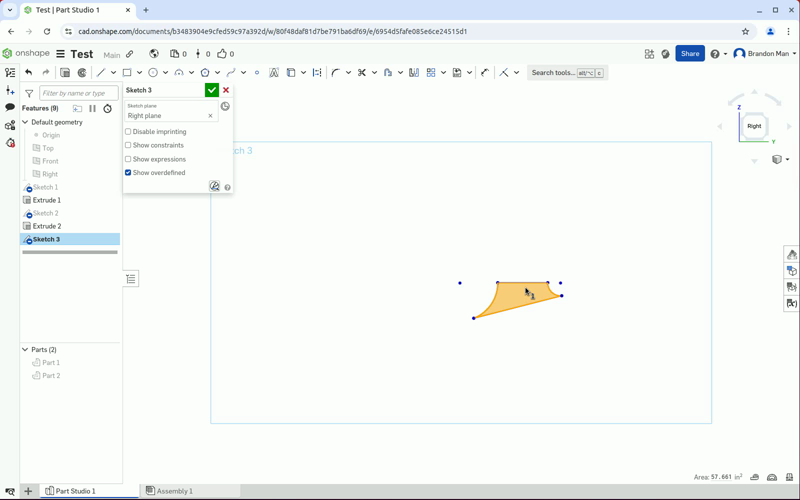
mouse_move(73, 352)
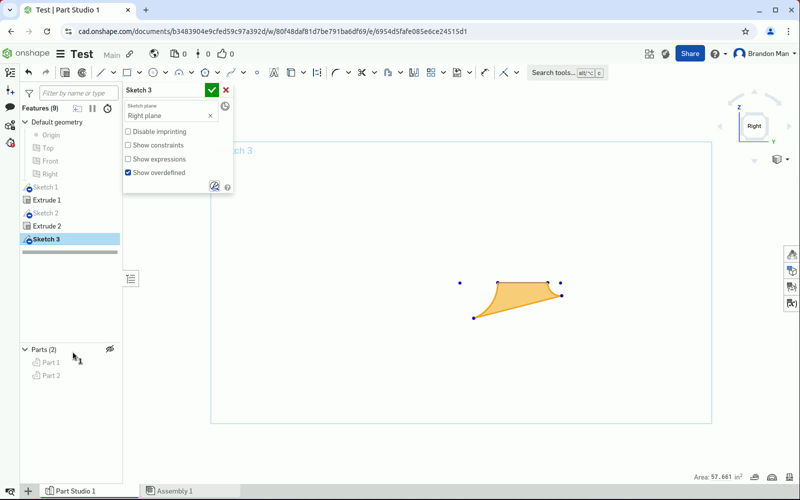
key(shift+y)
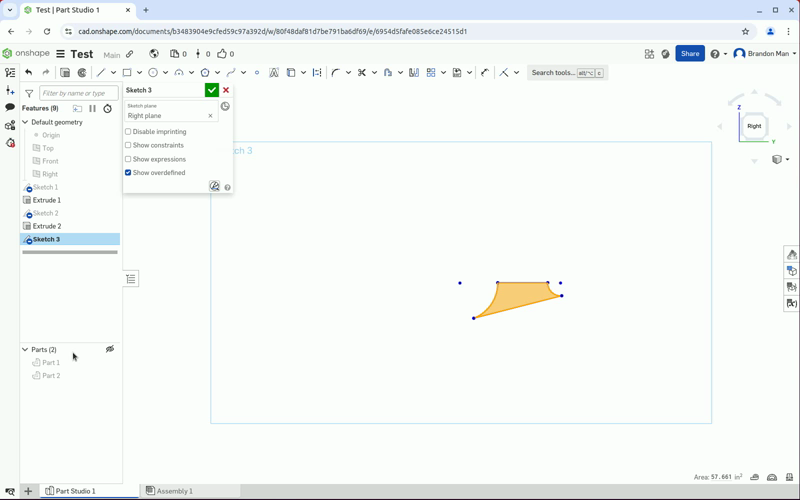
key(shift+e)
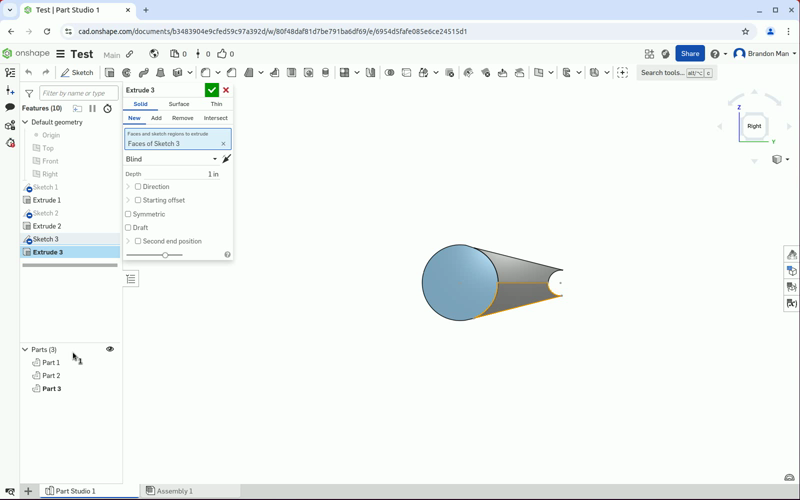
mouse_move(143, 106)
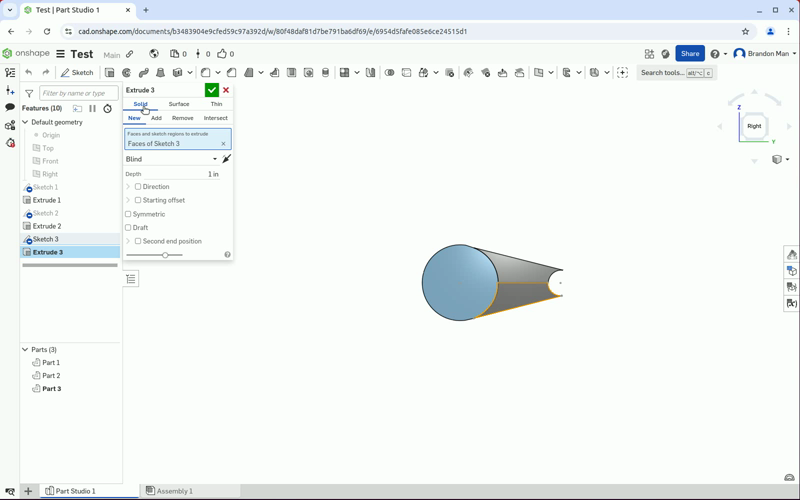
click(143, 106)
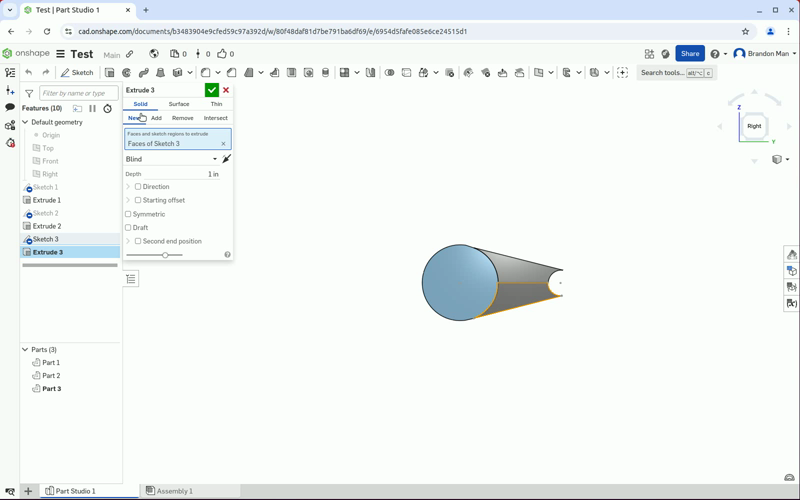
mouse_move(137, 120)
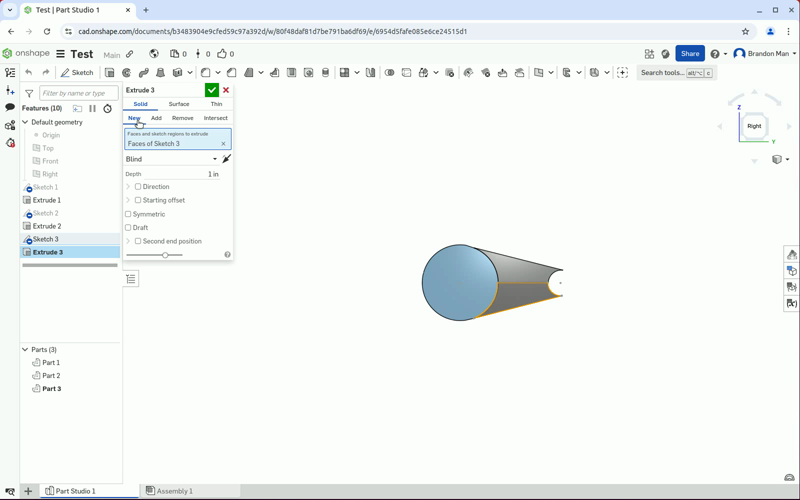
click(137, 120)
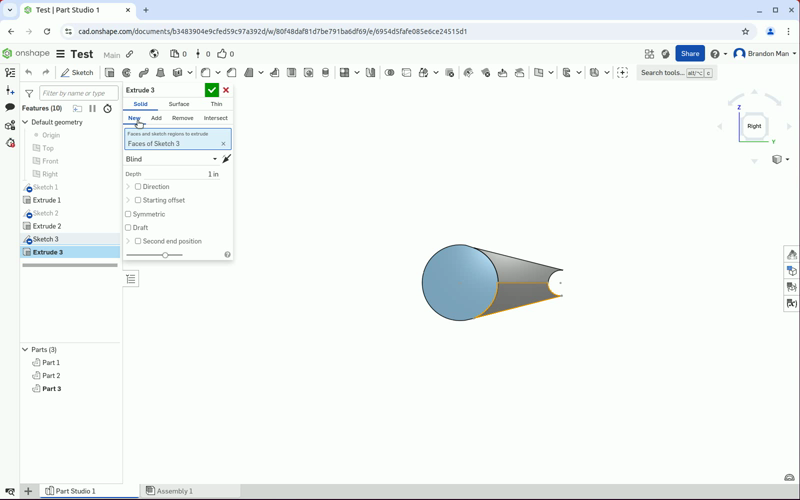
key(tab, 4)
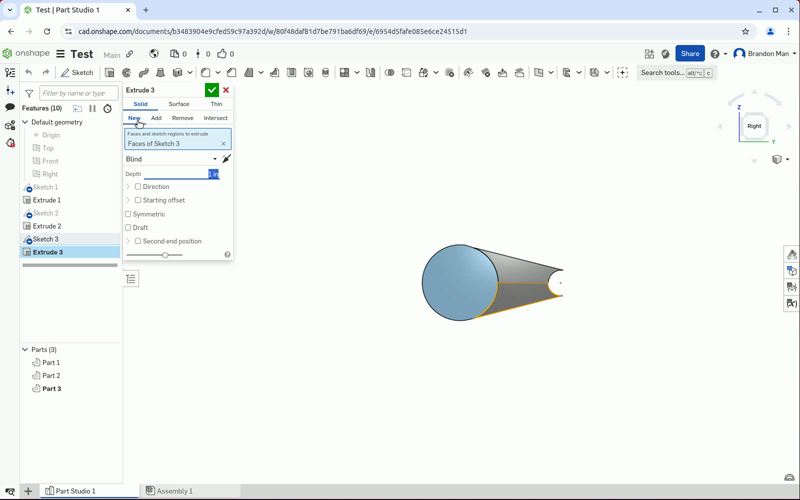
text(7.703)
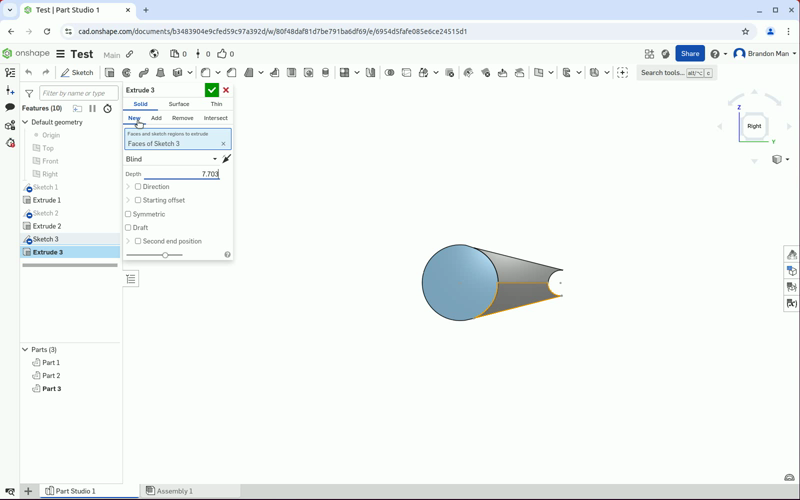
key(enter)
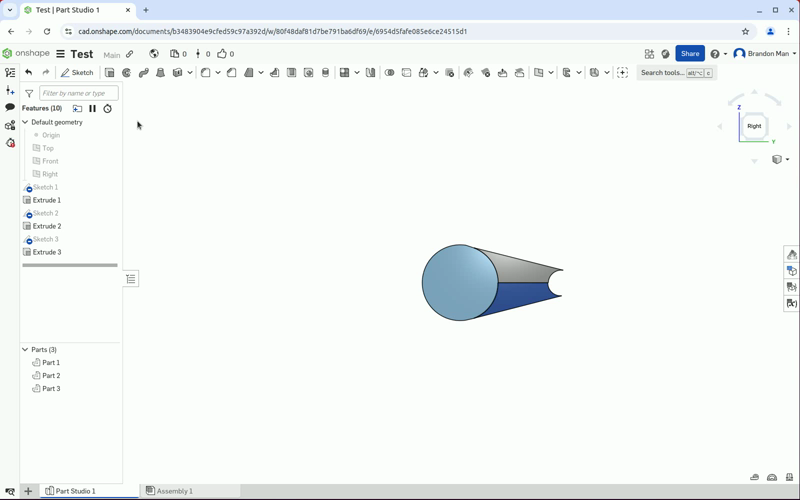
key(shift+h)
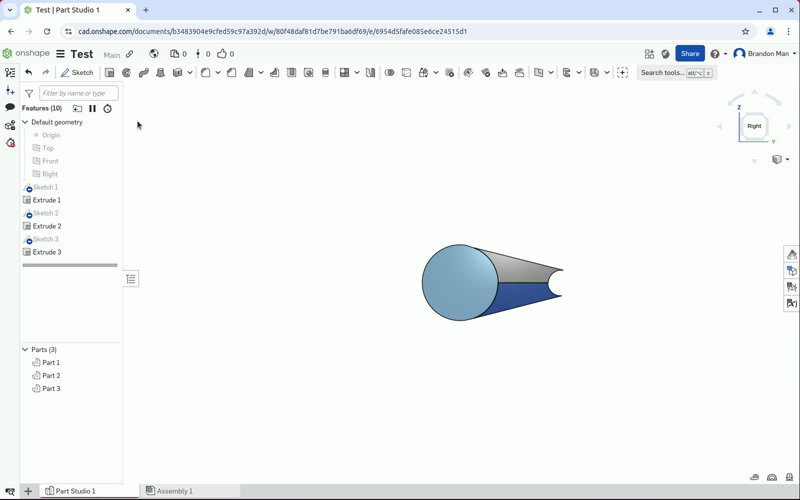
key(shift+h)
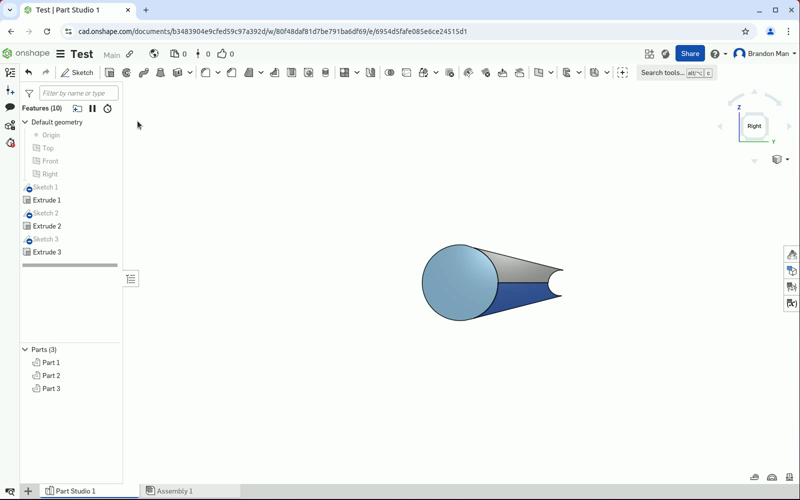
mouse_move(73, 189)
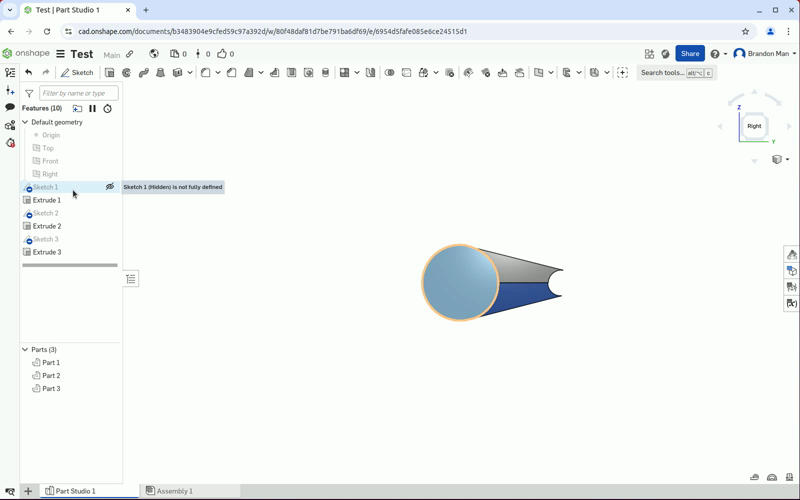
click(73, 189)
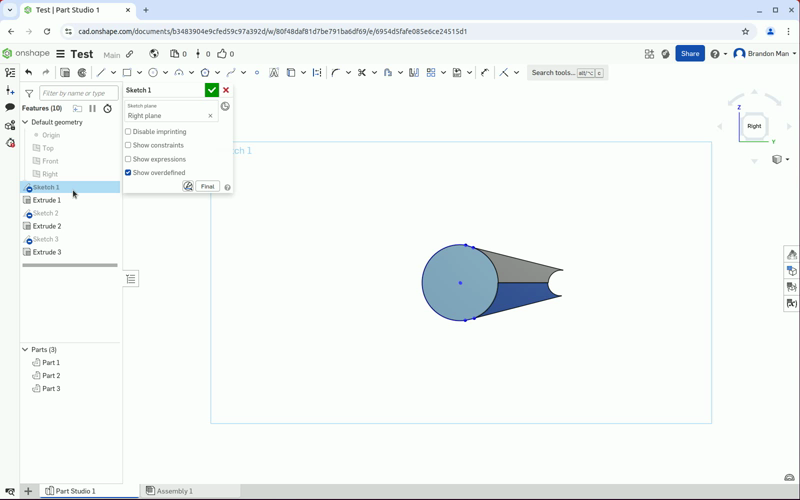
mouse_move(229, 92)
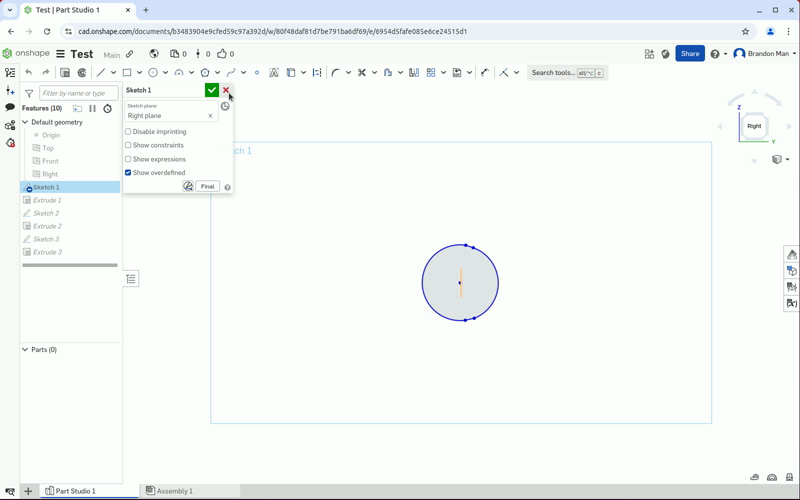
click(229, 92)
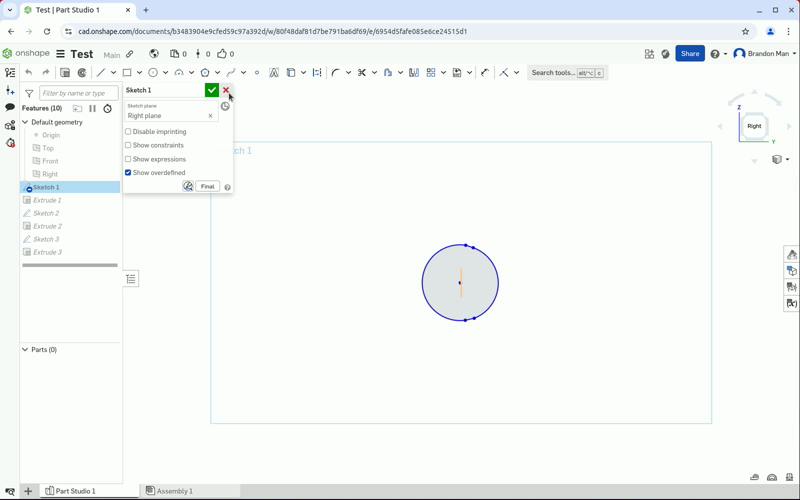
key(shift+s)
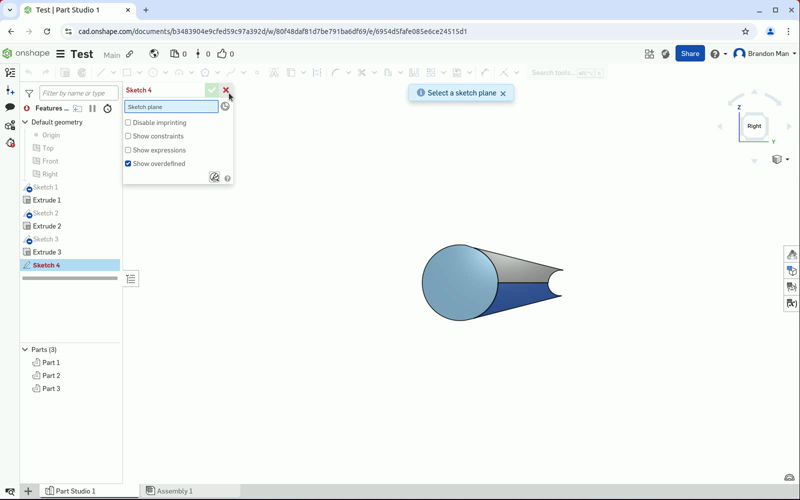
mouse_move(73, 176)
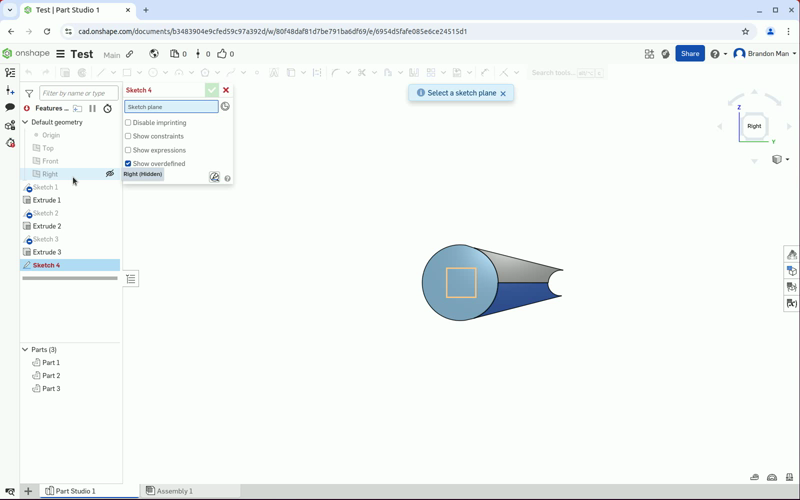
click(73, 176)
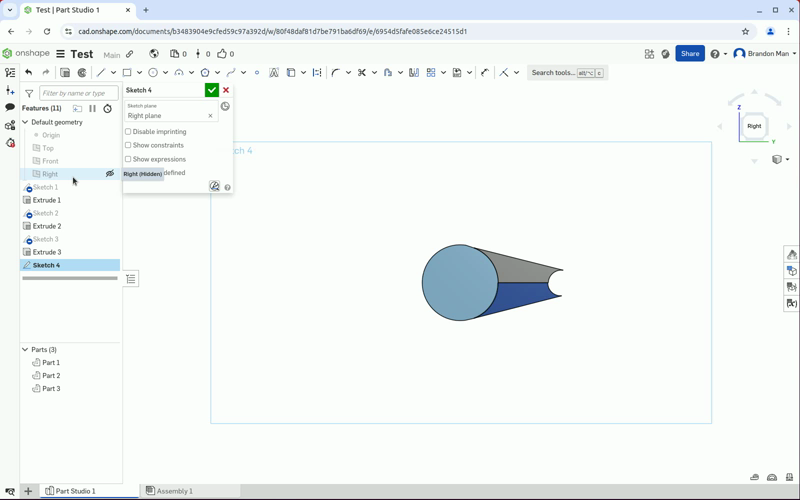
mouse_move(73, 352)
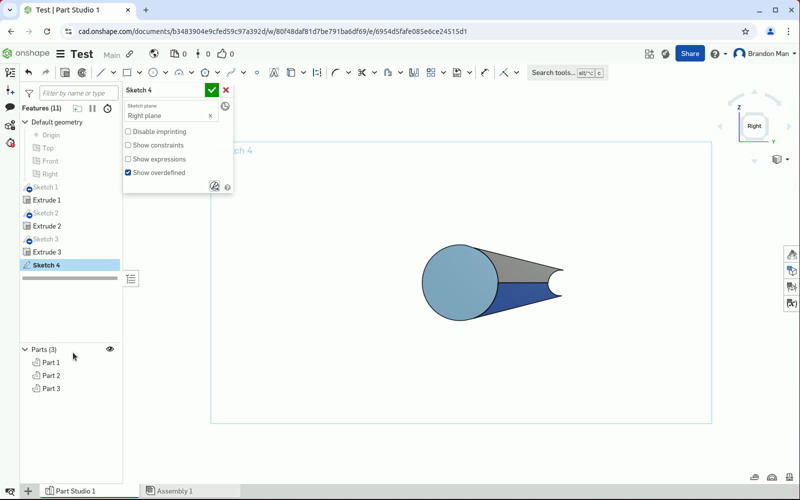
key(y)
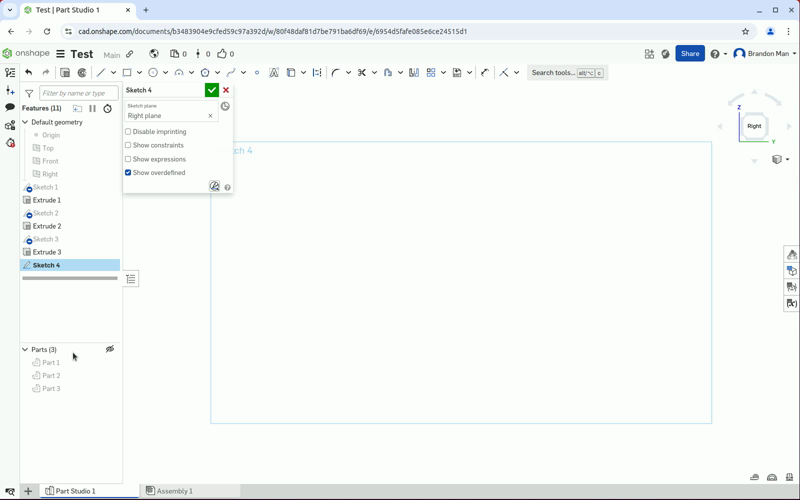
key(c)
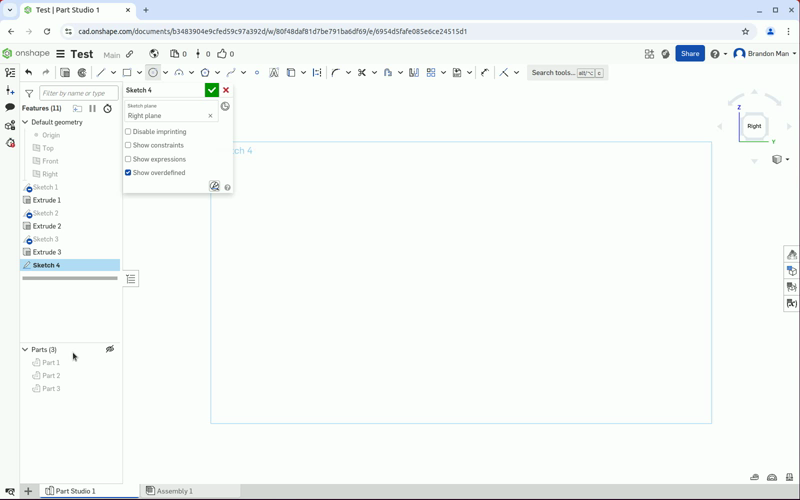
key_down(shift)
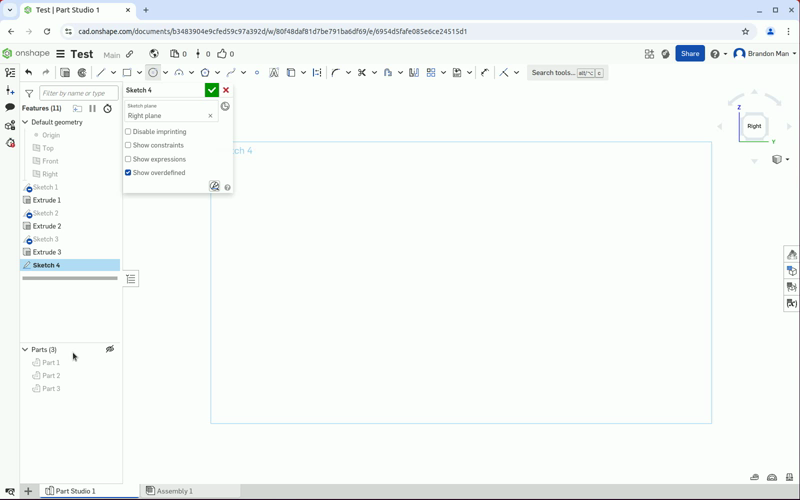
mouse_move(561, 282)
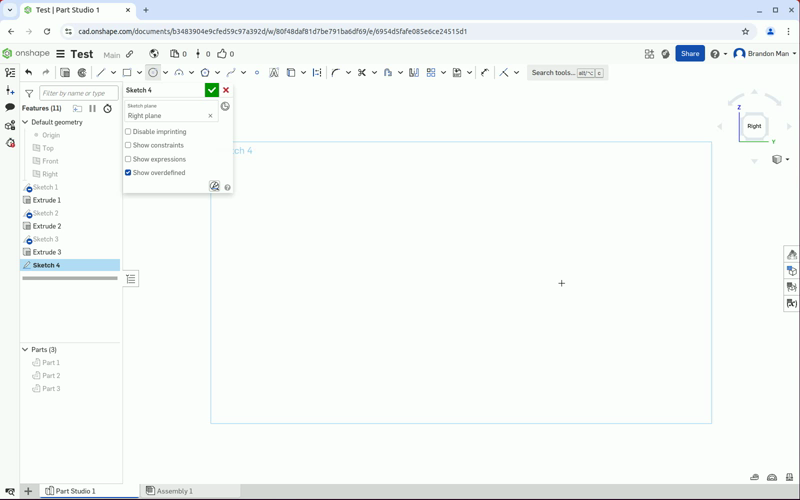
click(561, 282)
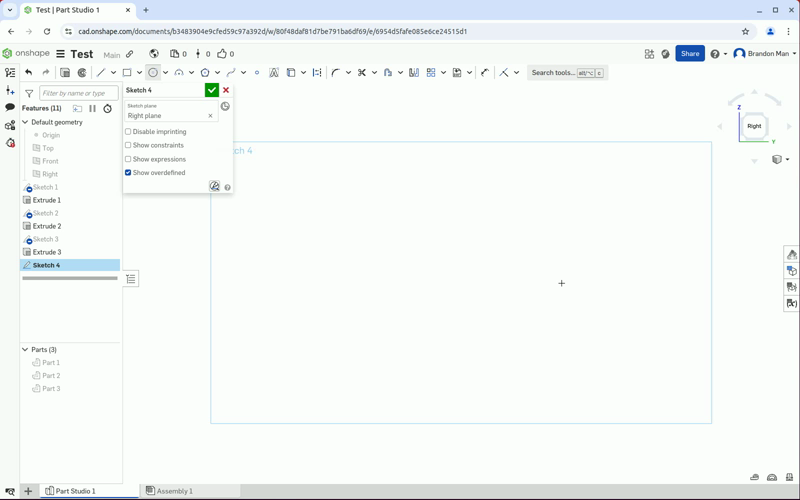
key_up(shift)
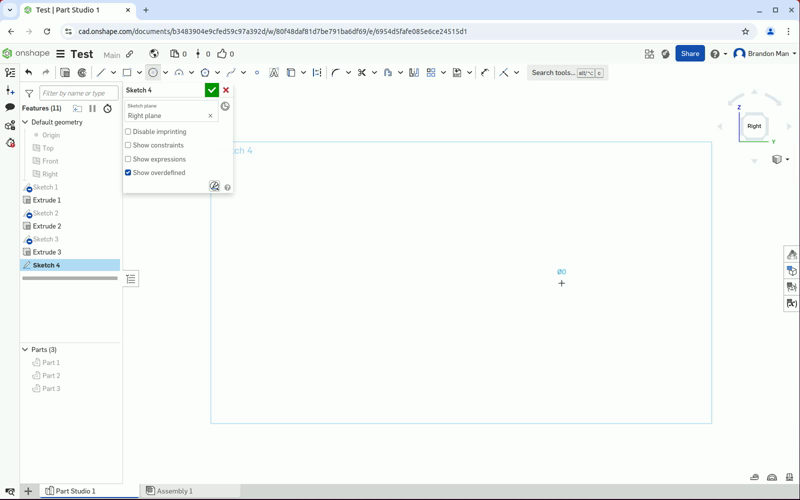
mouse_move(574, 282)
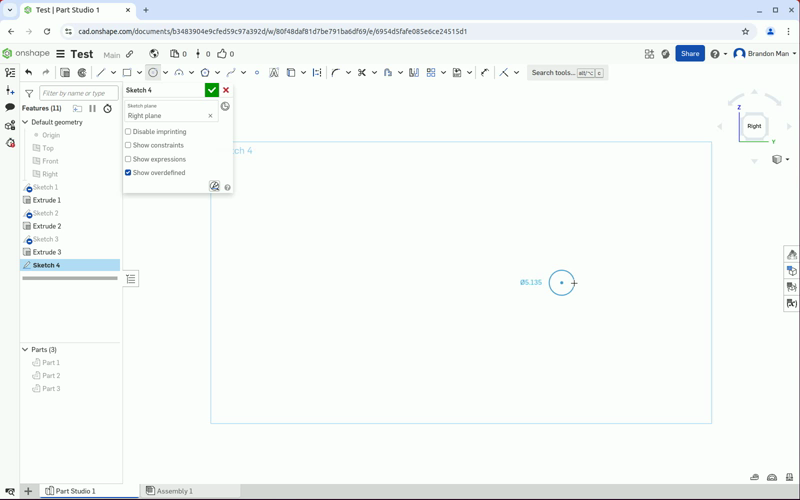
click(574, 282)
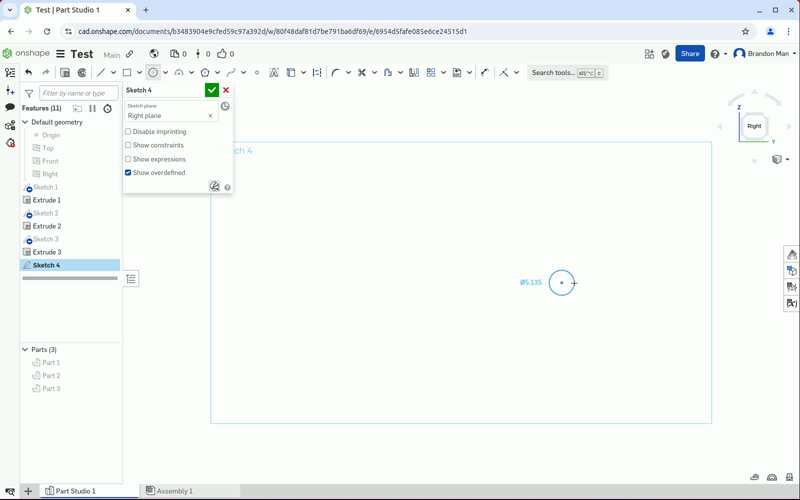
key(esc)
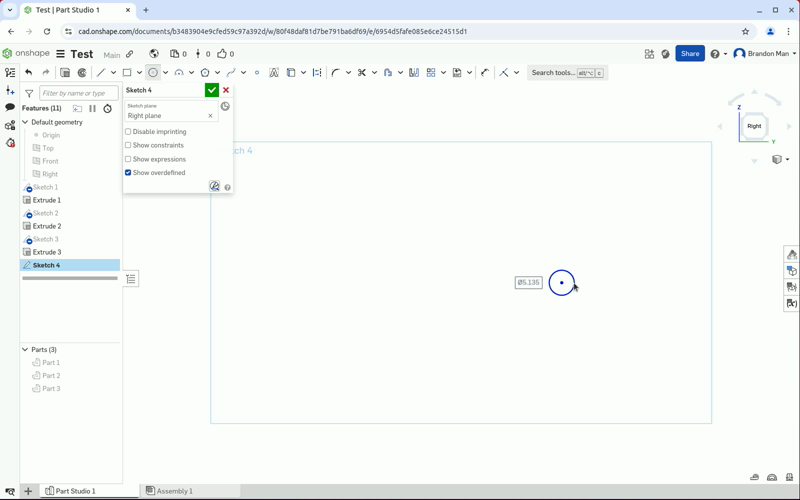
mouse_move(565, 276)
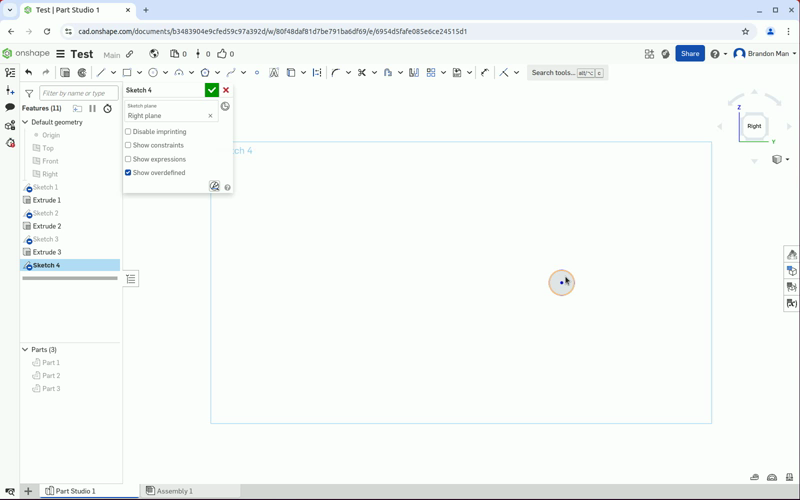
scroll(6)
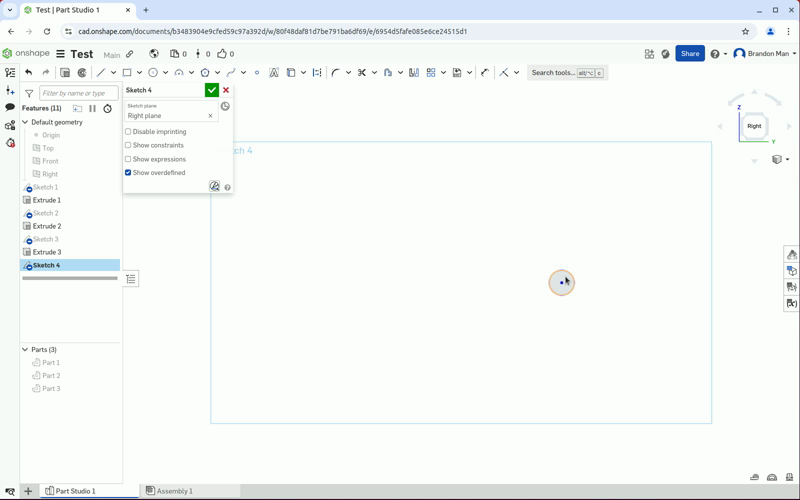
scroll(6)
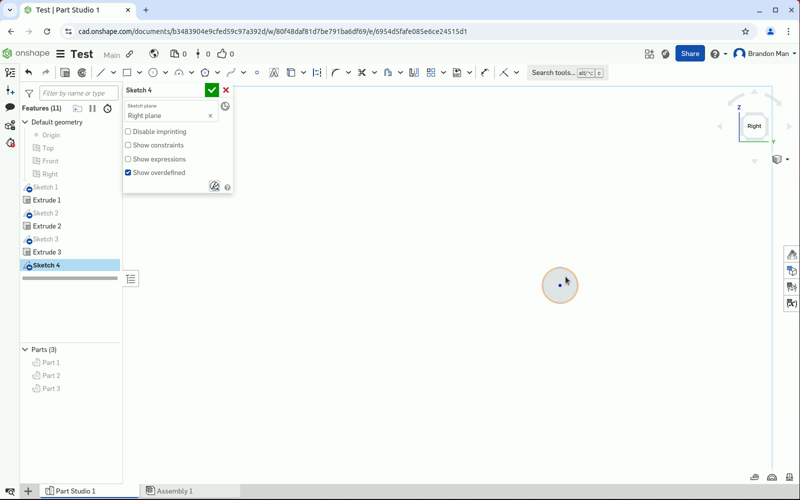
scroll(6)
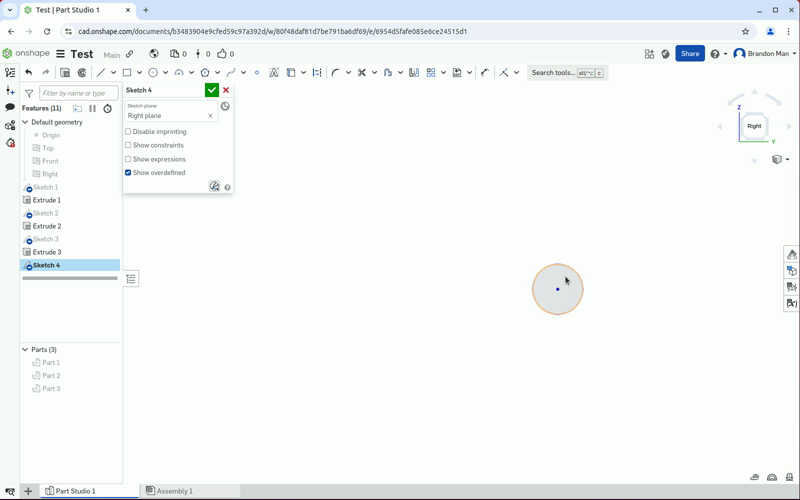
scroll(6)
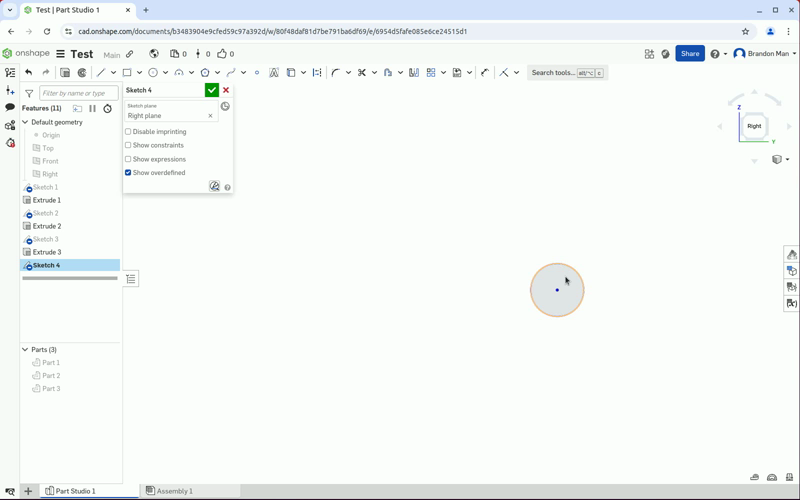
scroll(6)
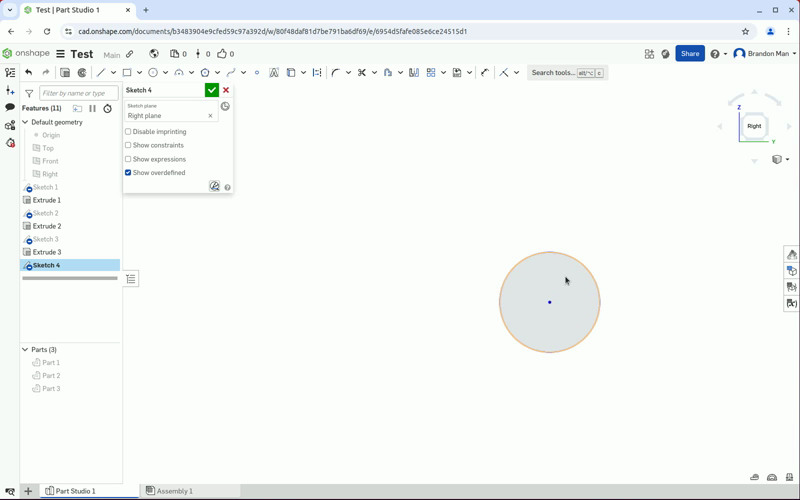
scroll(6)
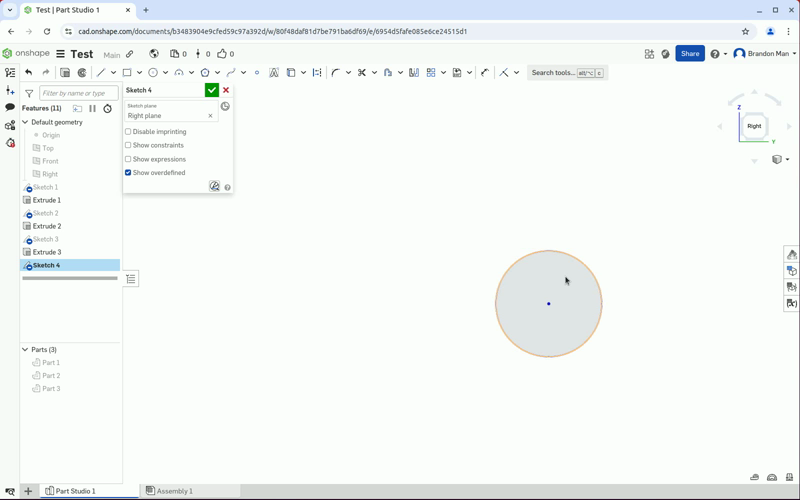
scroll(6)
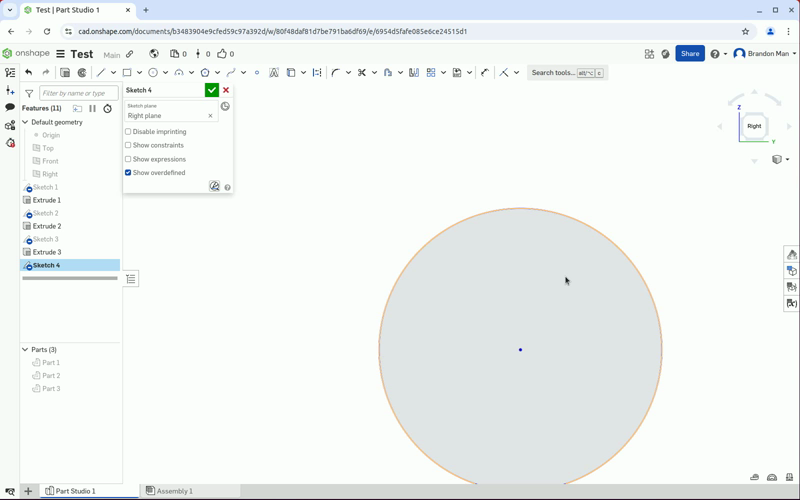
click(565, 276)
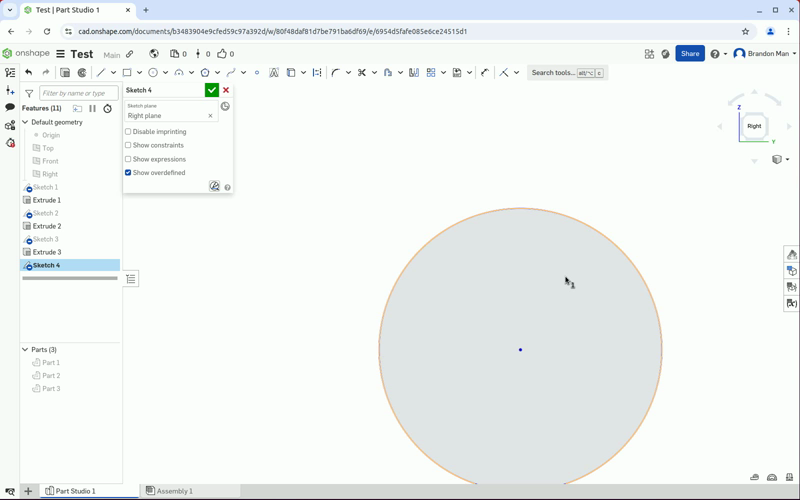
scroll(-6)
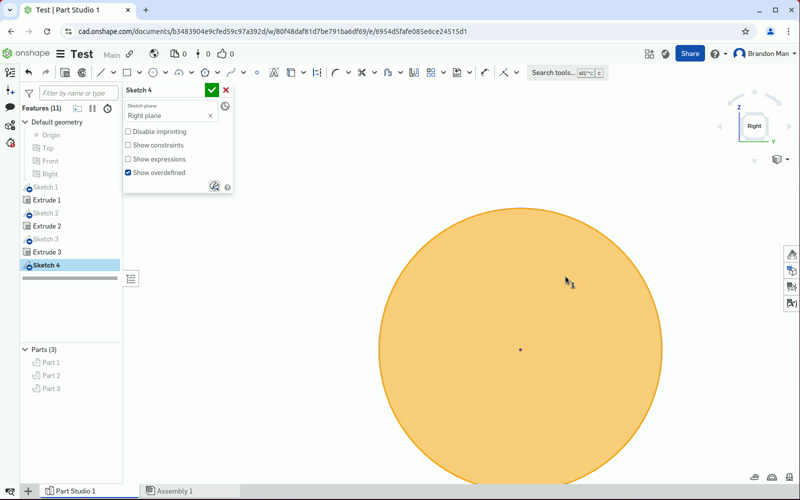
scroll(-6)
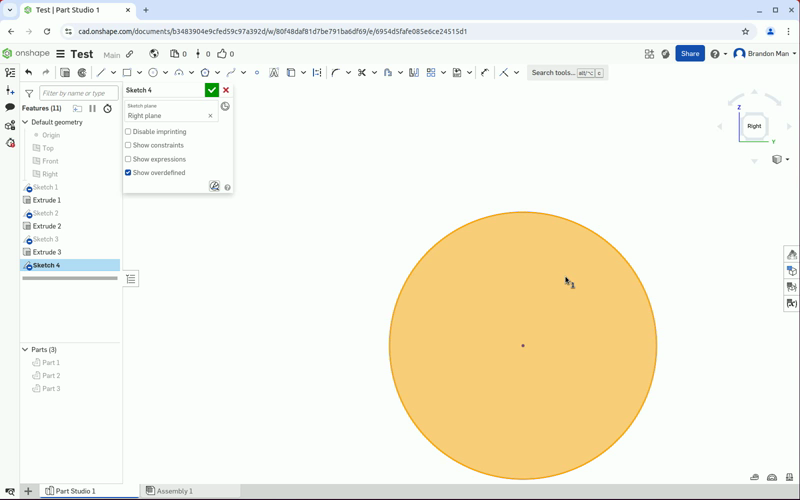
scroll(-6)
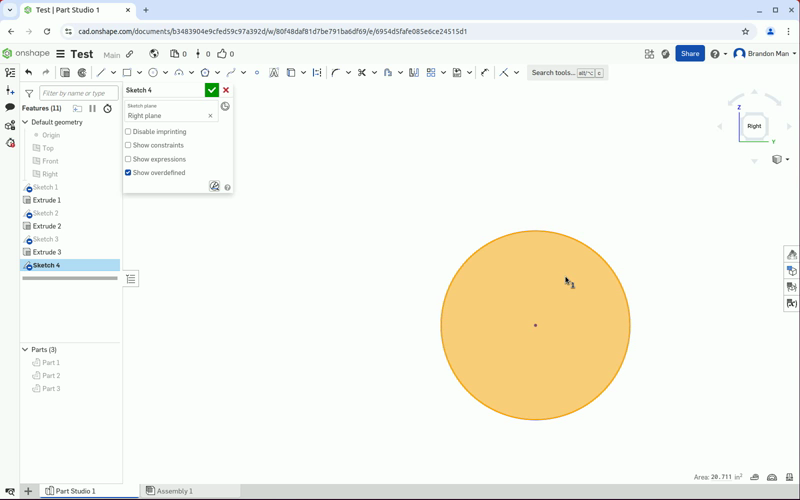
scroll(-6)
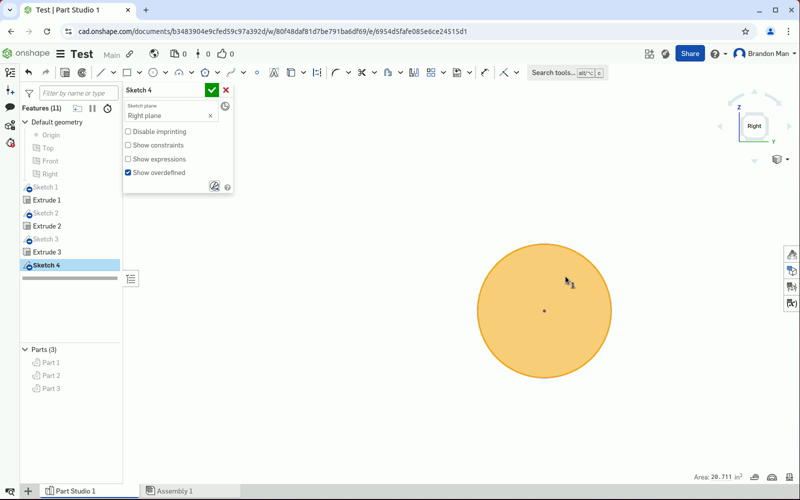
scroll(-6)
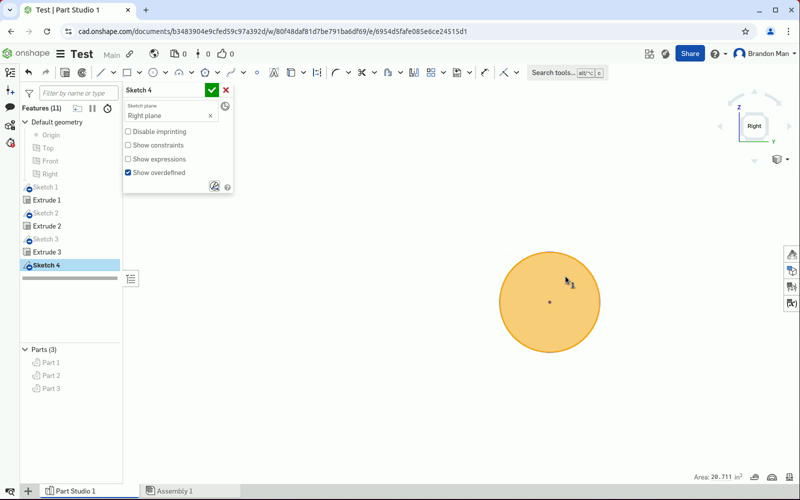
scroll(-6)
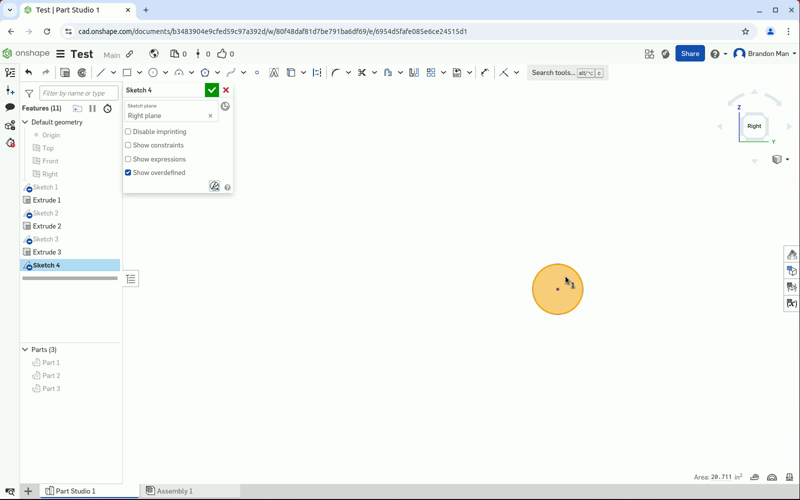
scroll(-6)
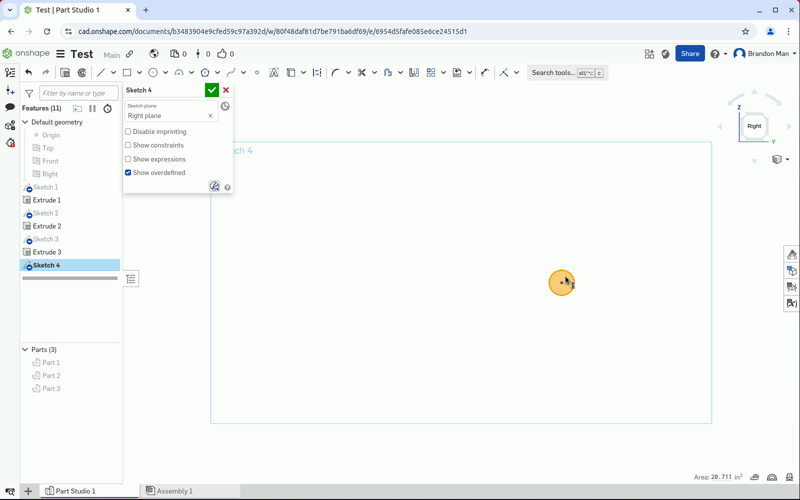
mouse_move(73, 352)
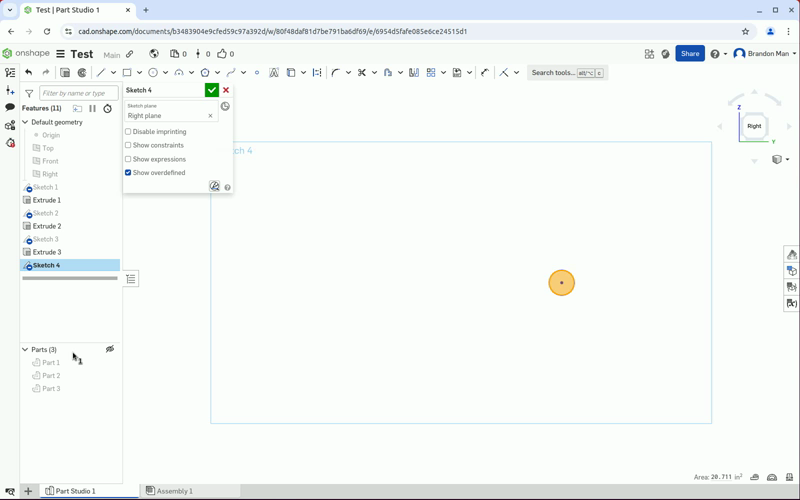
key(shift+y)
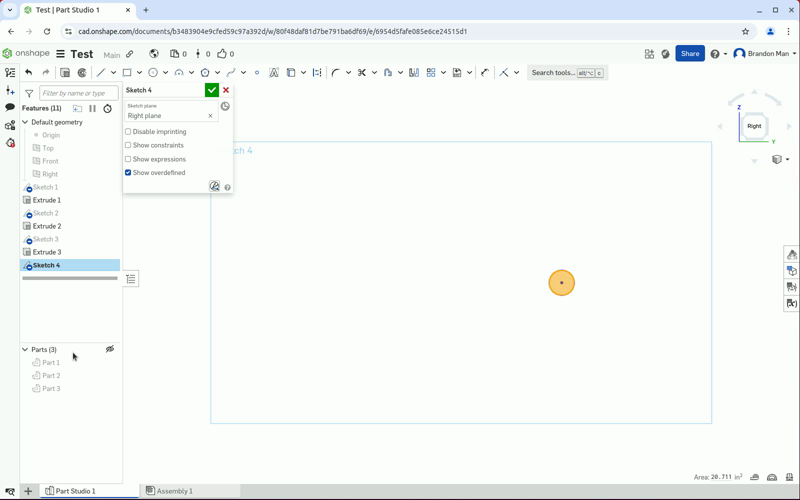
key(shift+e)
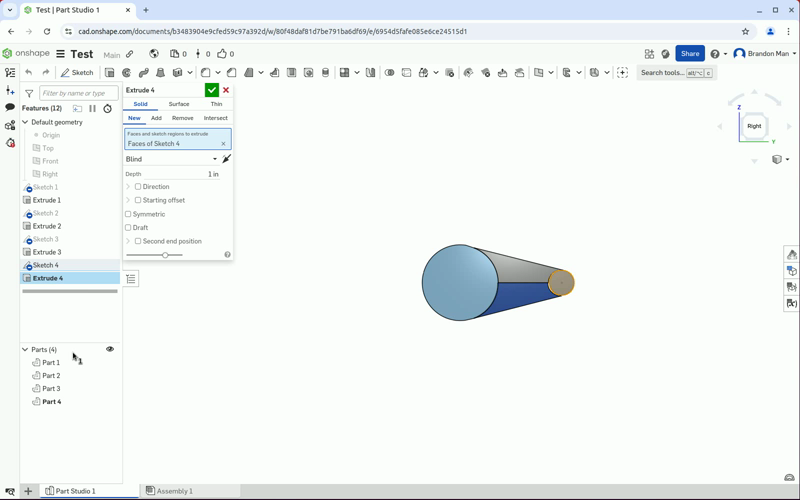
mouse_move(143, 106)
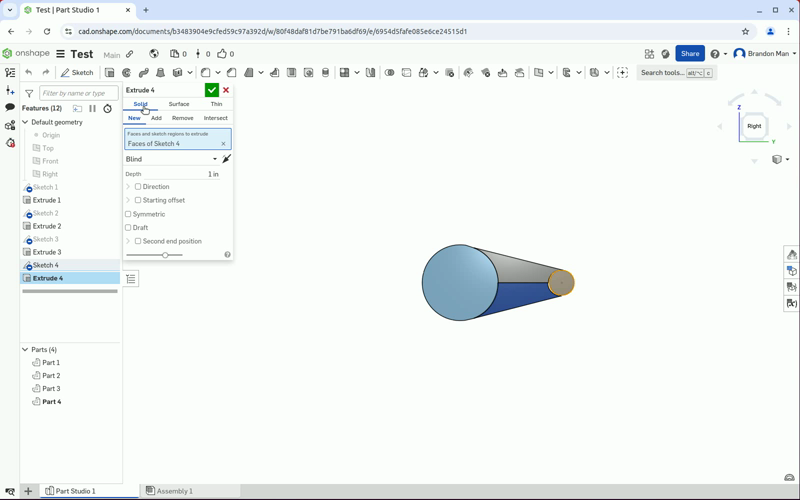
click(143, 106)
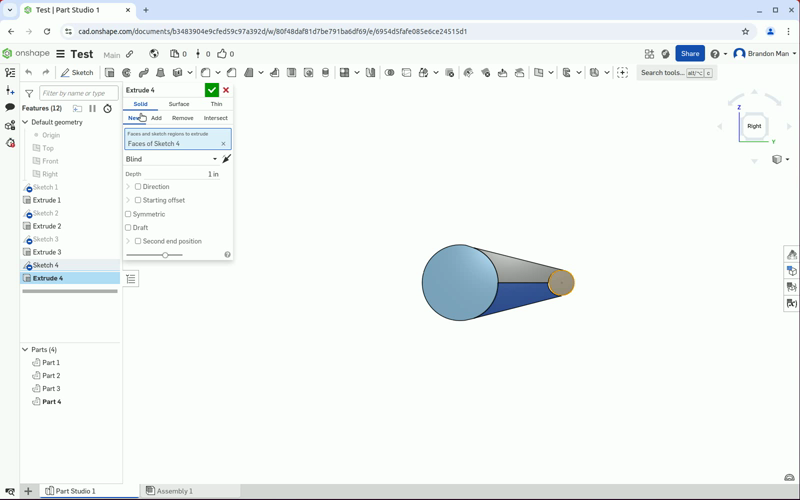
mouse_move(137, 120)
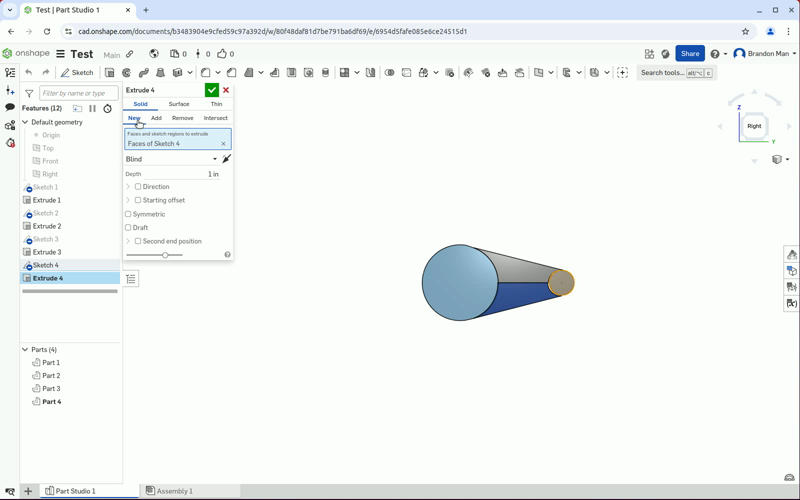
click(137, 120)
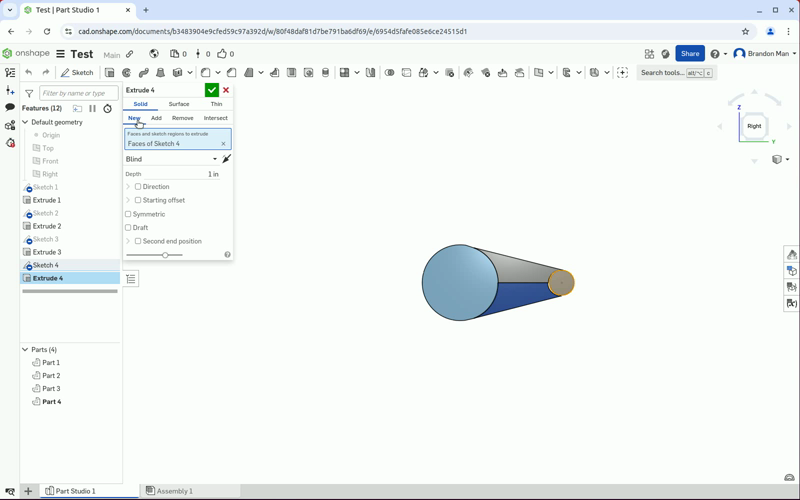
key(tab, 4)
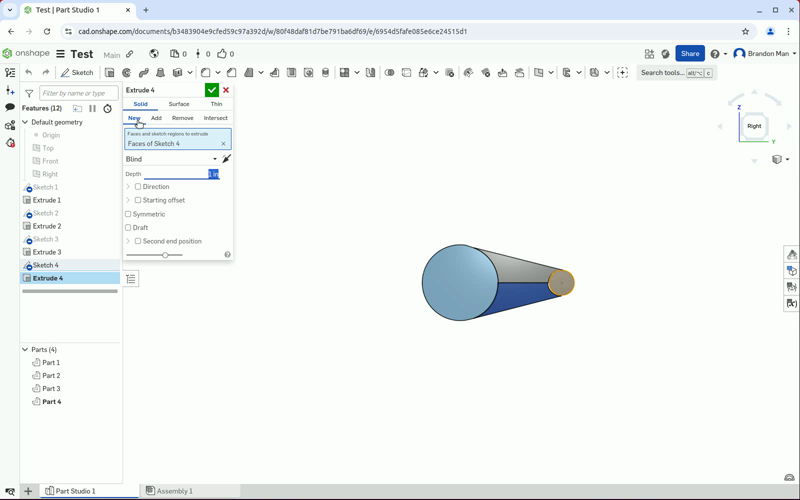
text(7.703)
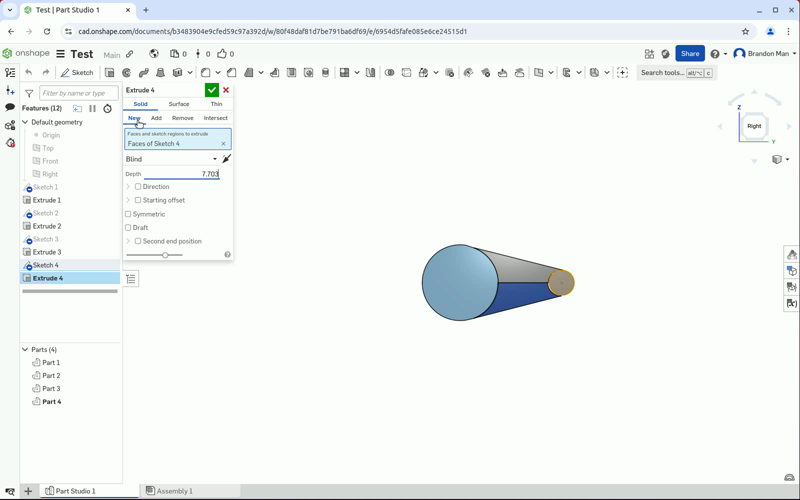
key(enter)
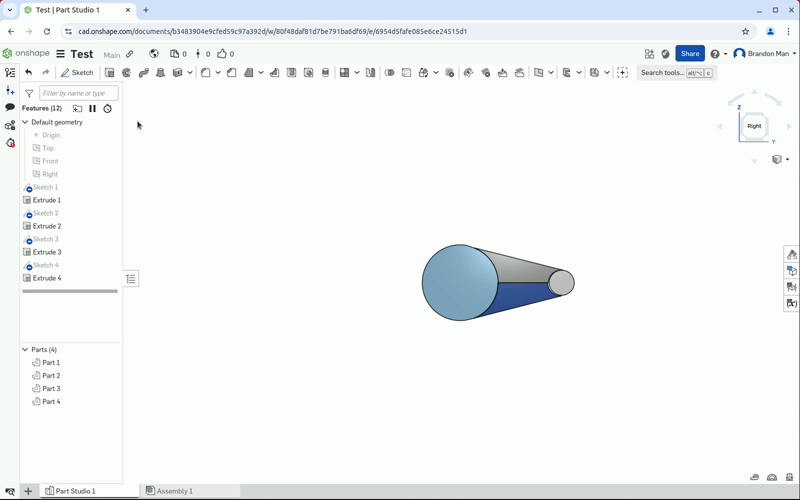
key(shift+h)
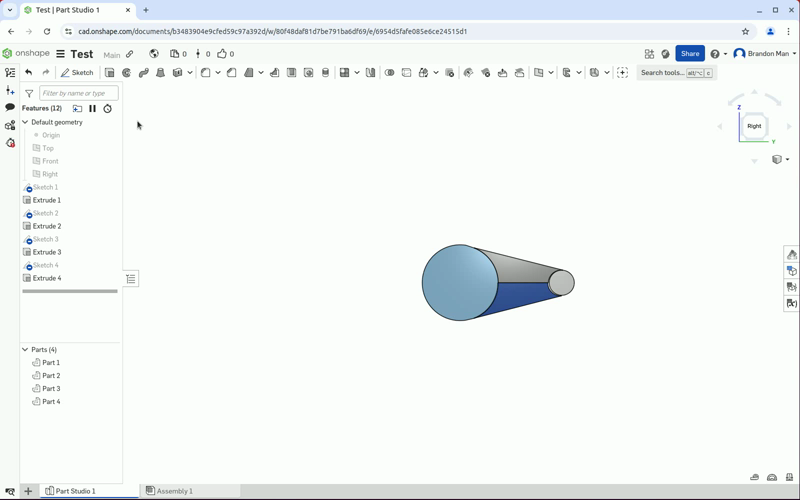
key(shift+h)
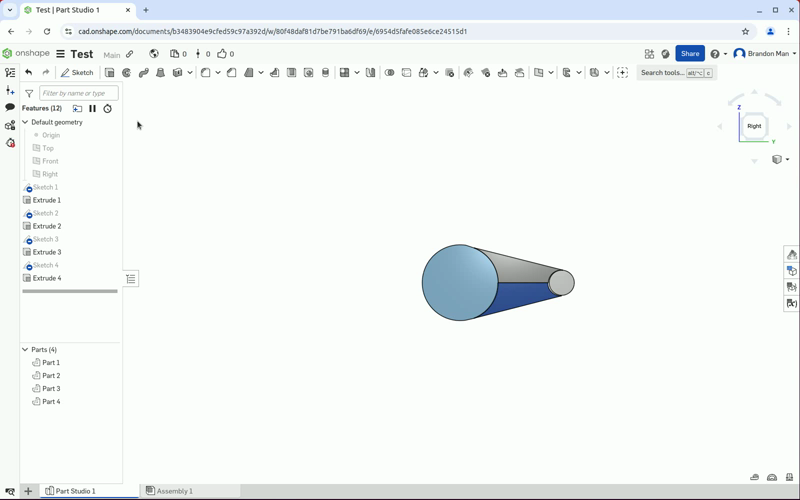
mouse_move(73, 189)
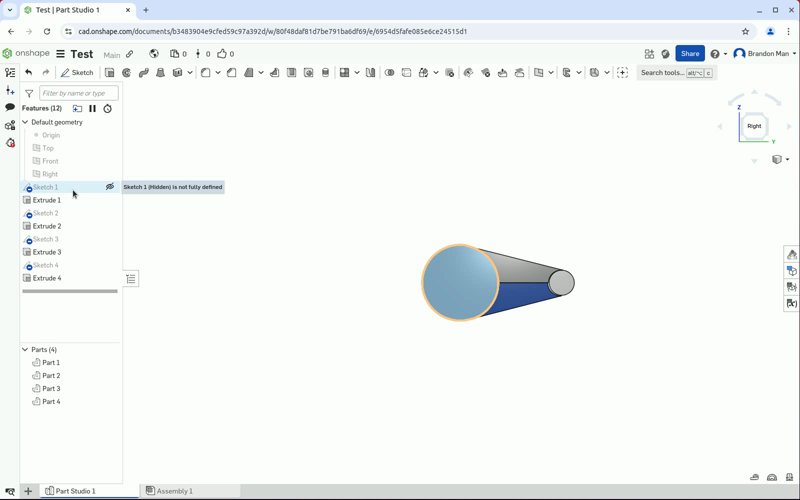
click(73, 189)
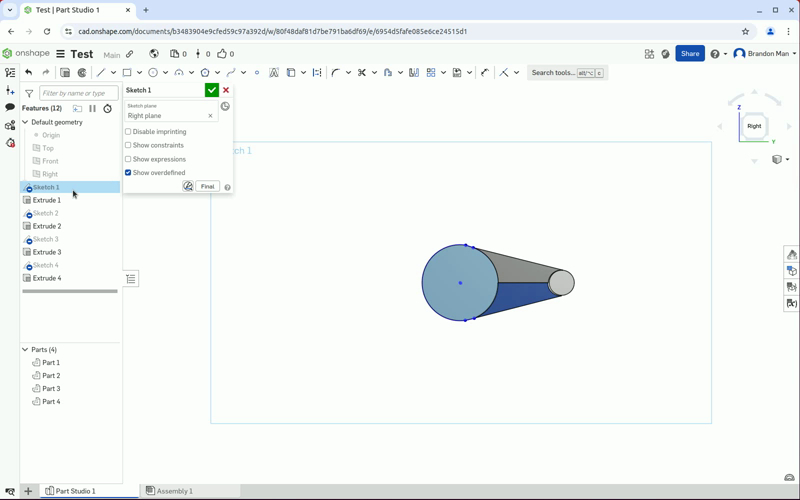
mouse_move(229, 92)
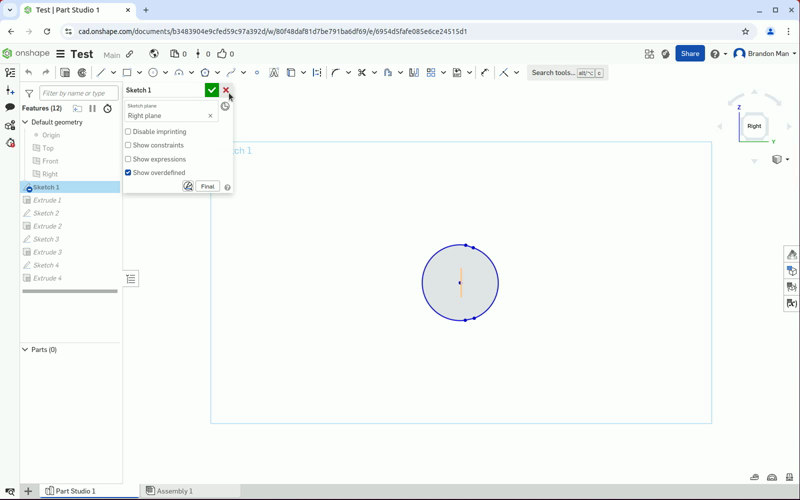
click(229, 92)
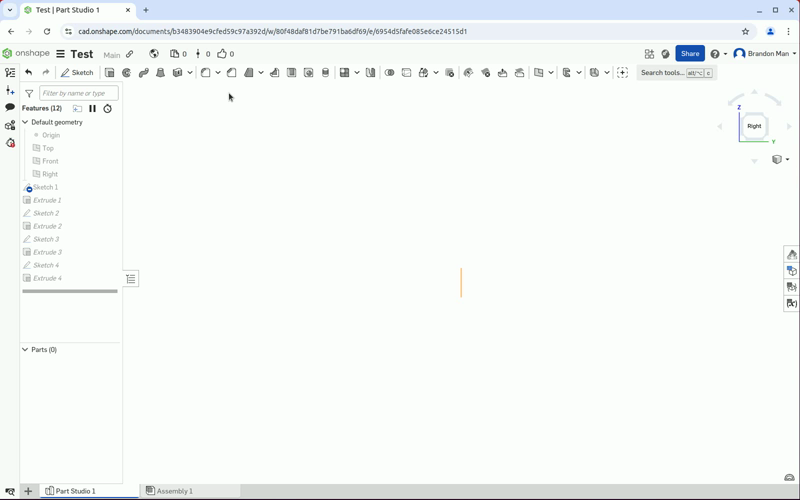
mouse_move(541, 75)
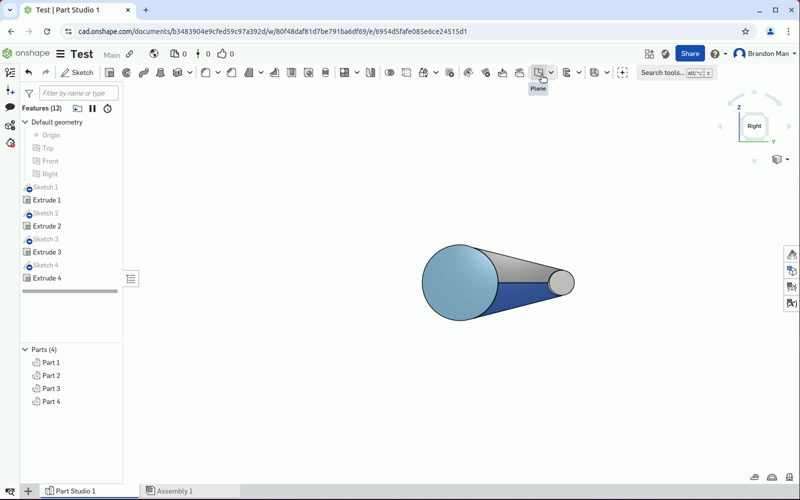
click(541, 75)
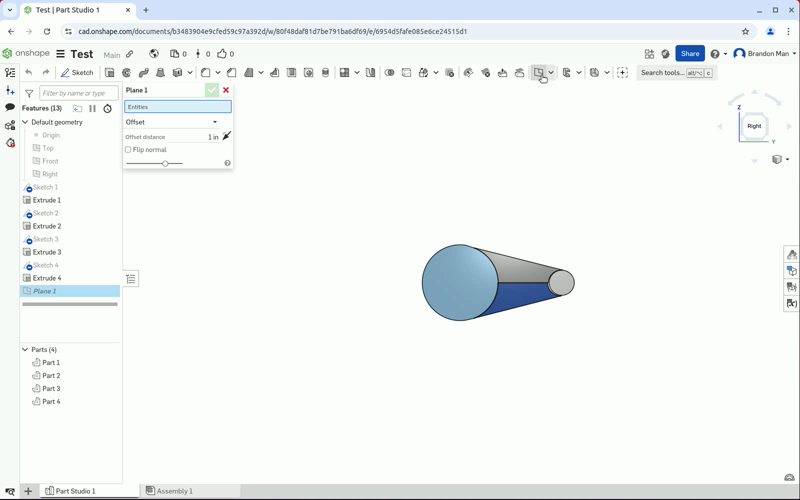
mouse_move(73, 176)
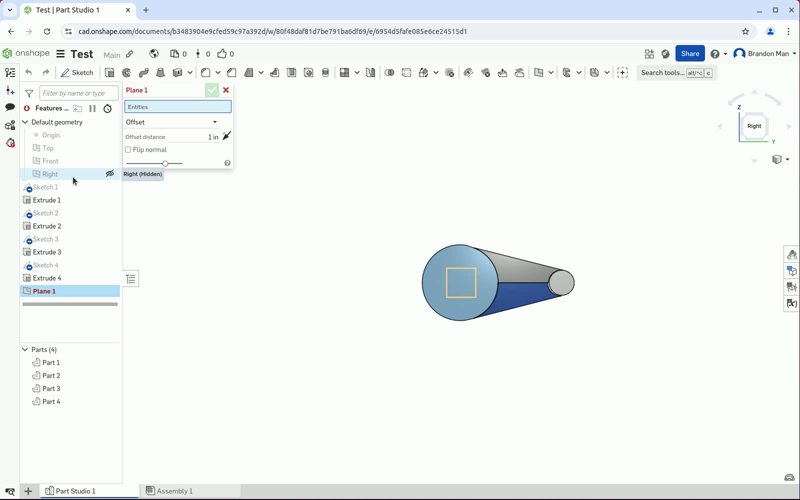
click(73, 176)
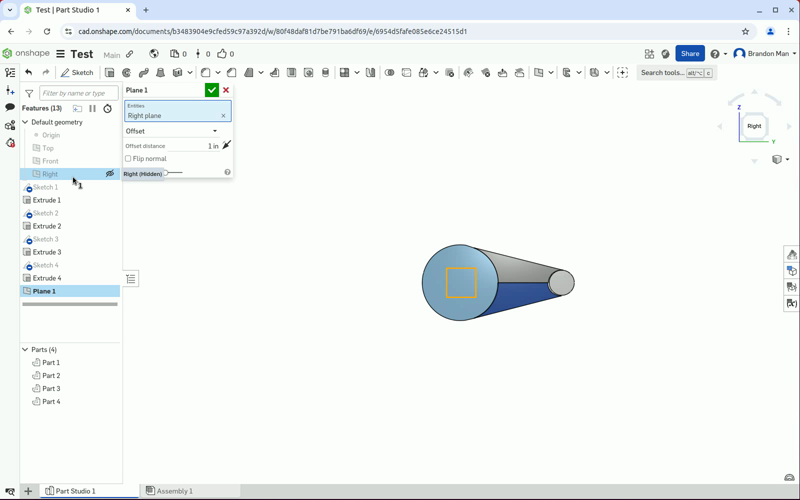
key(tab, 2)
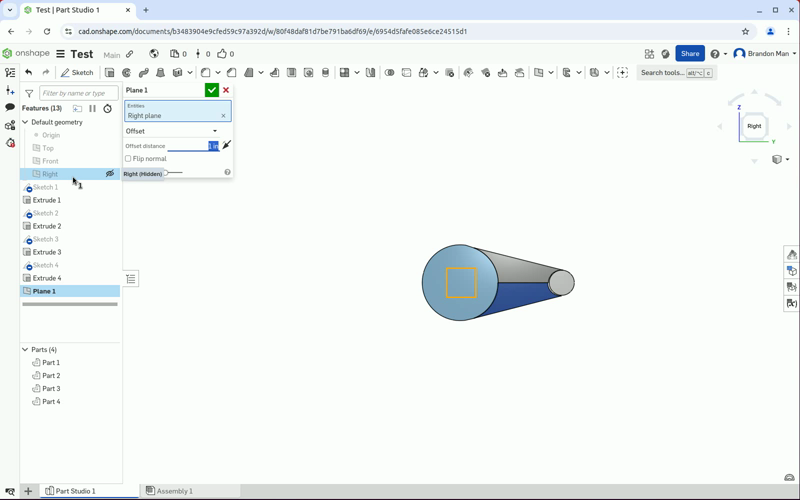
text(7.703)
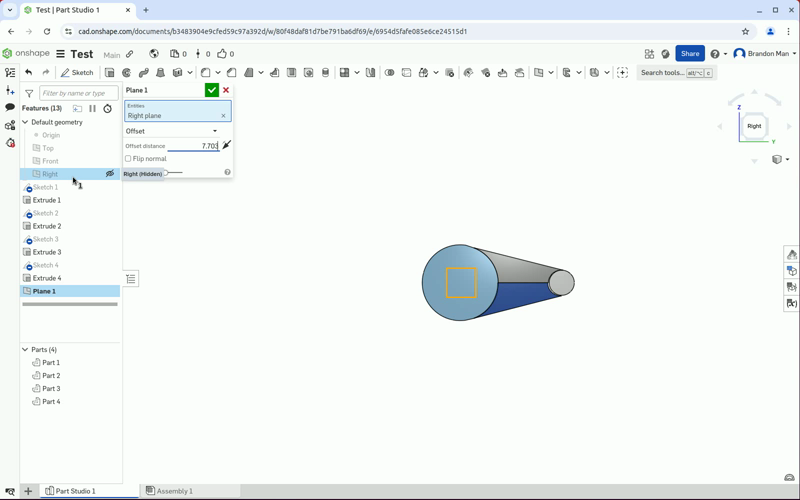
key(enter, 2)
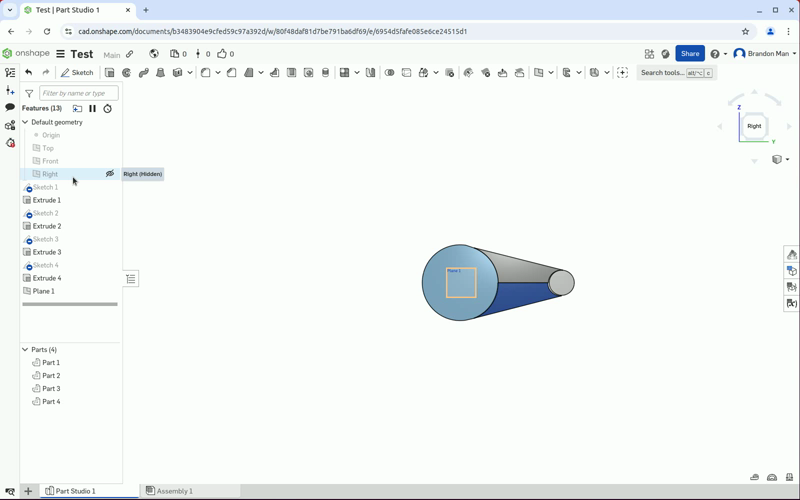
key(shift+s)
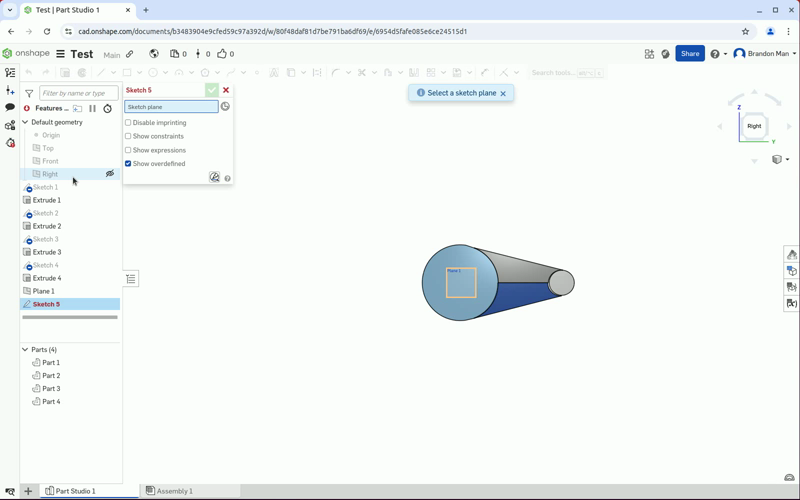
mouse_move(73, 293)
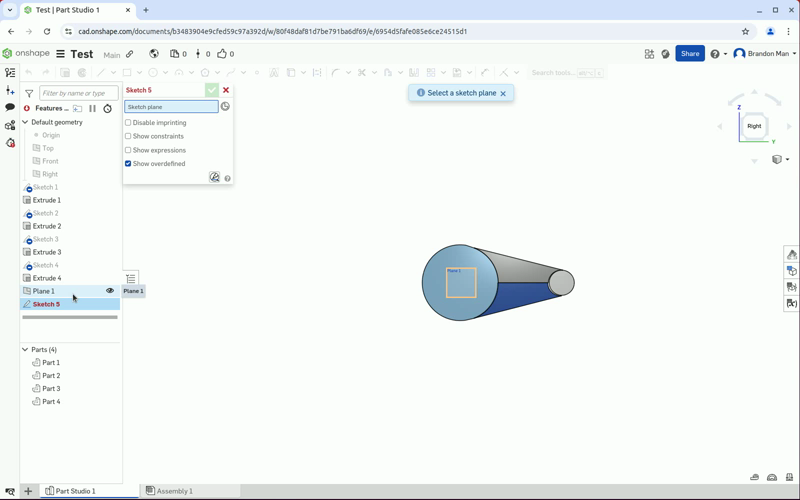
click(73, 293)
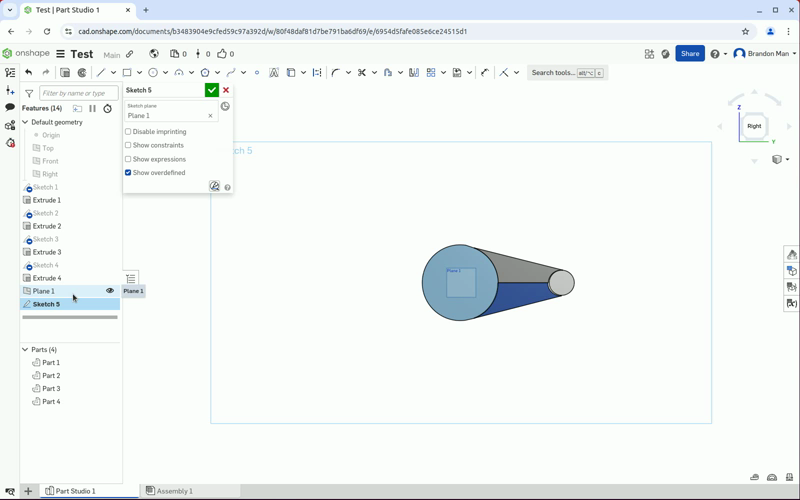
mouse_move(73, 352)
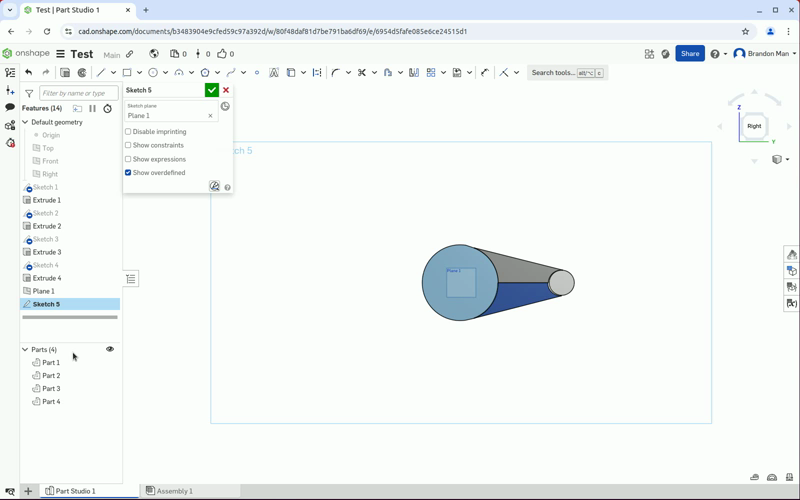
key(y)
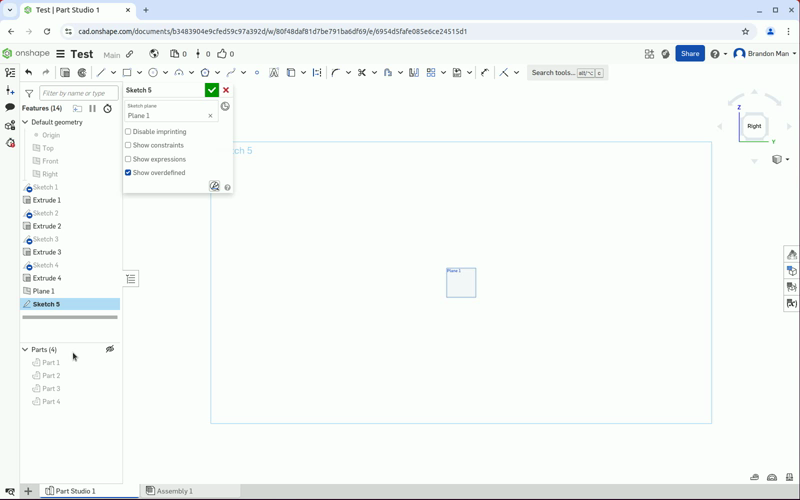
key(c)
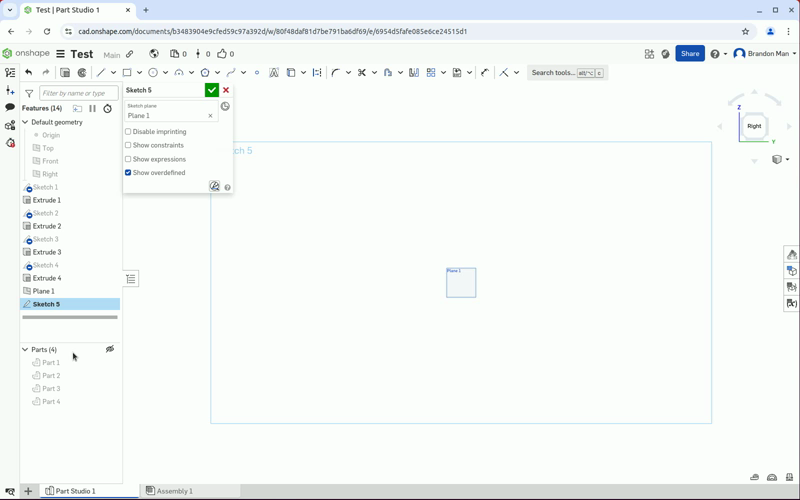
key_down(shift)
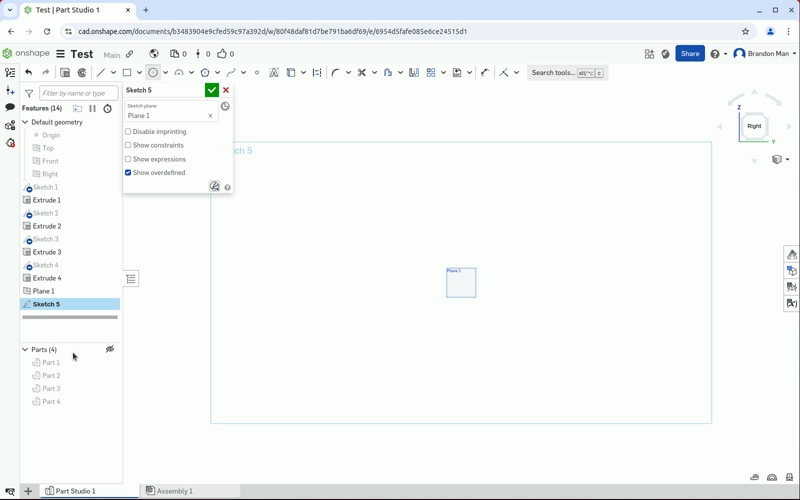
mouse_move(461, 282)
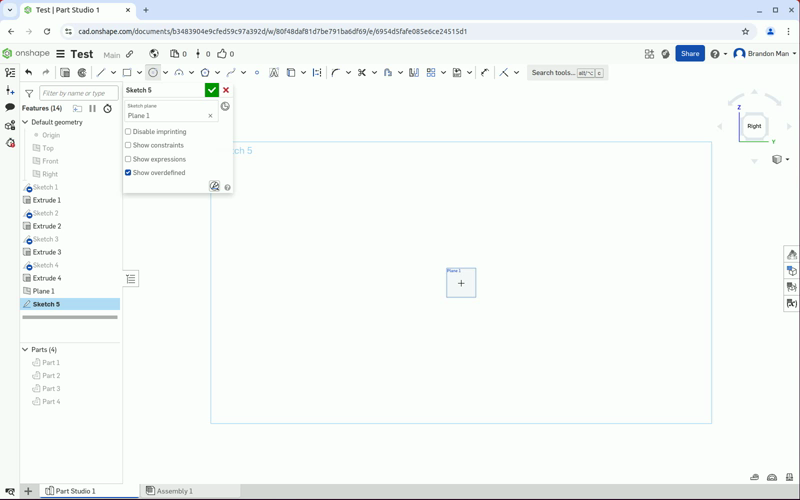
click(461, 282)
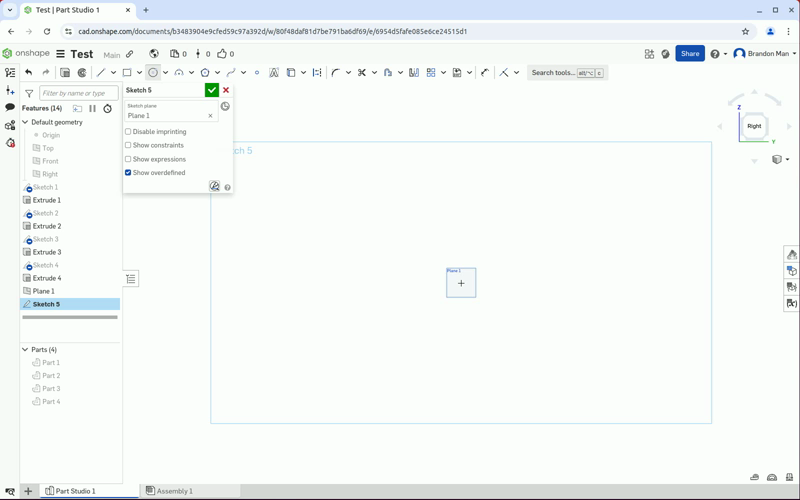
key_up(shift)
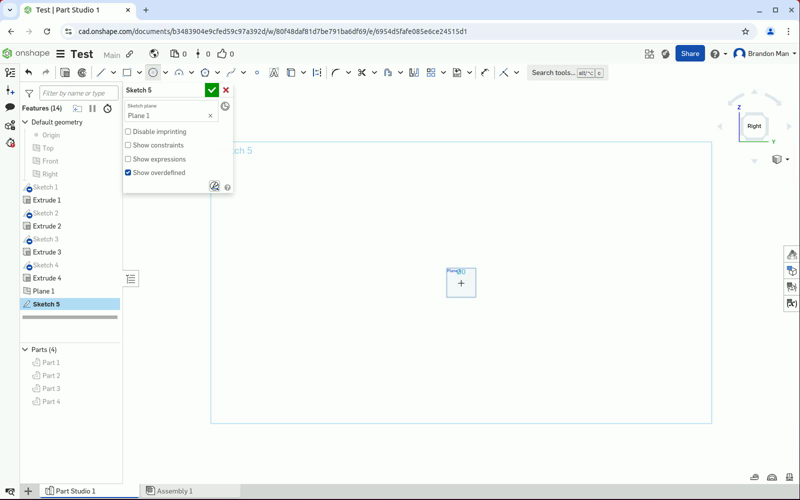
mouse_move(494, 282)
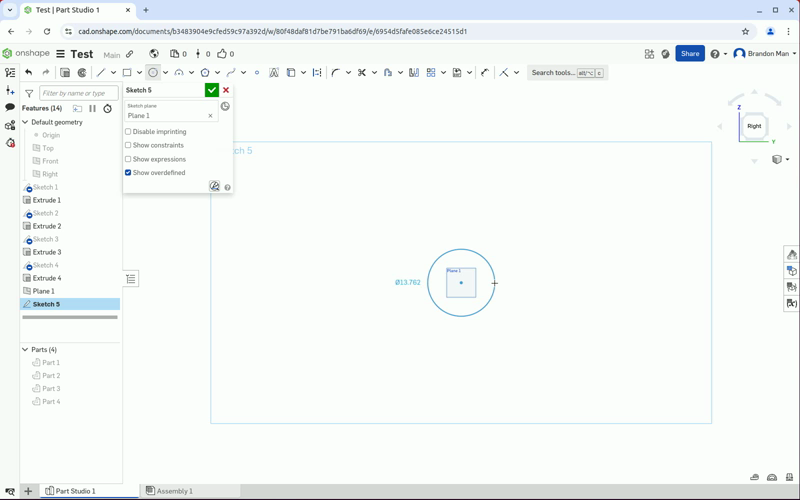
click(494, 282)
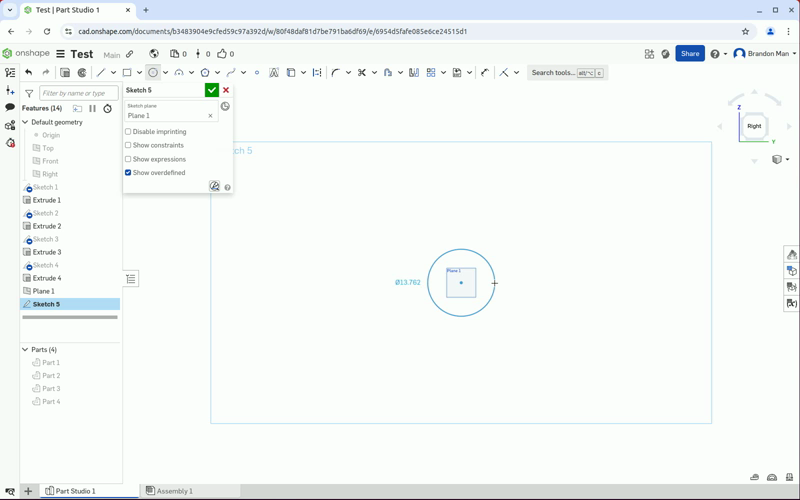
key(esc)
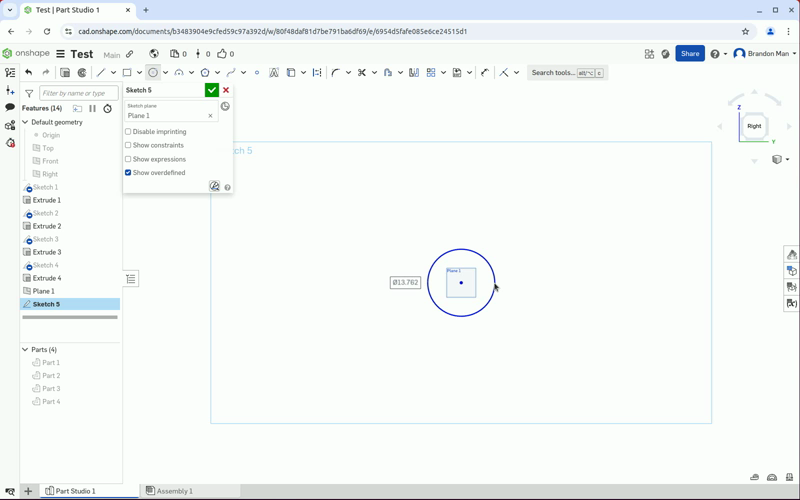
mouse_move(445, 275)
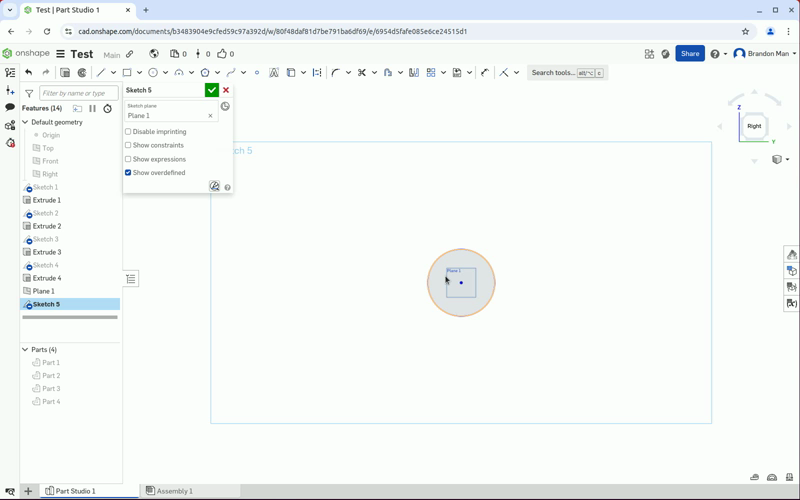
click(445, 275)
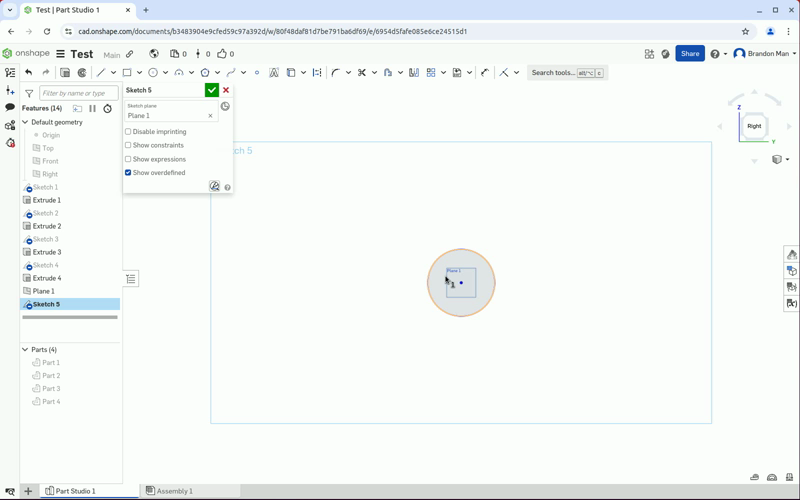
mouse_move(73, 352)
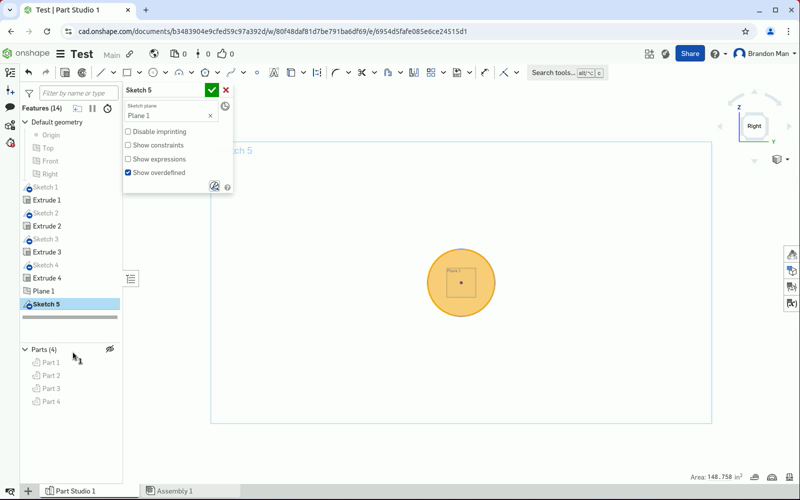
key(shift+y)
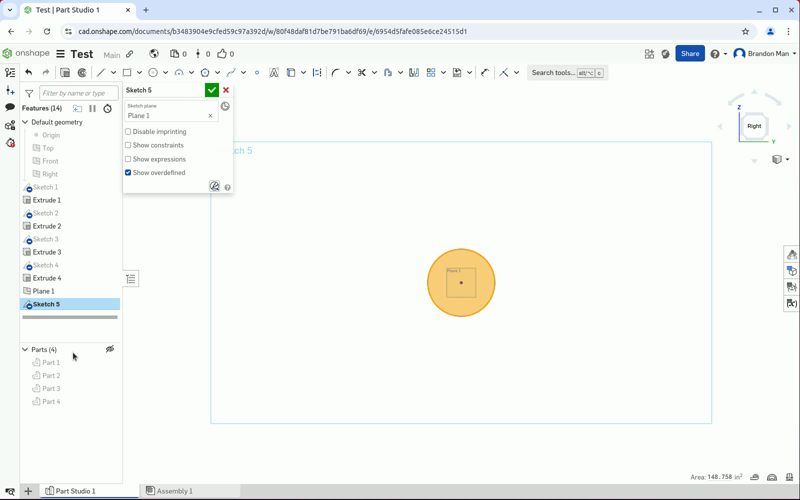
key(shift+e)
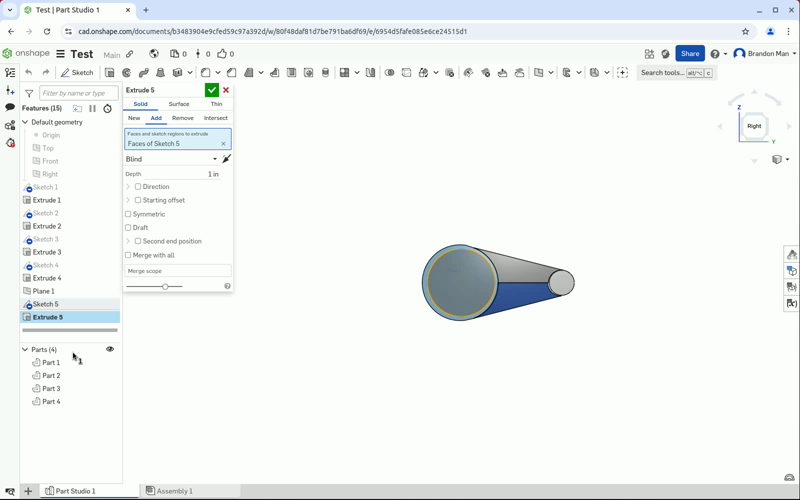
mouse_move(143, 106)
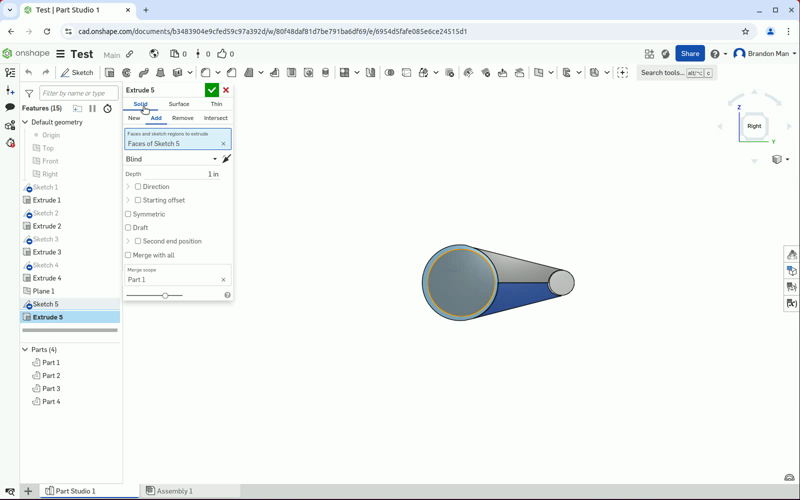
click(143, 106)
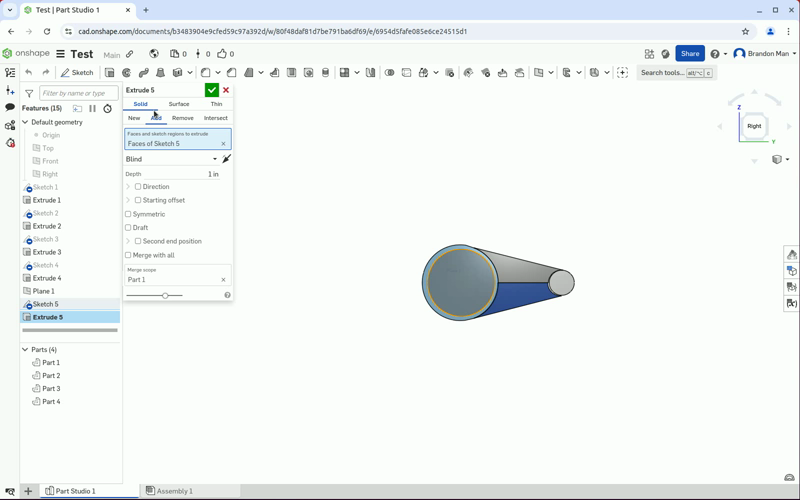
mouse_move(186, 120)
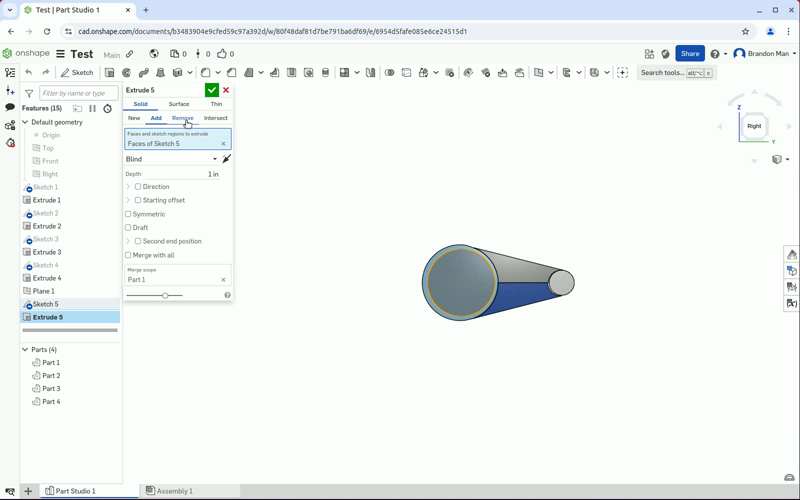
click(186, 120)
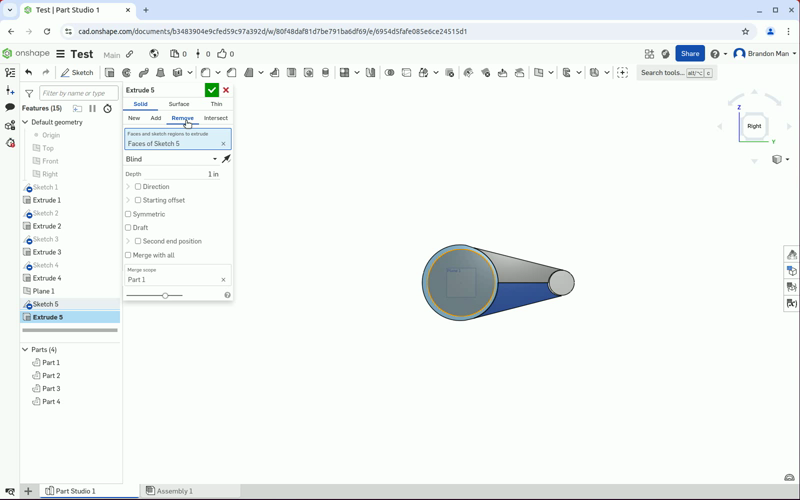
key(tab, 4)
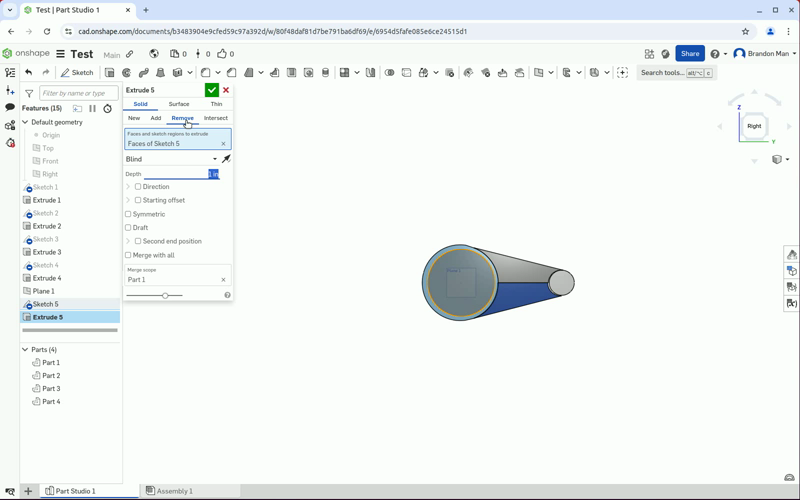
text(5.055)
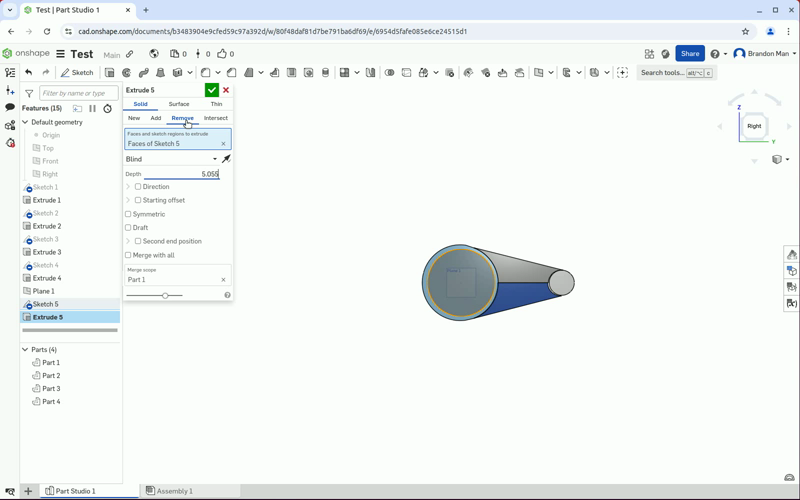
key(tab, 6)
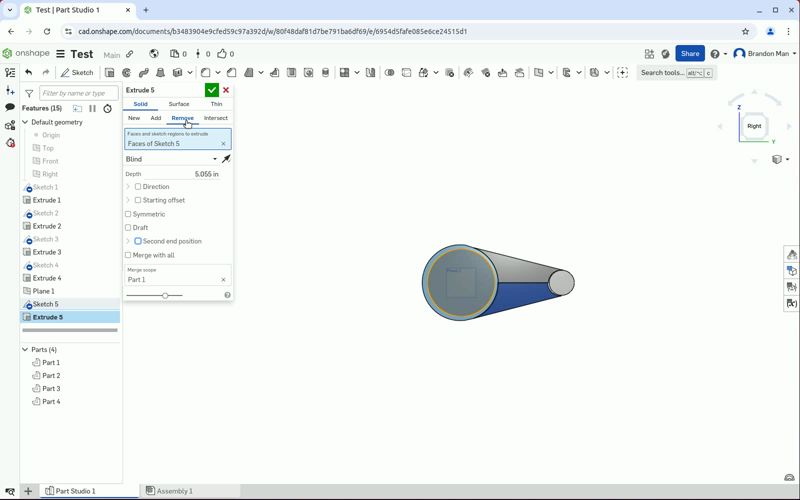
key(space)
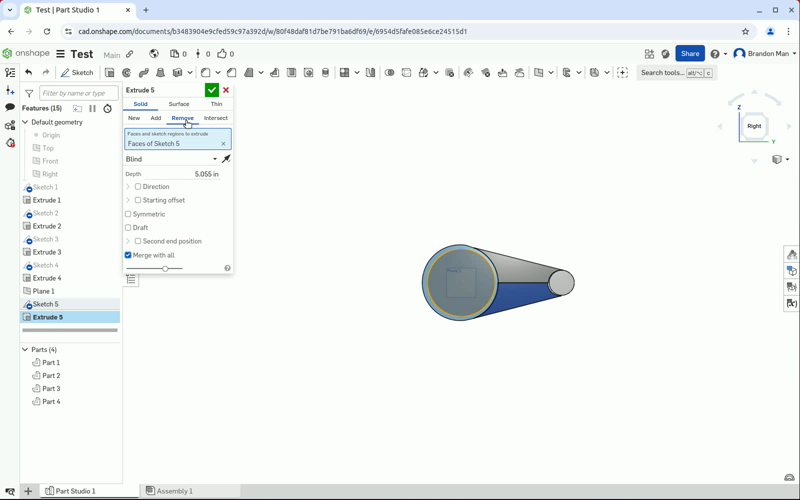
key(enter)
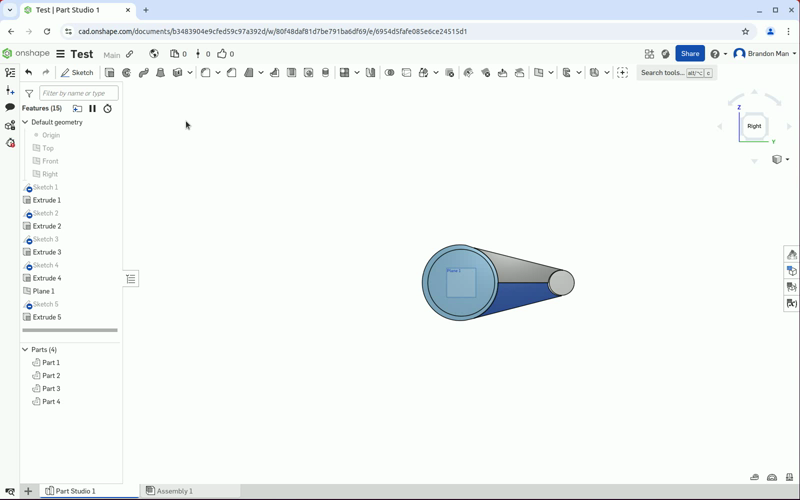
key(shift+h)
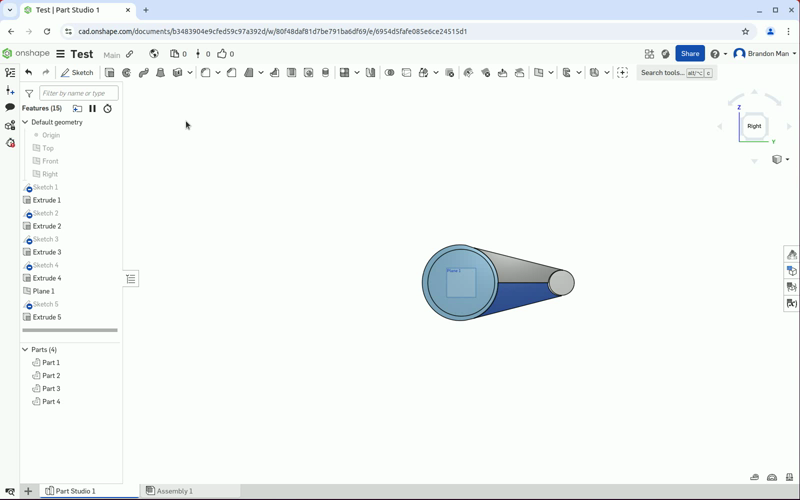
key(shift+h)
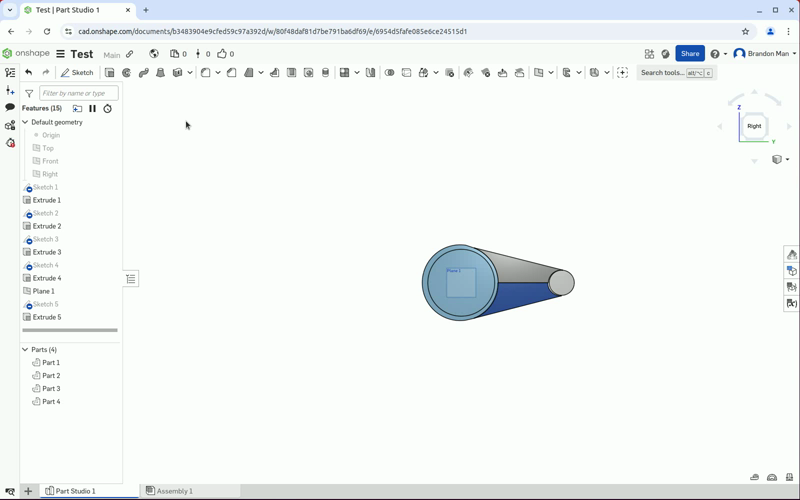
mouse_move(73, 189)
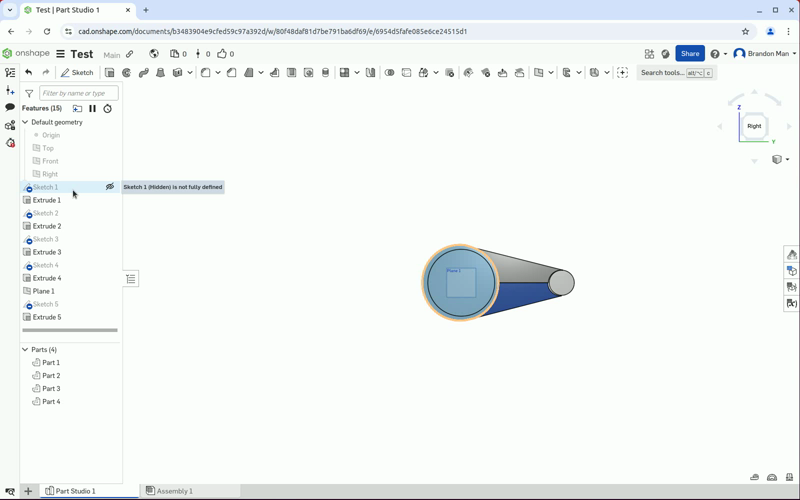
click(73, 189)
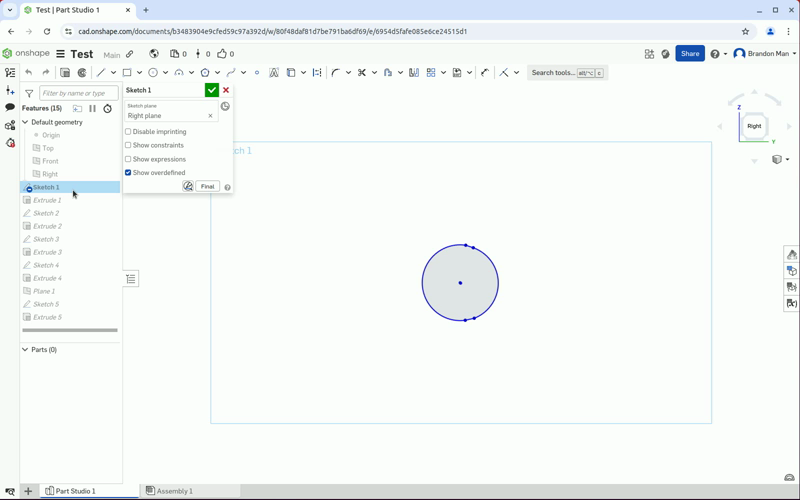
mouse_move(229, 92)
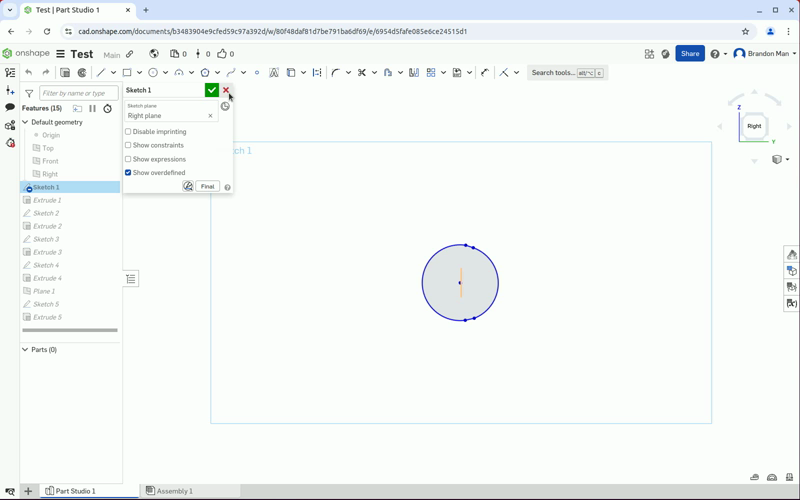
click(229, 92)
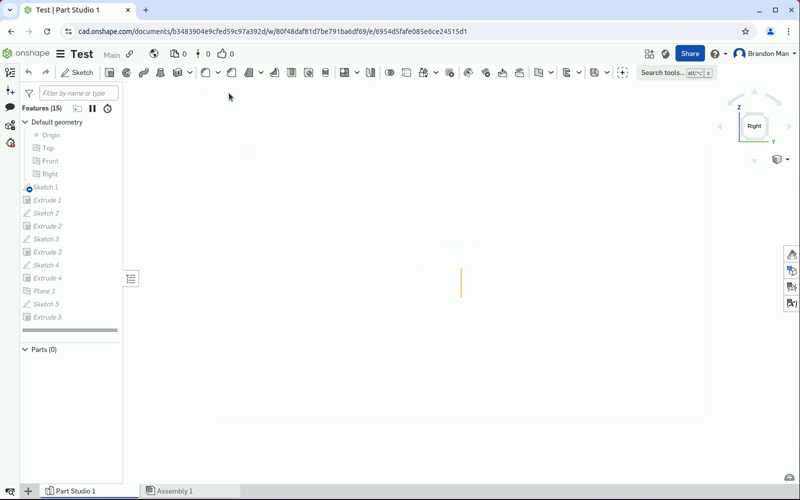
key(shift+s)
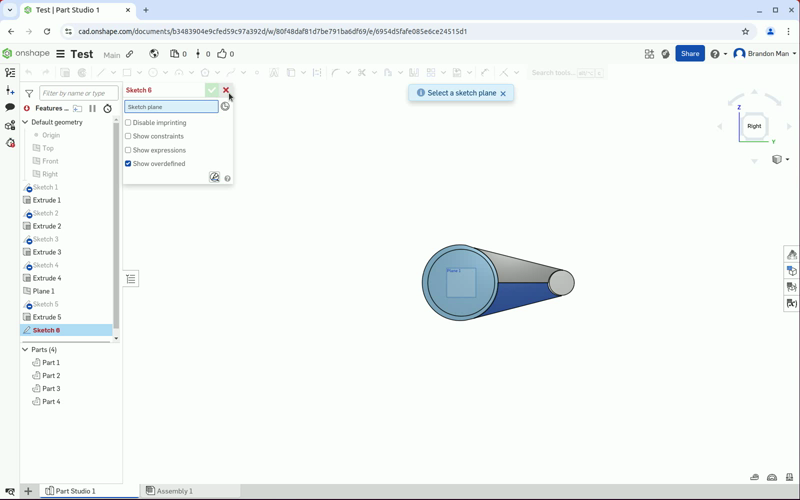
mouse_move(69, 293)
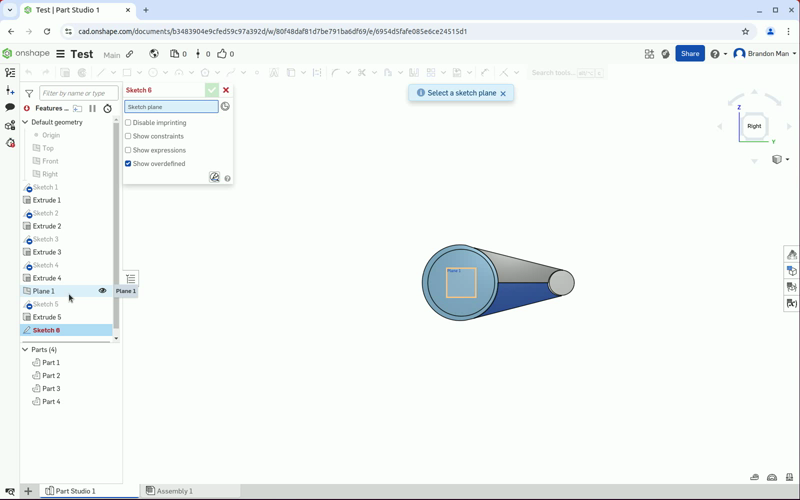
click(69, 293)
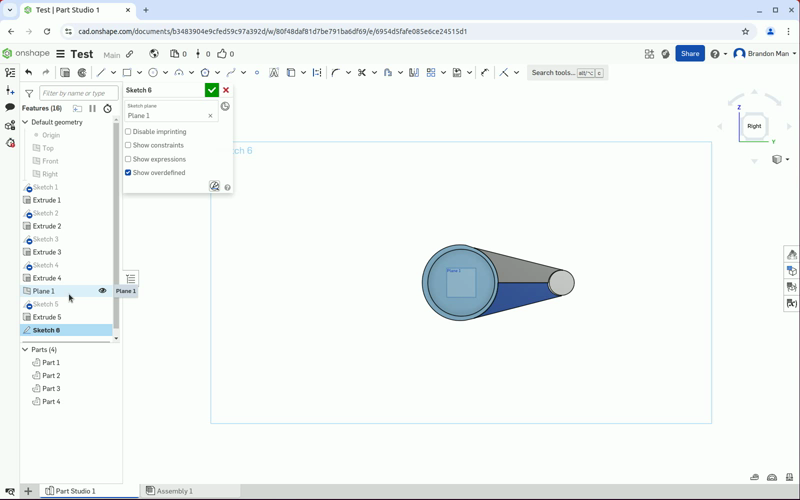
mouse_move(73, 352)
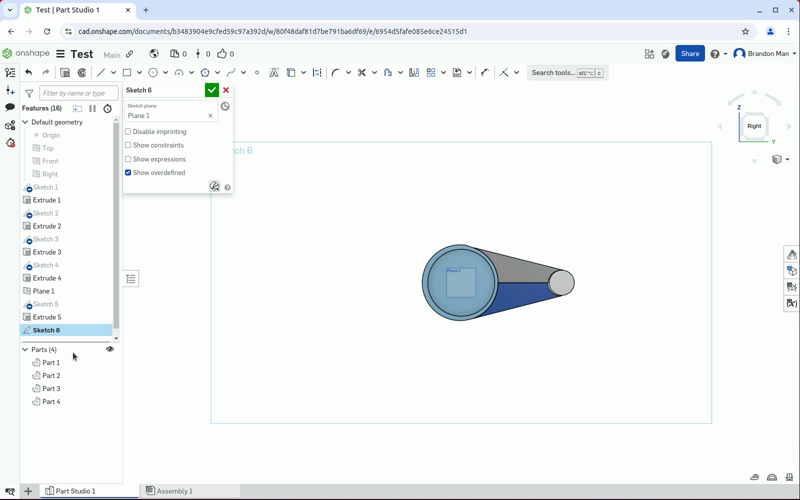
key(y)
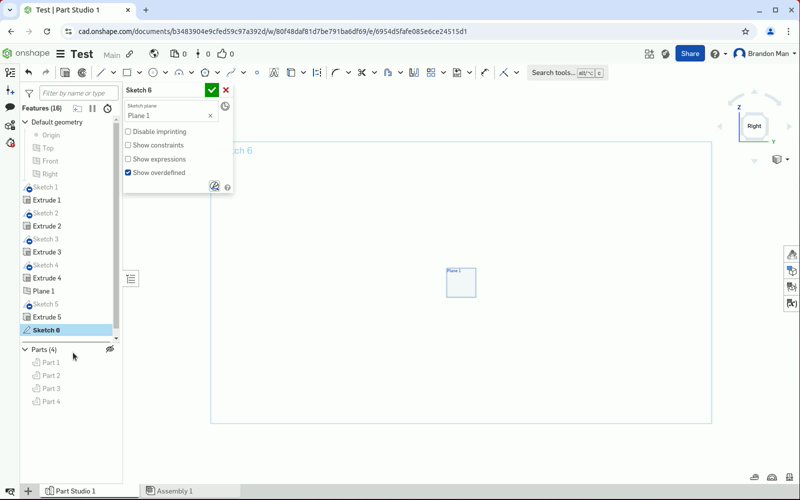
key(c)
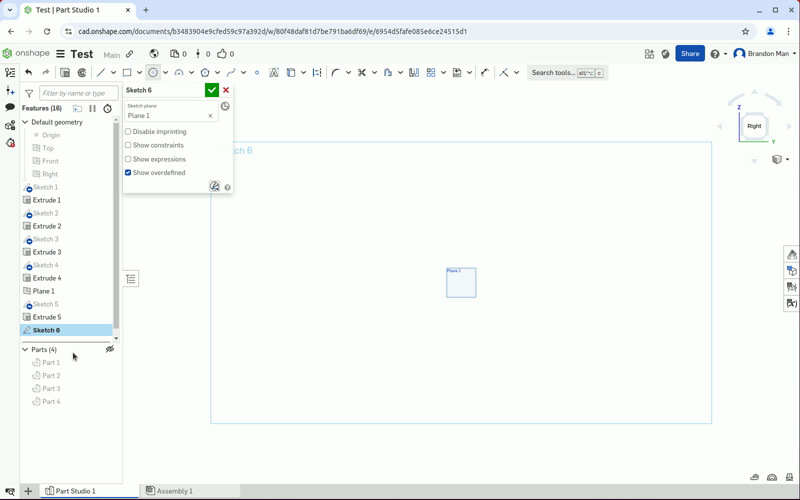
key_down(shift)
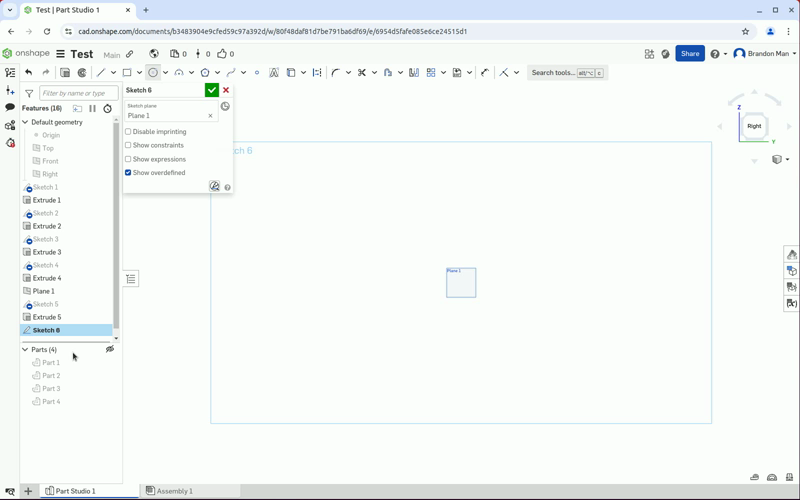
mouse_move(561, 282)
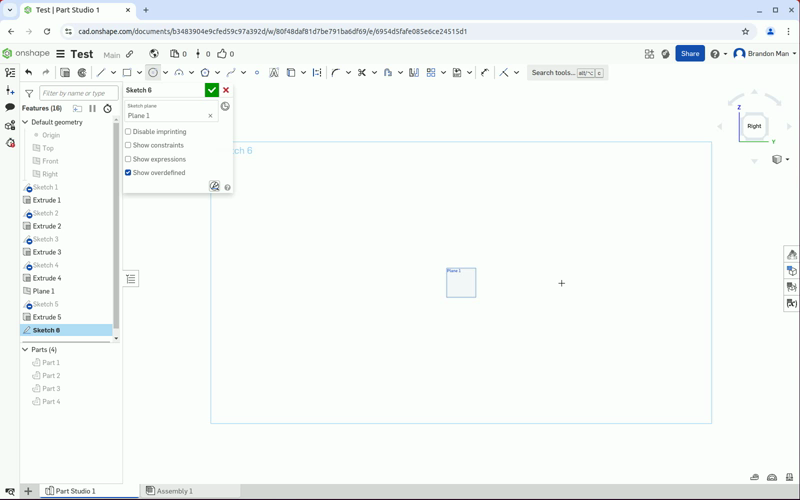
click(561, 282)
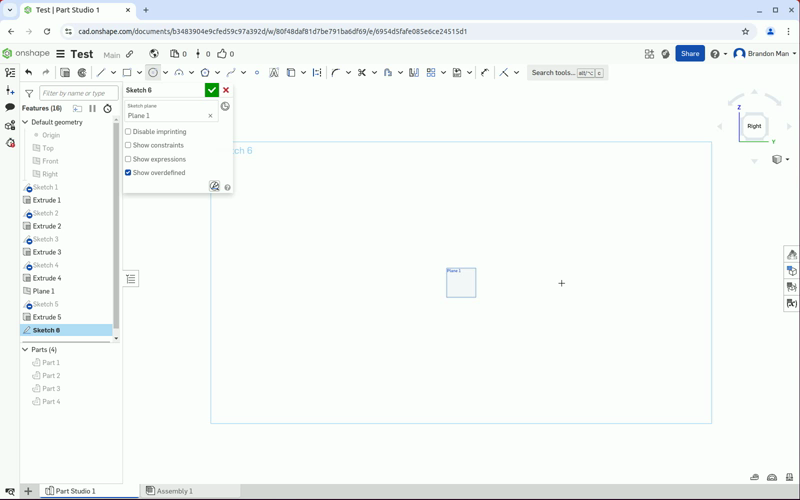
key_up(shift)
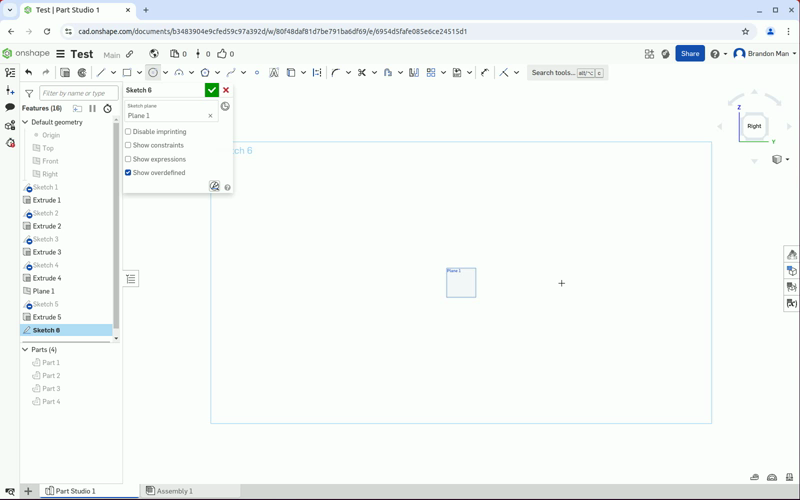
mouse_move(569, 282)
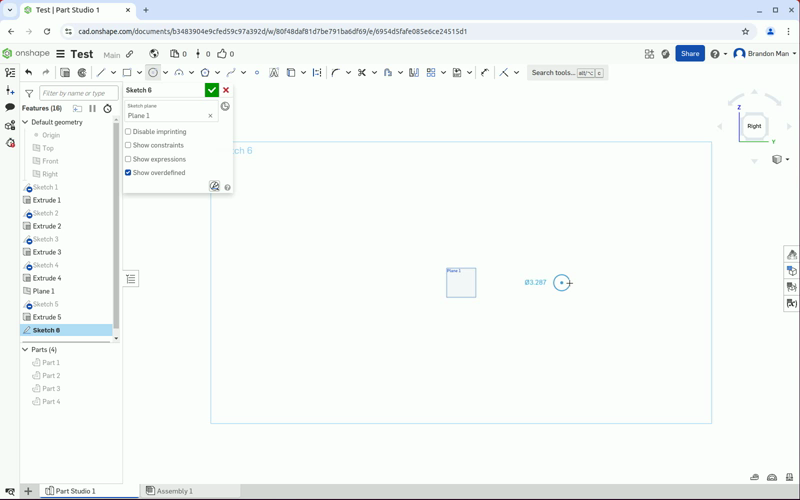
click(569, 282)
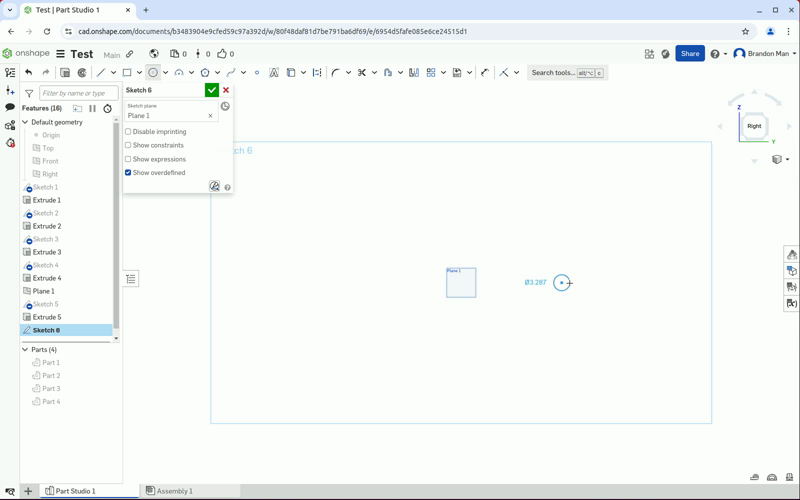
key(esc)
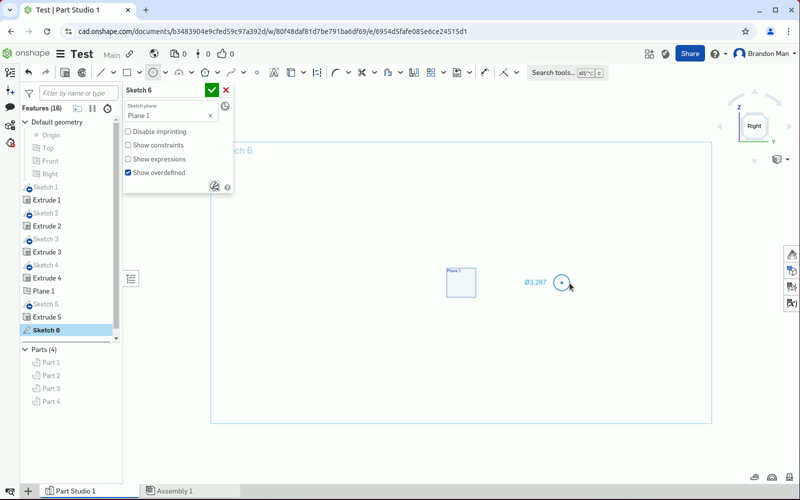
mouse_move(567, 278)
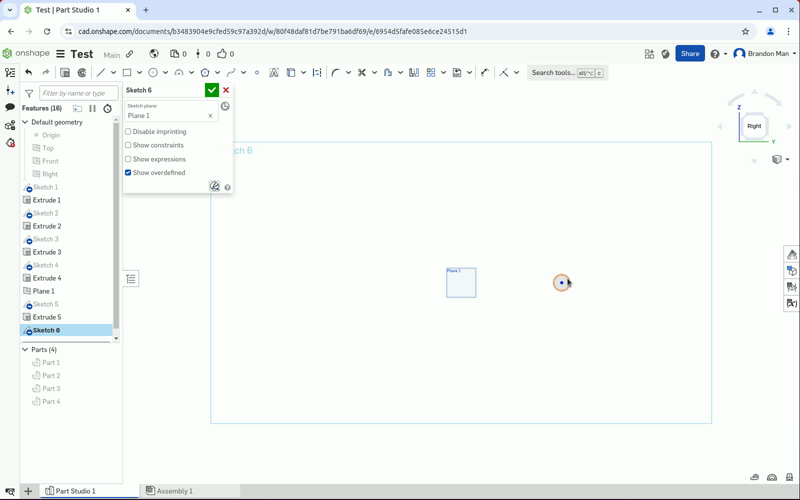
scroll(6)
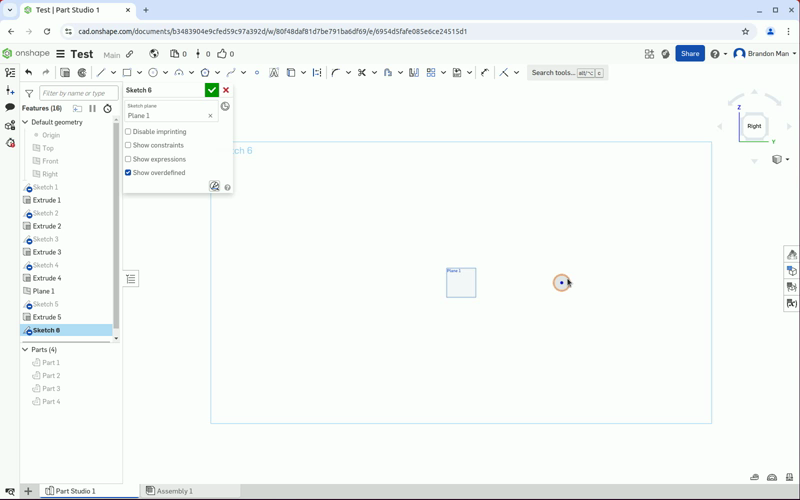
scroll(6)
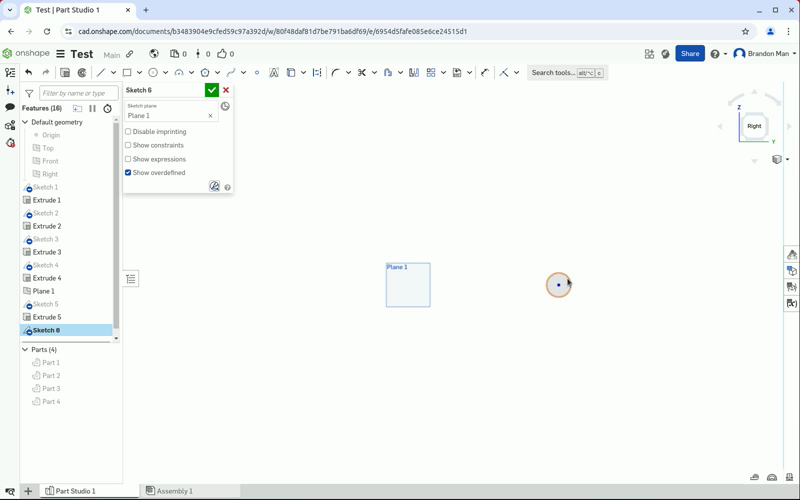
scroll(6)
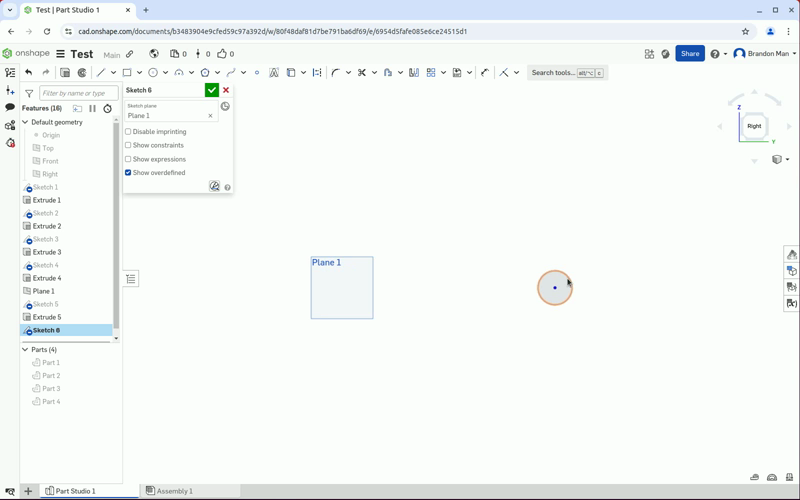
scroll(6)
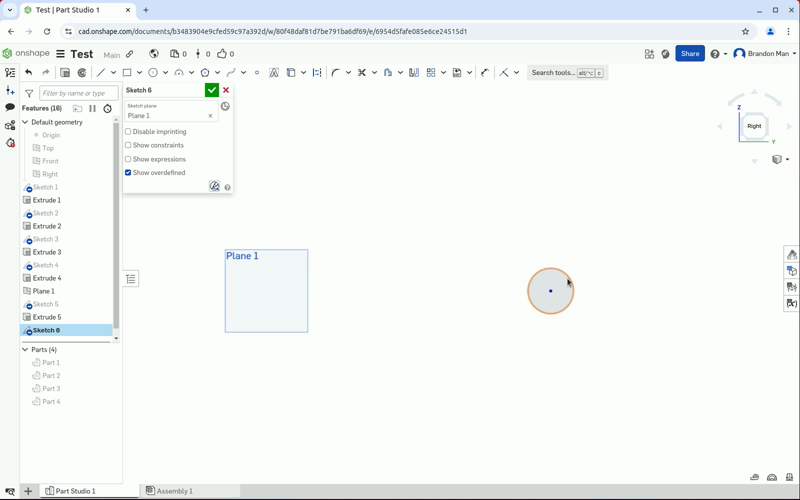
scroll(6)
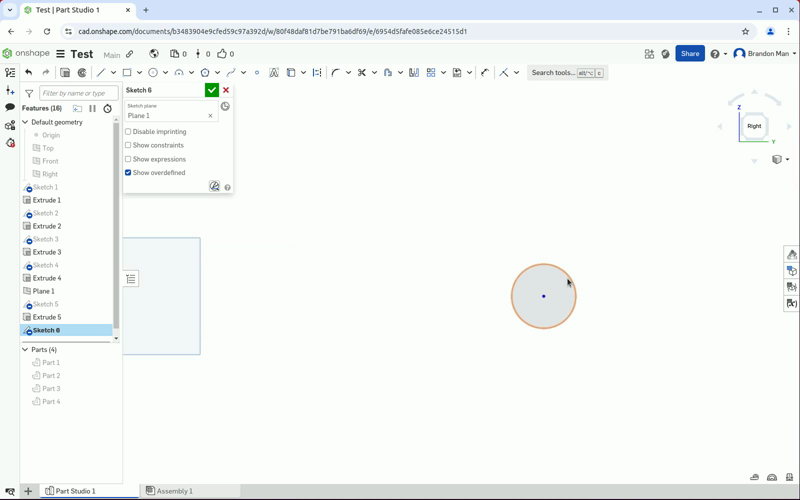
scroll(6)
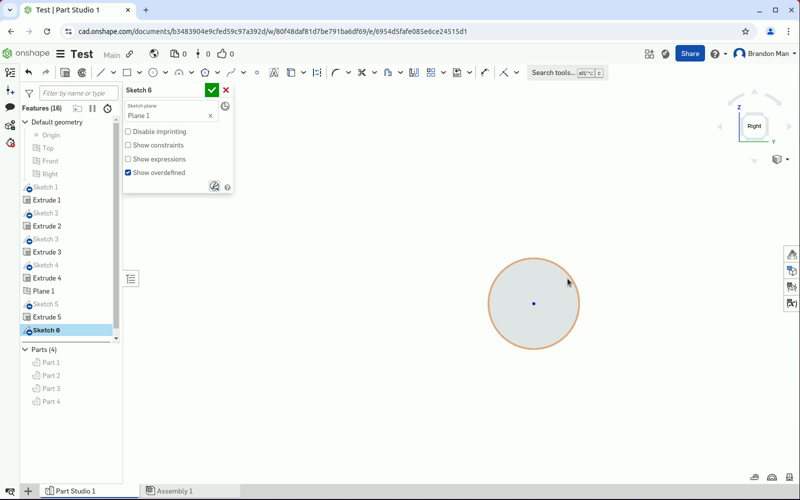
scroll(6)
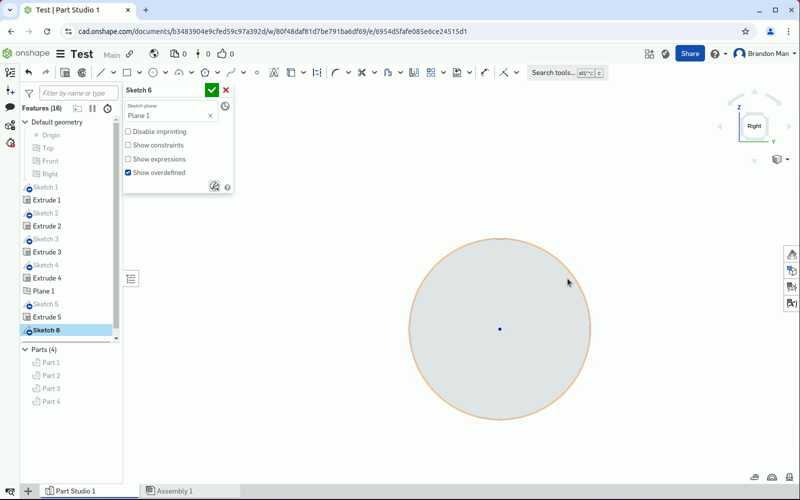
click(567, 278)
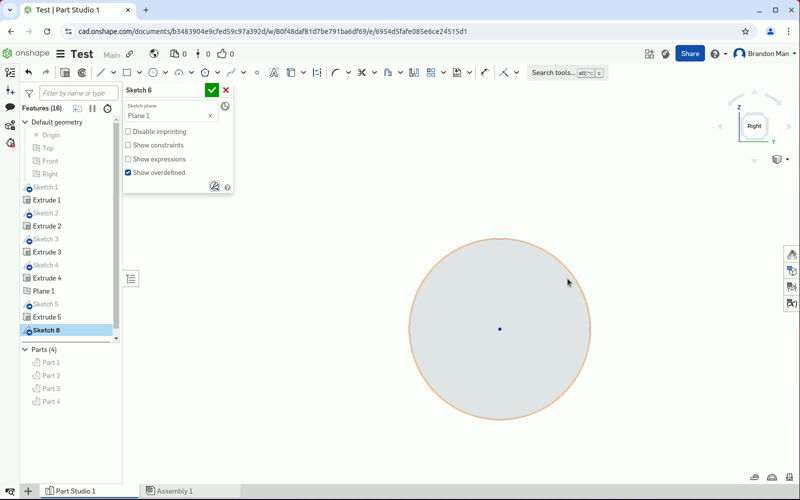
scroll(-6)
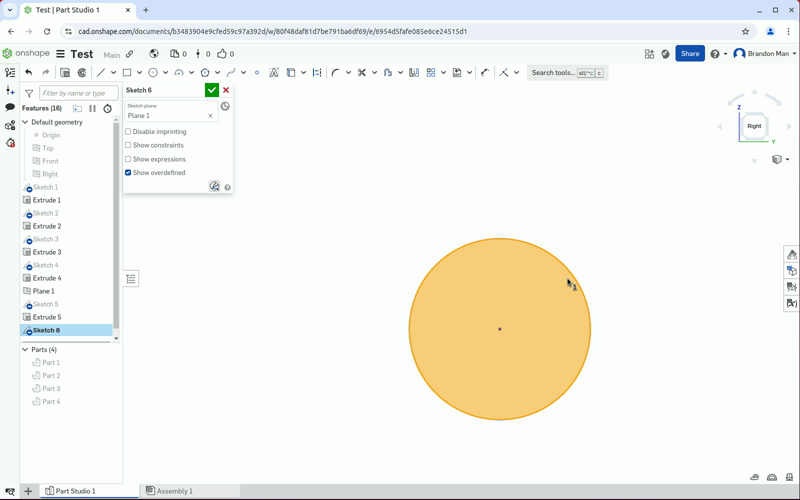
scroll(-6)
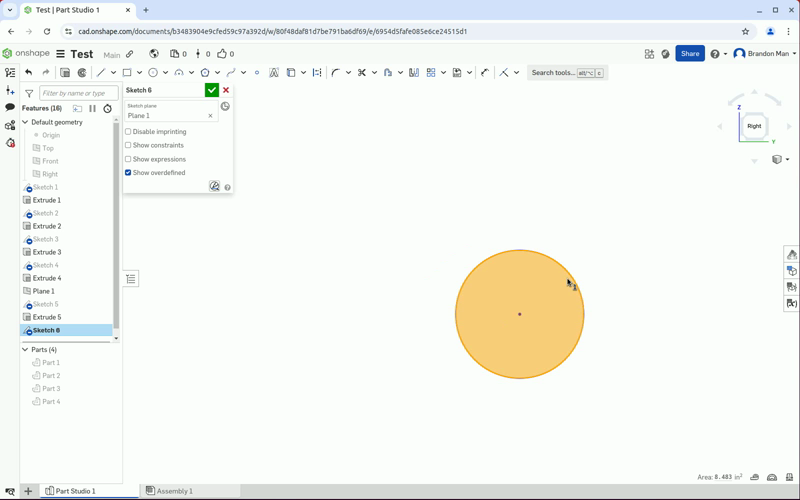
scroll(-6)
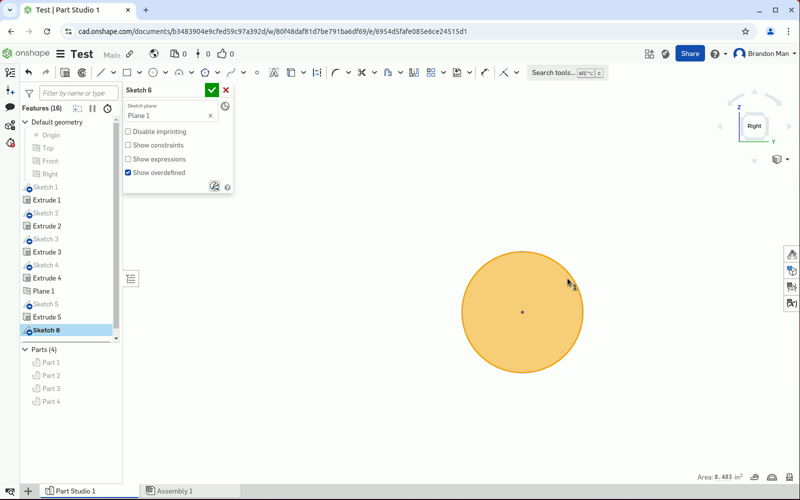
scroll(-6)
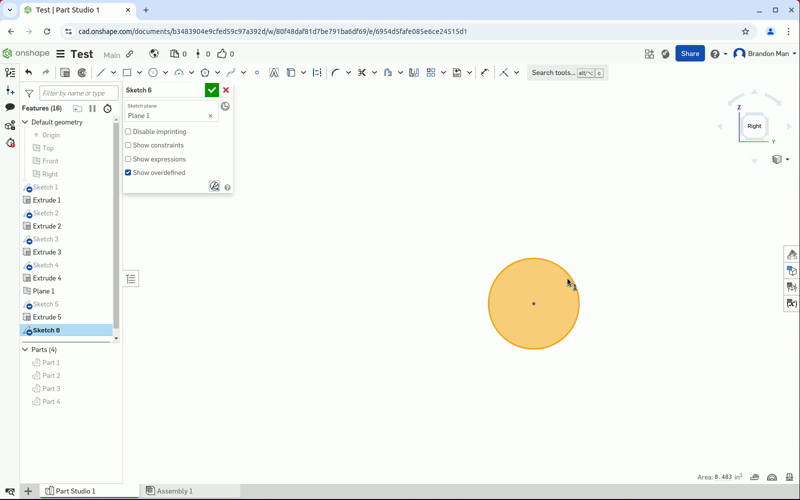
scroll(-6)
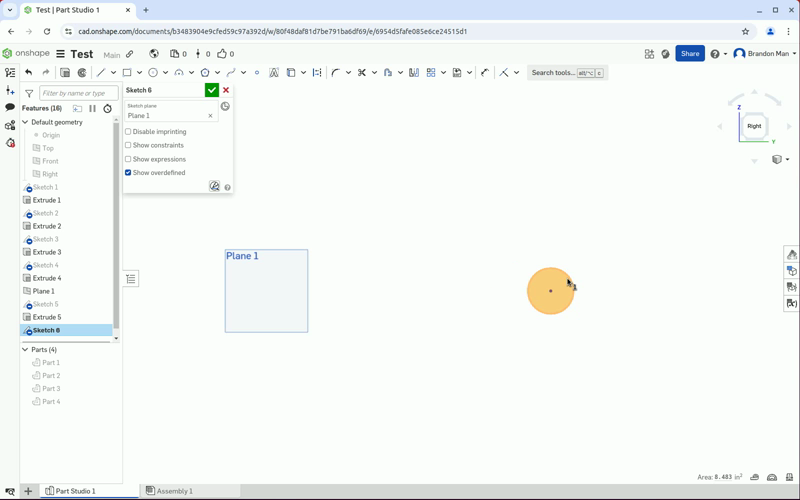
scroll(-6)
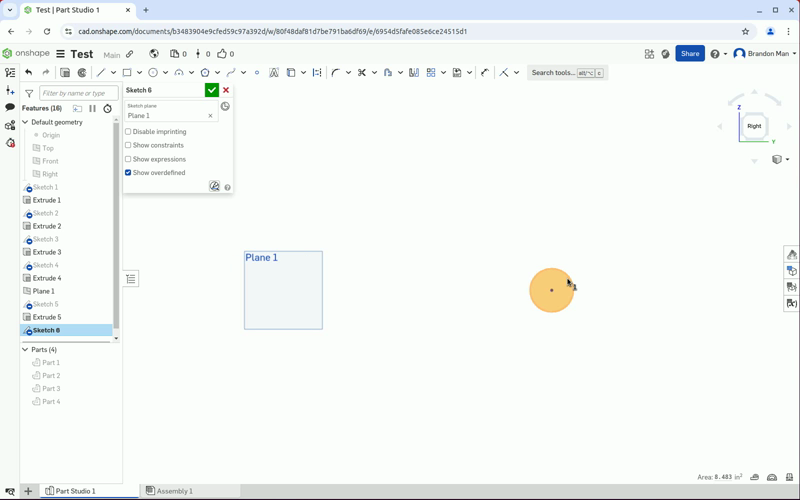
scroll(-6)
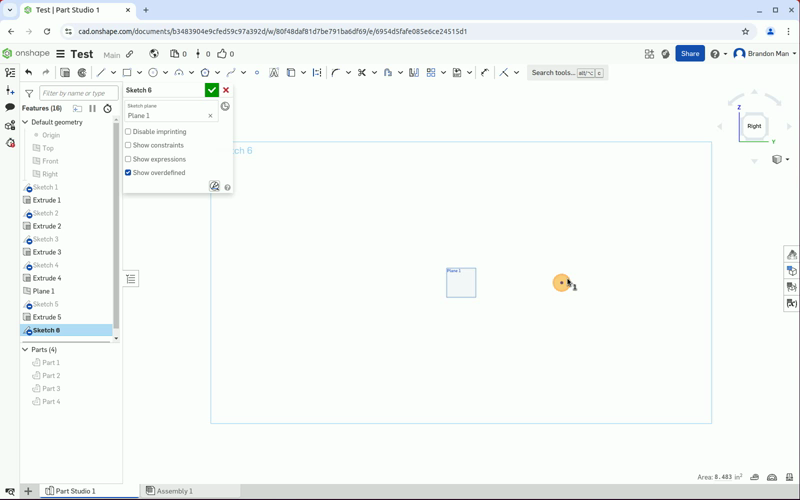
mouse_move(73, 352)
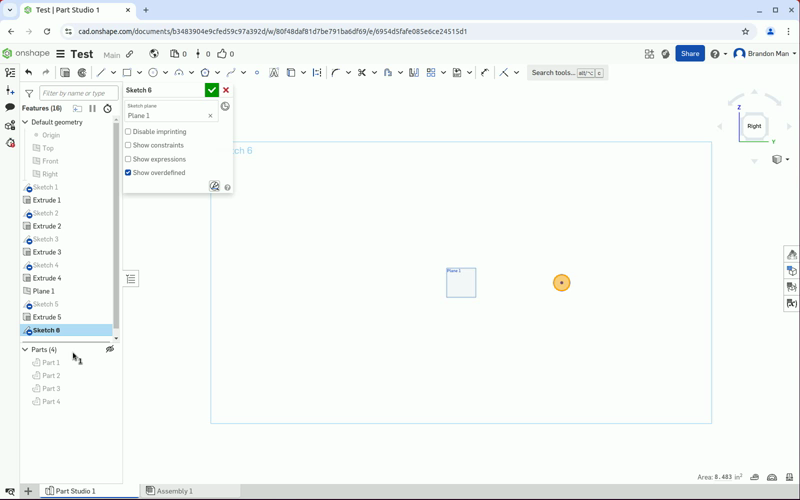
key(shift+y)
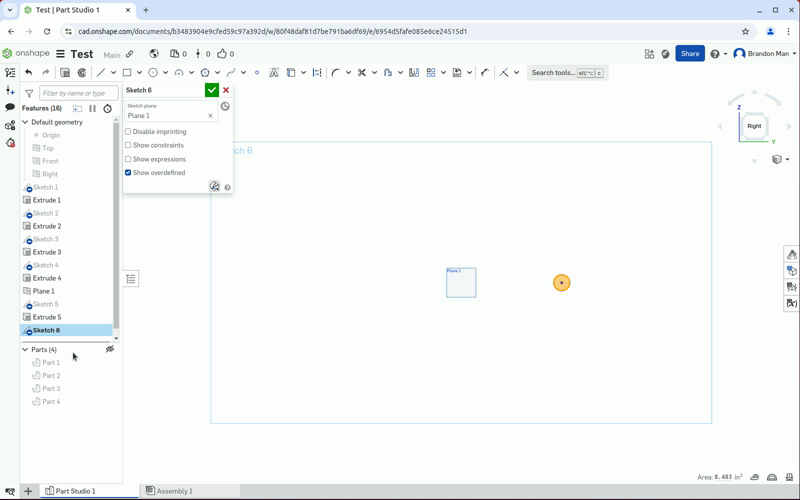
key(shift+e)
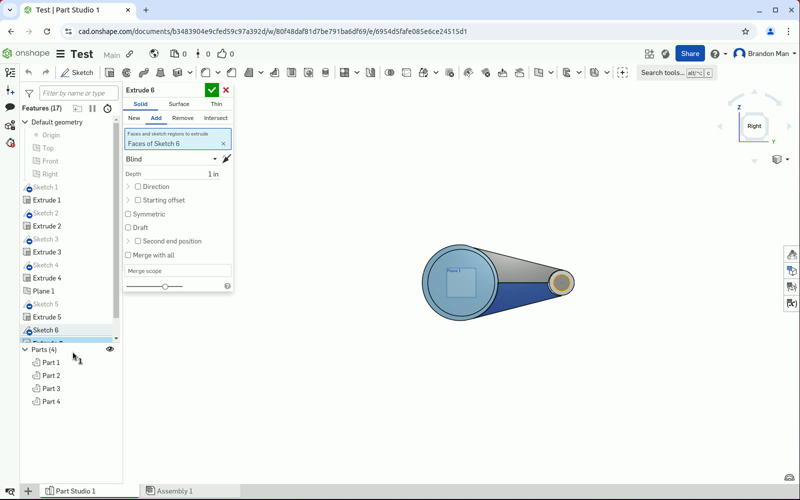
mouse_move(143, 106)
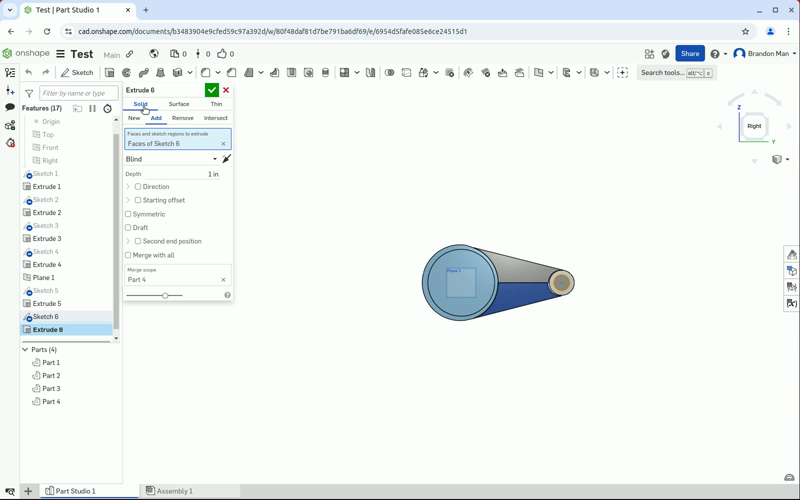
click(143, 106)
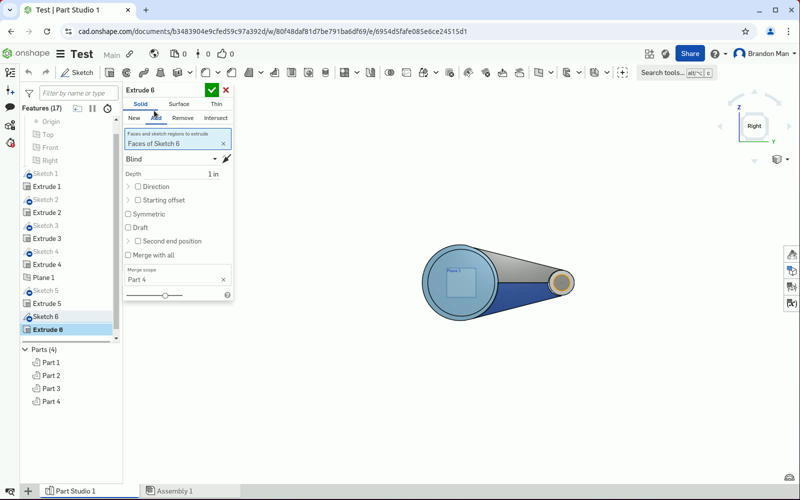
mouse_move(186, 120)
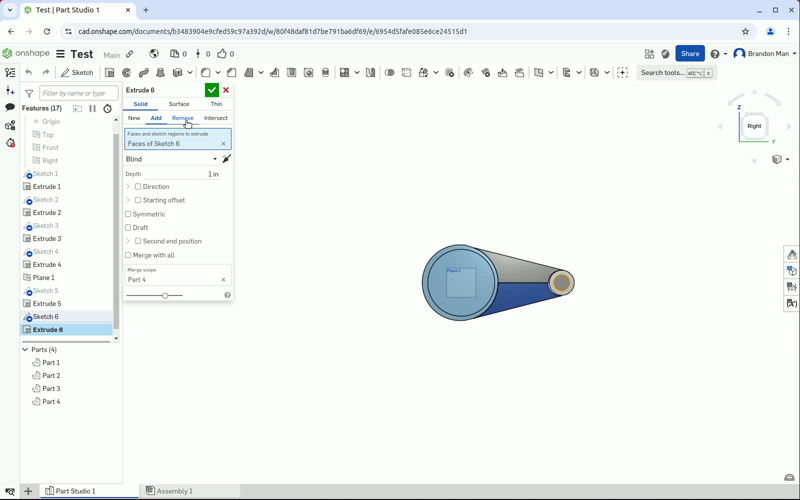
click(186, 120)
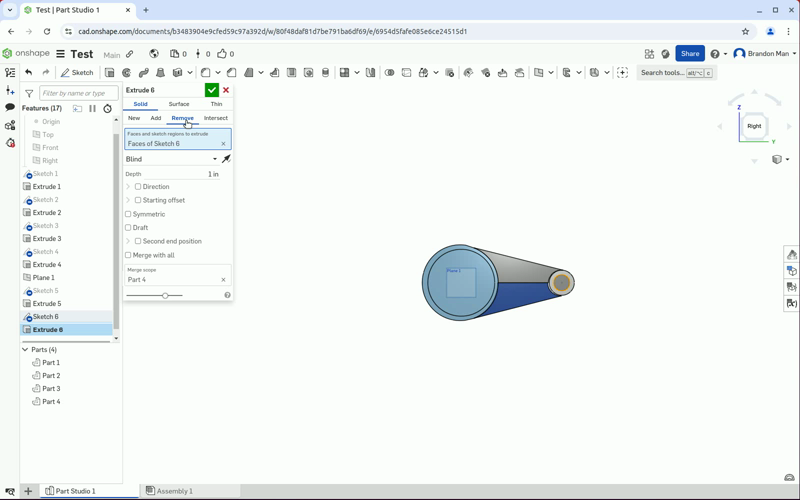
key(tab, 4)
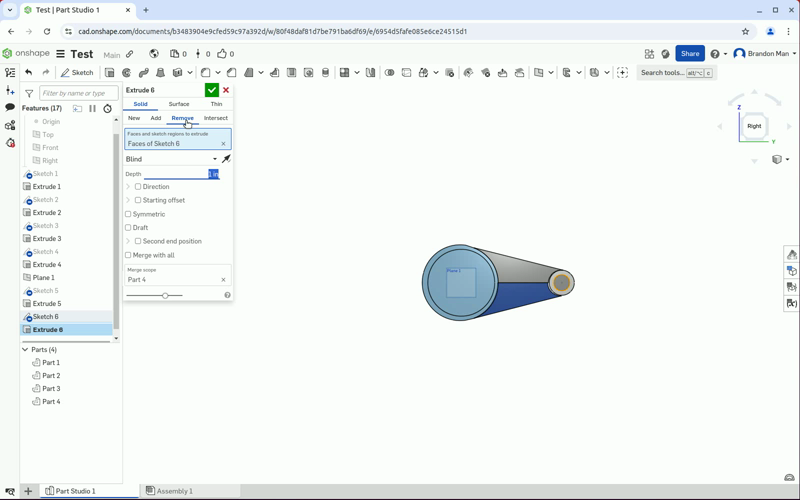
text(5.055)
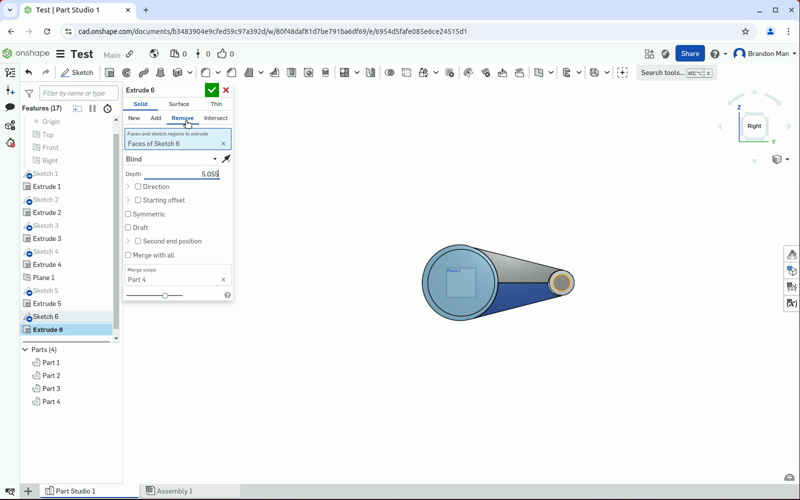
key(tab, 6)
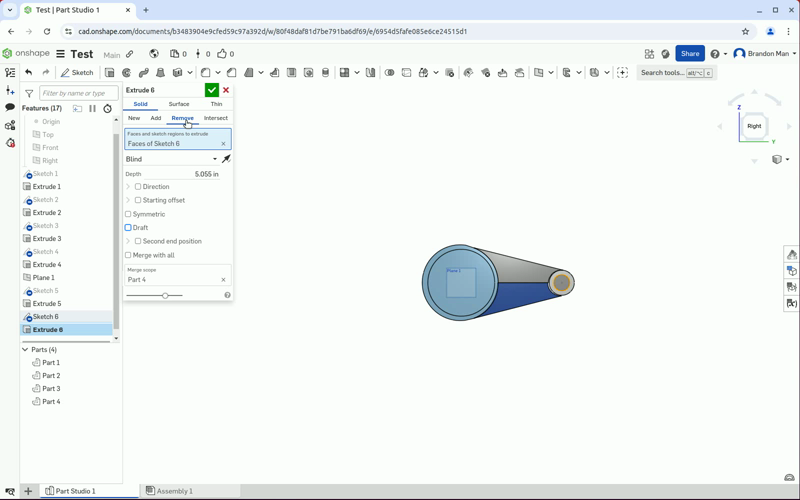
key(space)
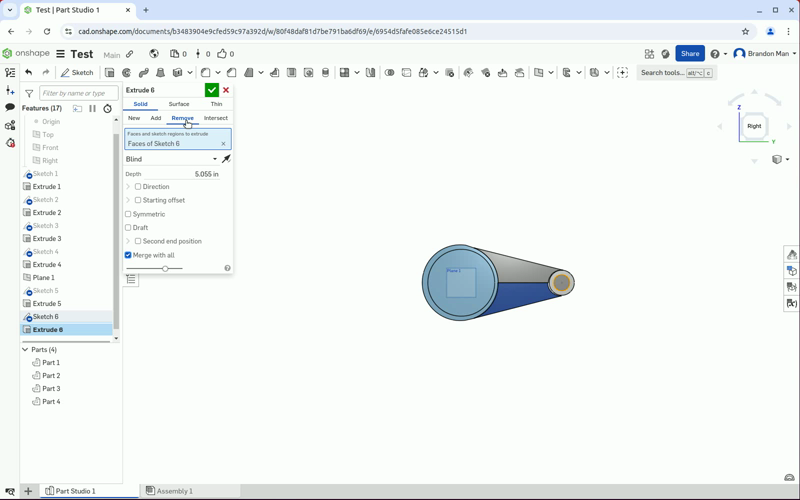
key(enter)
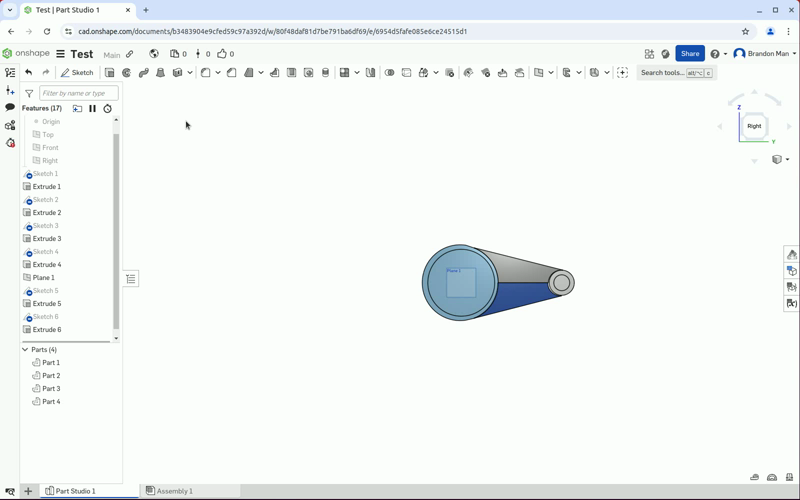
key(shift+h)
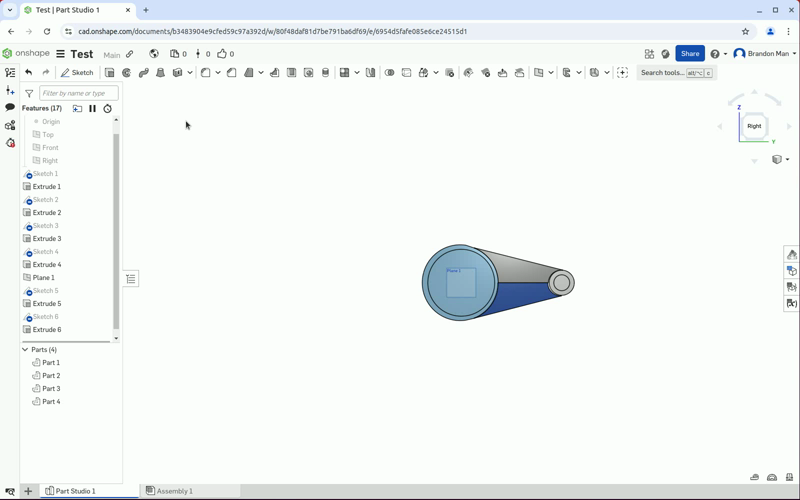
key(shift+h)
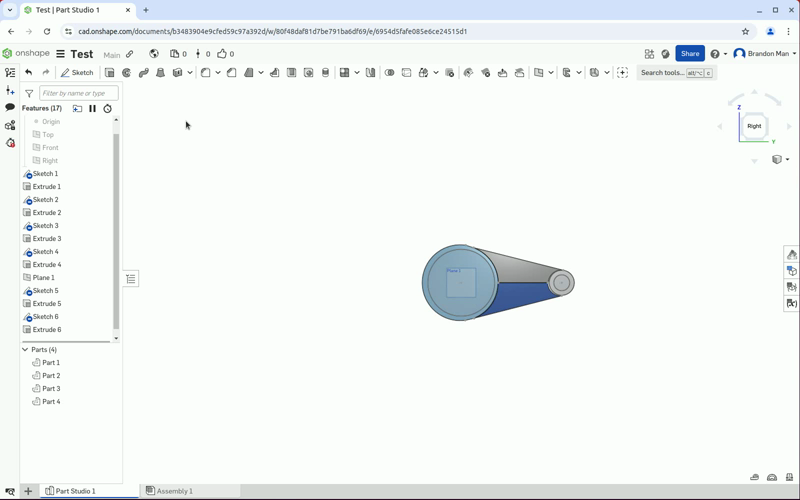
key(shift+7)
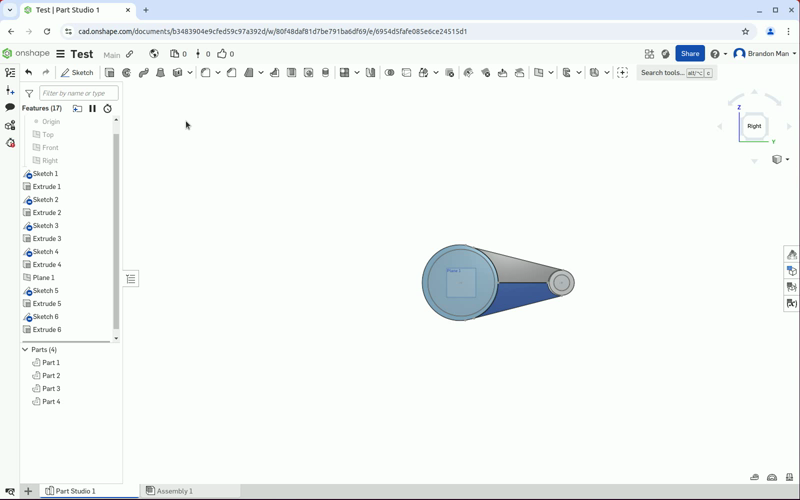
key(right, 2)
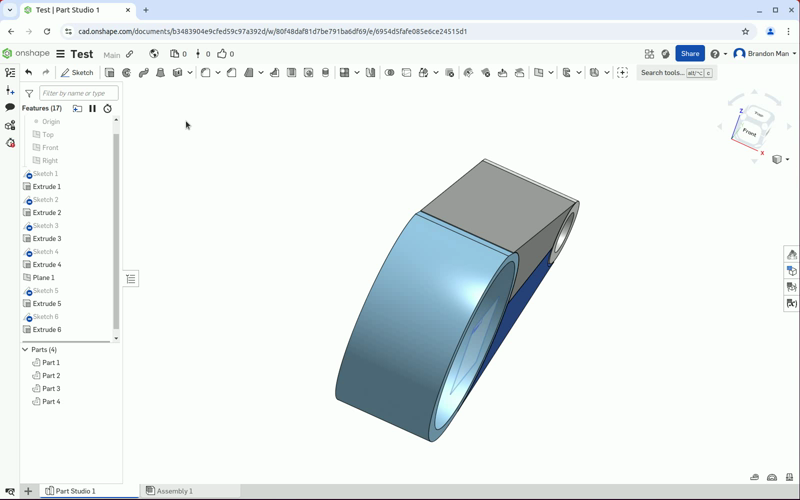
key(down, 2)
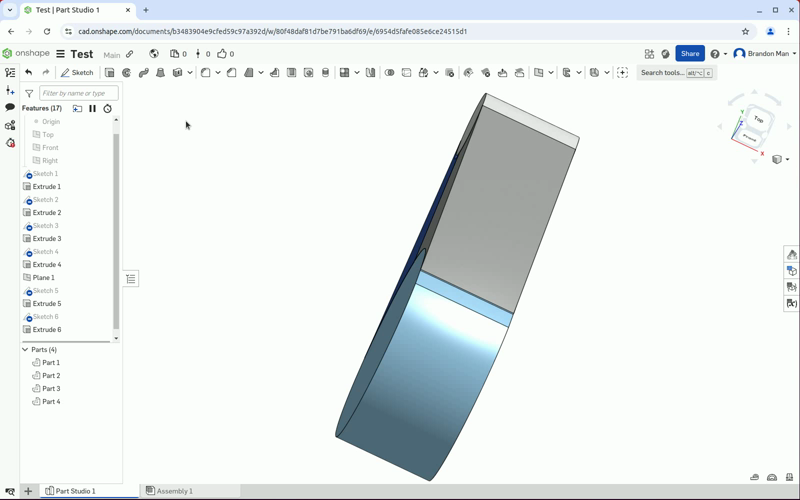
key(up, 2)
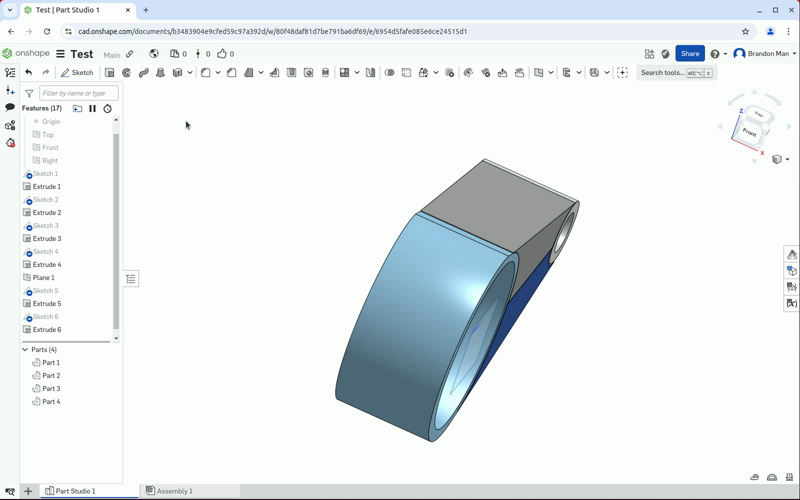
key(left, 2)
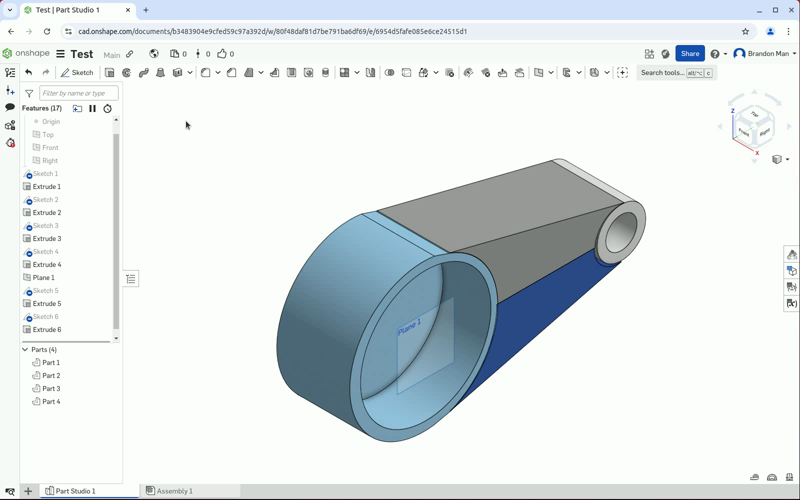
mouse_move(69, 176)
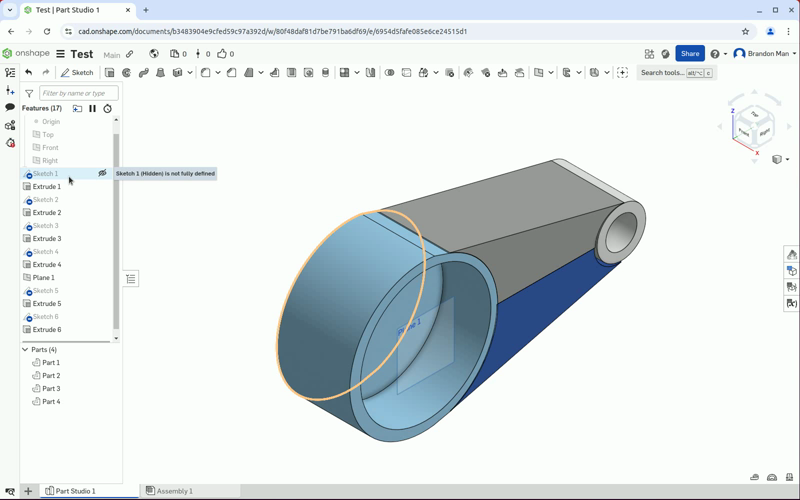
click(69, 176)